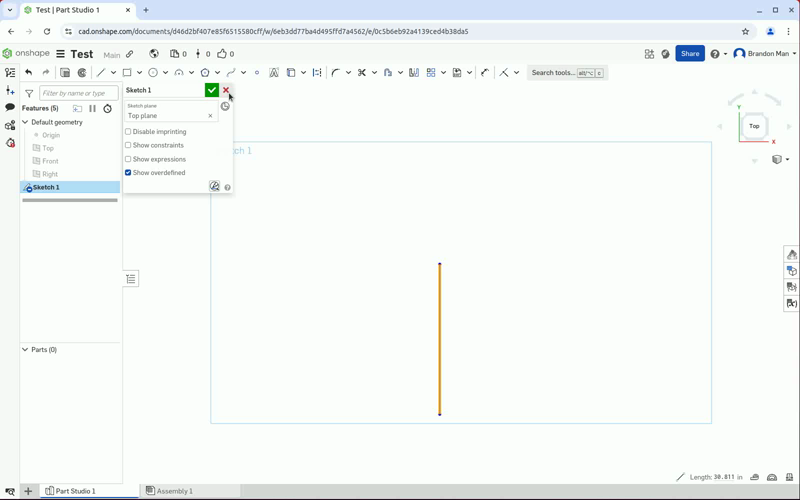
key(shift+h)
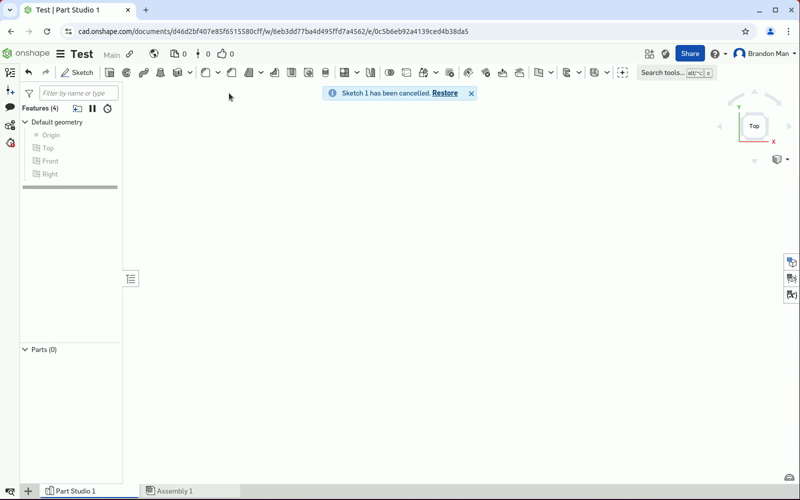
mouse_move(73, 352)
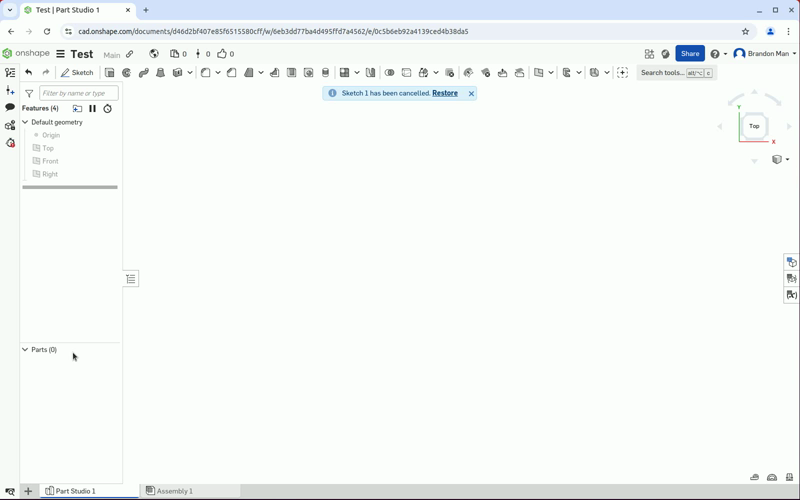
key(y)
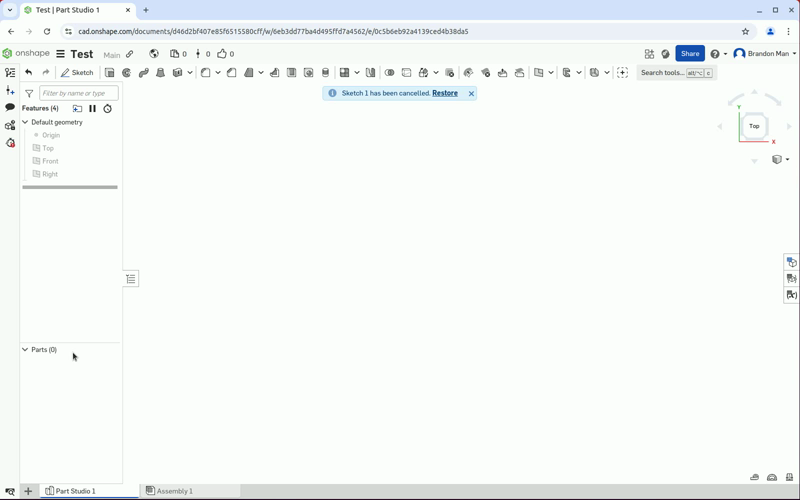
key(shift+p)
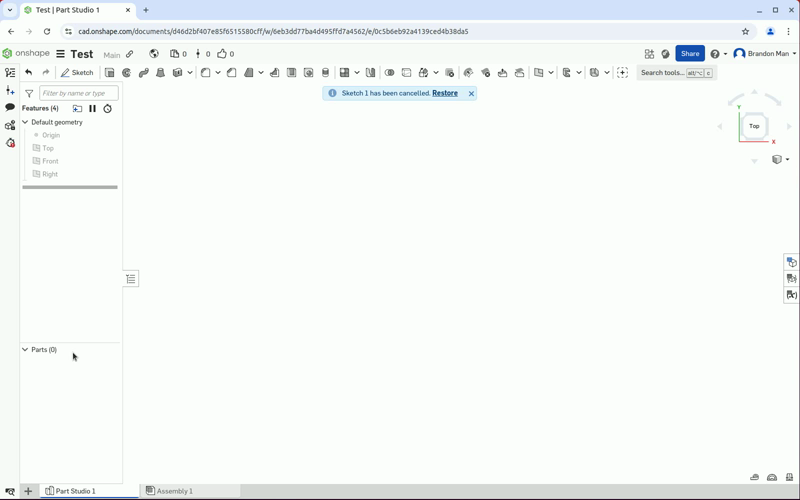
key(space)
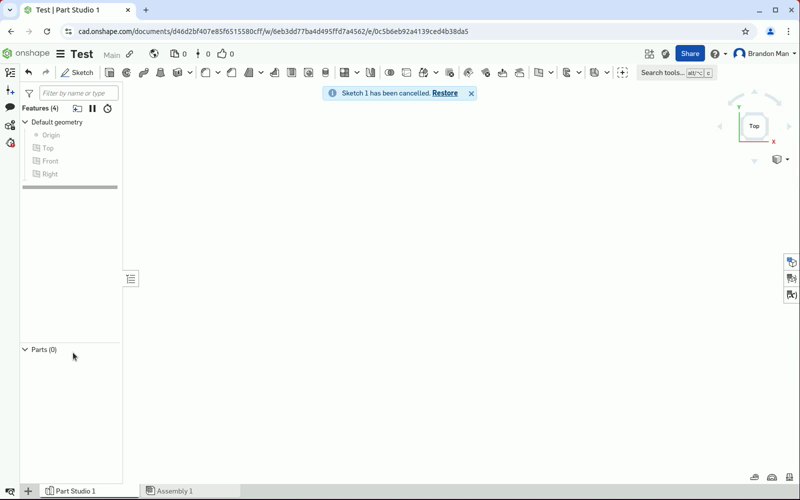
key_down(shift)
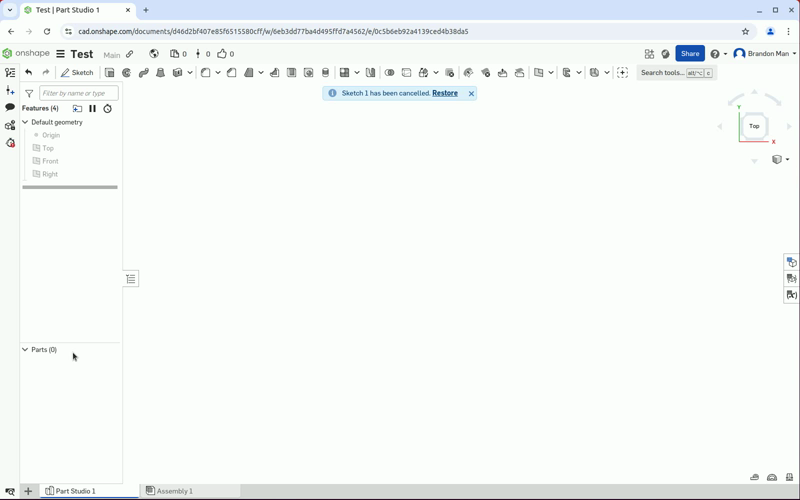
key(up)
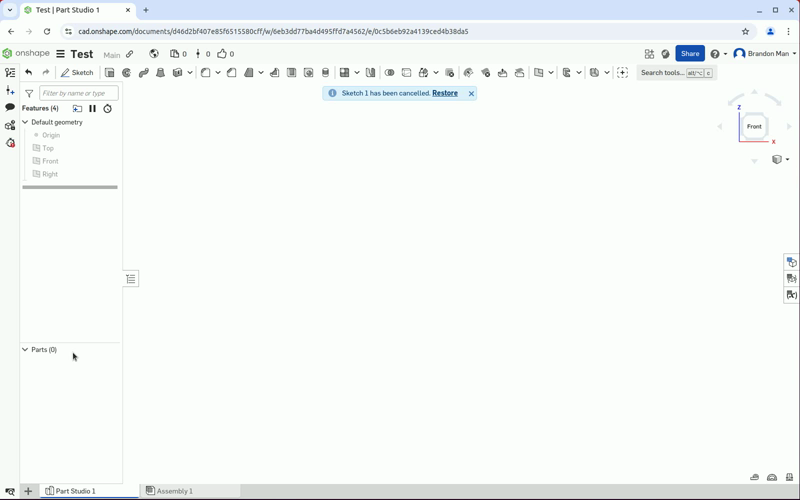
key_up(shift)
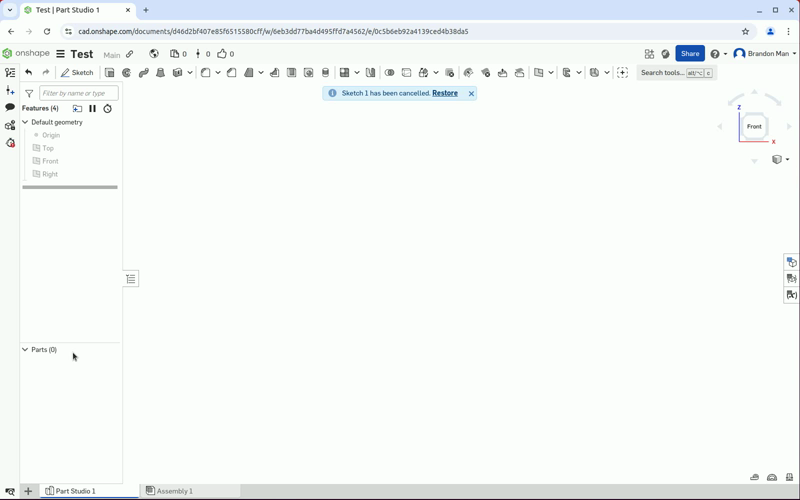
mouse_move(73, 352)
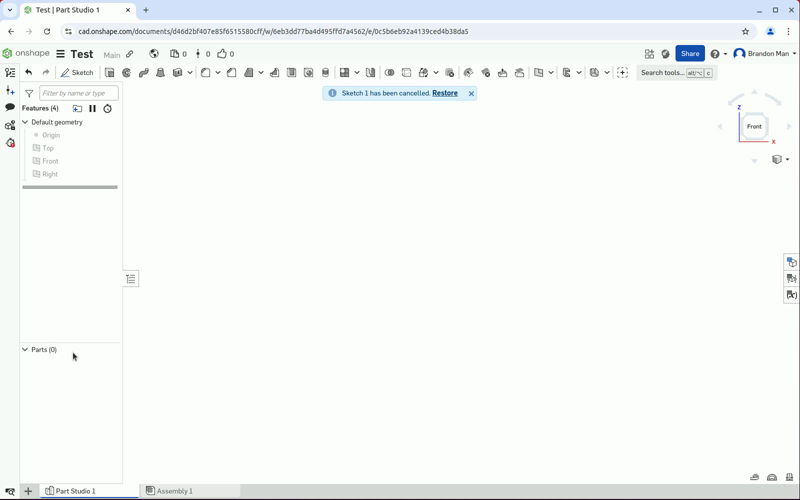
key(shift+y)
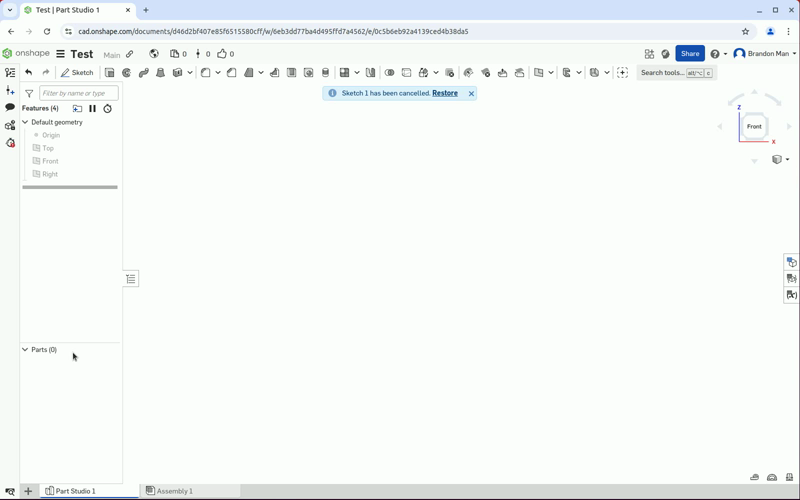
key(shift+s)
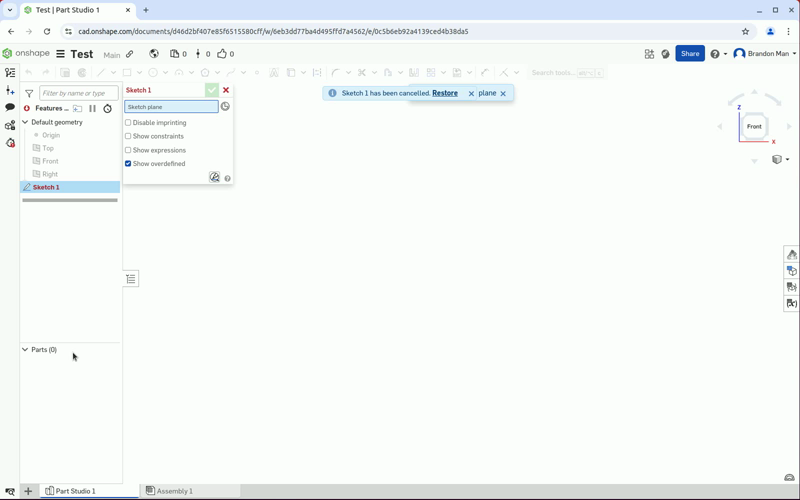
mouse_move(73, 163)
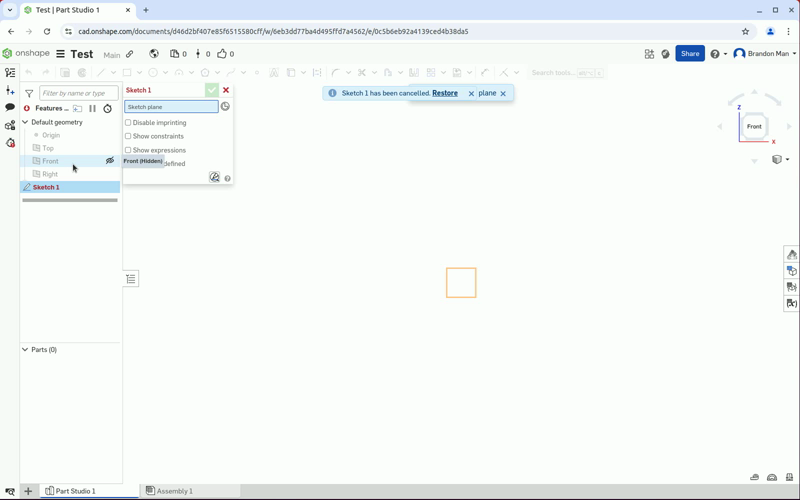
click(73, 163)
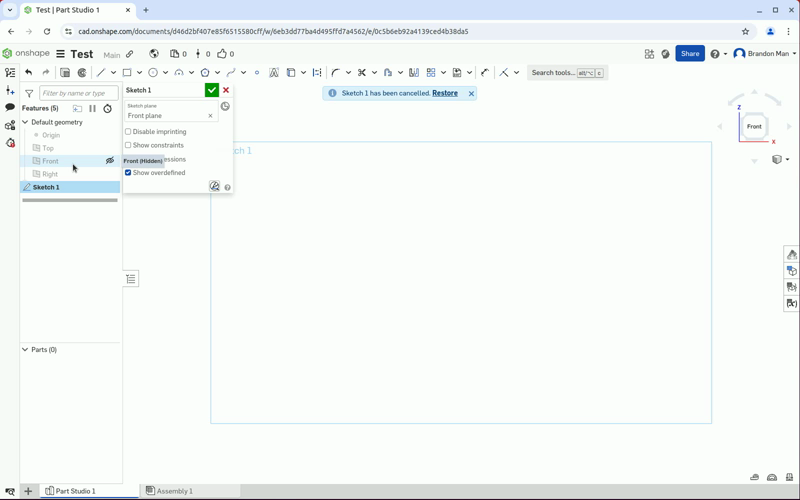
mouse_move(73, 352)
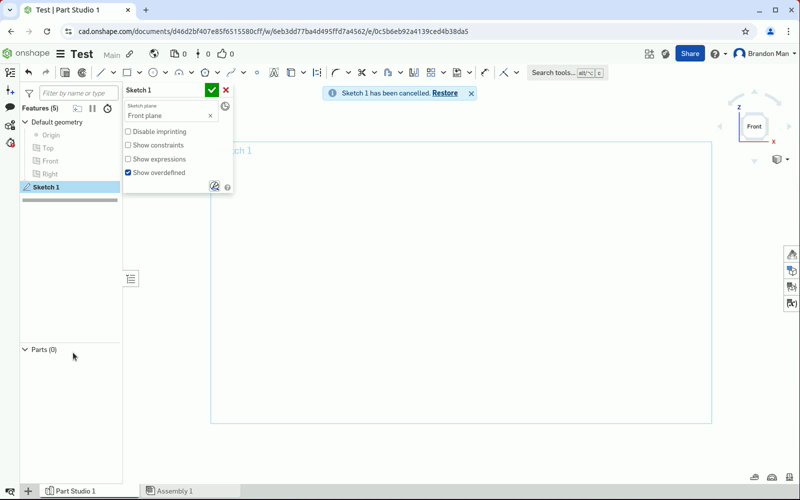
key(y)
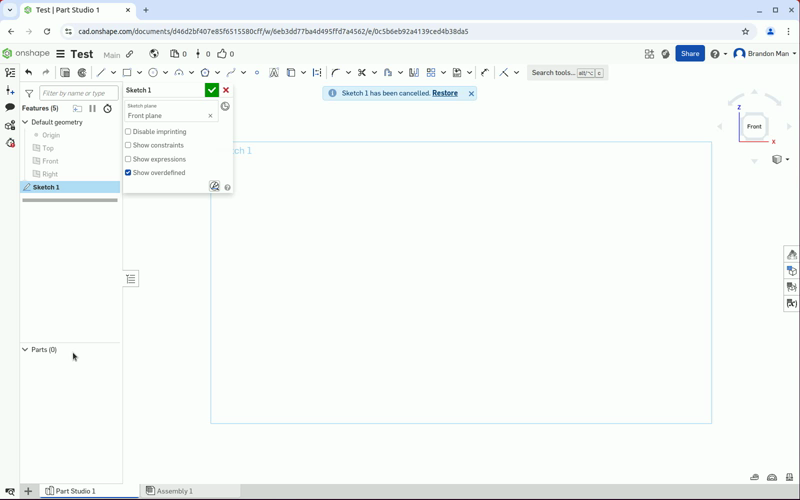
key(a)
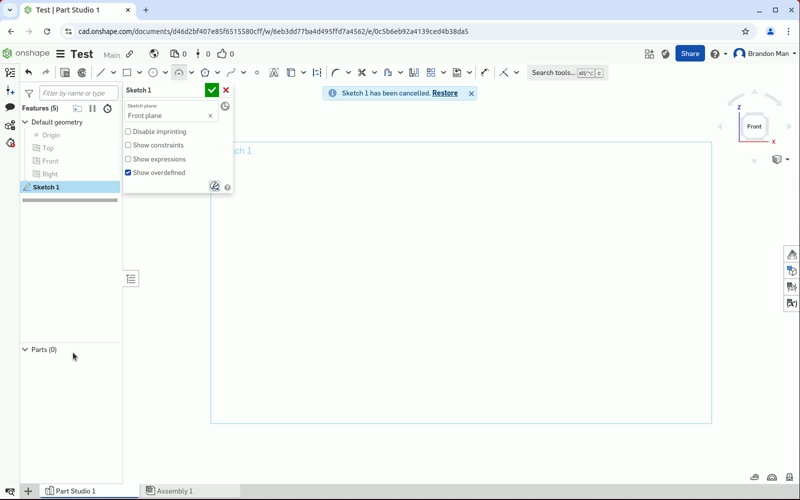
key_down(shift)
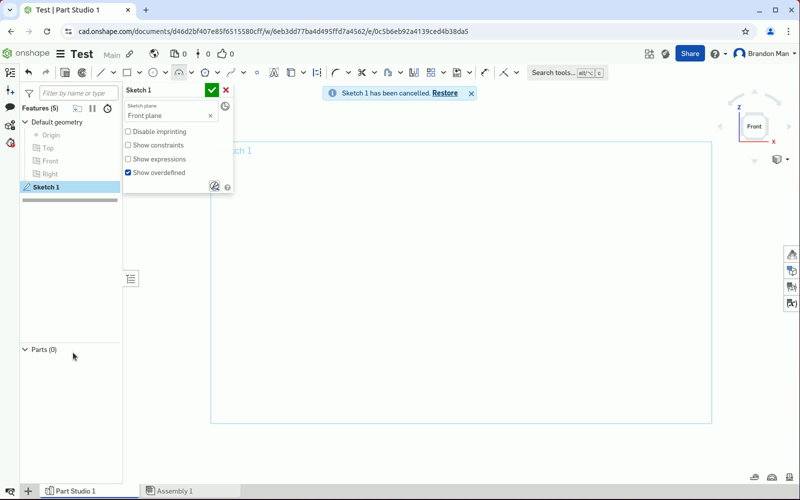
mouse_move(364, 246)
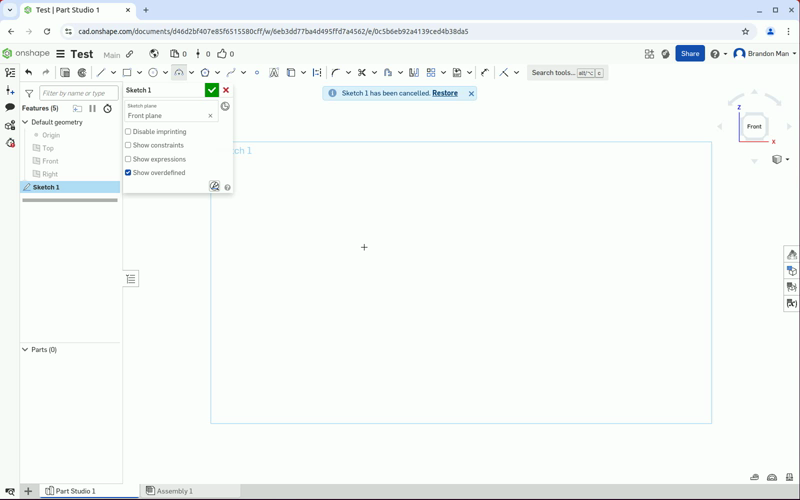
click(364, 246)
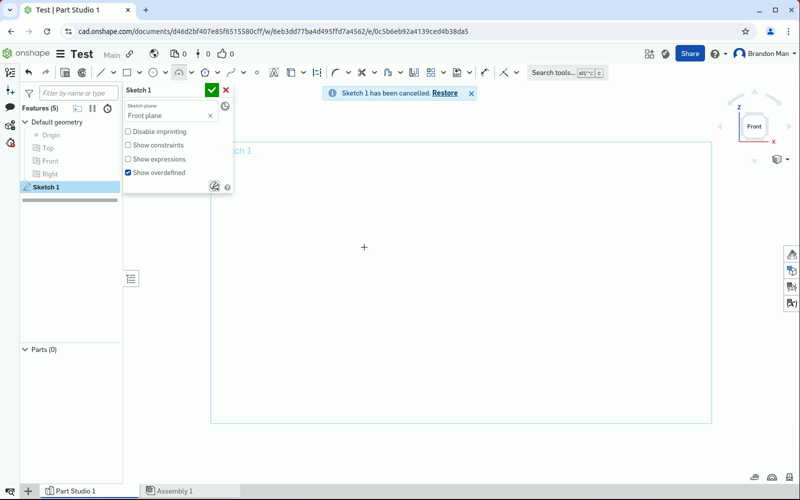
key_up(shift)
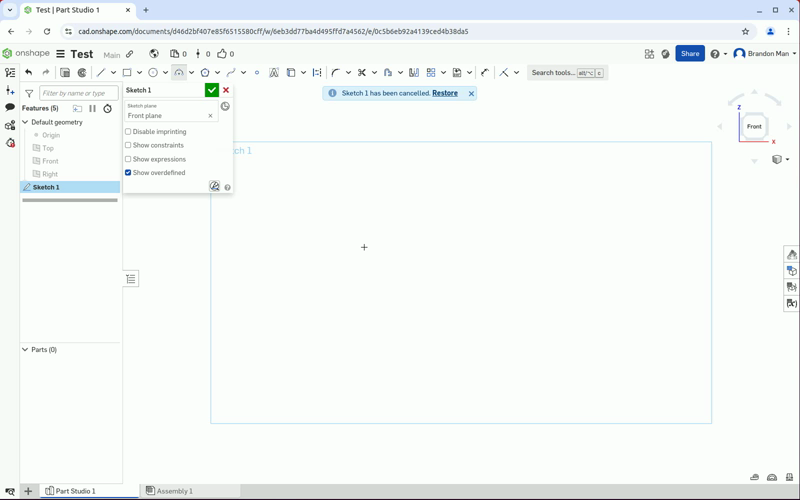
key_down(shift)
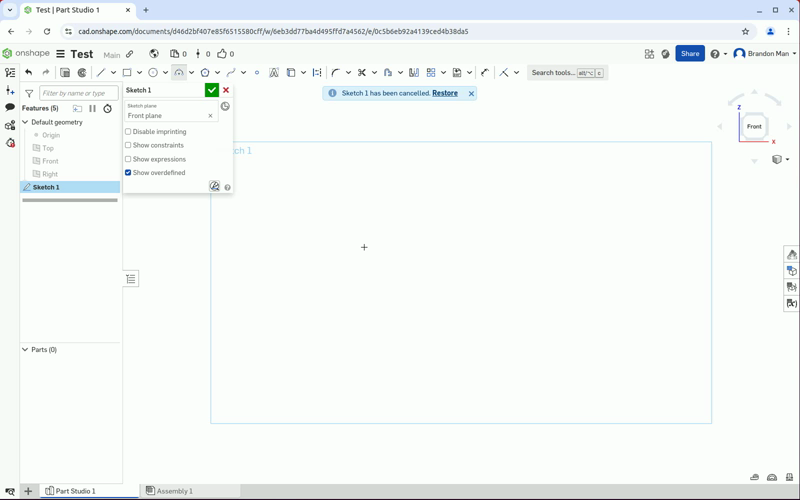
mouse_move(382, 331)
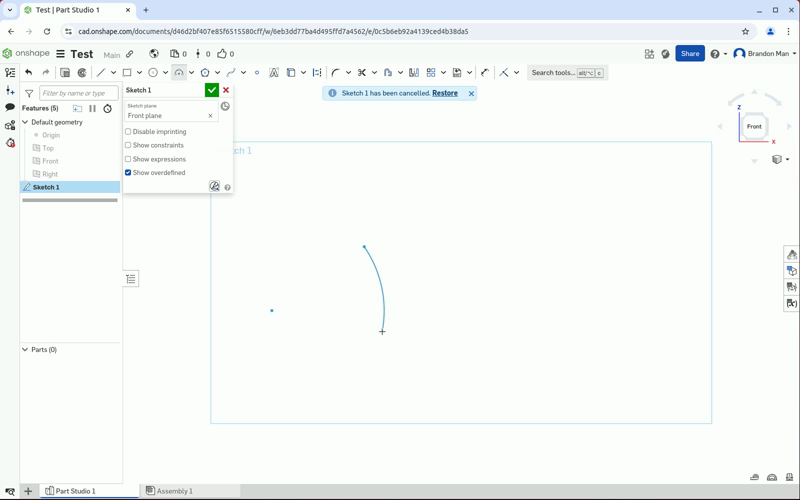
click(382, 331)
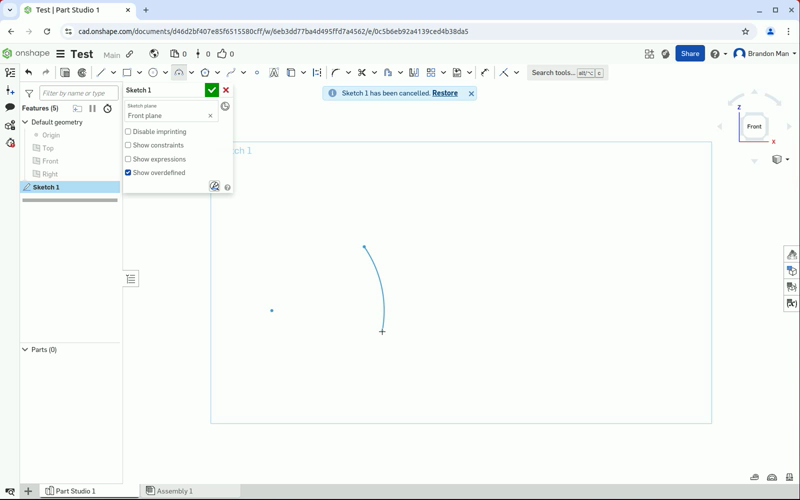
mouse_move(349, 294)
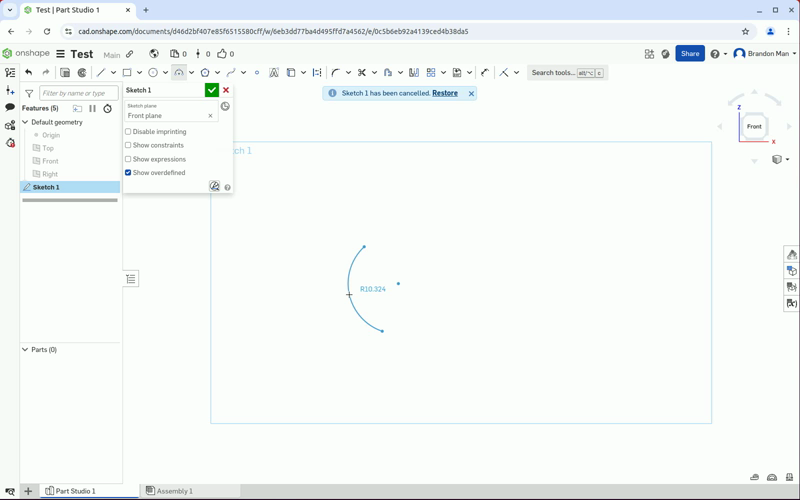
click(349, 294)
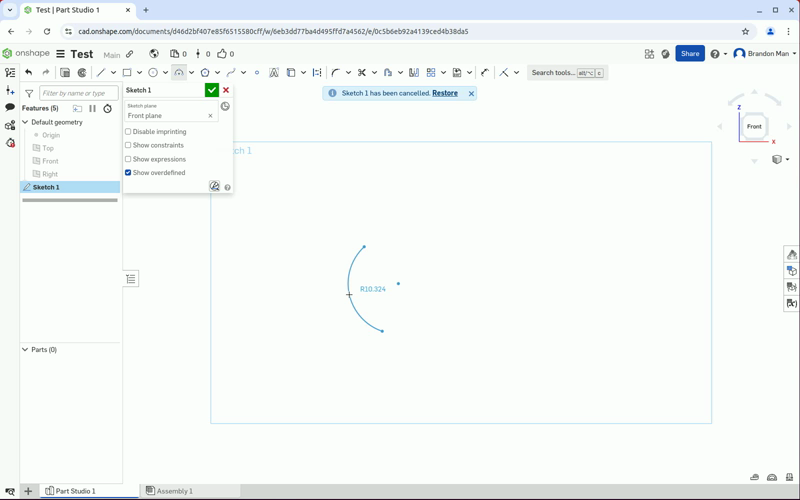
key_up(shift)
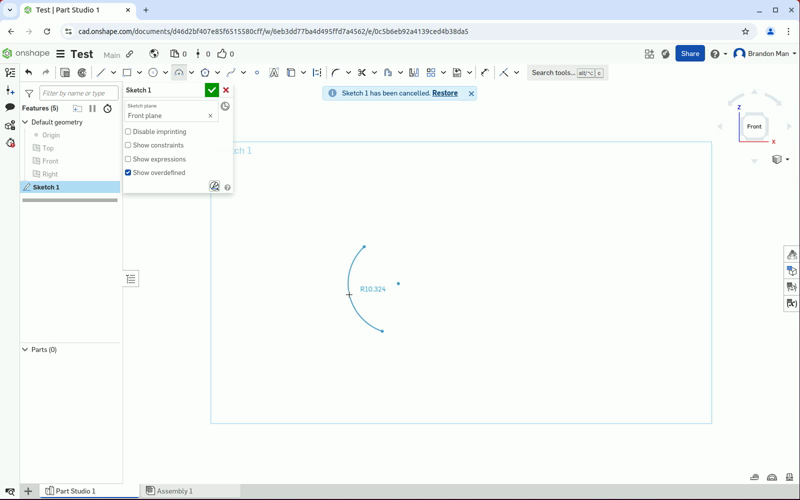
key(esc)
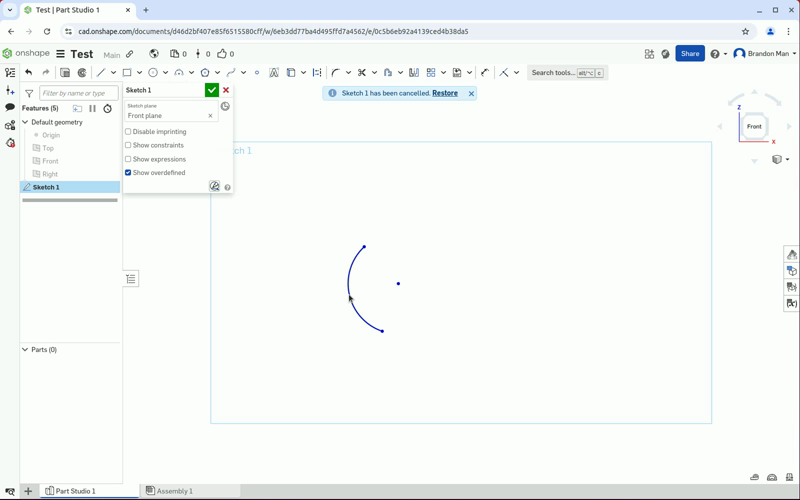
key(l)
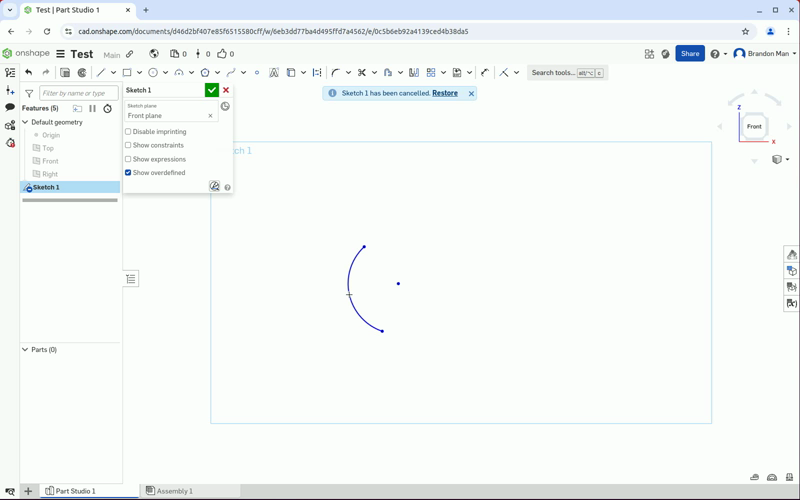
mouse_move(382, 331)
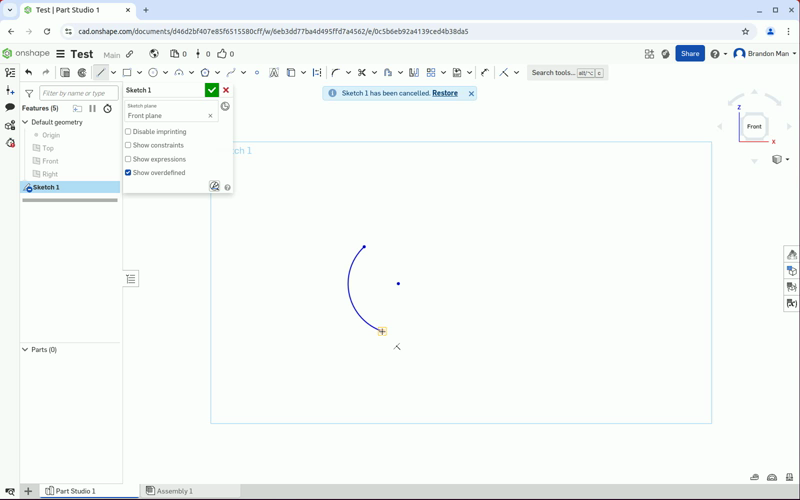
click(382, 331)
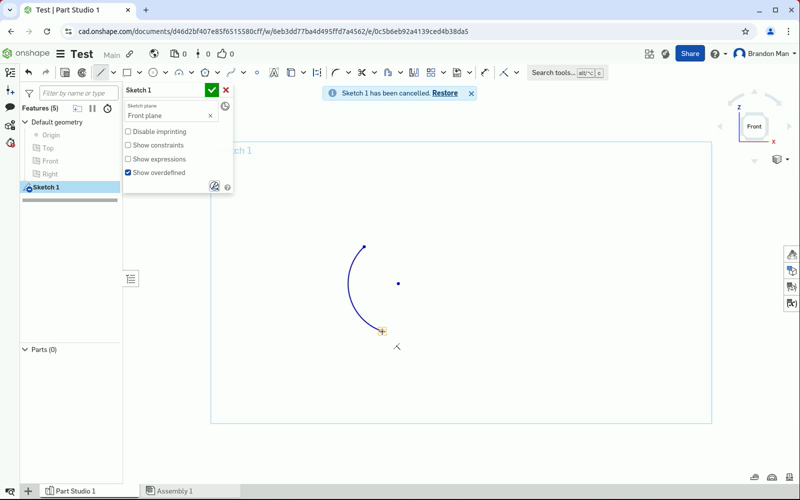
key_down(shift)
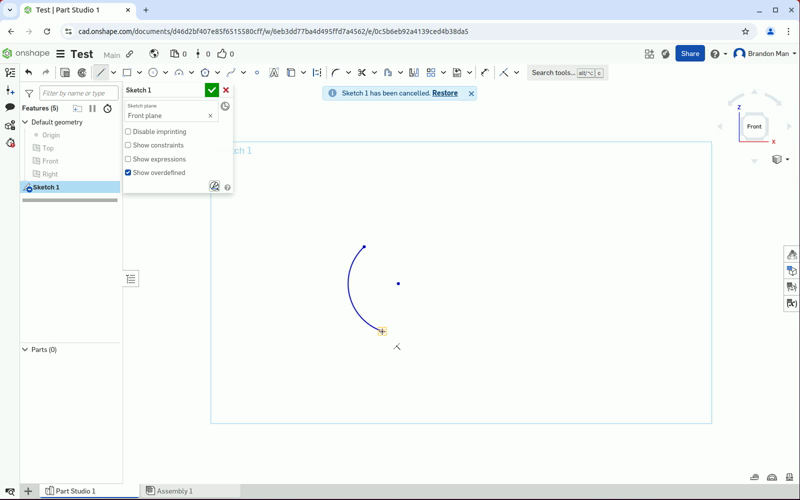
mouse_move(412, 331)
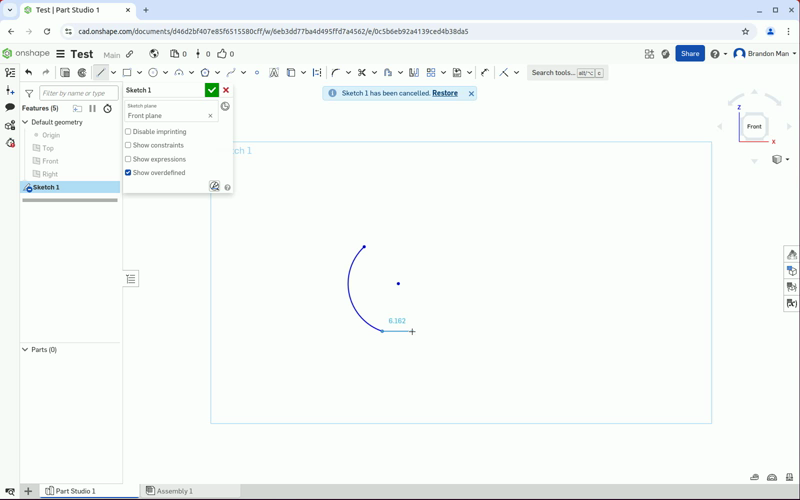
mouse_move(438, 314)
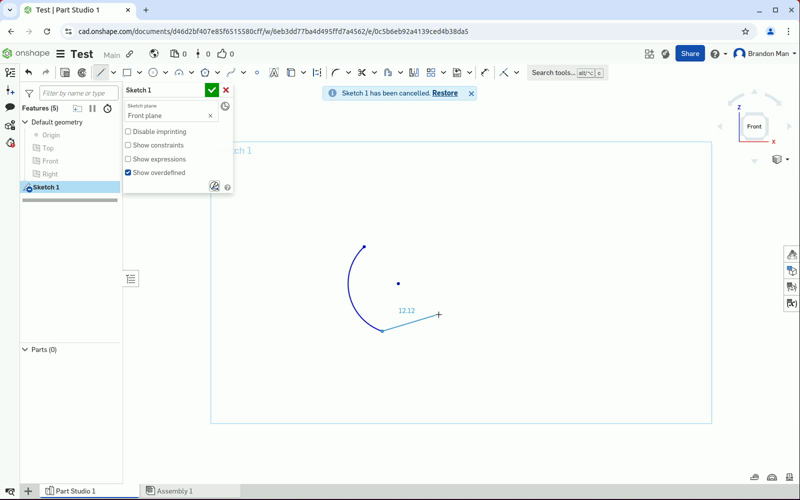
click(438, 314)
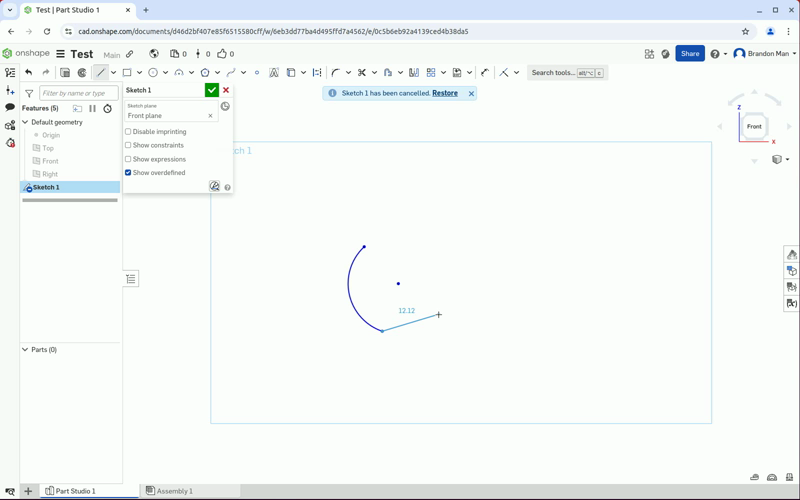
key_up(shift)
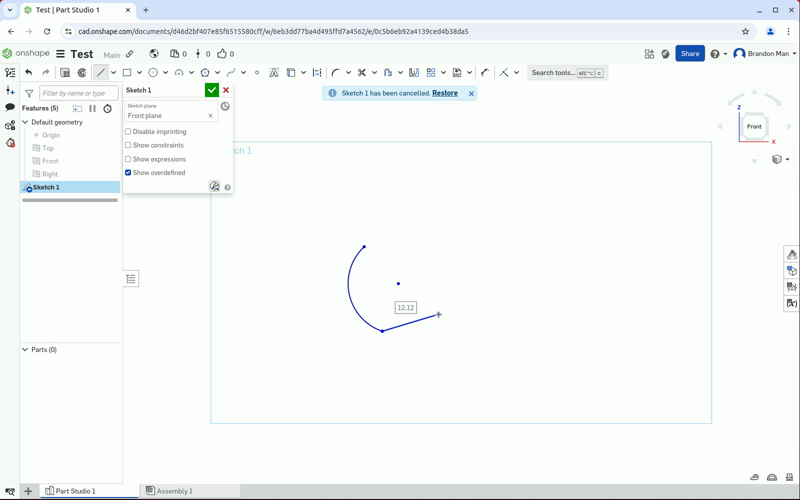
key(esc)
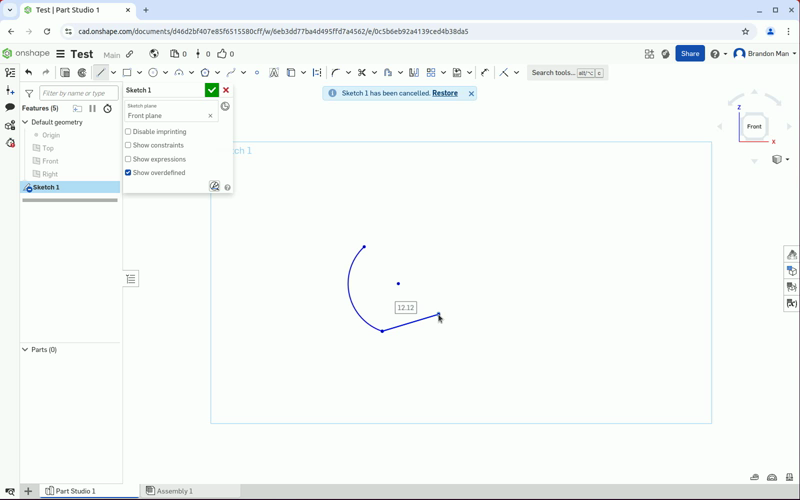
key(a)
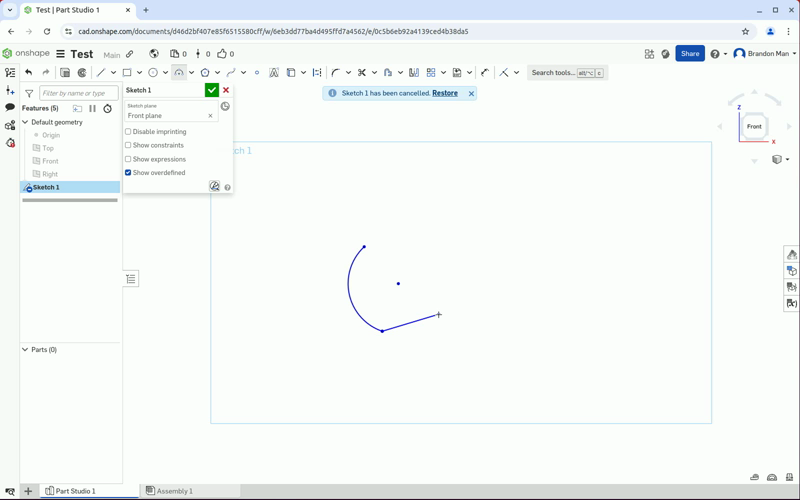
mouse_move(438, 314)
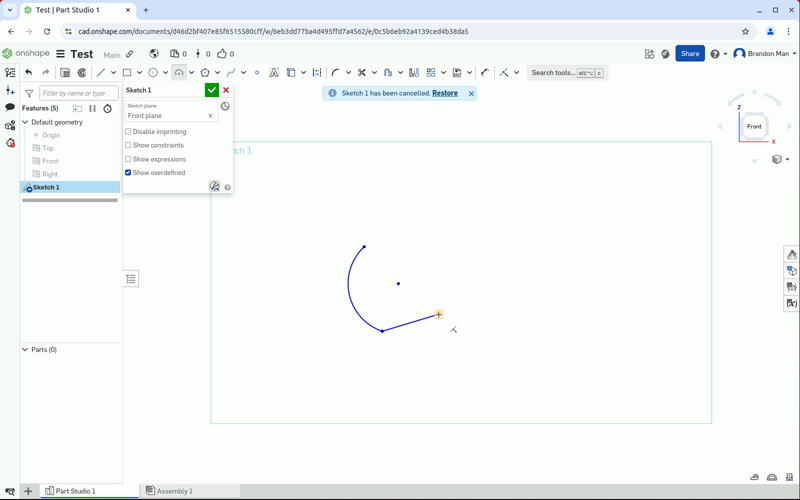
click(438, 314)
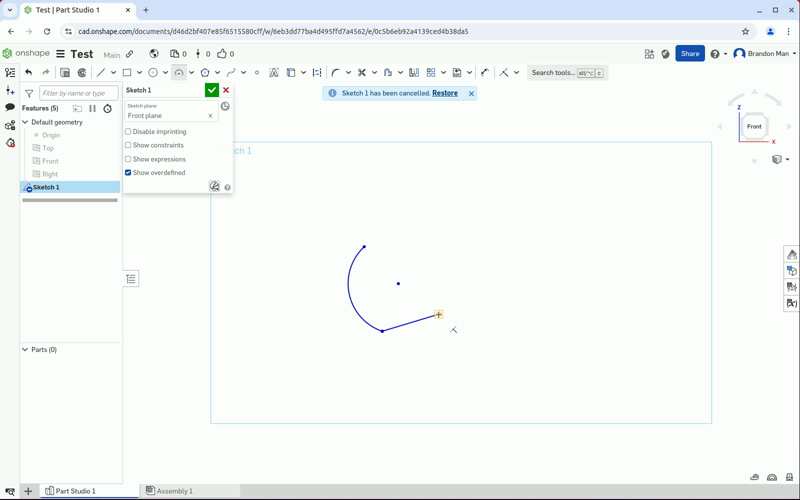
key_down(shift)
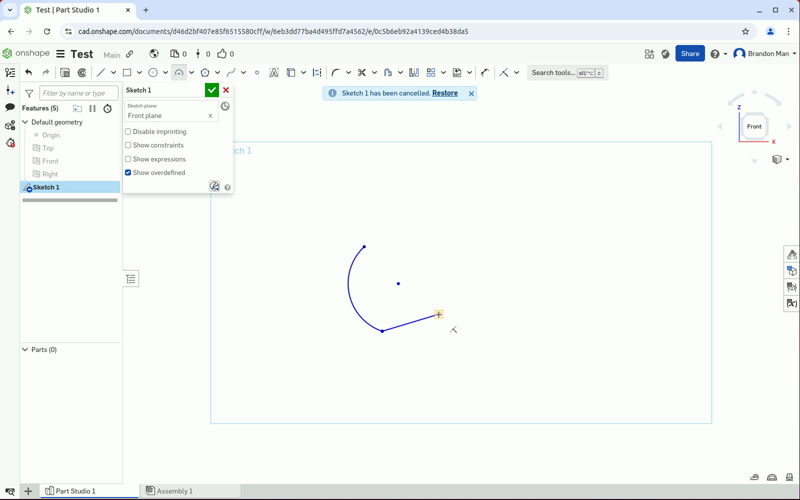
mouse_move(439, 313)
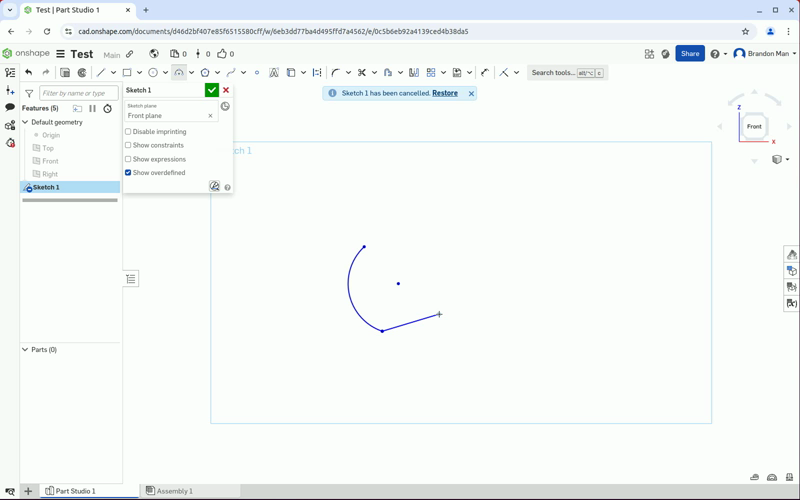
scroll(6)
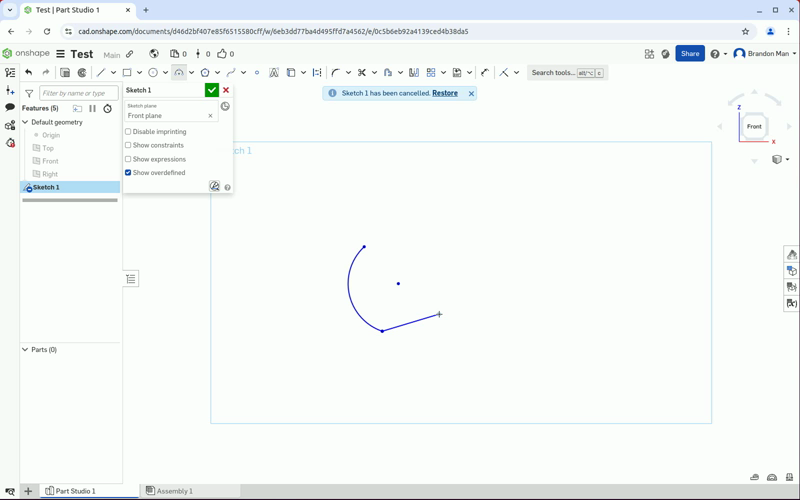
scroll(6)
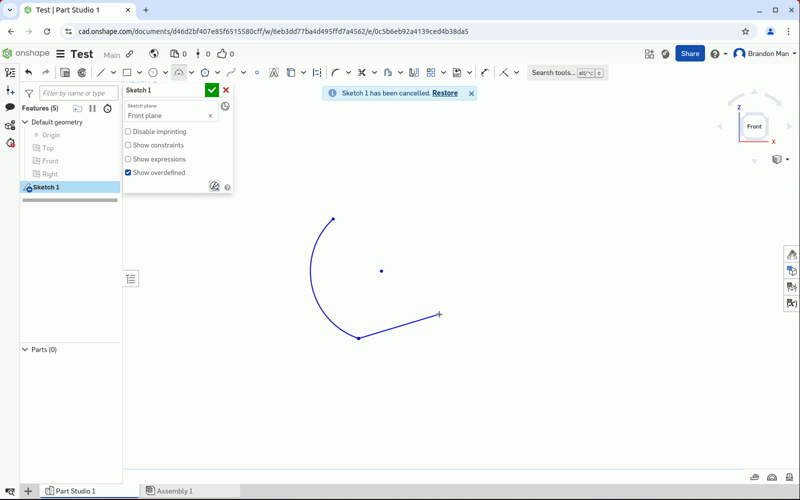
scroll(6)
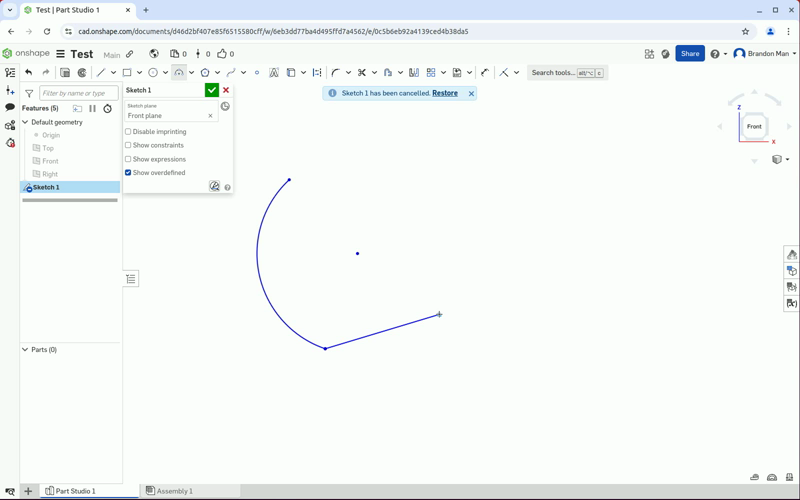
scroll(6)
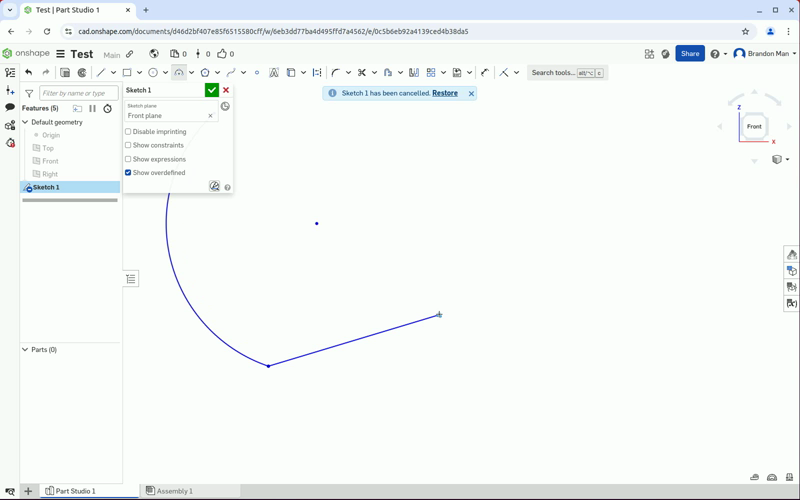
scroll(6)
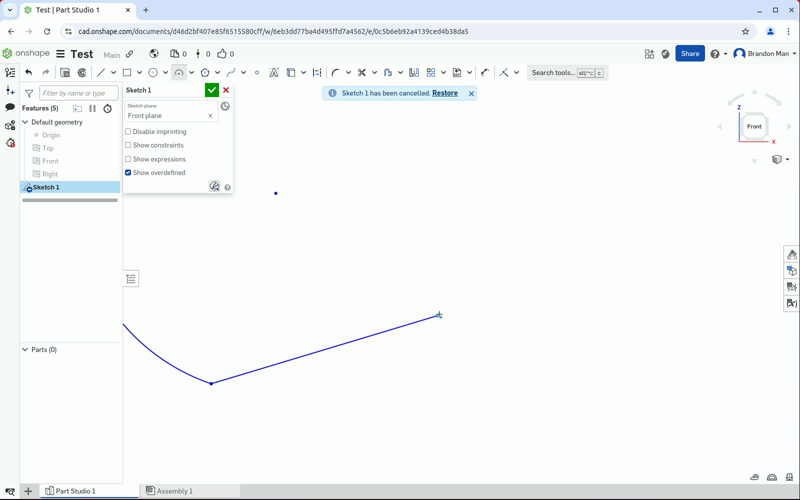
scroll(6)
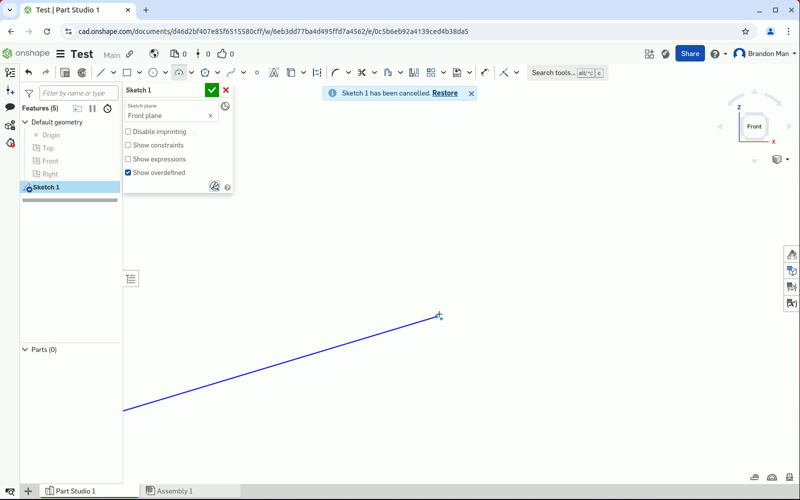
scroll(6)
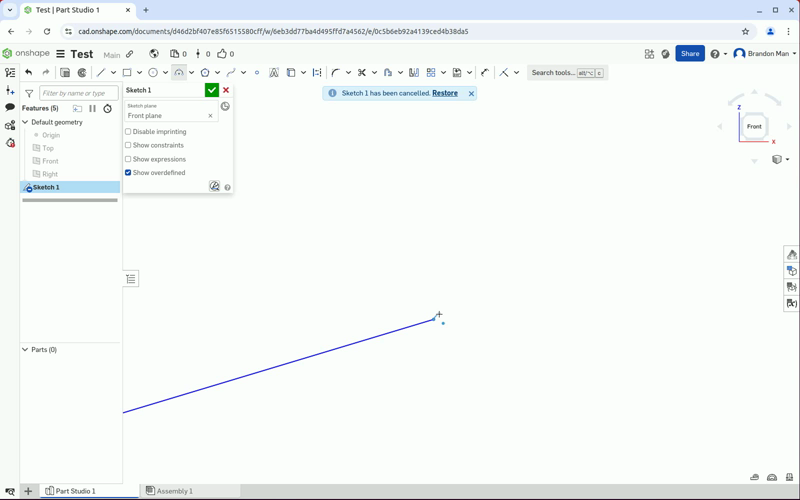
click(439, 313)
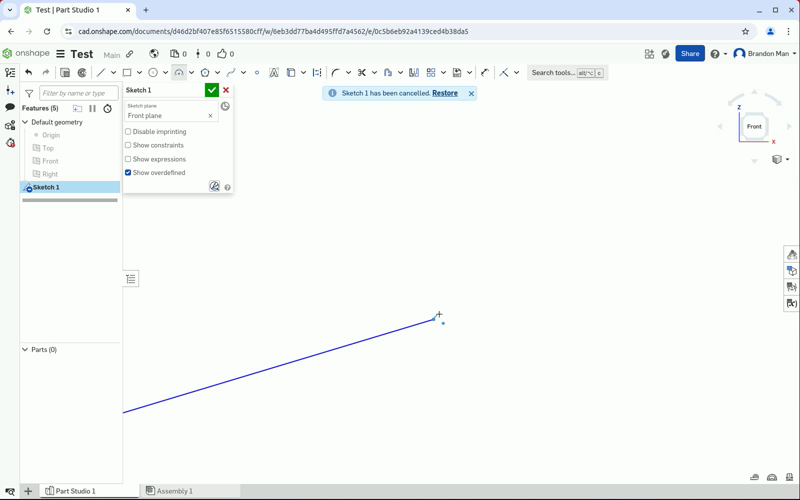
scroll(-6)
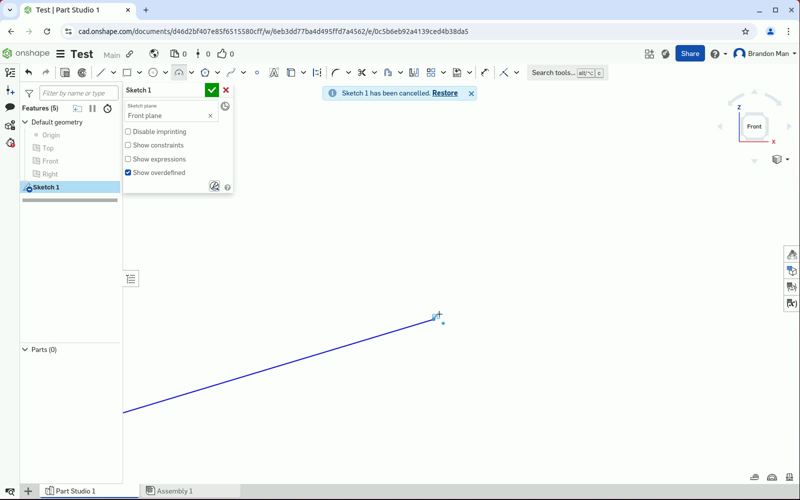
scroll(-6)
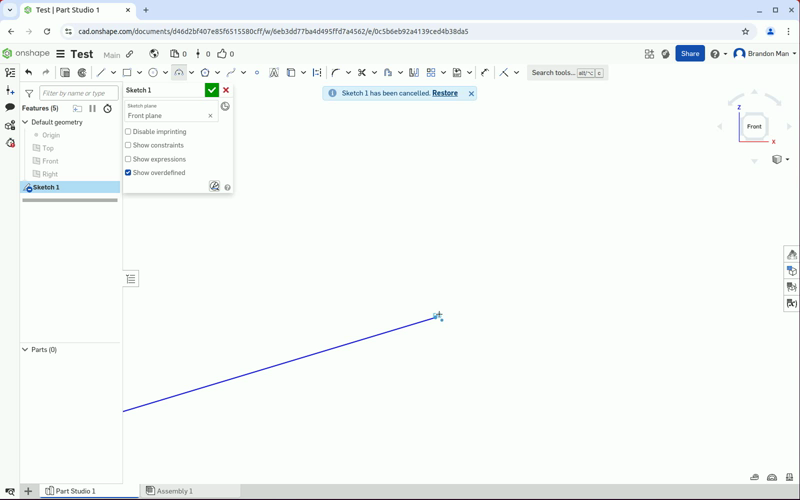
scroll(-6)
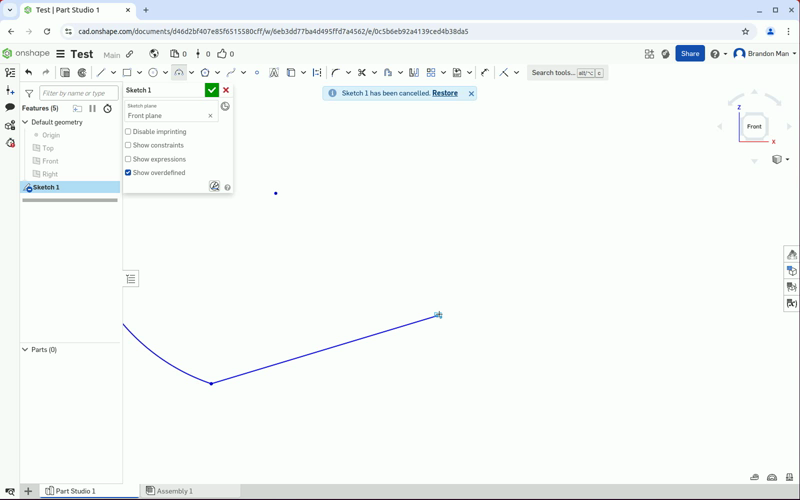
scroll(-6)
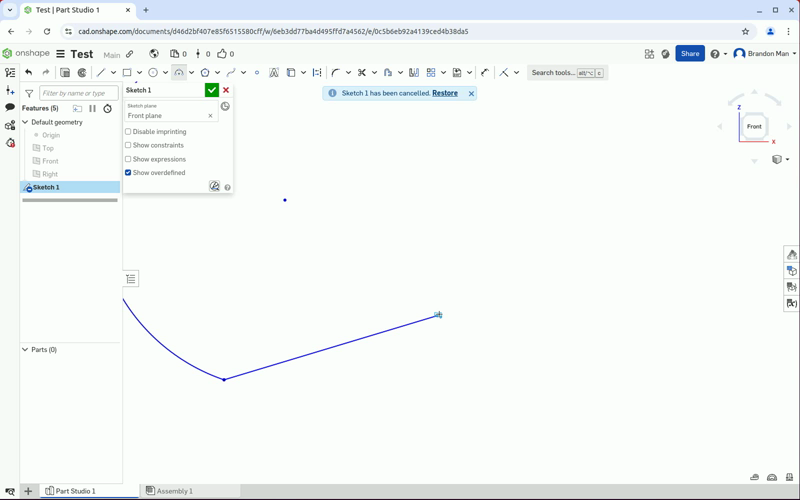
scroll(-6)
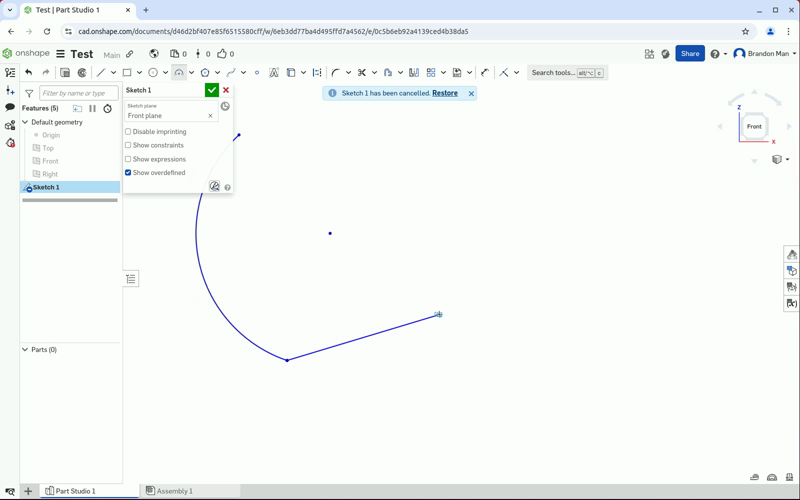
scroll(-6)
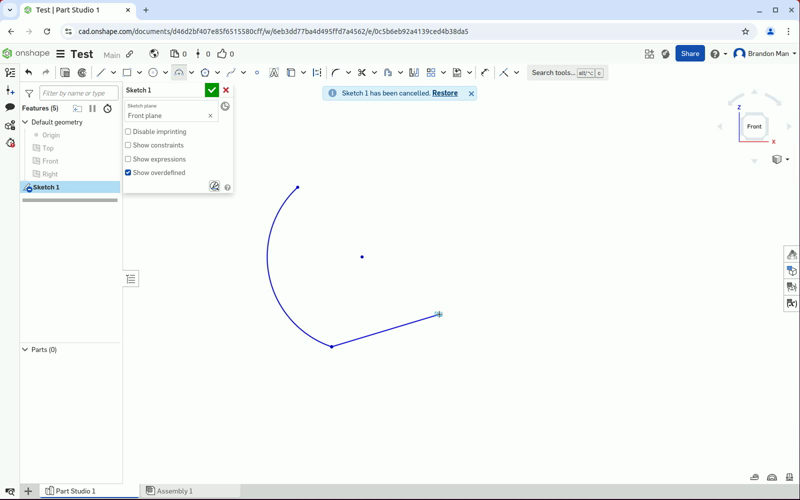
scroll(-6)
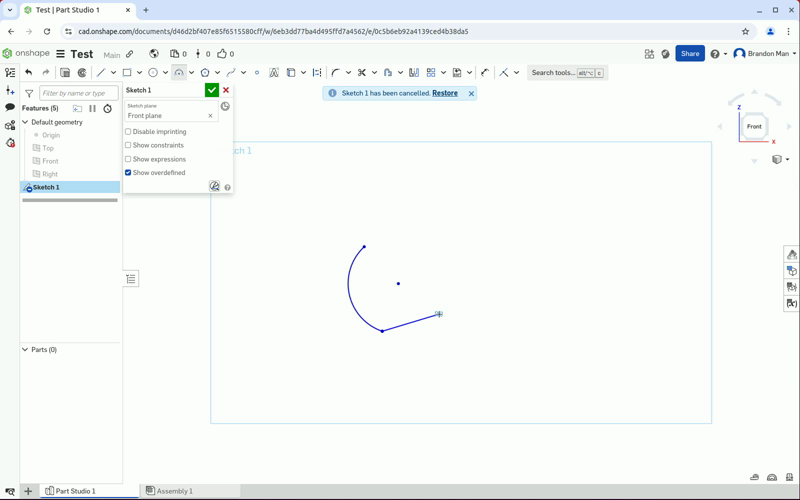
mouse_move(439, 313)
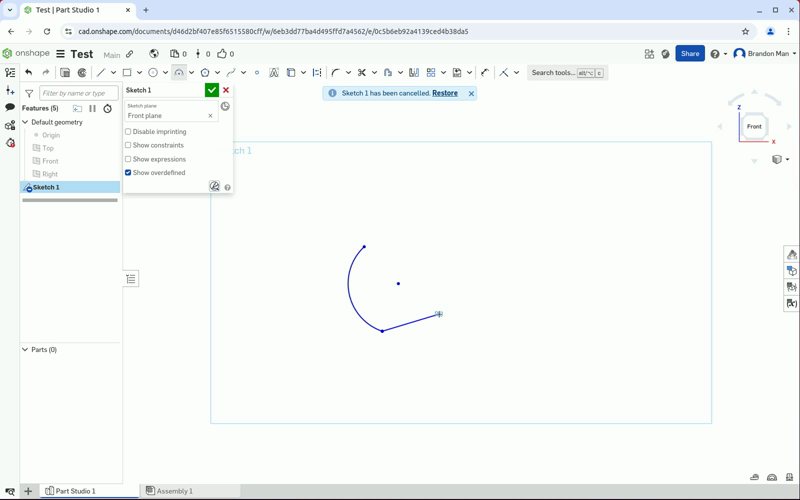
scroll(6)
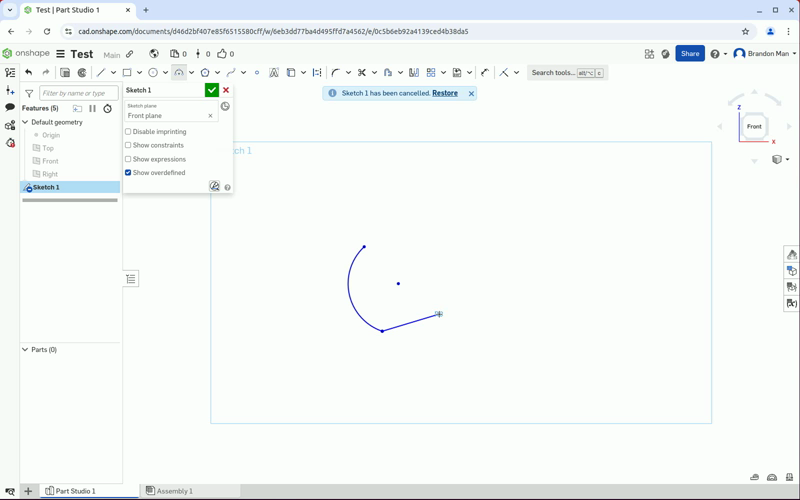
scroll(6)
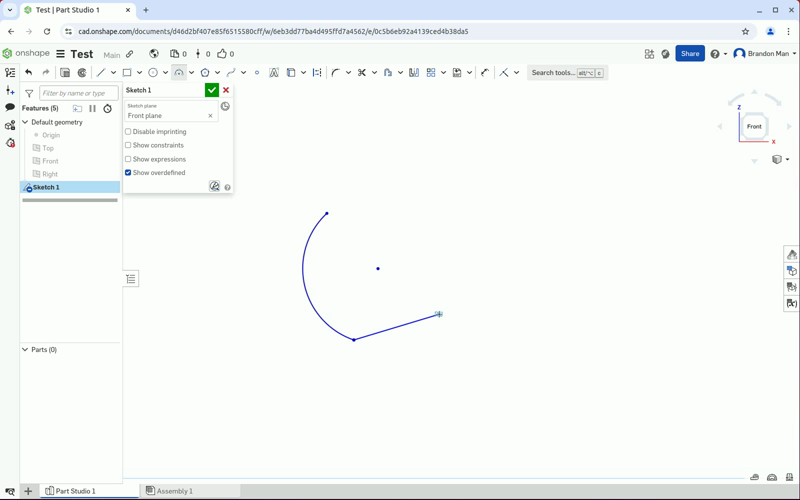
scroll(6)
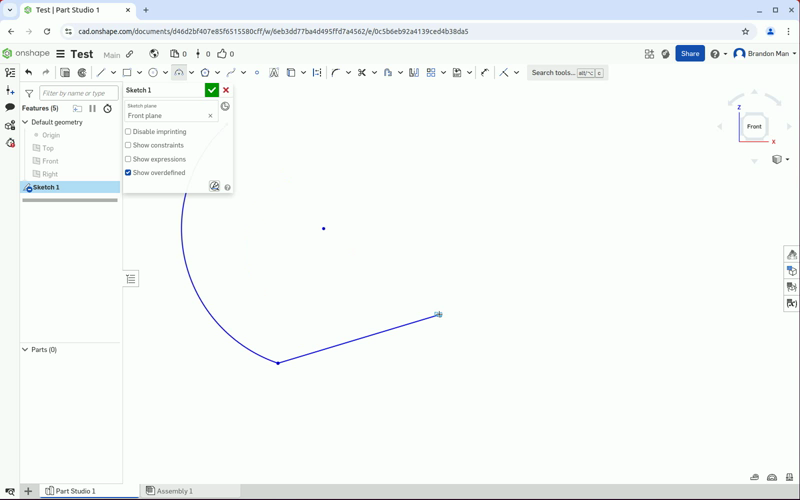
scroll(6)
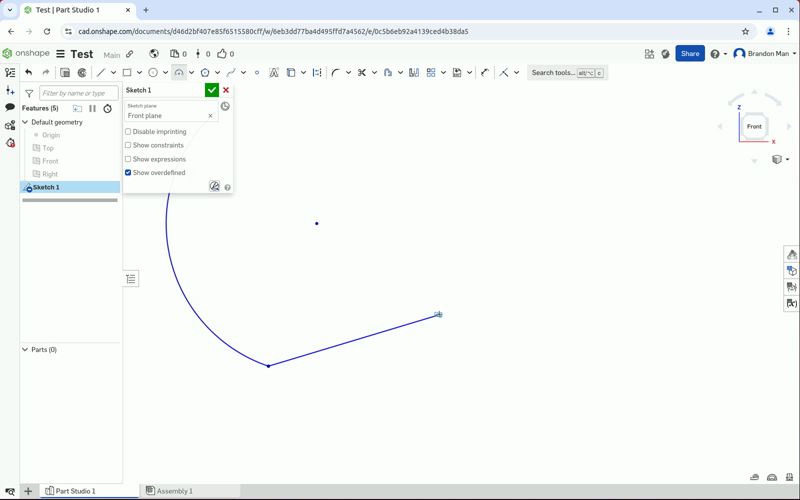
scroll(6)
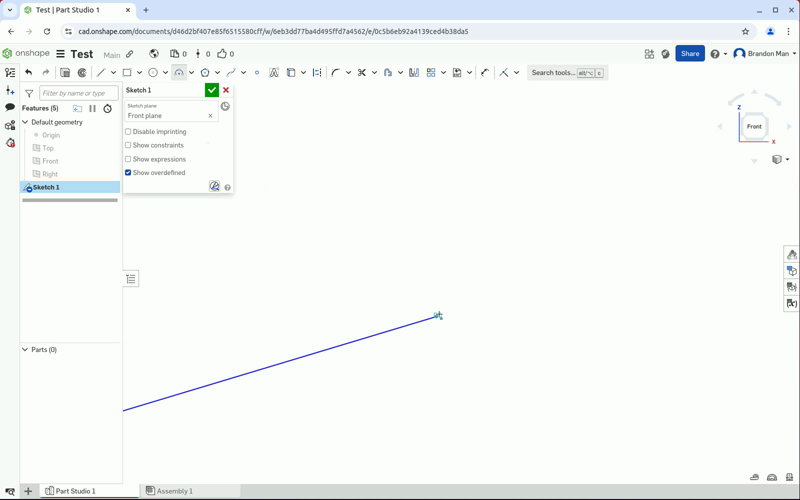
scroll(6)
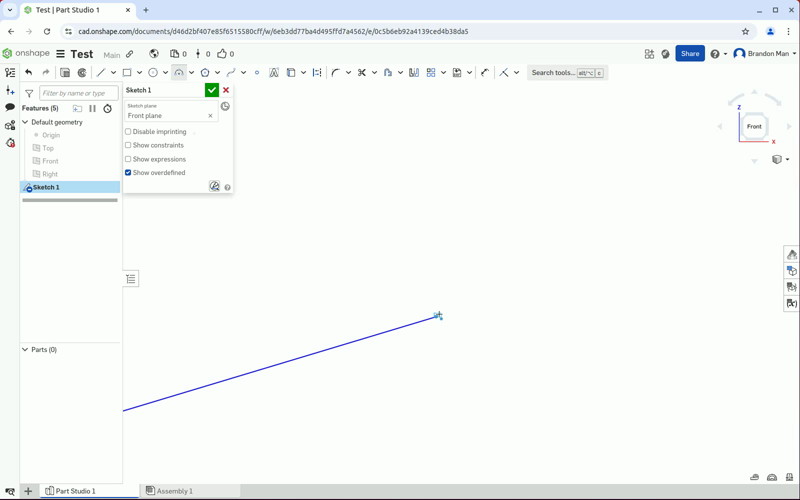
scroll(6)
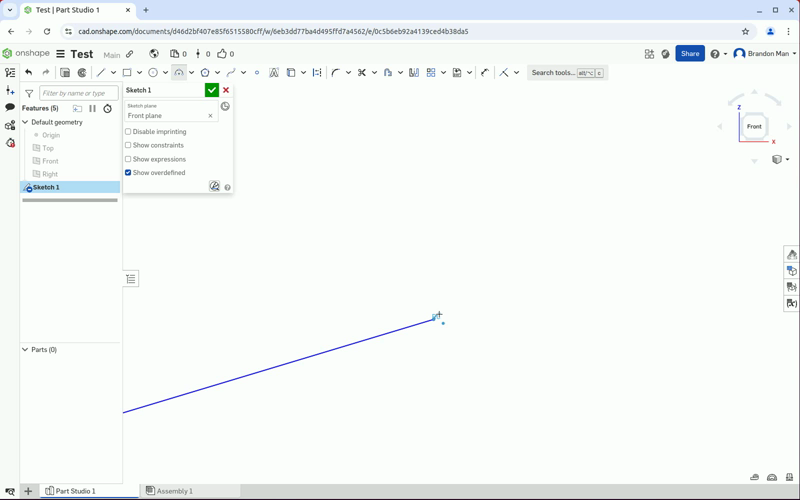
click(439, 313)
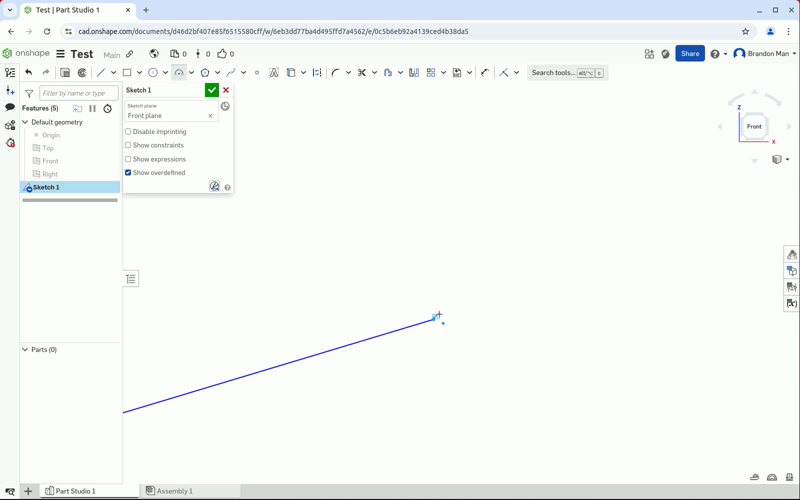
scroll(-6)
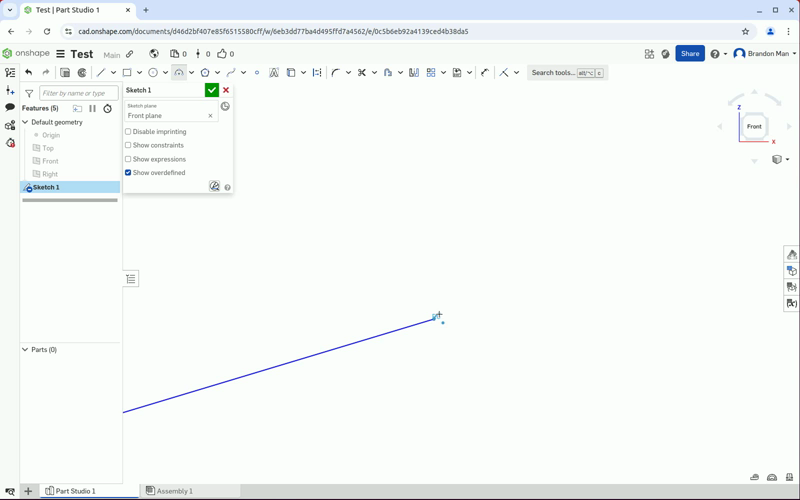
scroll(-6)
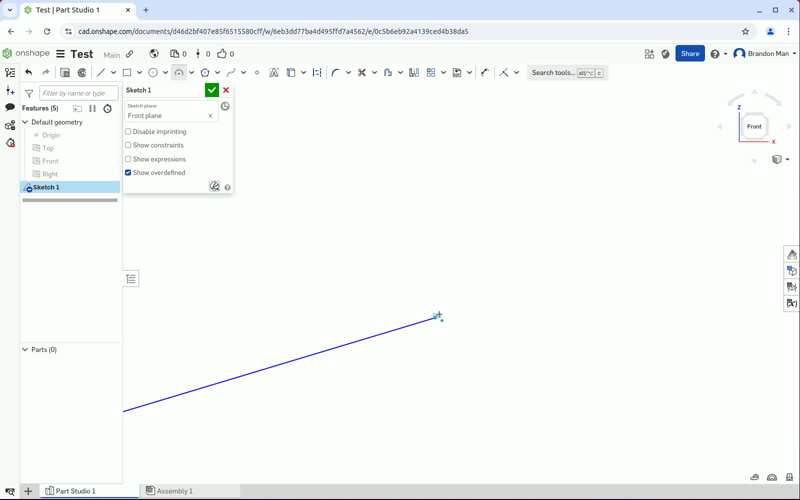
scroll(-6)
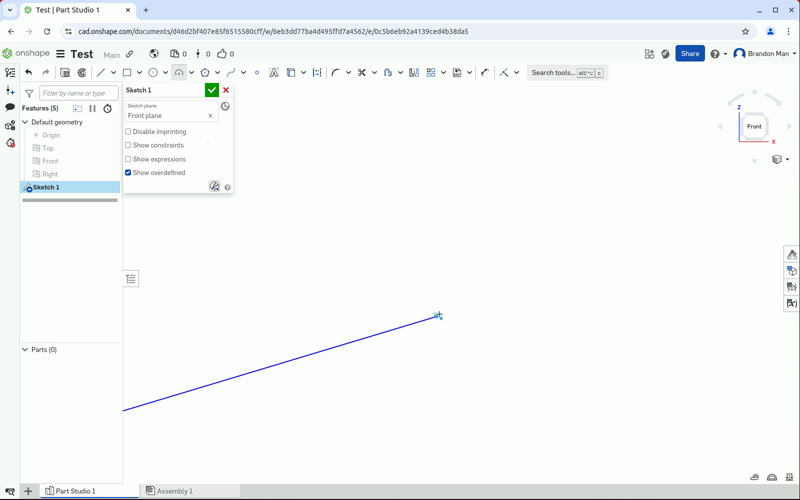
scroll(-6)
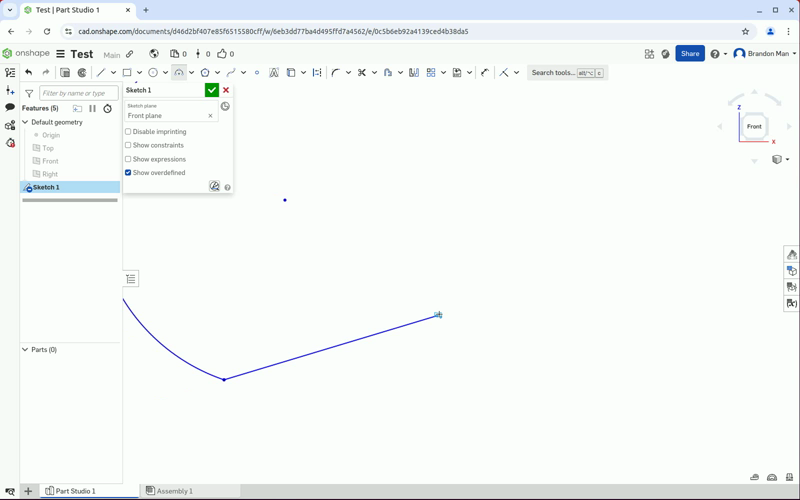
scroll(-6)
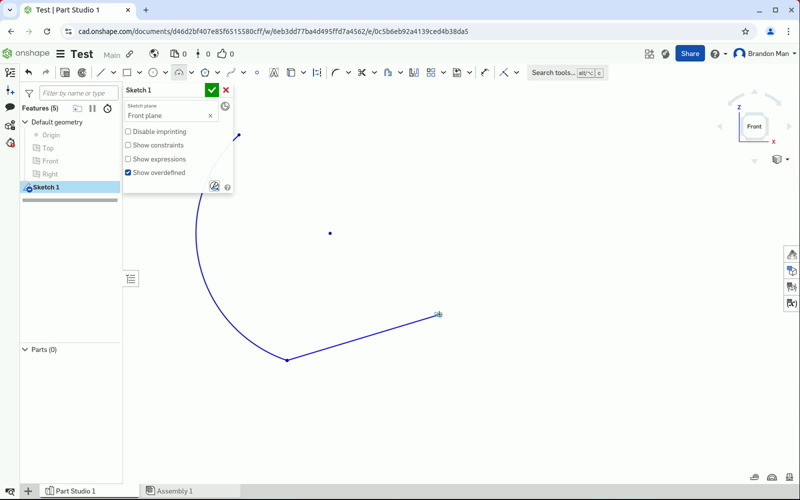
scroll(-6)
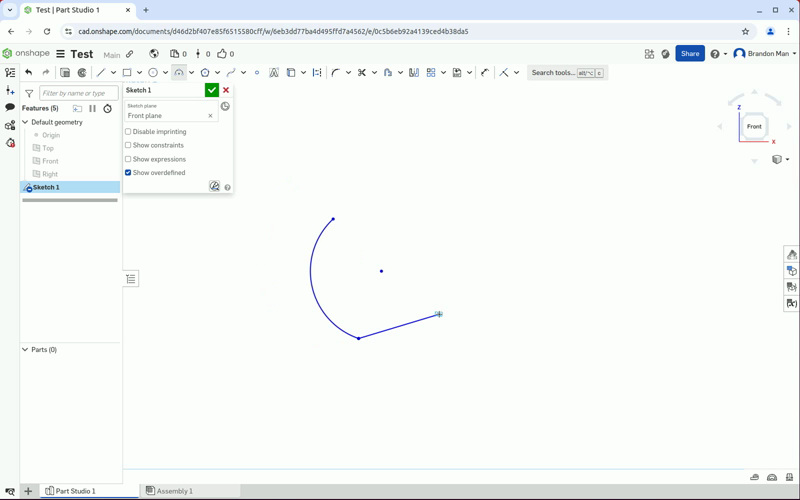
scroll(-6)
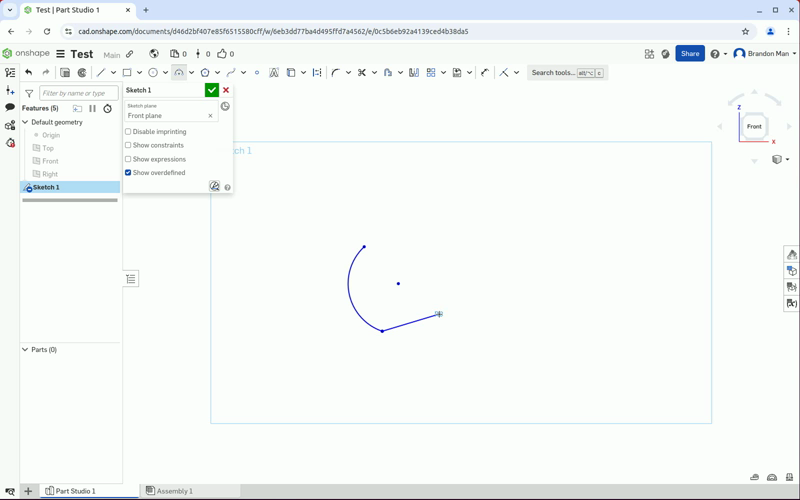
key_up(shift)
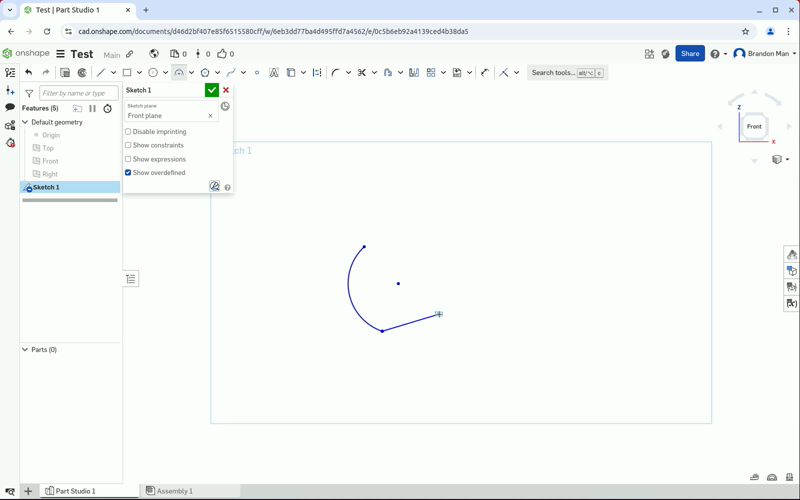
mouse_move(439, 313)
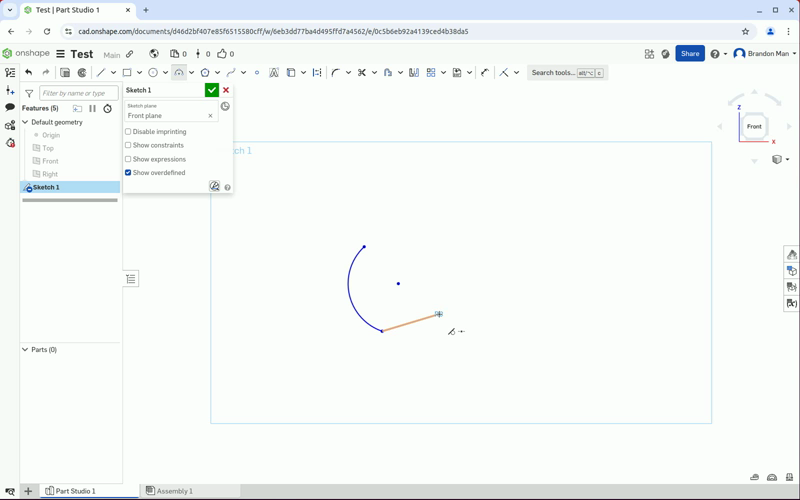
scroll(6)
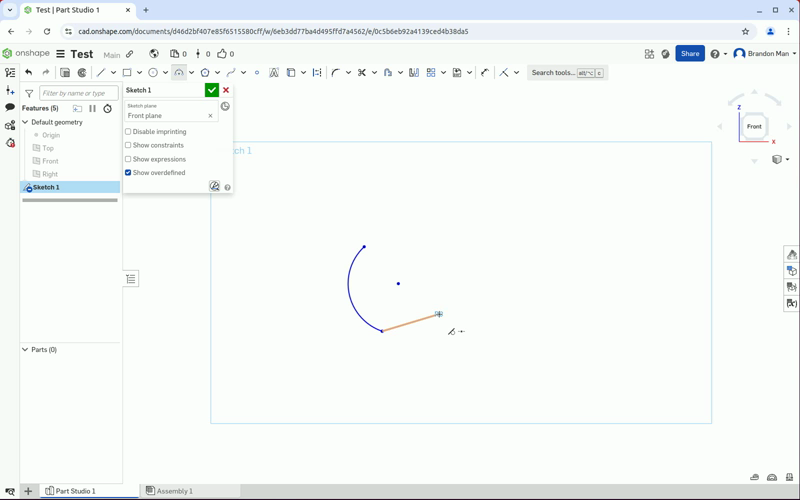
scroll(6)
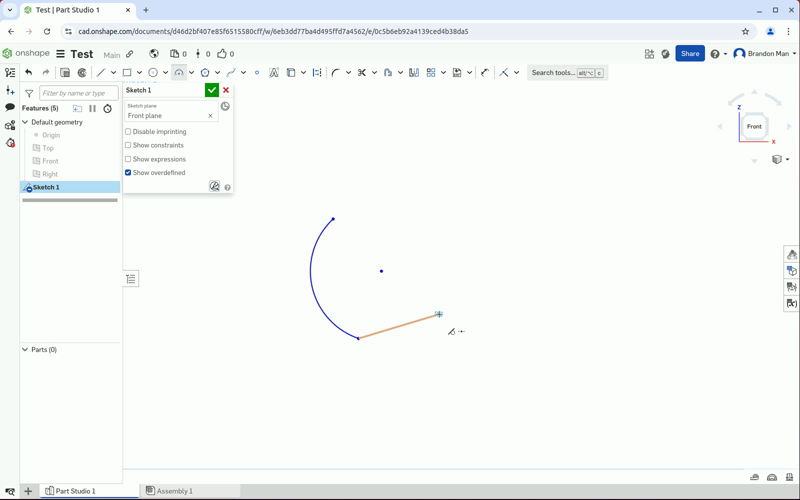
scroll(6)
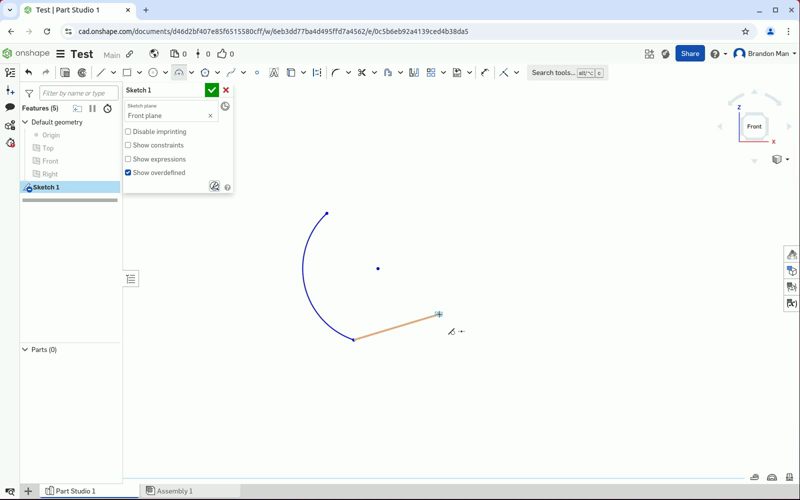
scroll(6)
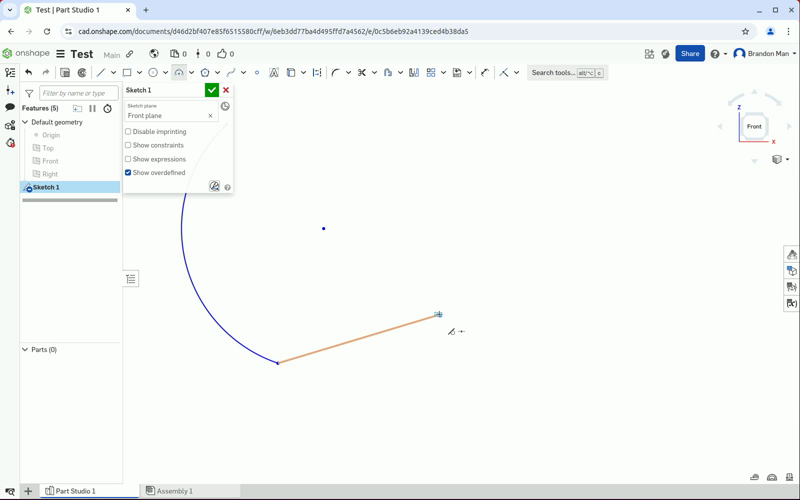
scroll(6)
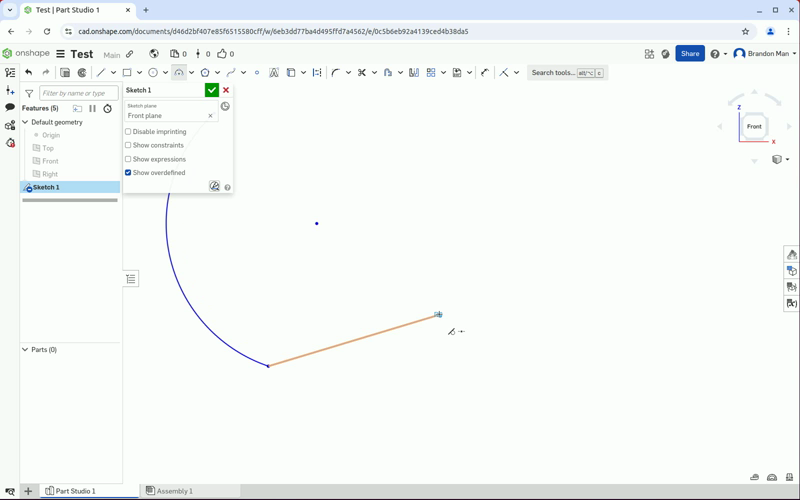
scroll(6)
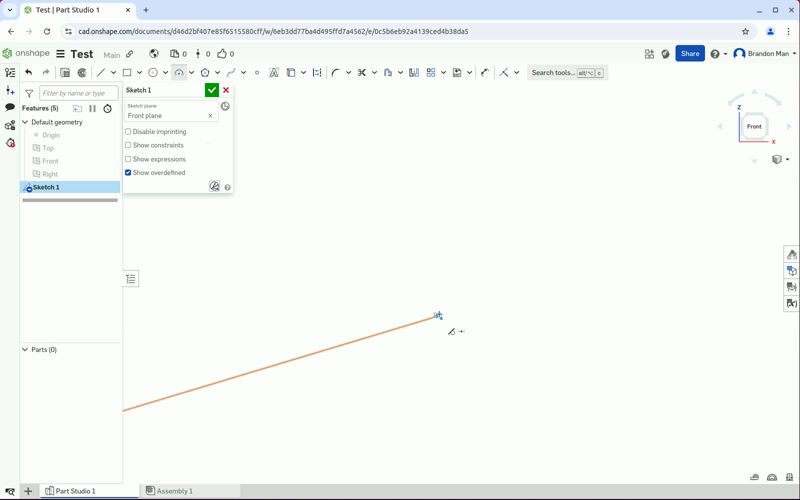
scroll(6)
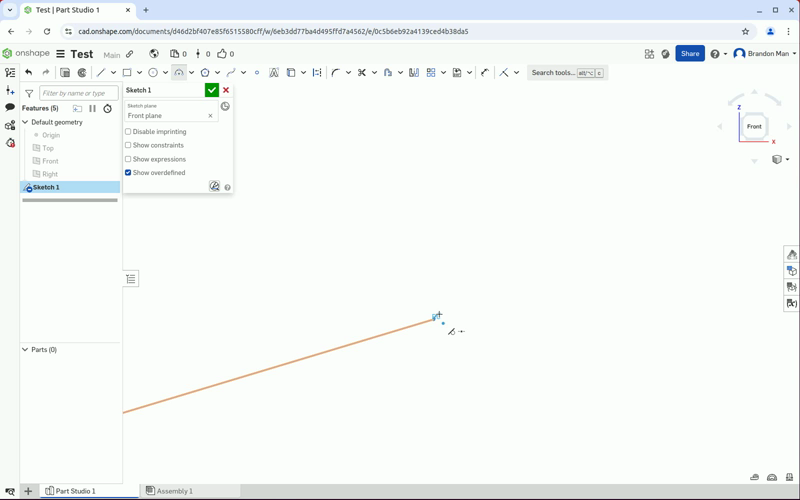
click(439, 313)
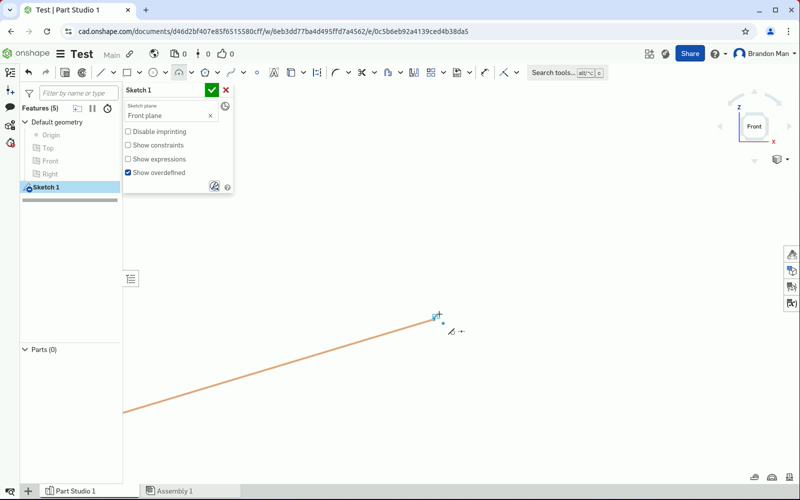
scroll(-6)
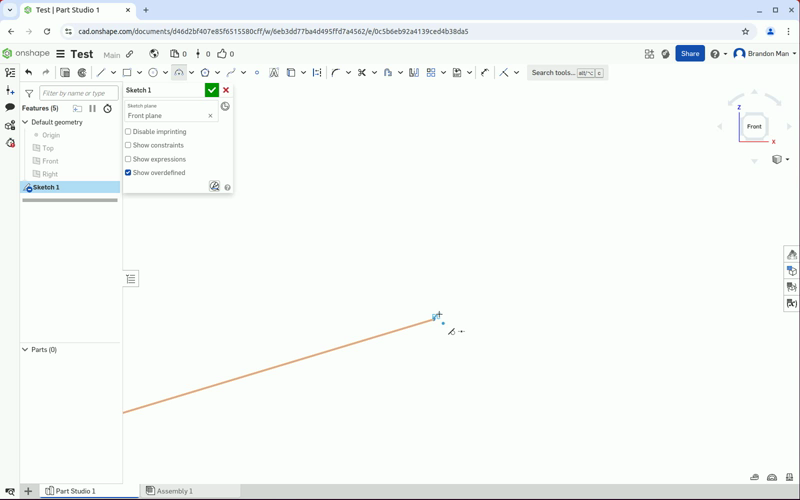
scroll(-6)
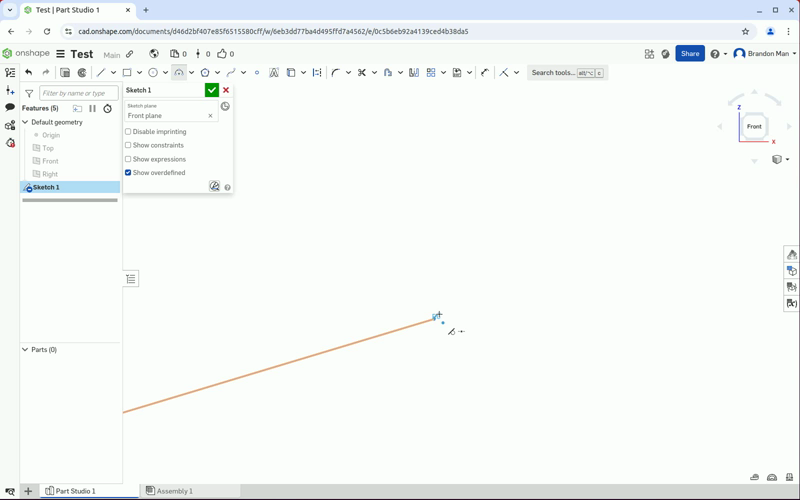
scroll(-6)
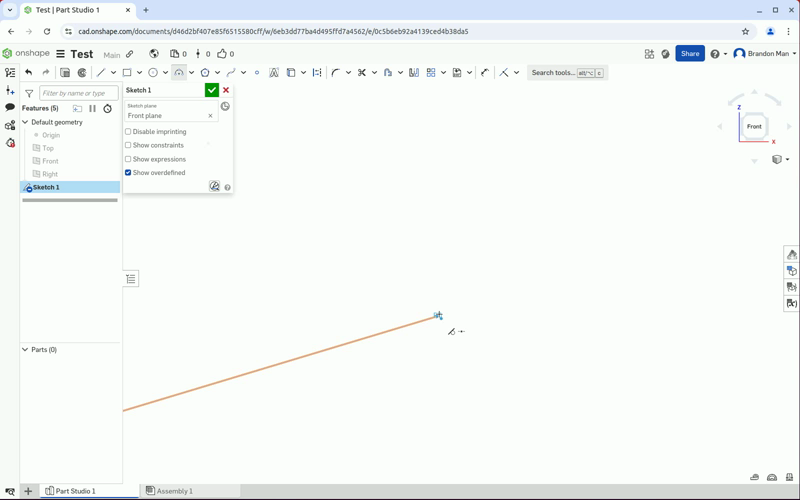
scroll(-6)
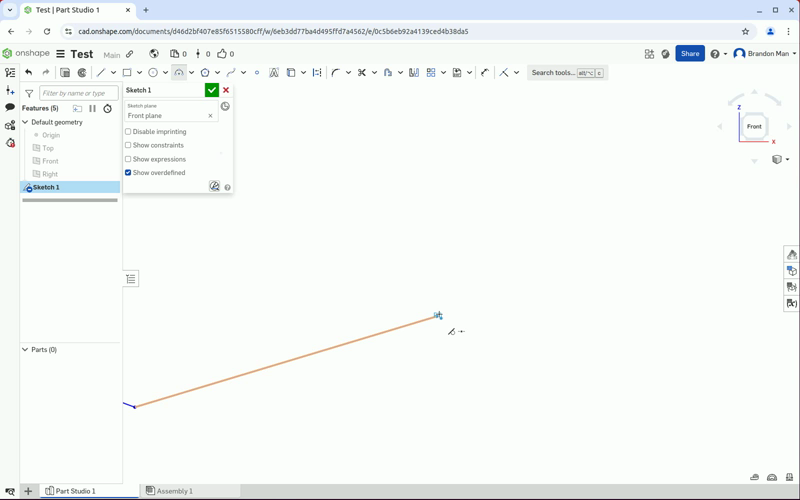
scroll(-6)
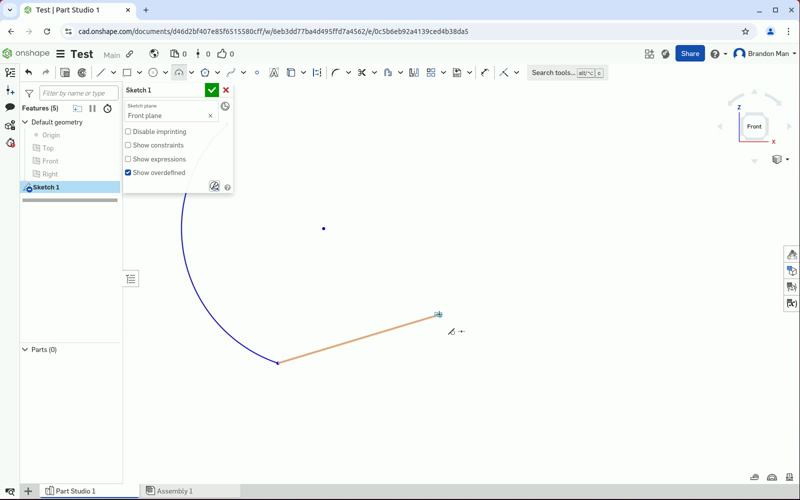
scroll(-6)
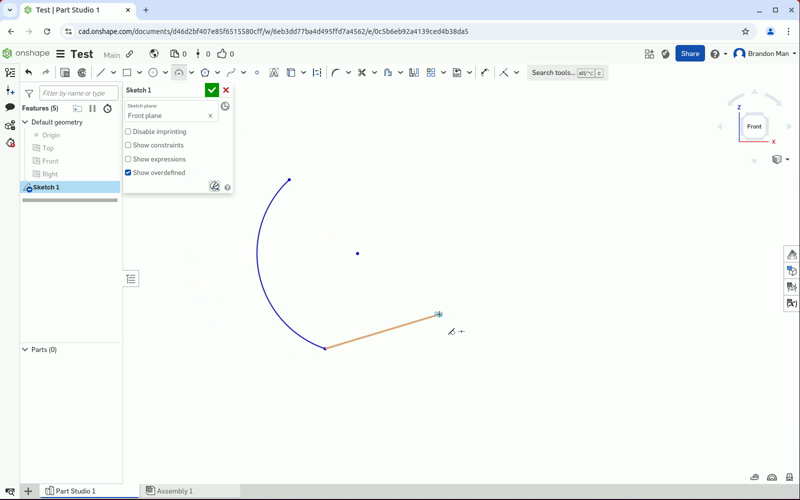
scroll(-6)
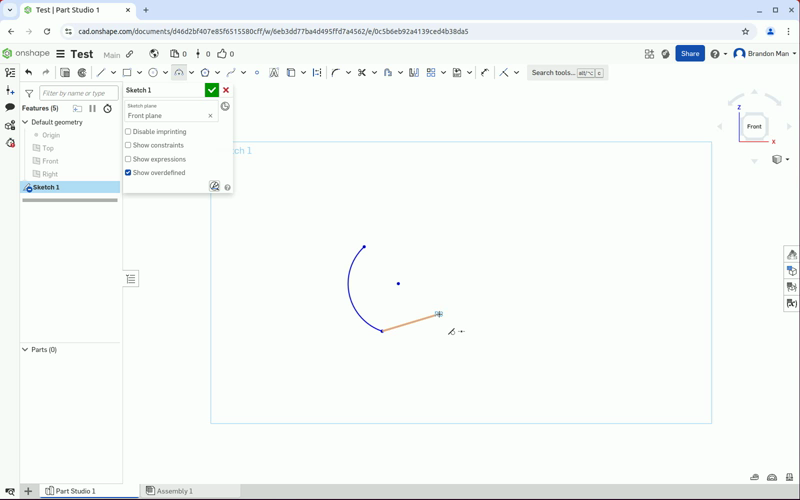
key_down(shift)
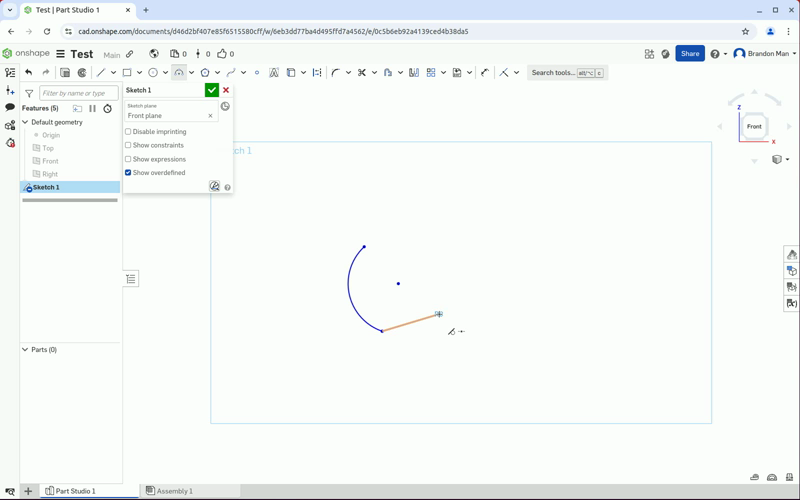
mouse_move(439, 252)
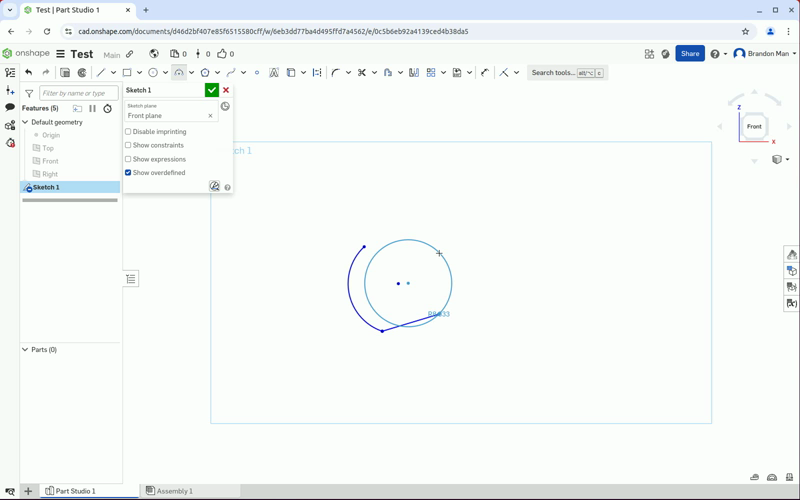
click(439, 252)
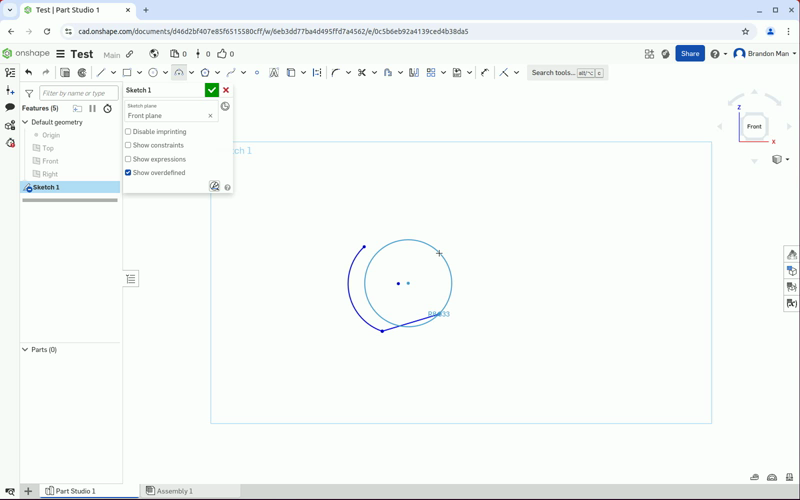
mouse_move(423, 283)
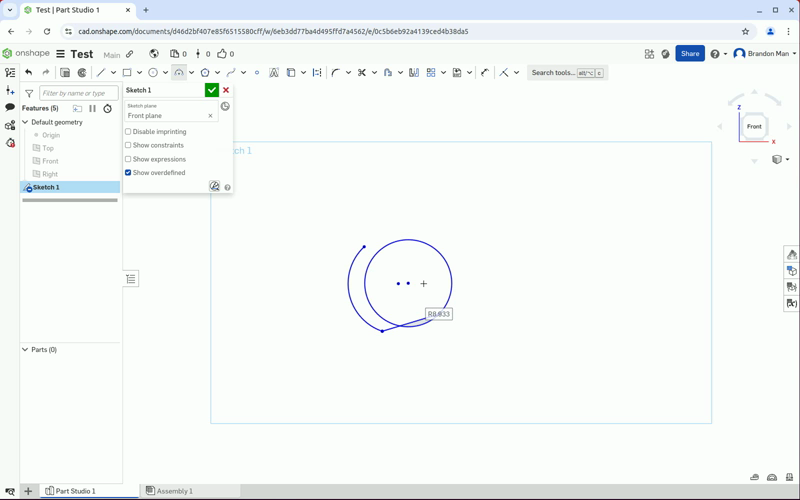
click(423, 283)
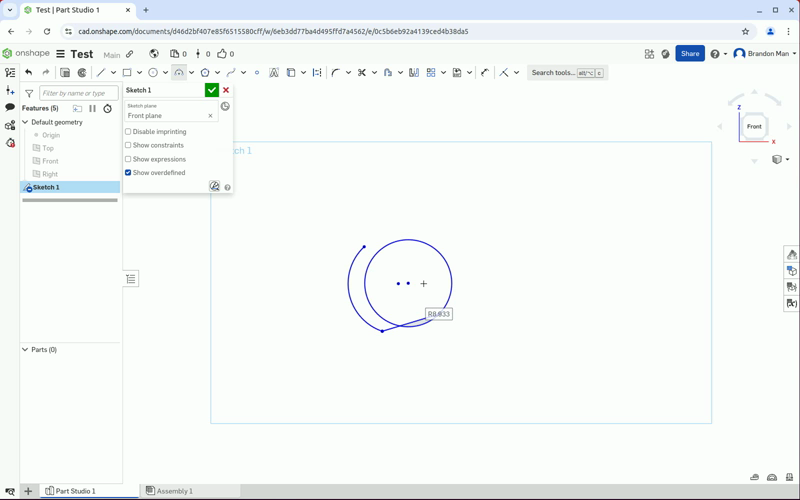
key_up(shift)
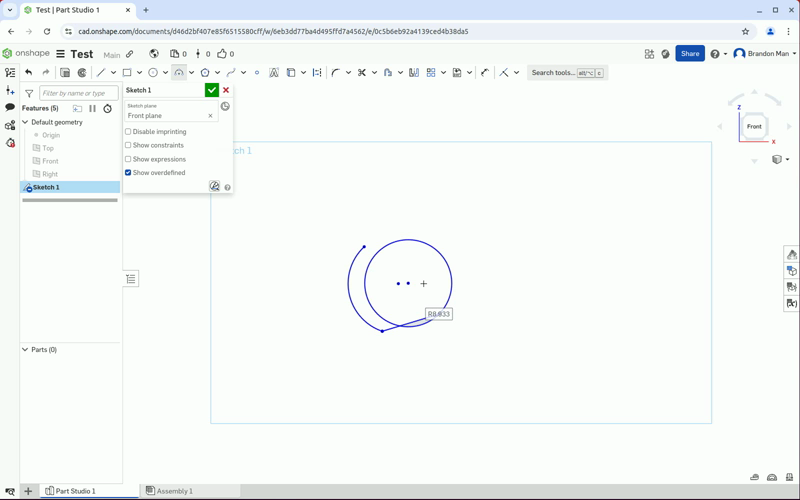
mouse_move(439, 252)
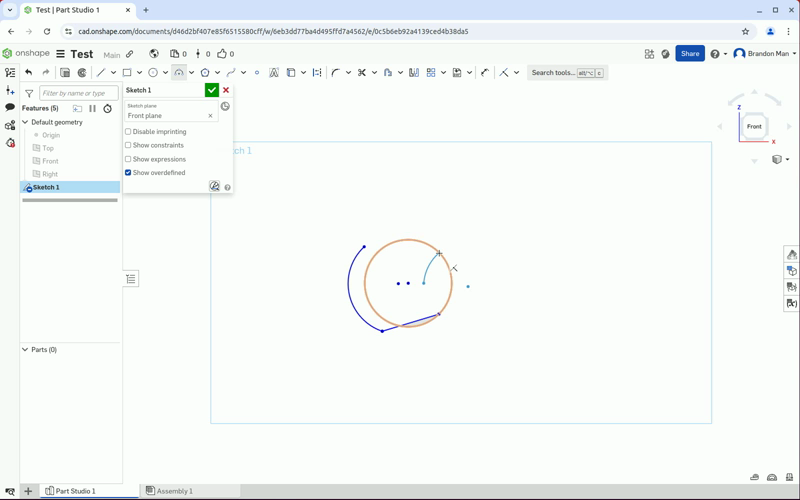
click(439, 252)
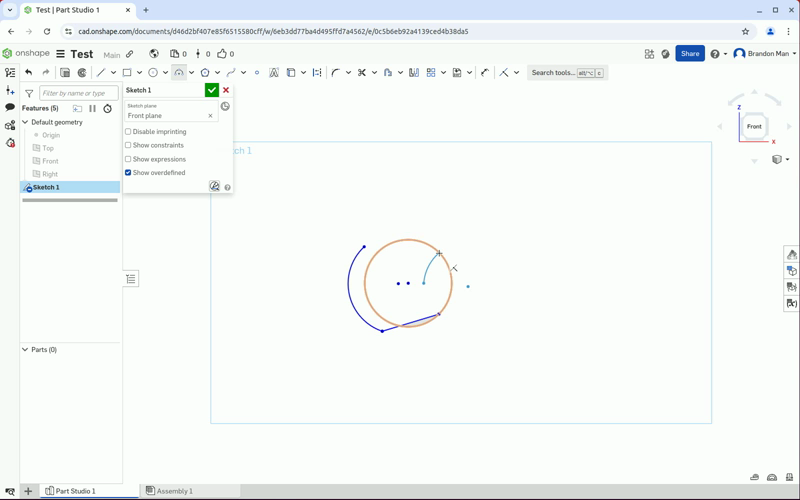
key_down(shift)
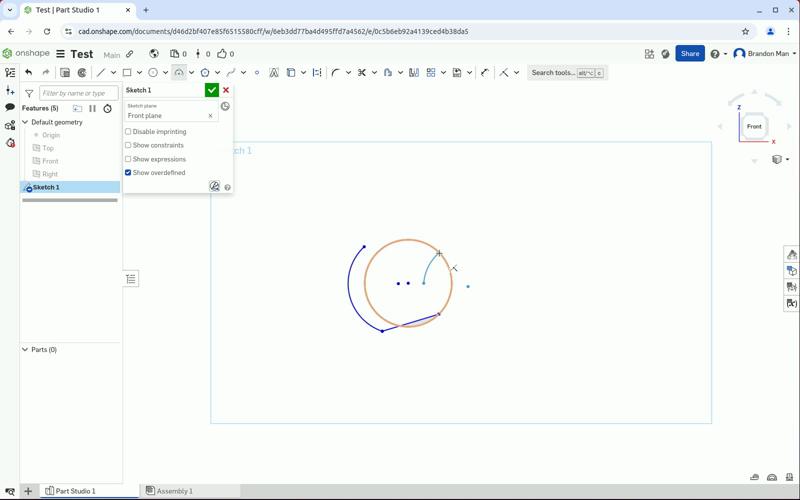
mouse_move(408, 234)
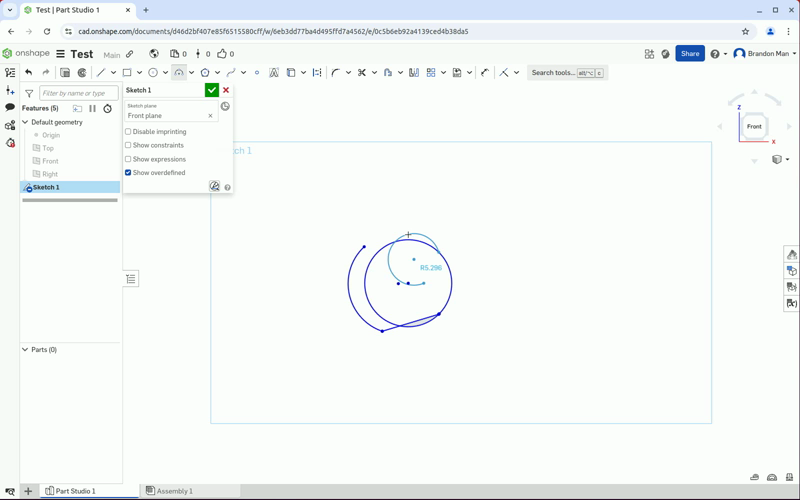
click(408, 234)
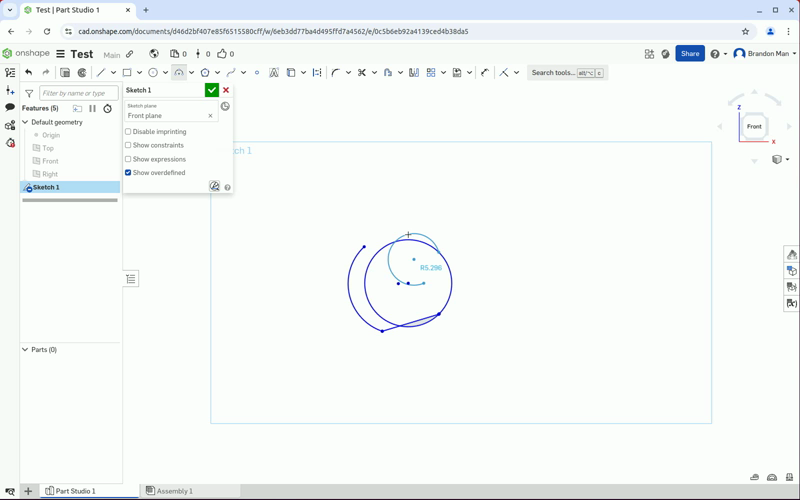
mouse_move(425, 240)
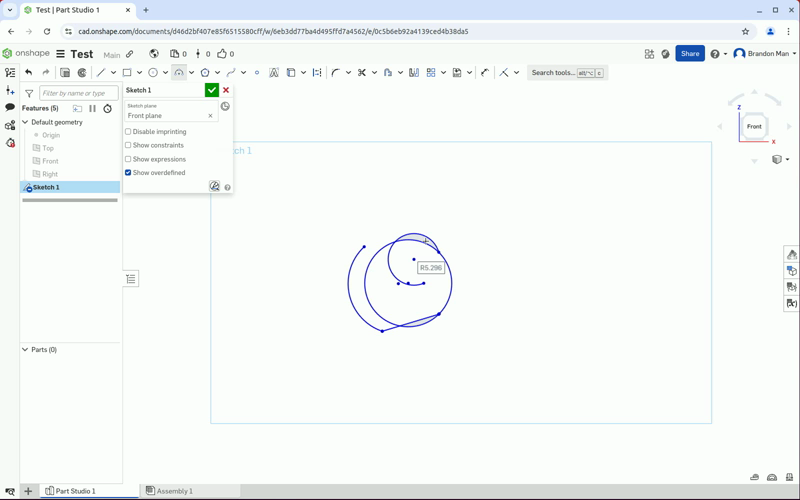
click(425, 240)
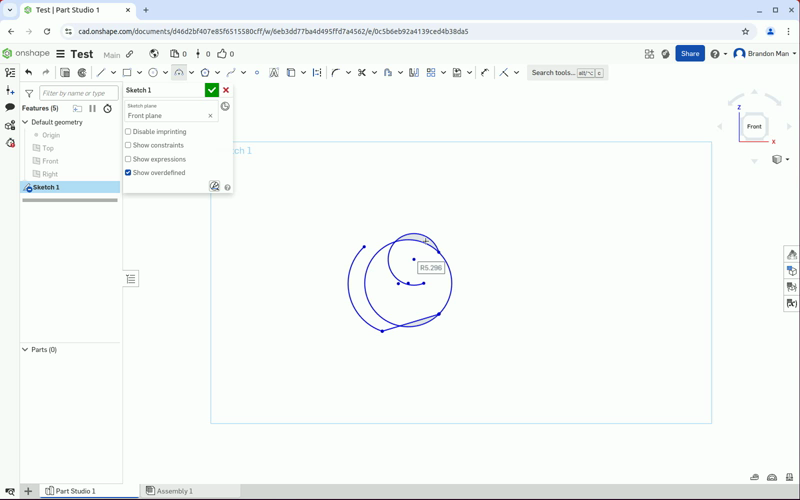
key_up(shift)
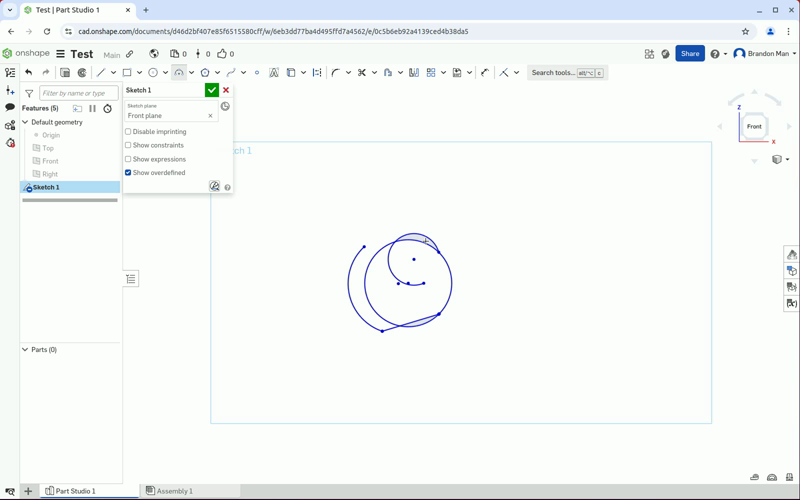
key(esc)
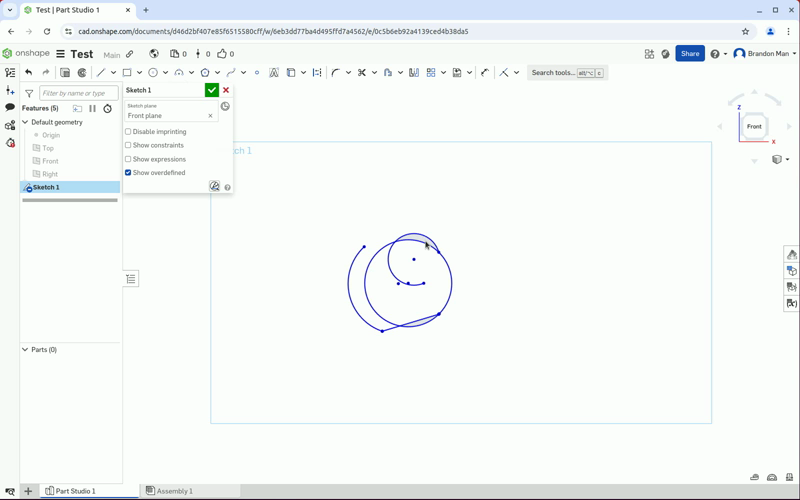
key(l)
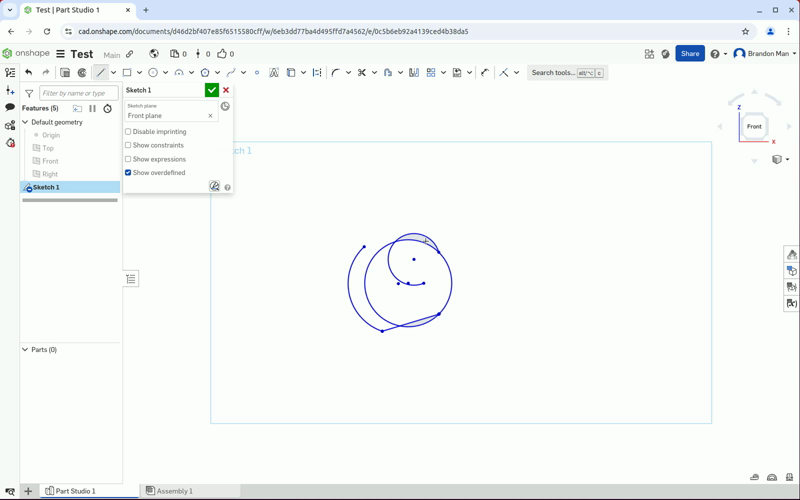
mouse_move(408, 234)
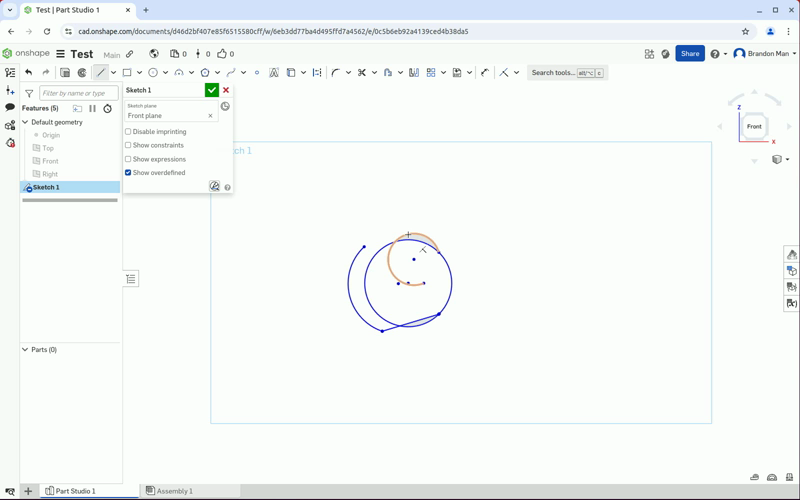
click(408, 234)
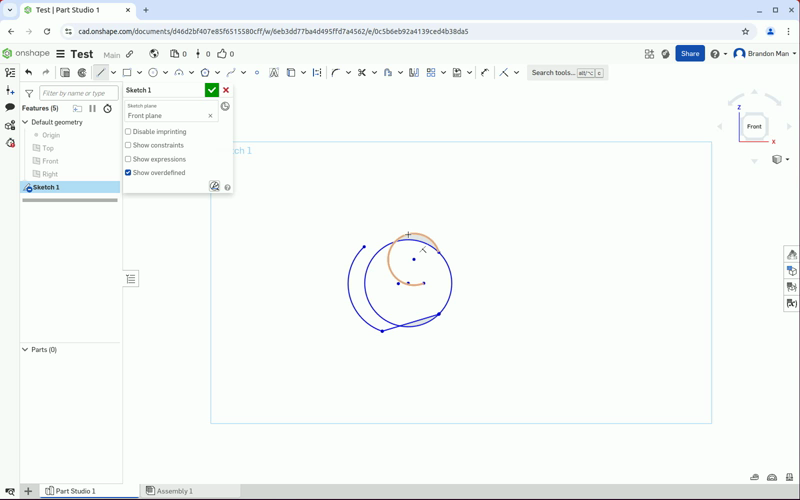
mouse_move(438, 234)
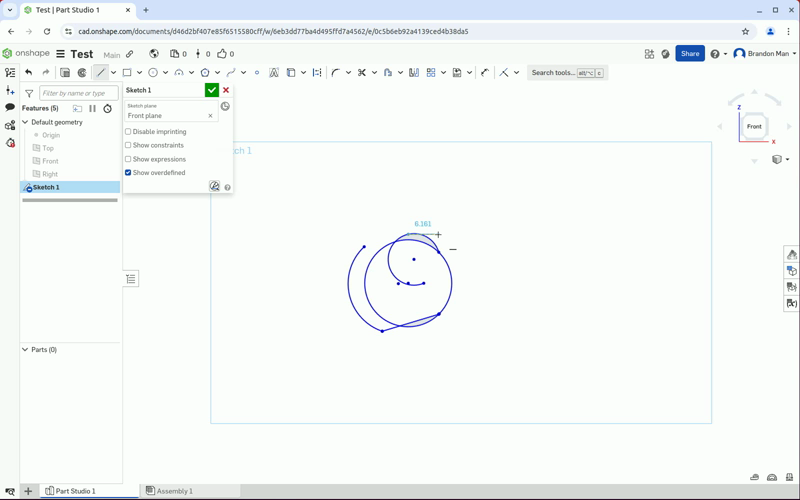
key_down(shift)
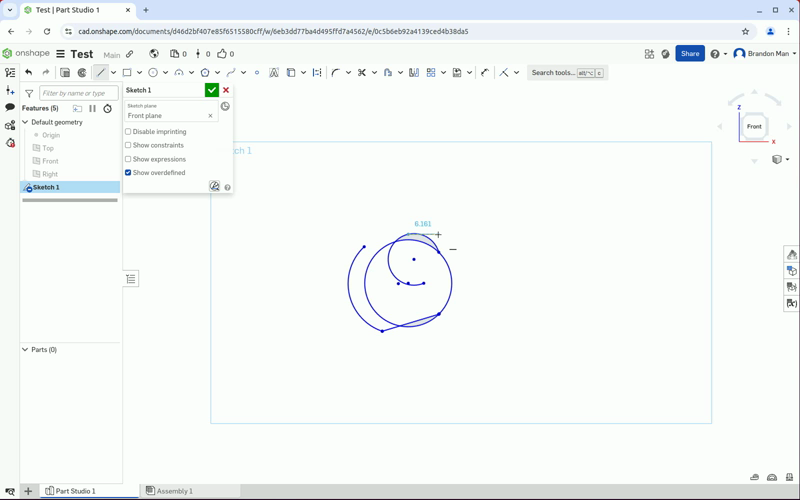
mouse_move(364, 246)
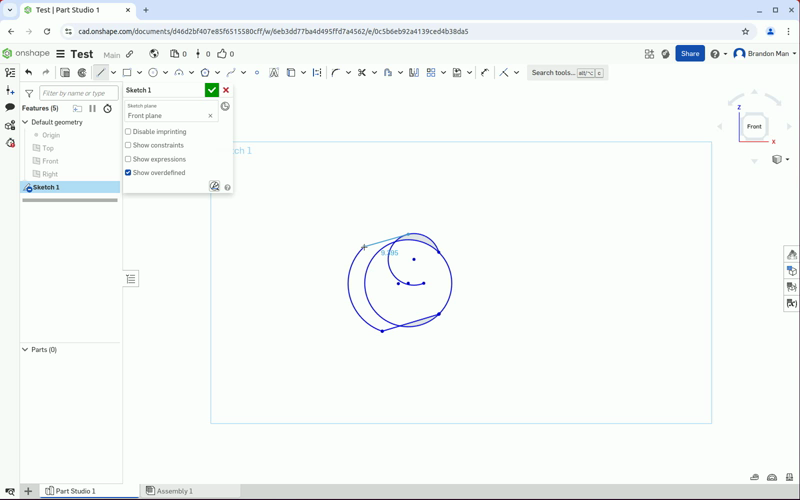
key_up(shift)
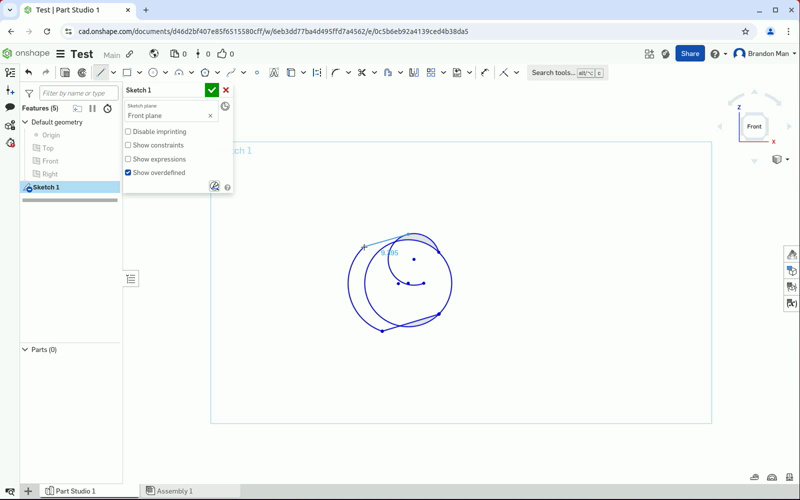
click(364, 246)
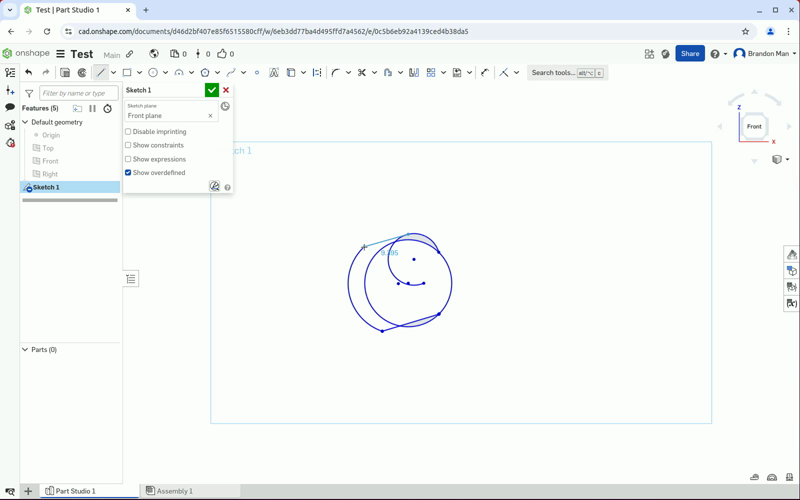
key(esc)
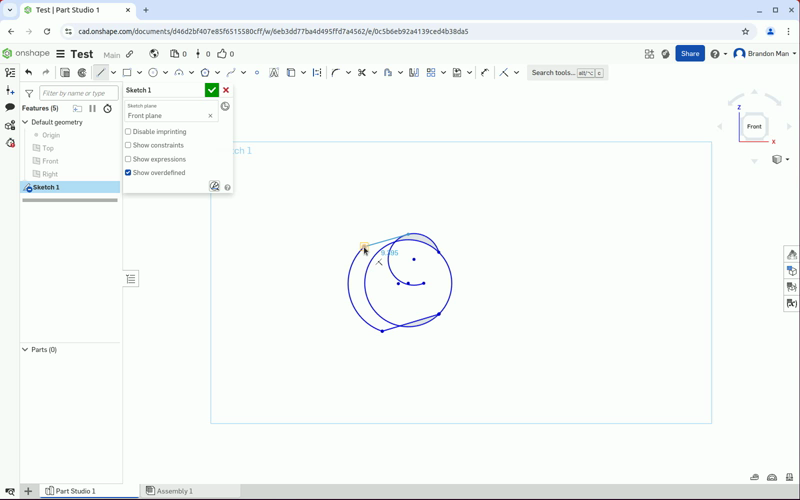
mouse_move(387, 310)
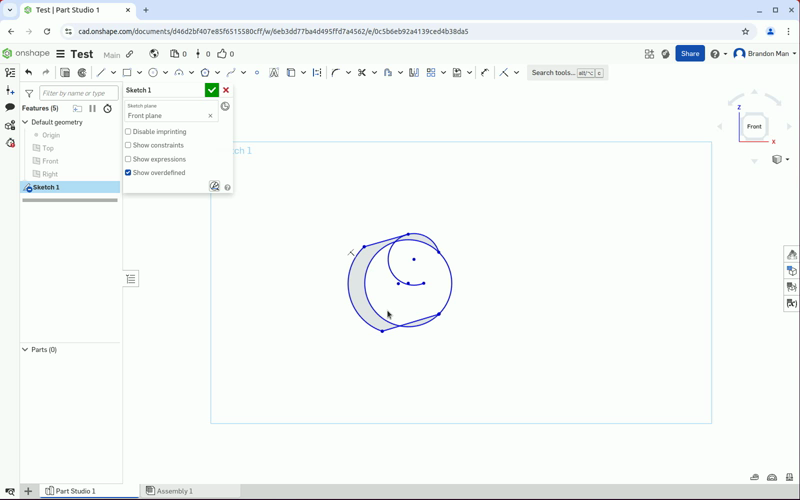
click(387, 310)
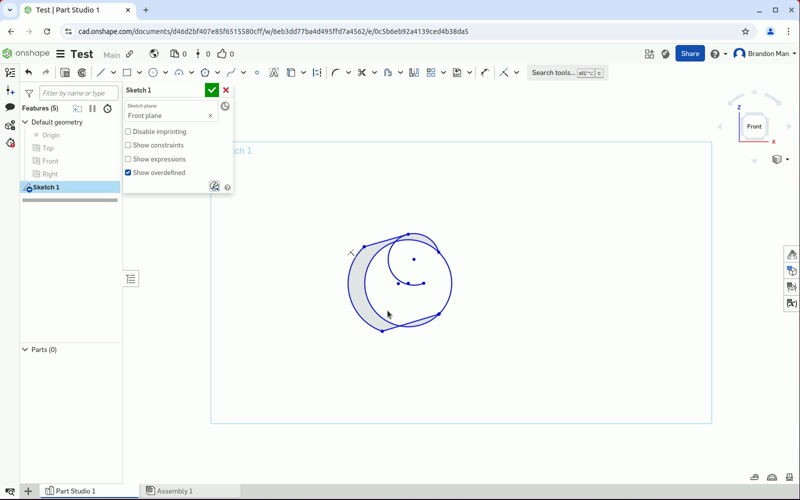
mouse_move(73, 352)
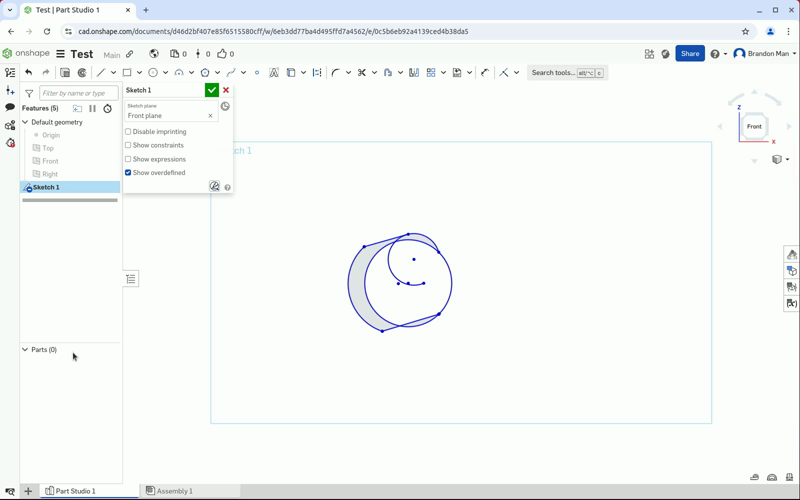
key(shift+y)
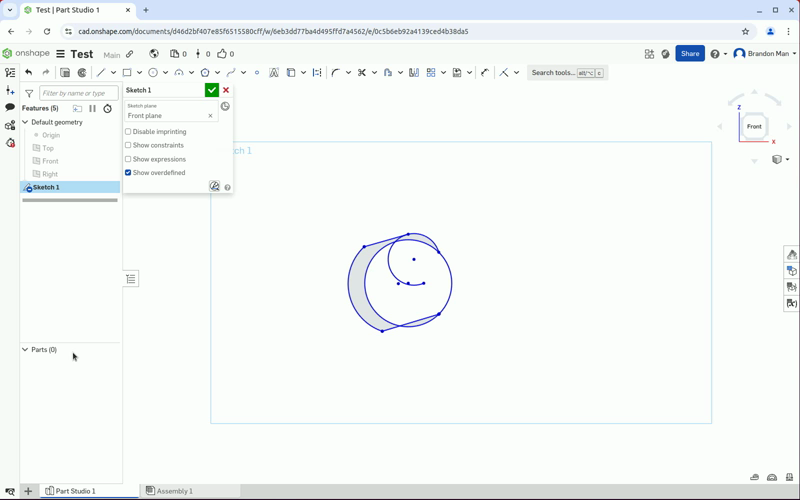
key(shift+e)
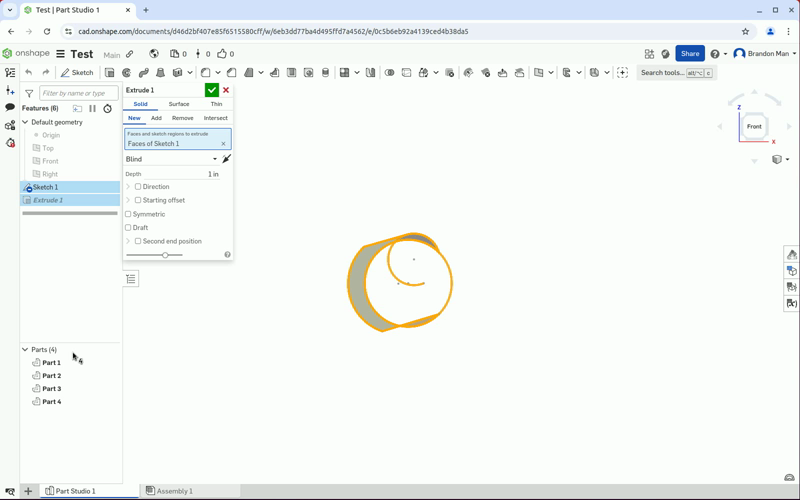
mouse_move(143, 106)
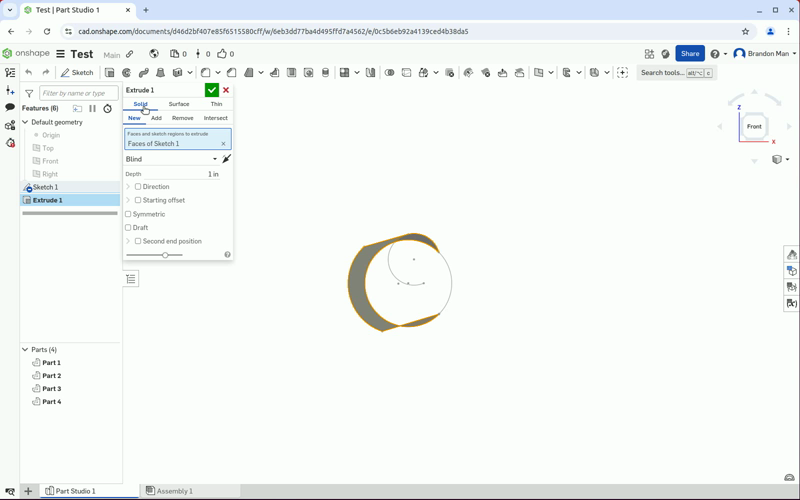
click(143, 106)
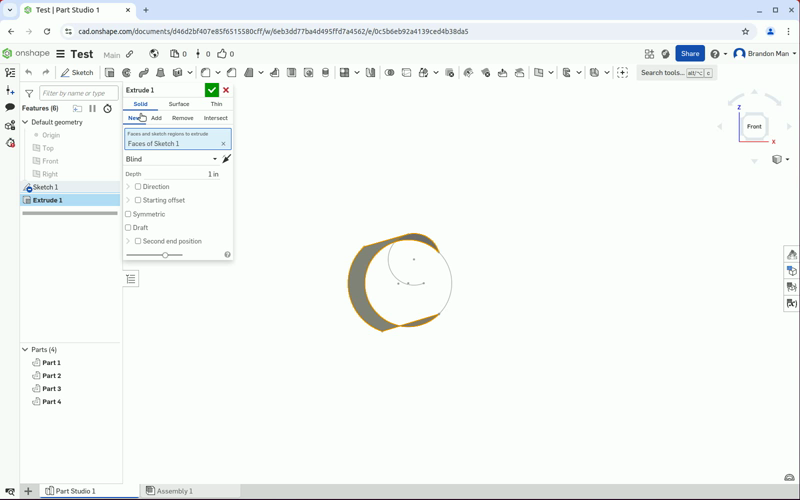
mouse_move(137, 120)
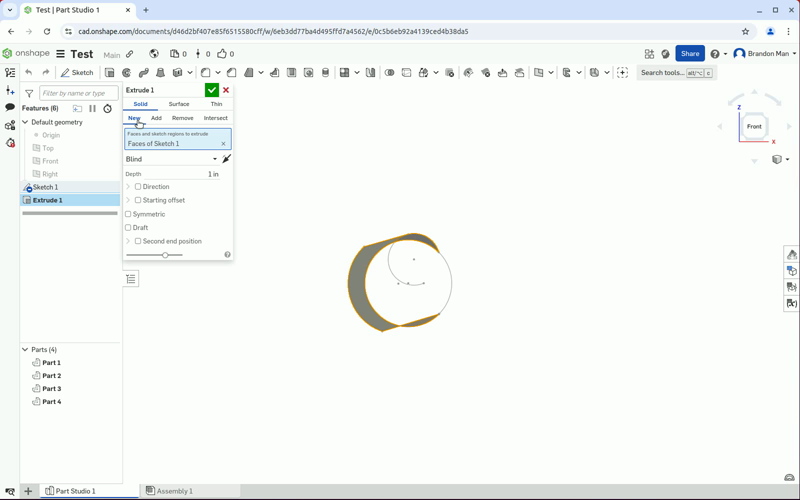
click(137, 120)
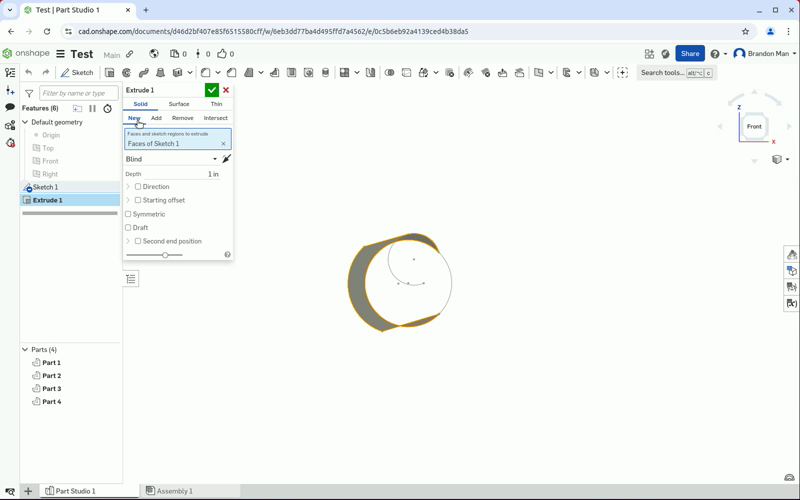
key(tab, 4)
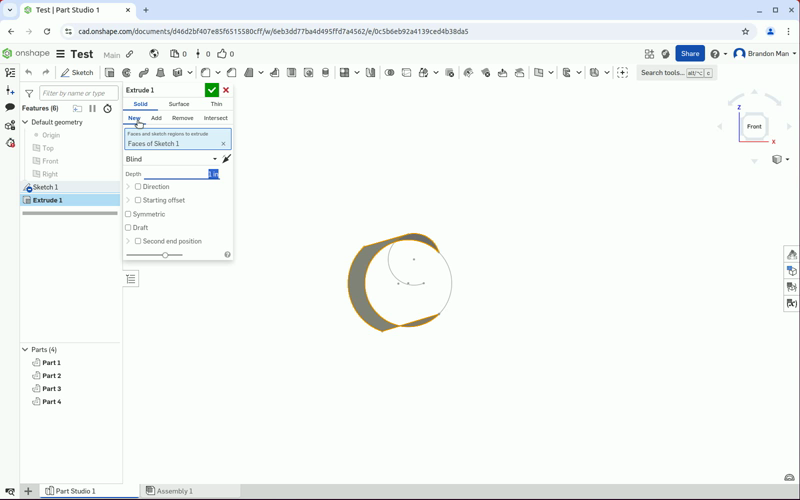
text(7.703)
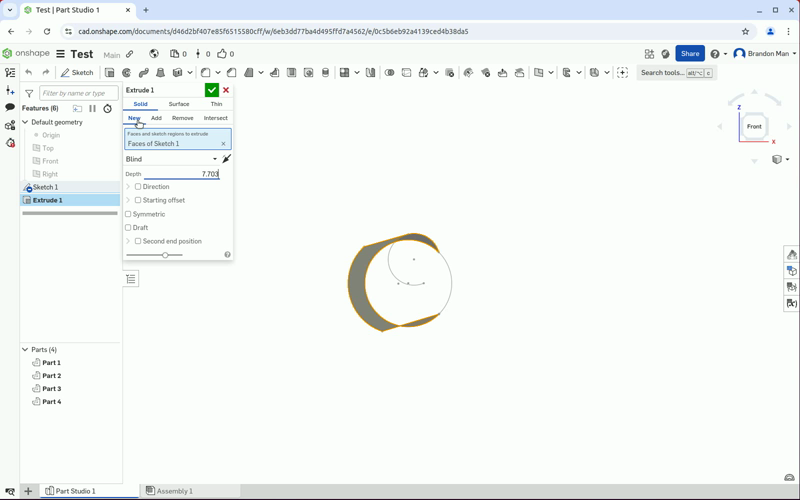
key(enter)
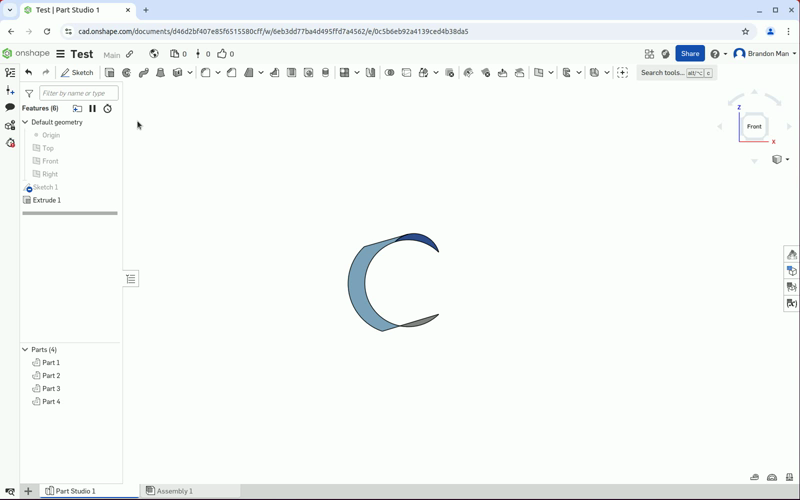
key(shift+h)
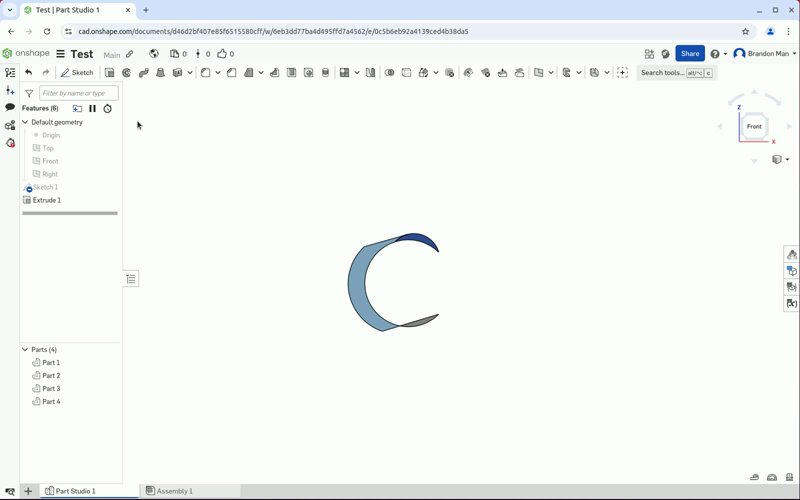
key(shift+h)
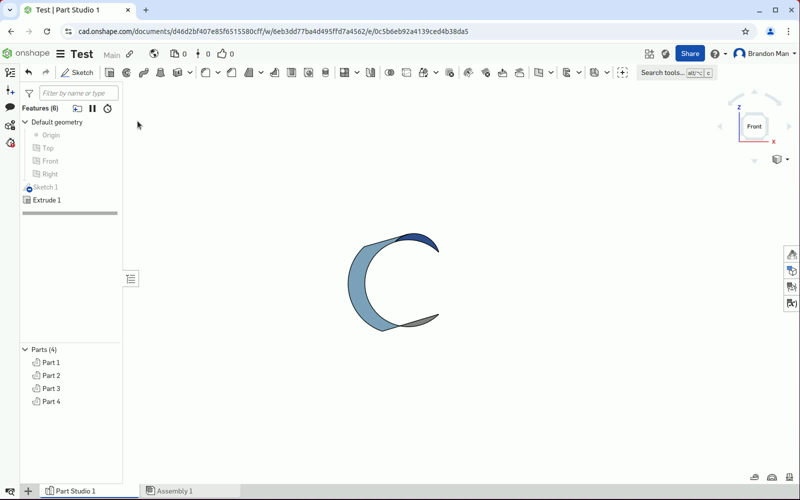
mouse_move(73, 189)
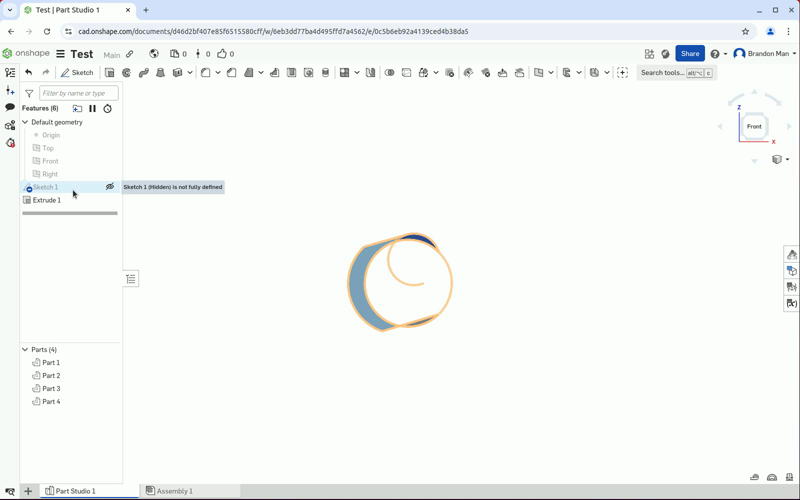
click(73, 189)
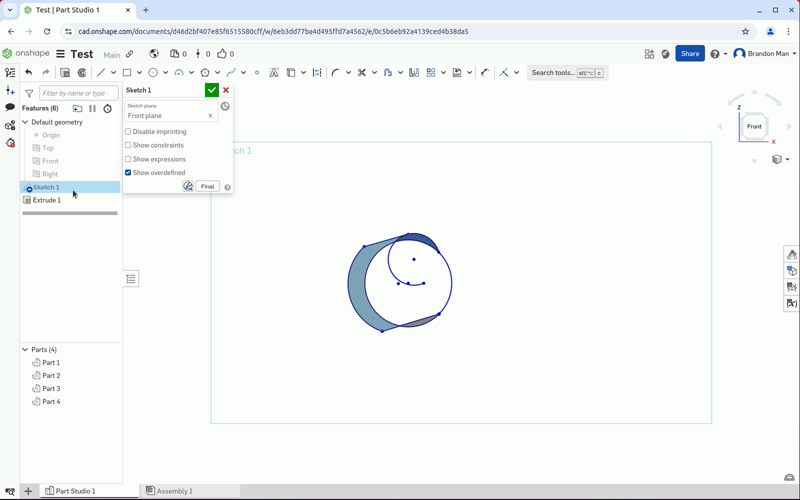
mouse_move(229, 92)
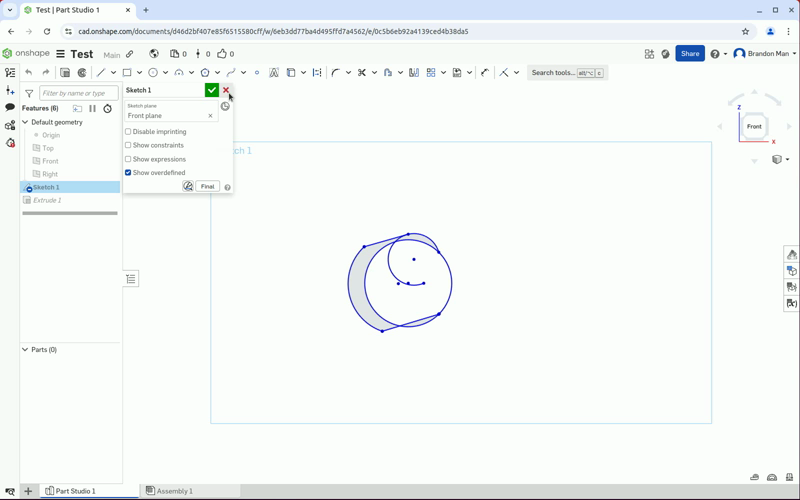
click(229, 92)
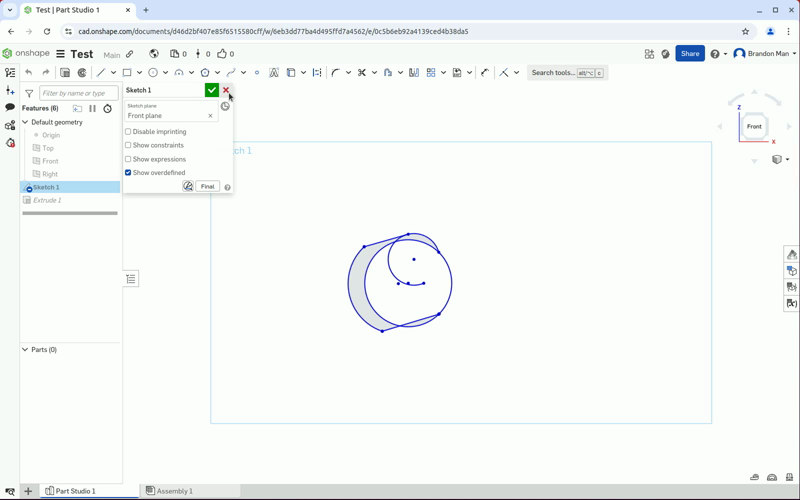
key(shift+s)
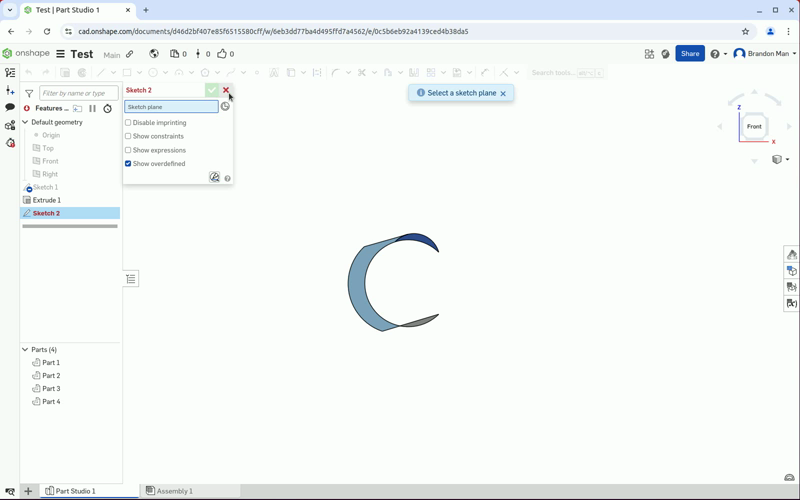
mouse_move(73, 163)
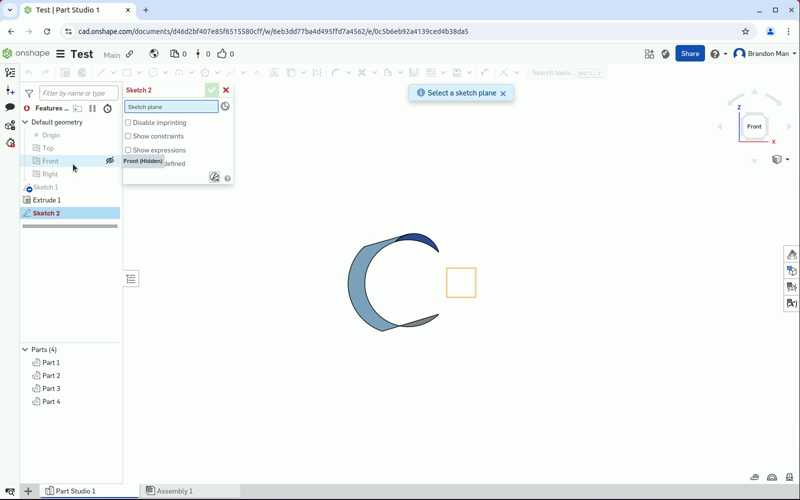
click(73, 163)
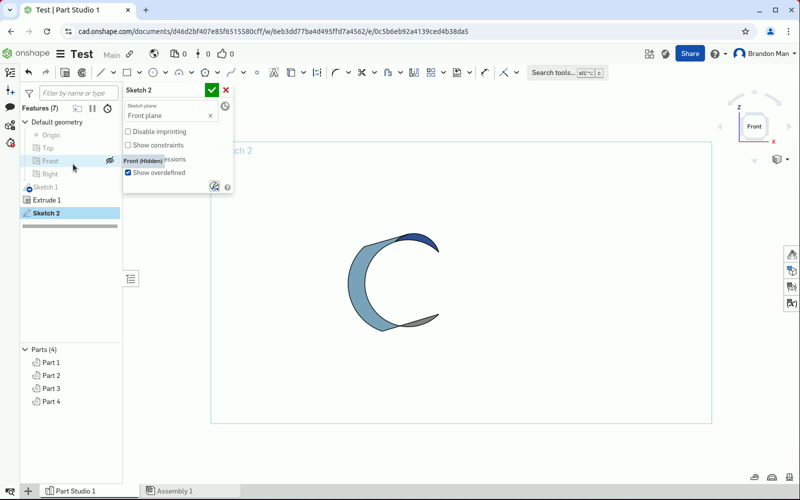
mouse_move(73, 352)
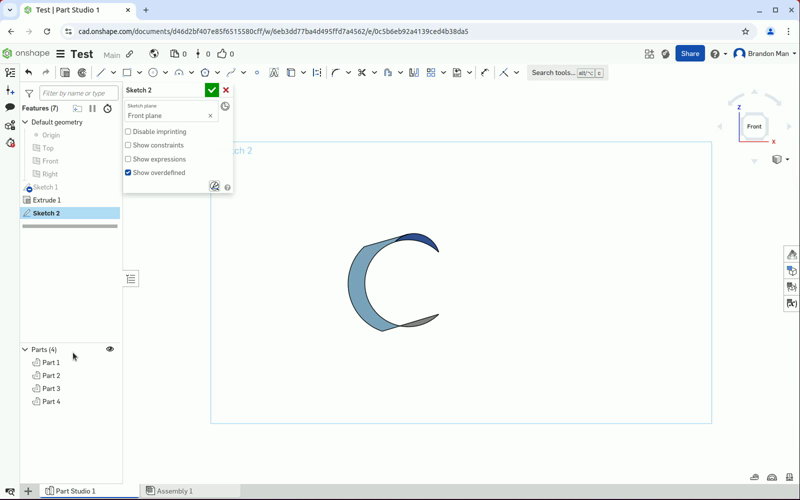
key(y)
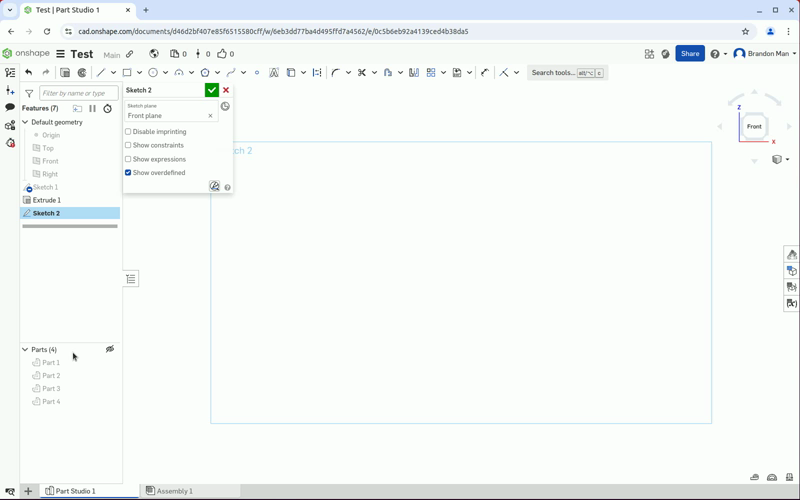
key(a)
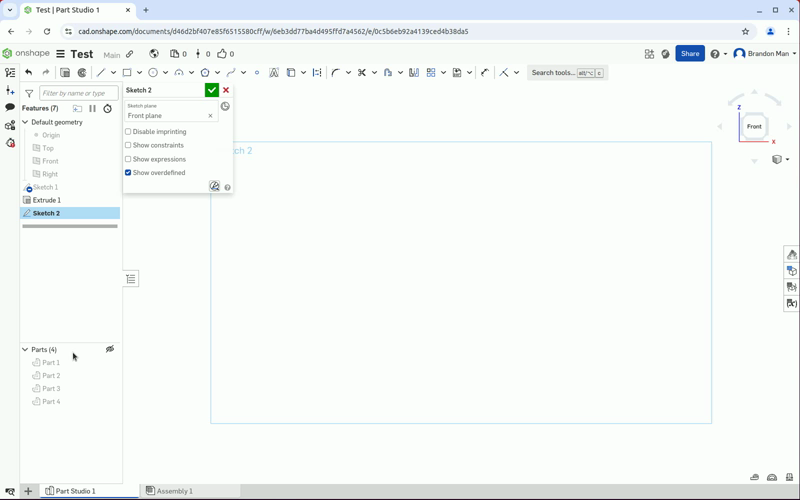
key_down(shift)
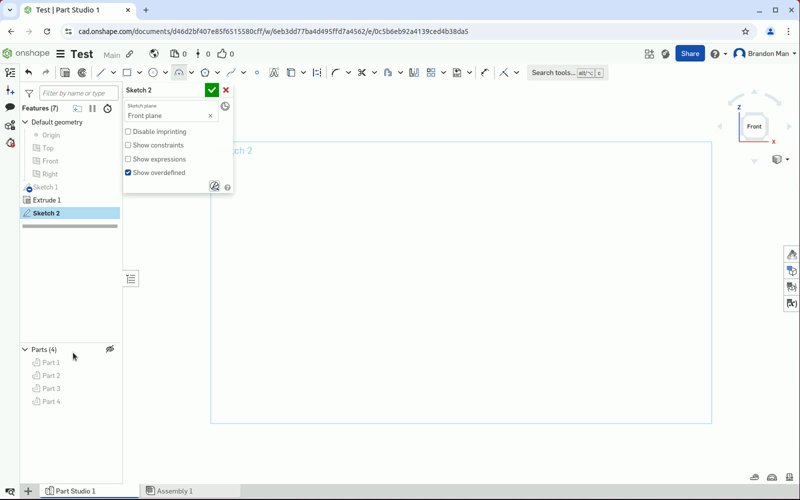
mouse_move(382, 330)
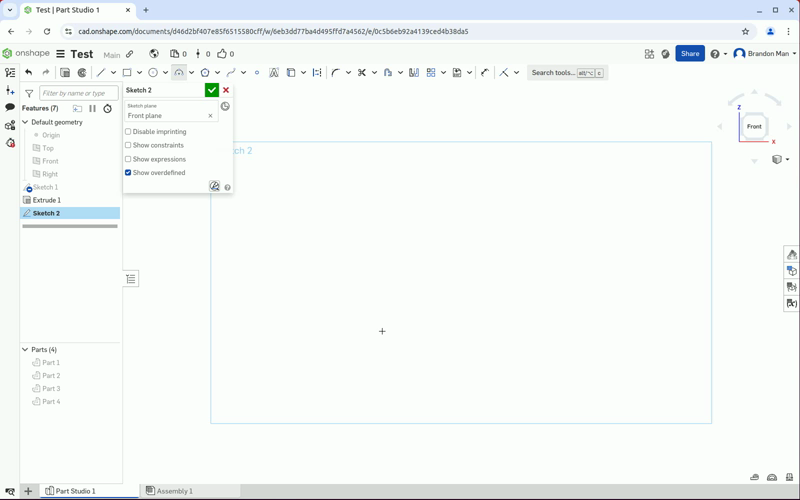
click(382, 330)
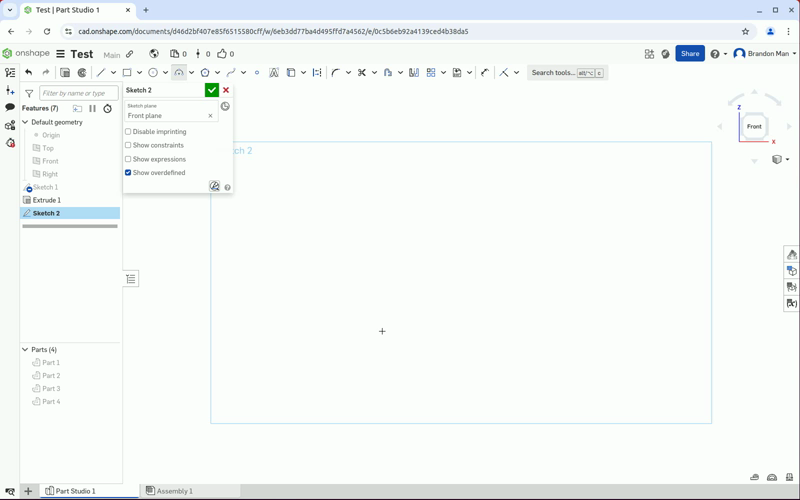
key_up(shift)
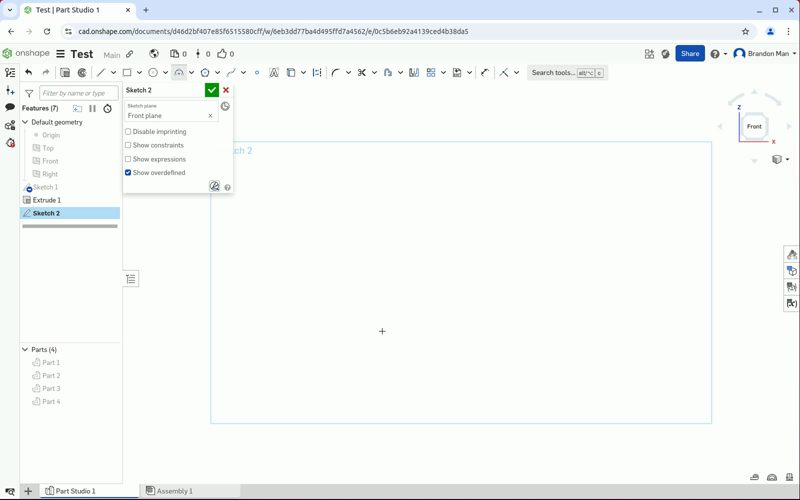
key_down(shift)
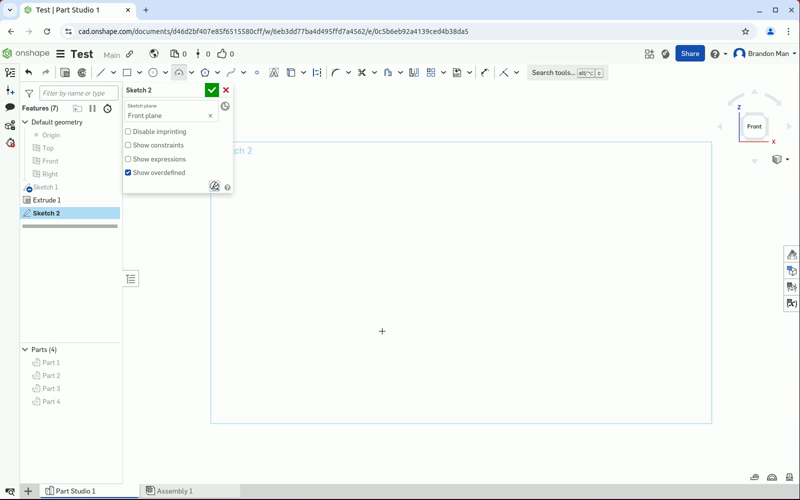
mouse_move(439, 314)
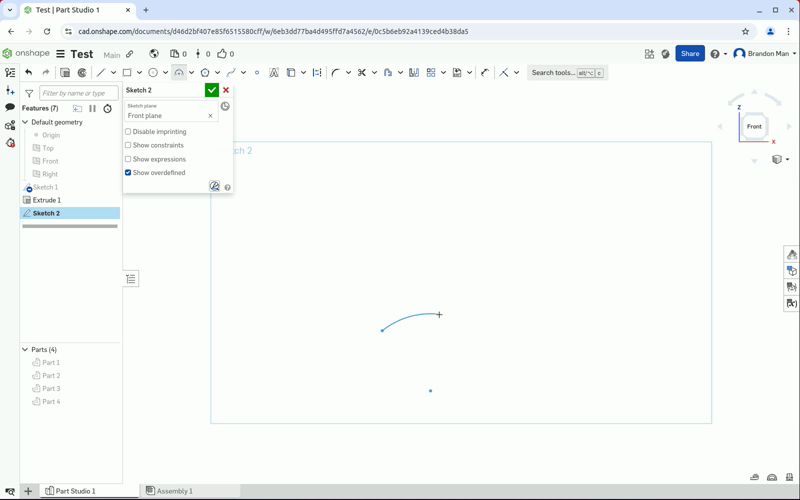
click(439, 314)
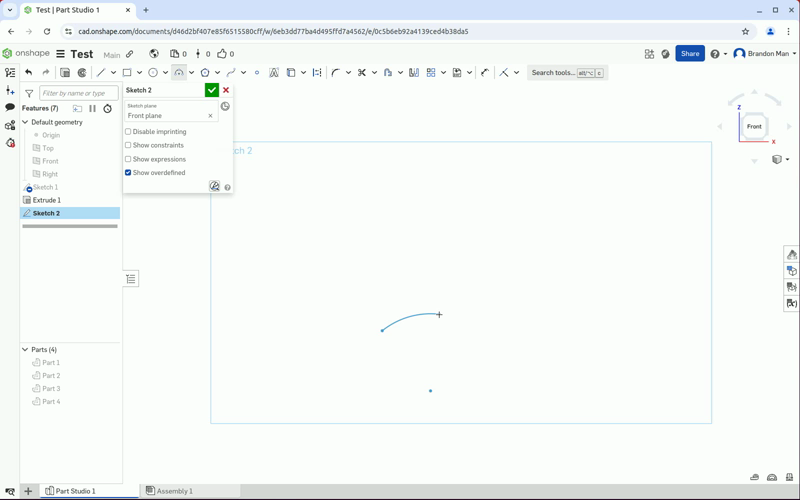
mouse_move(413, 331)
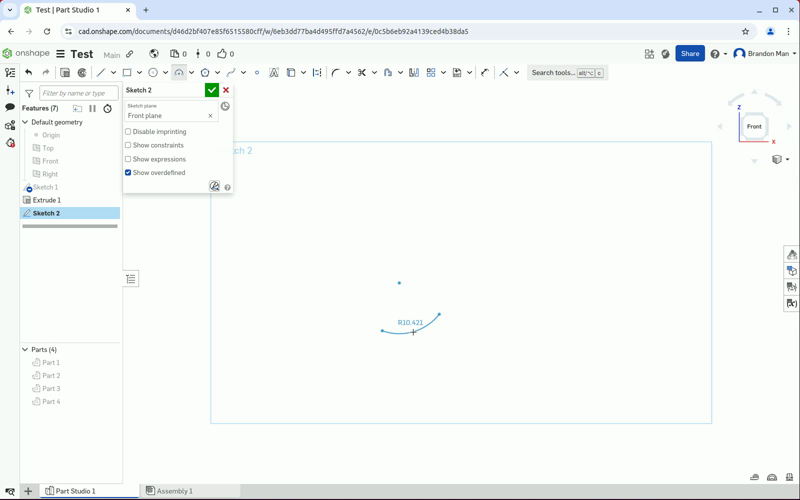
click(413, 331)
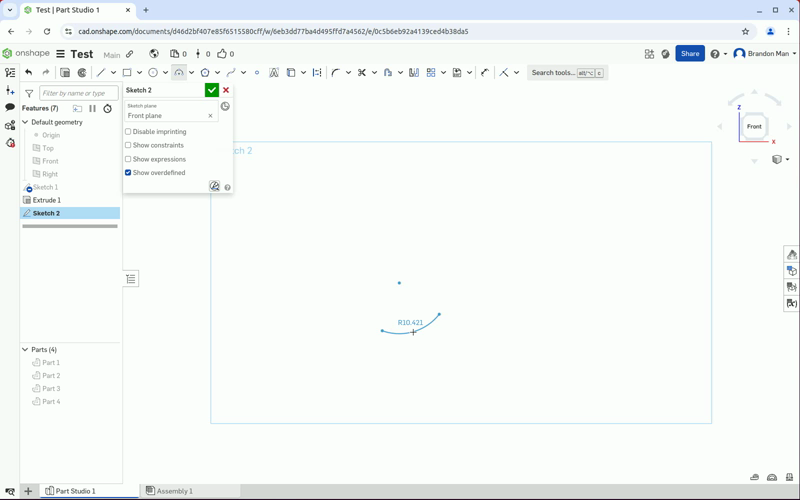
key_up(shift)
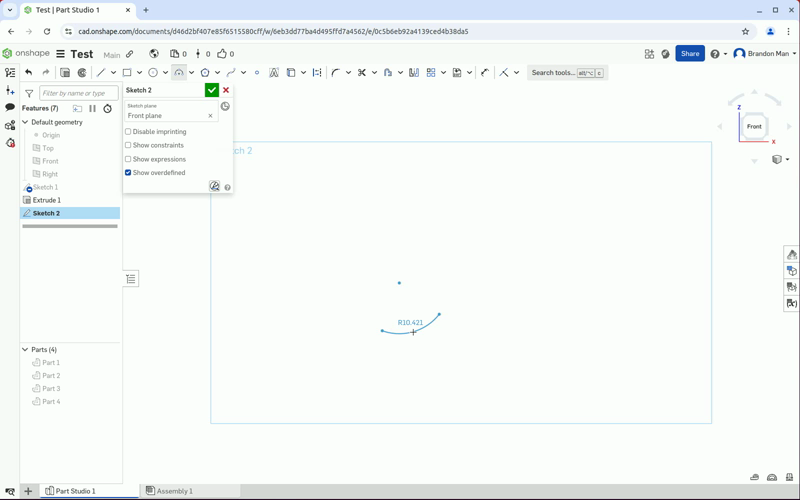
key(esc)
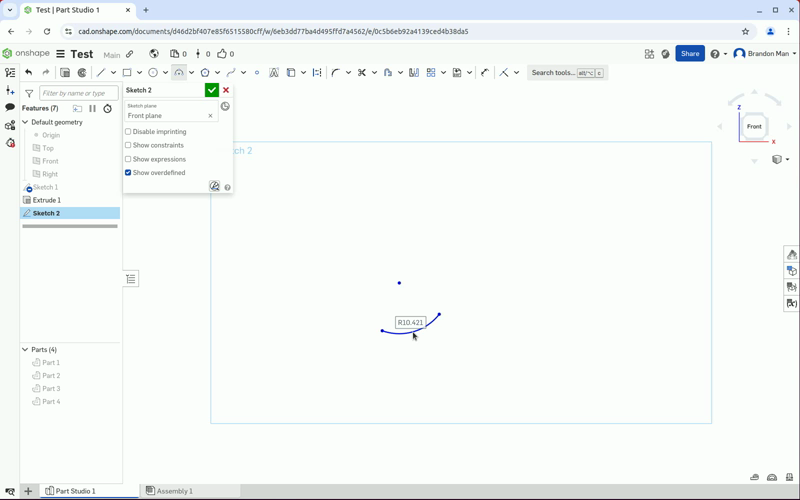
key(l)
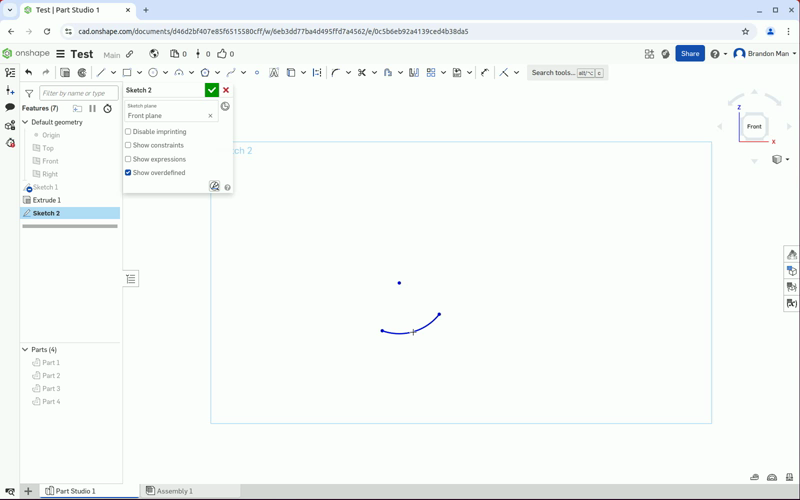
mouse_move(439, 314)
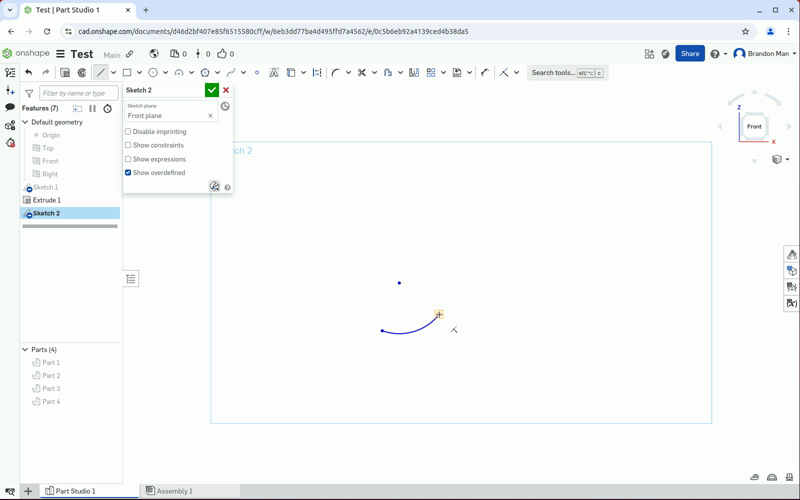
click(439, 314)
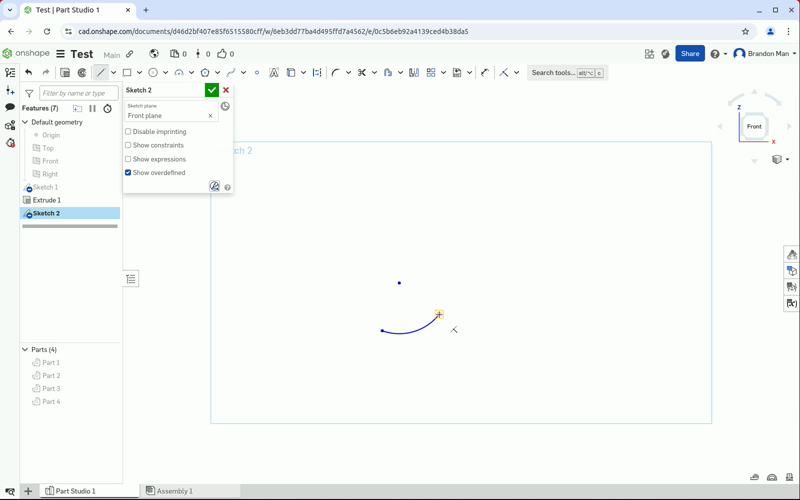
mouse_move(469, 314)
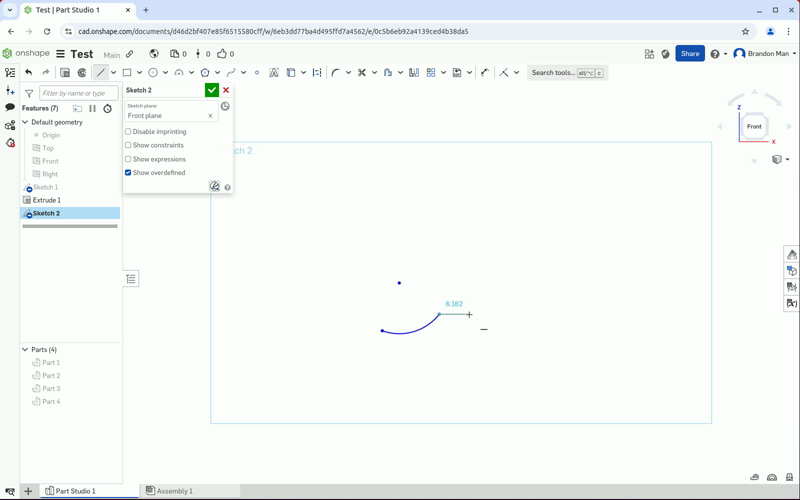
key_down(shift)
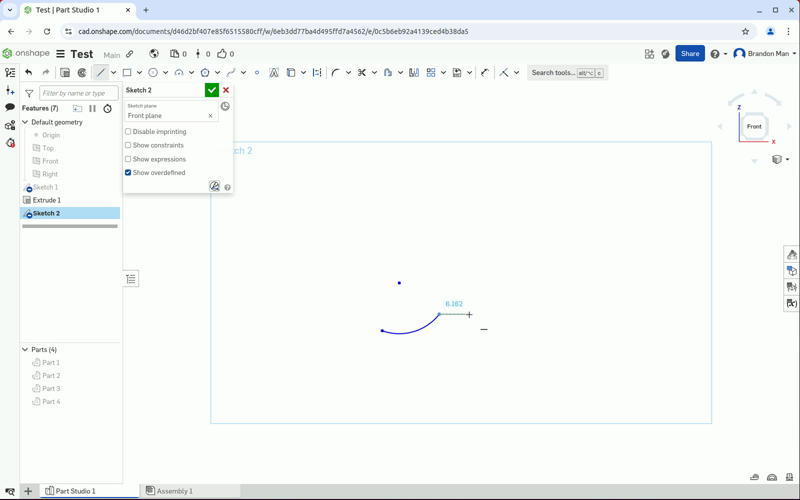
mouse_move(382, 330)
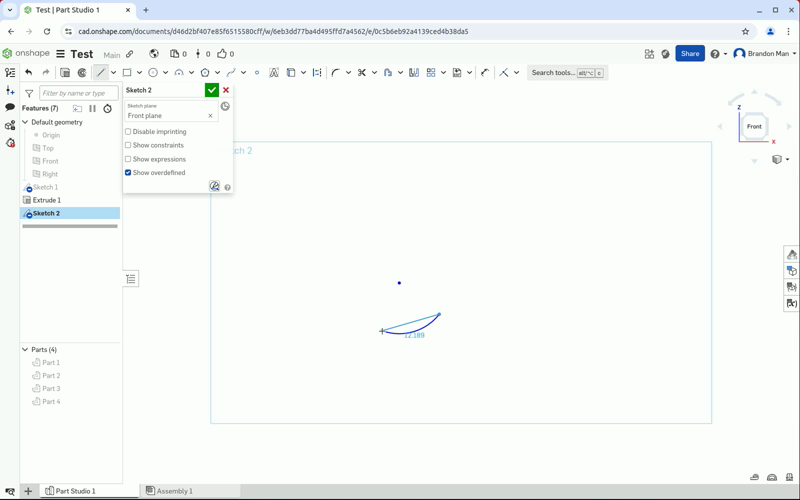
key_up(shift)
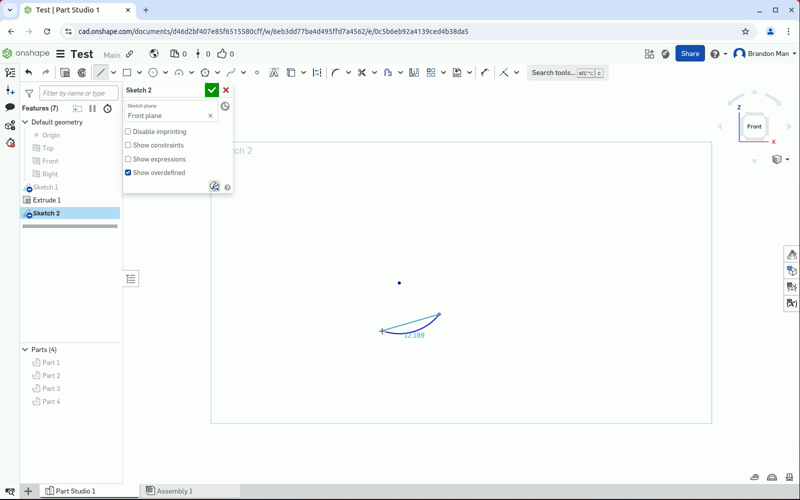
click(382, 330)
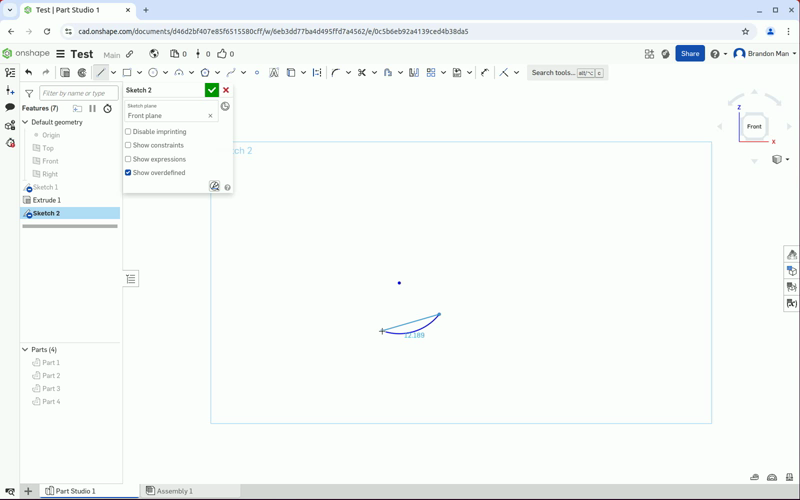
key(esc)
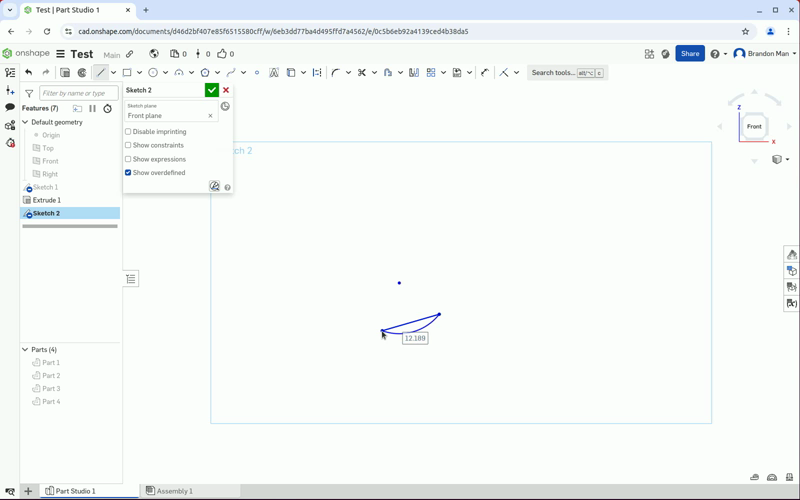
mouse_move(425, 325)
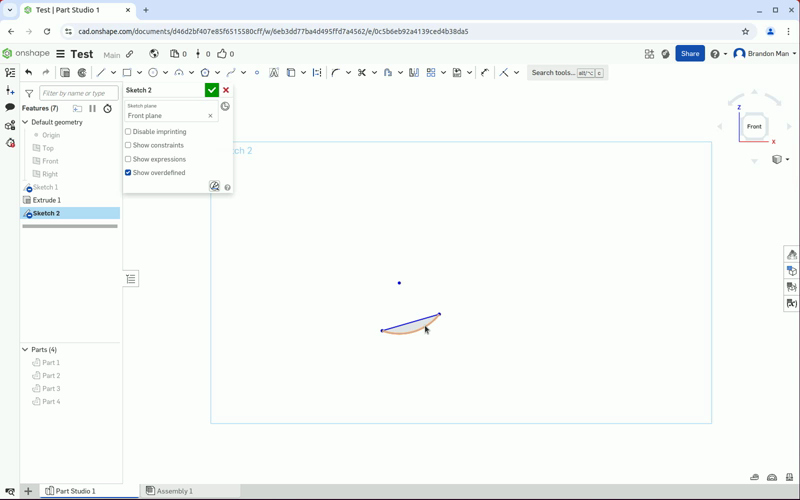
scroll(6)
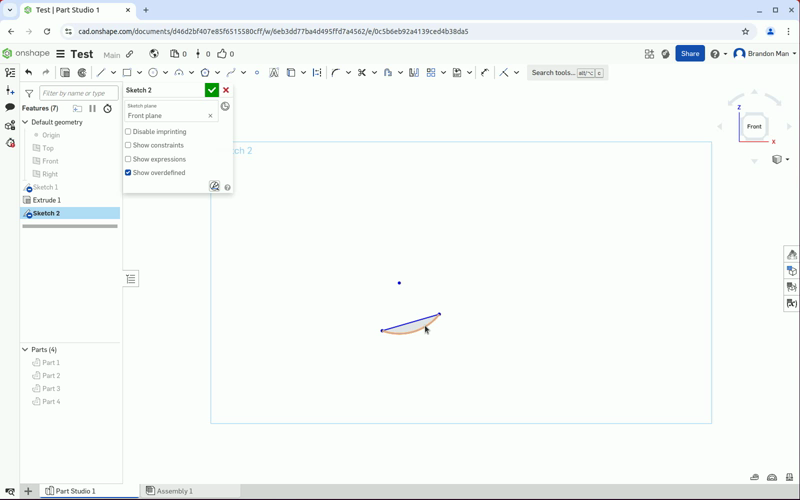
scroll(6)
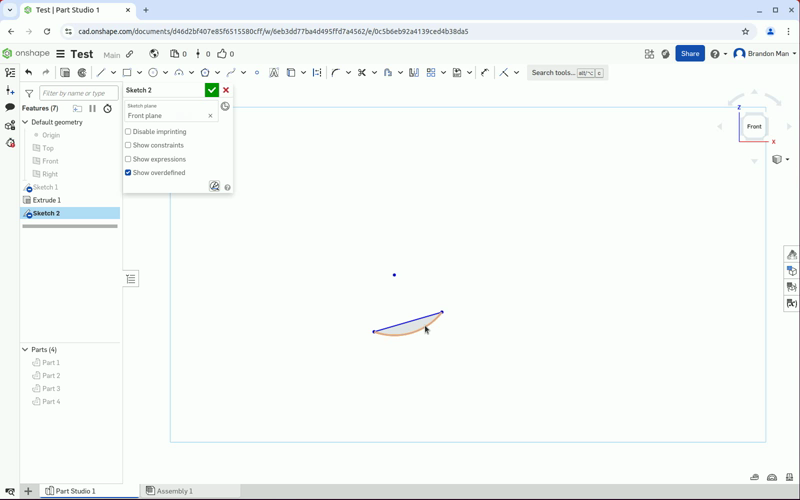
scroll(6)
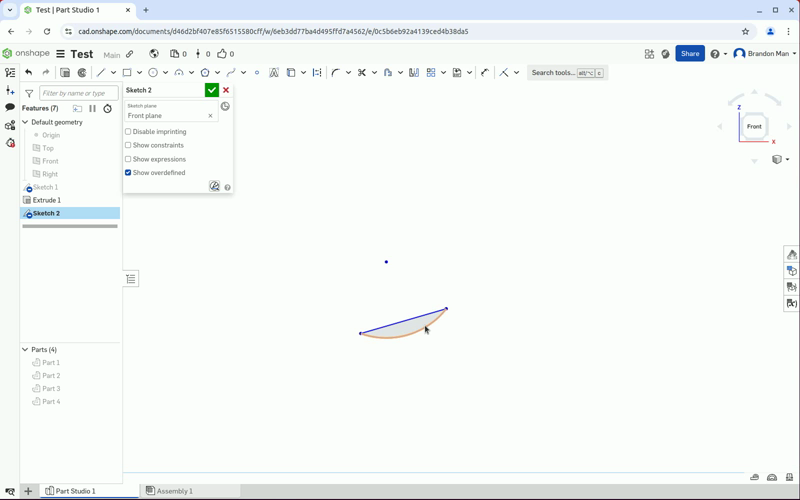
scroll(6)
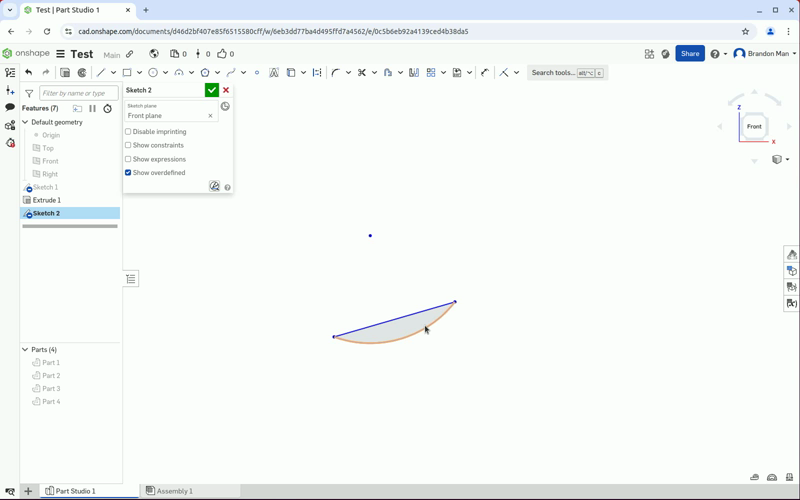
scroll(6)
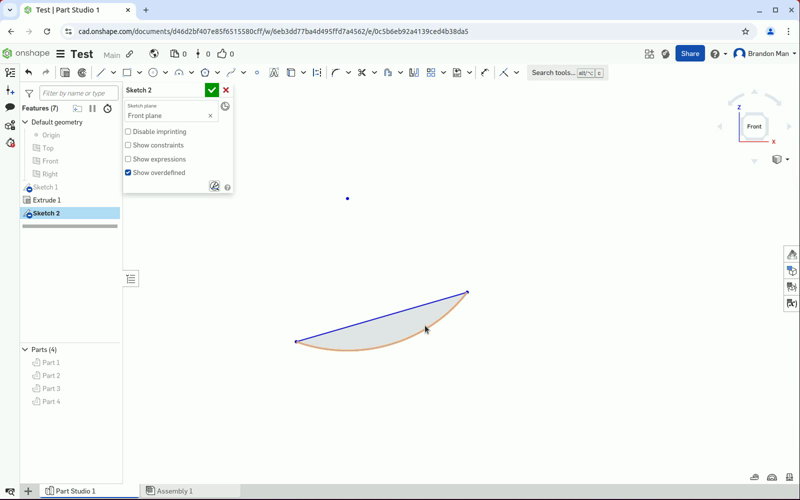
scroll(6)
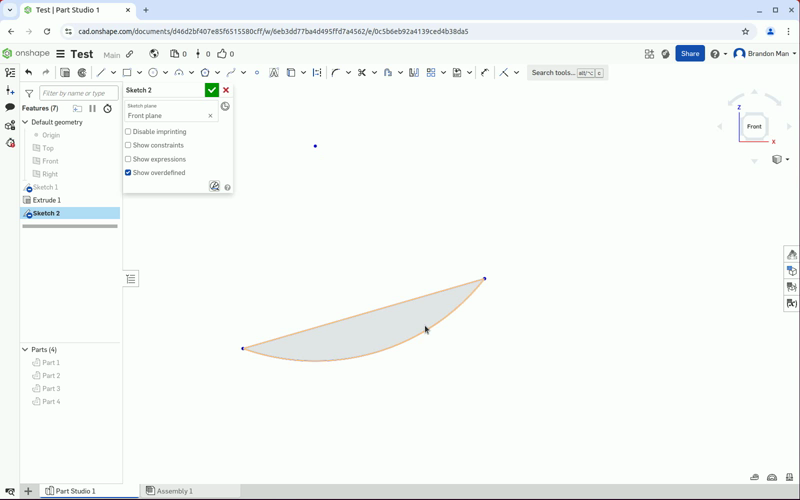
scroll(6)
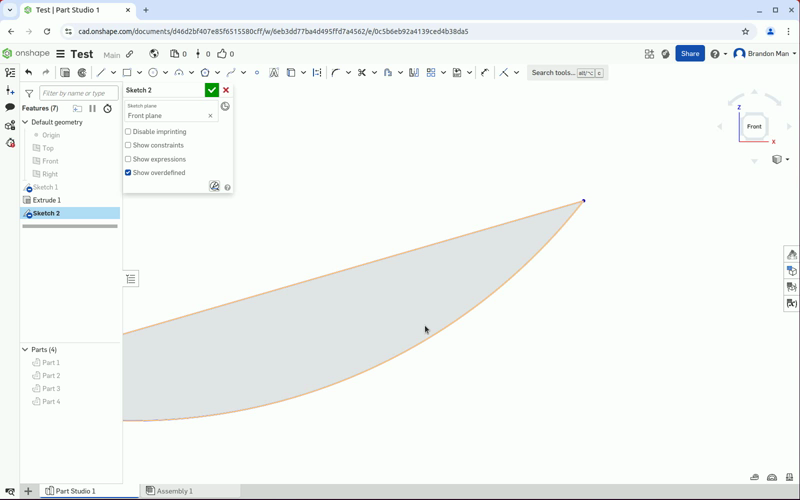
click(425, 325)
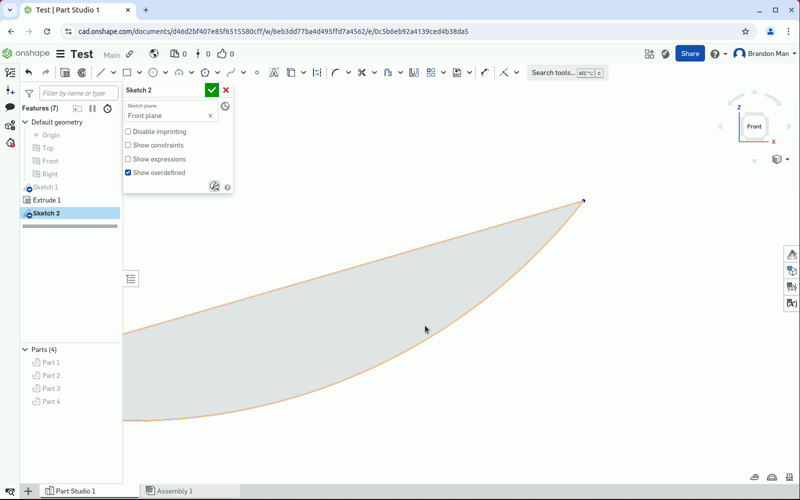
scroll(-6)
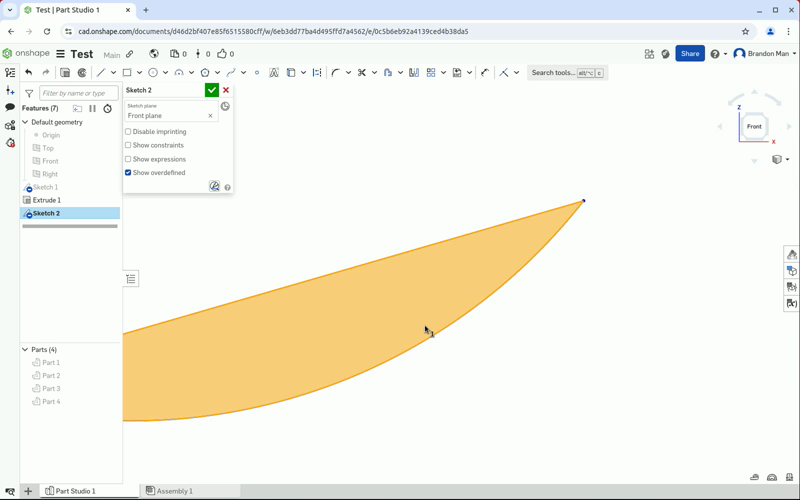
scroll(-6)
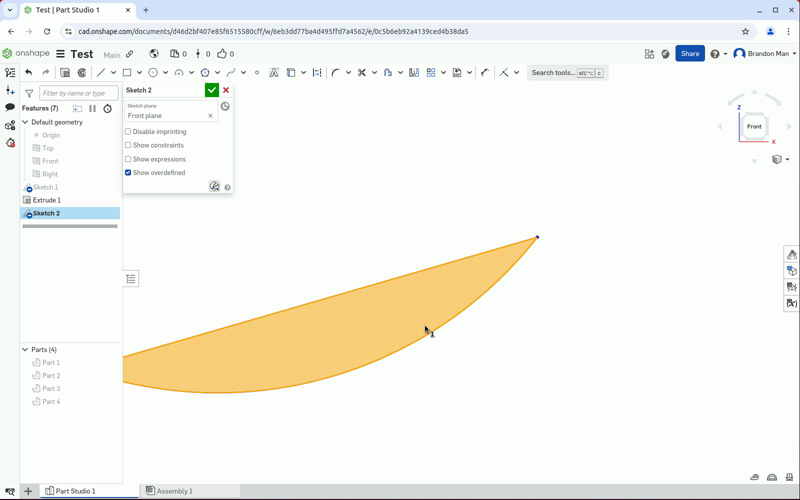
scroll(-6)
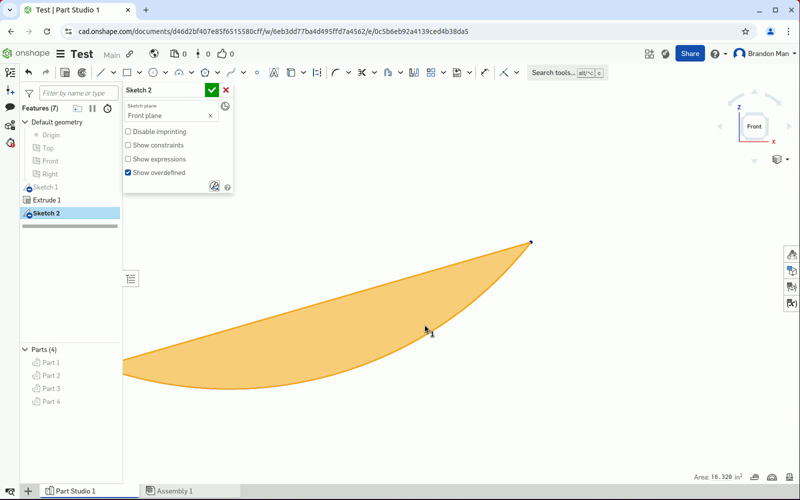
scroll(-6)
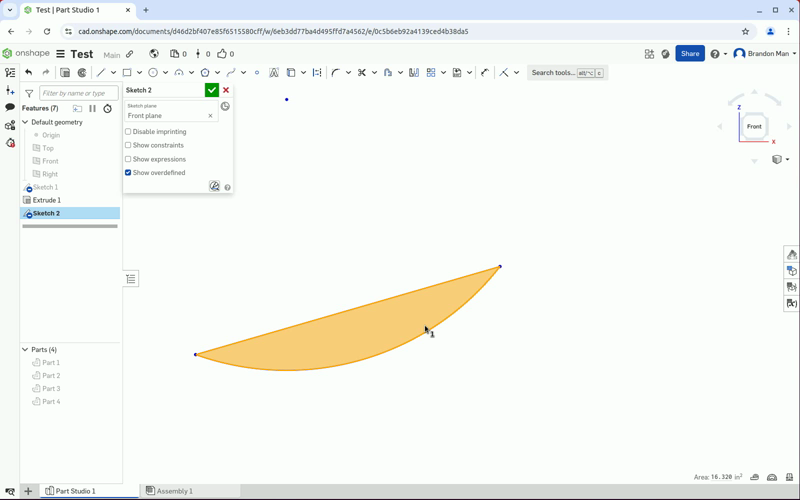
scroll(-6)
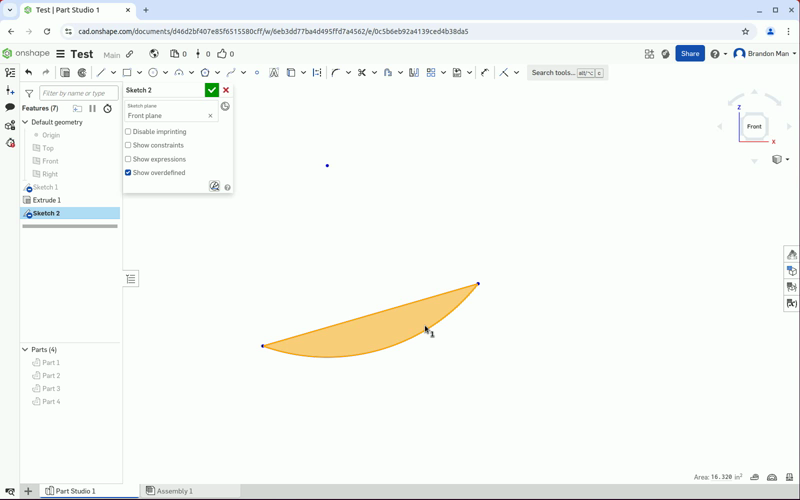
scroll(-6)
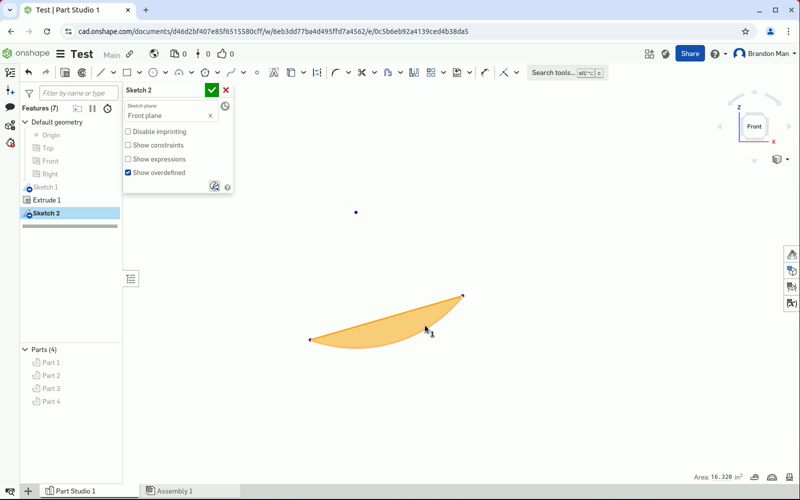
scroll(-6)
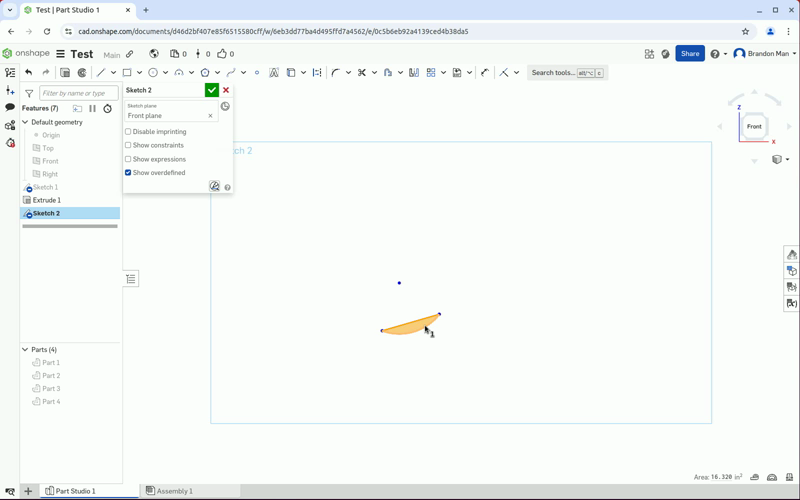
mouse_move(73, 352)
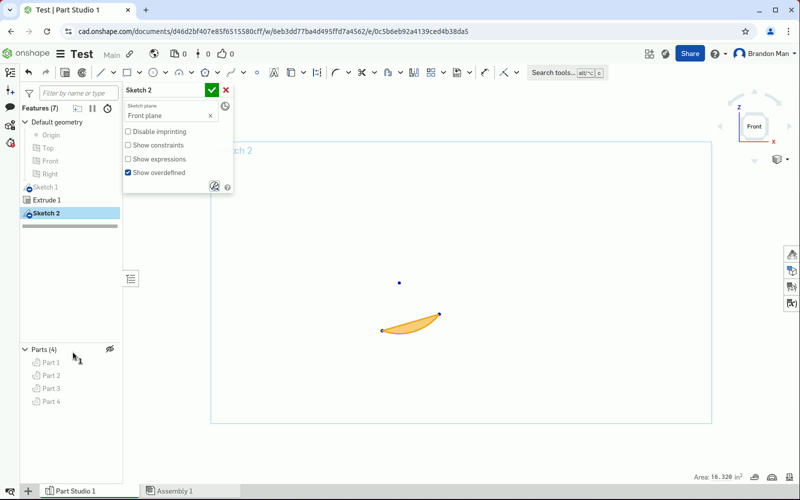
key(shift+y)
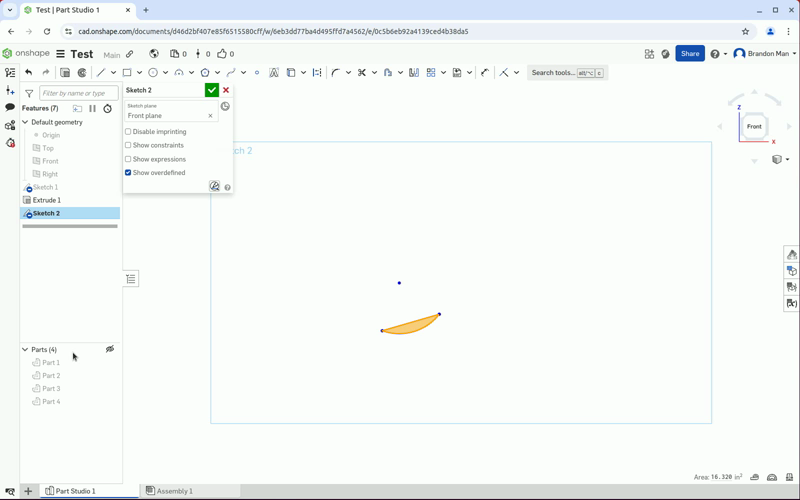
key(shift+e)
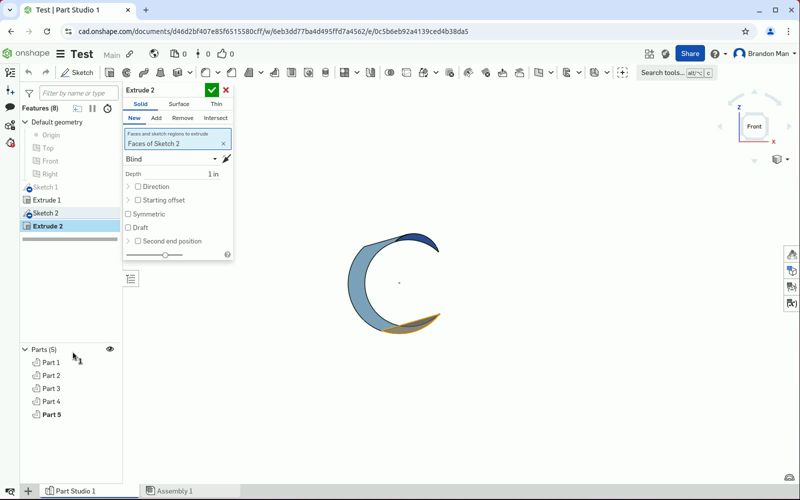
mouse_move(143, 106)
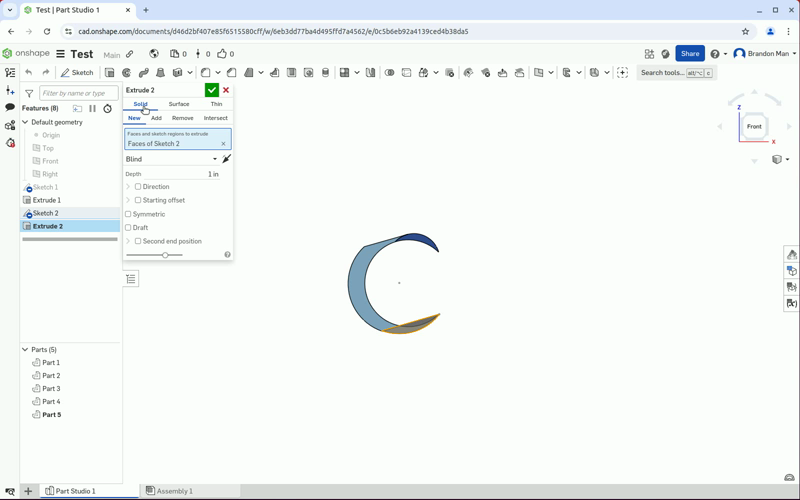
click(143, 106)
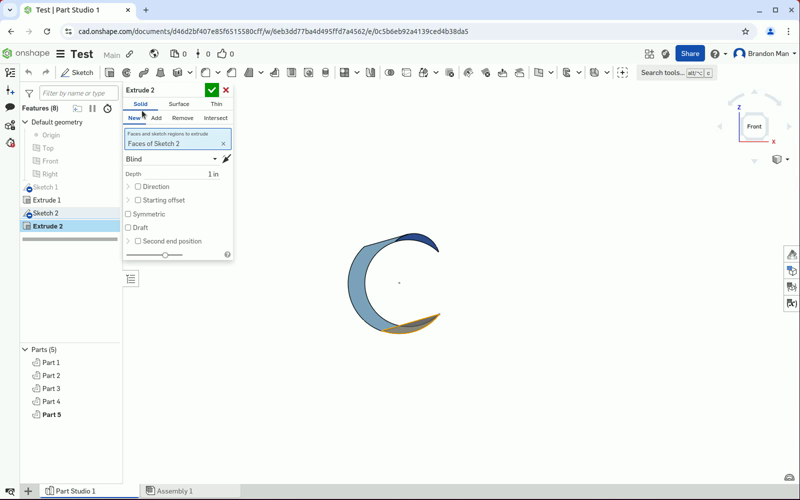
mouse_move(137, 120)
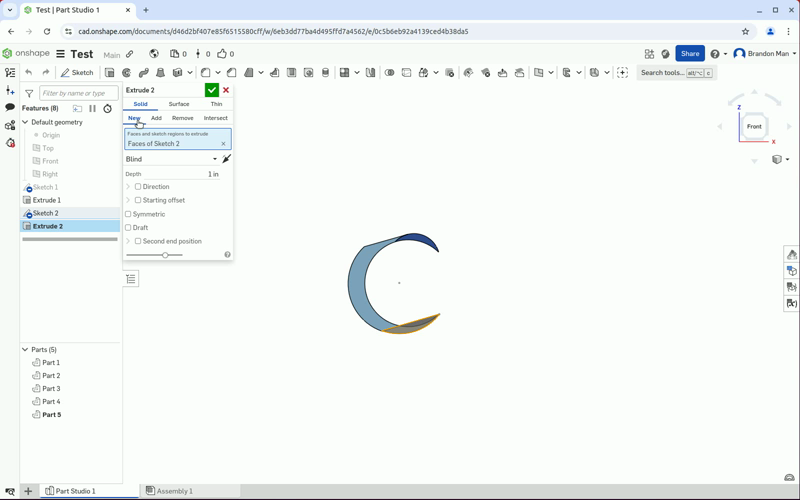
click(137, 120)
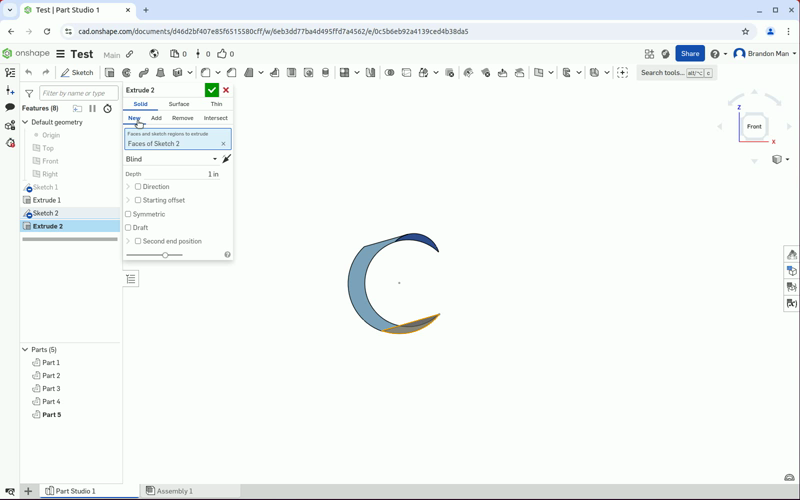
key(tab, 4)
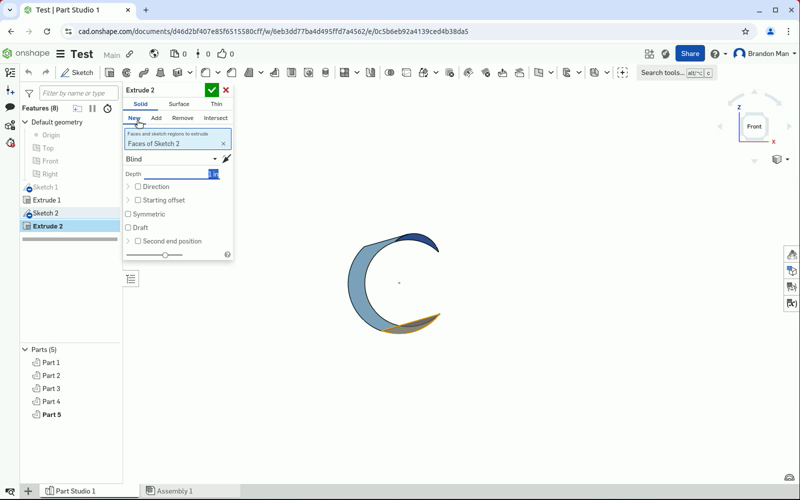
text(7.703)
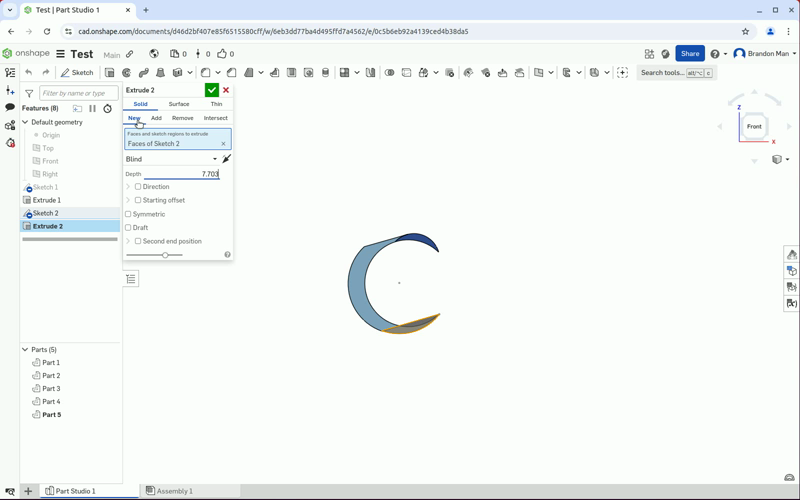
key(enter)
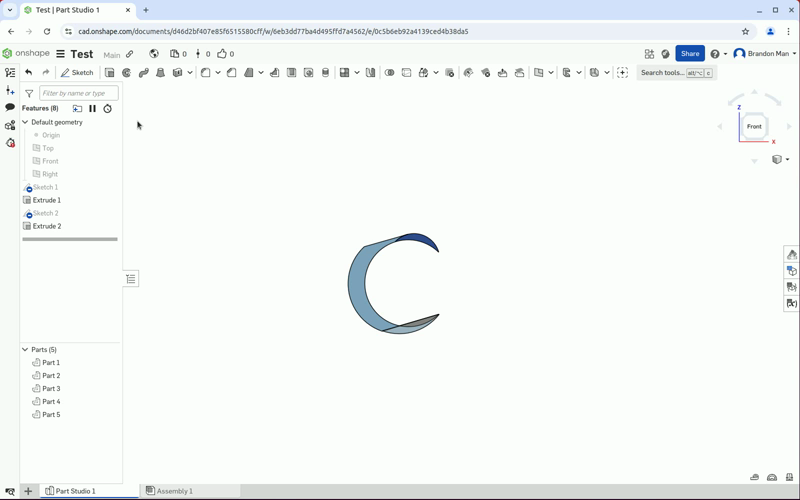
key(shift+h)
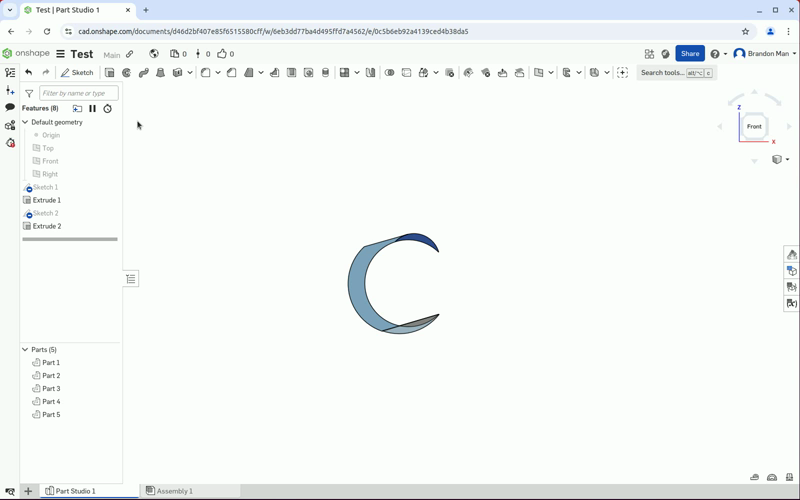
key(shift+h)
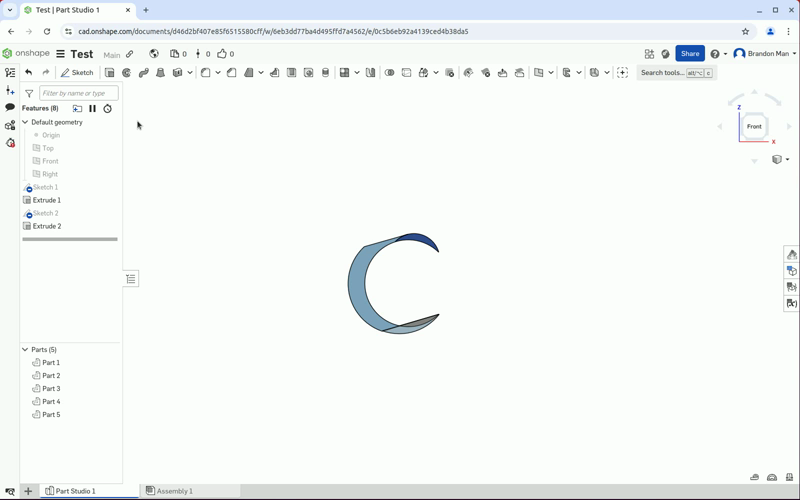
mouse_move(73, 189)
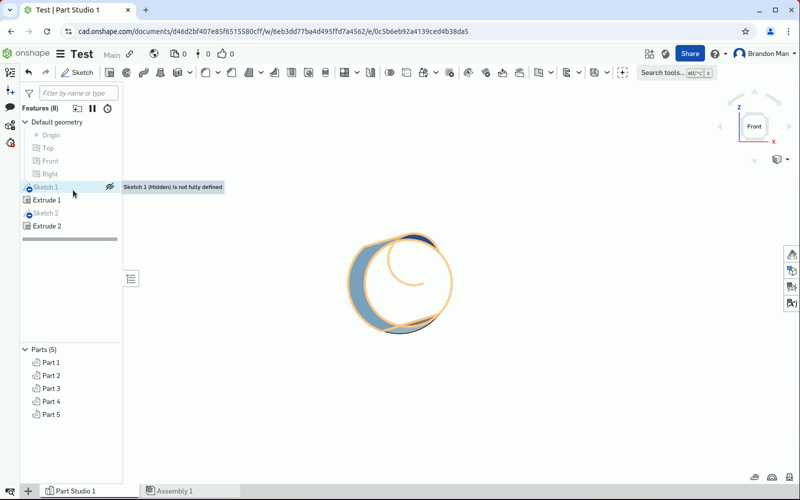
click(73, 189)
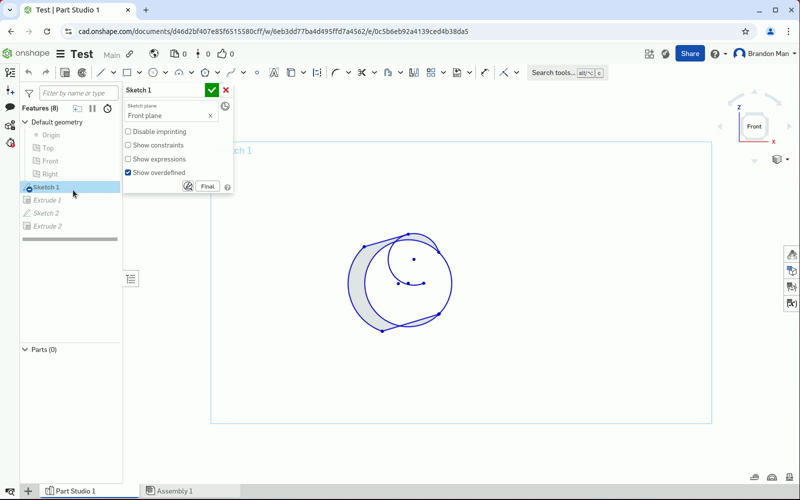
mouse_move(229, 92)
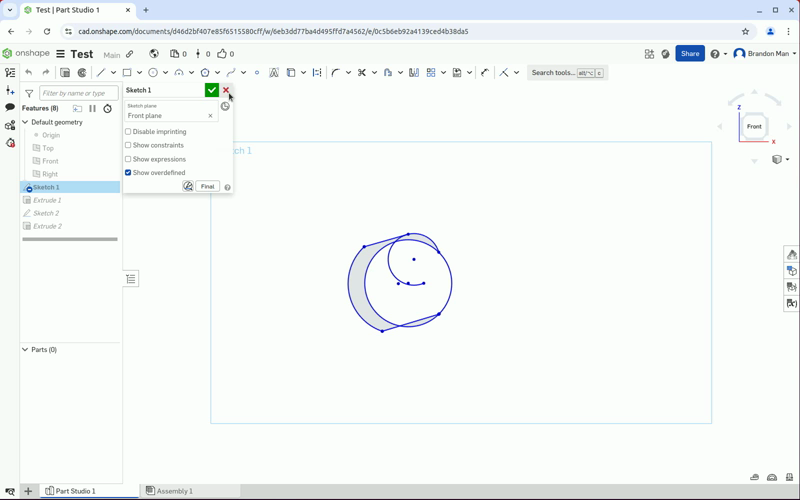
click(229, 92)
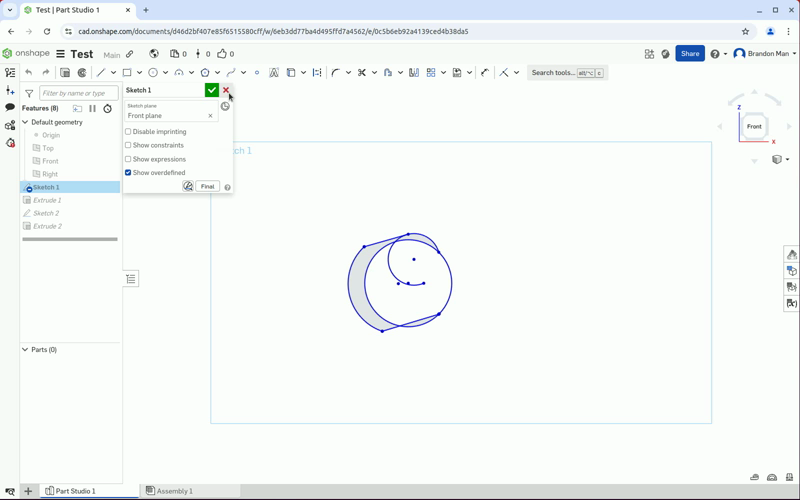
key(shift+s)
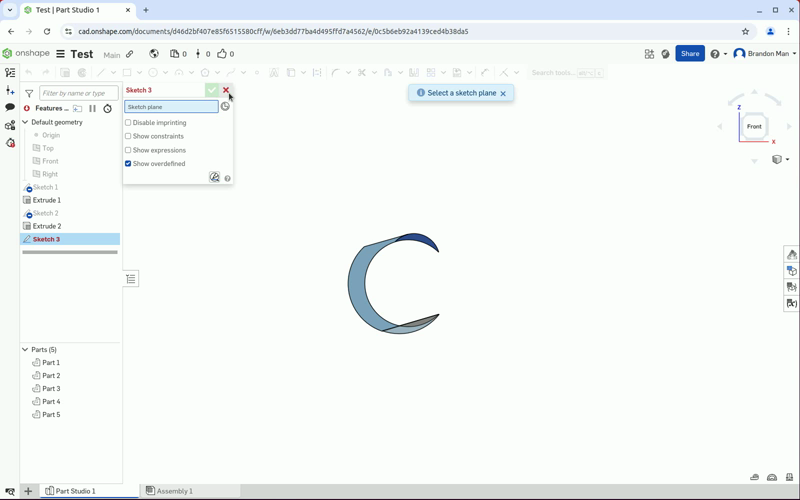
mouse_move(73, 163)
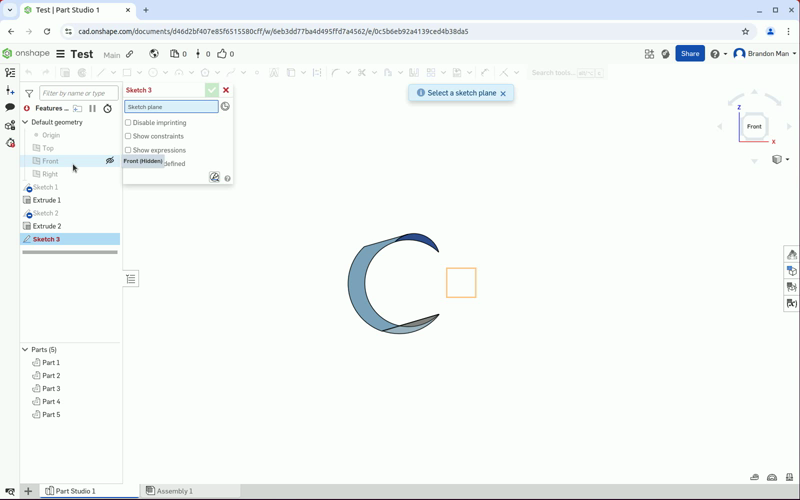
click(73, 163)
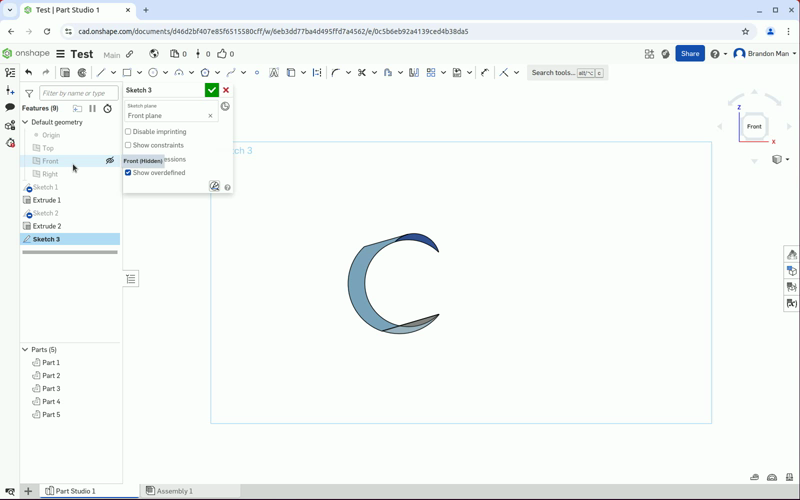
mouse_move(73, 352)
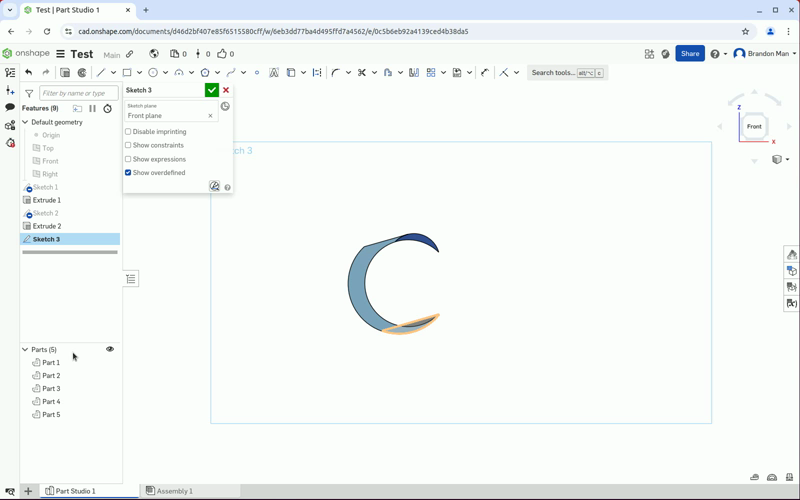
key(y)
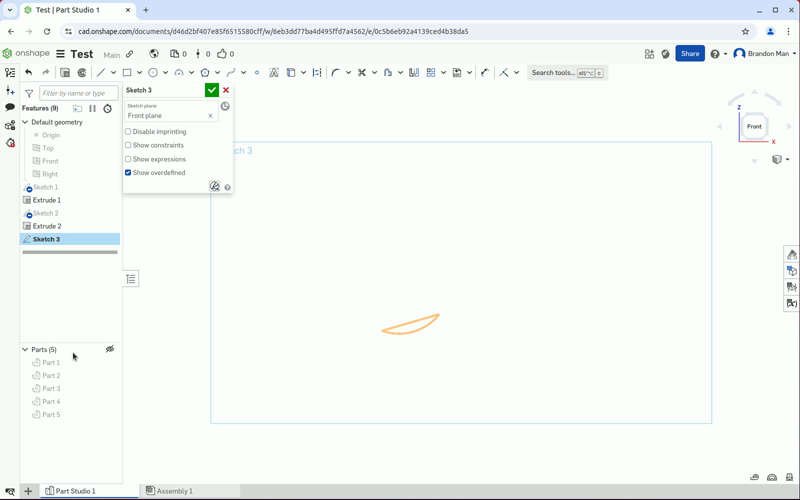
key(l)
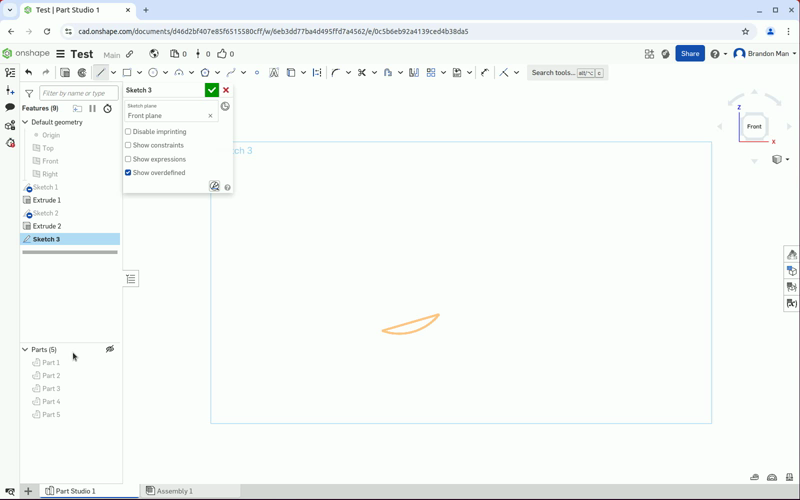
key_down(shift)
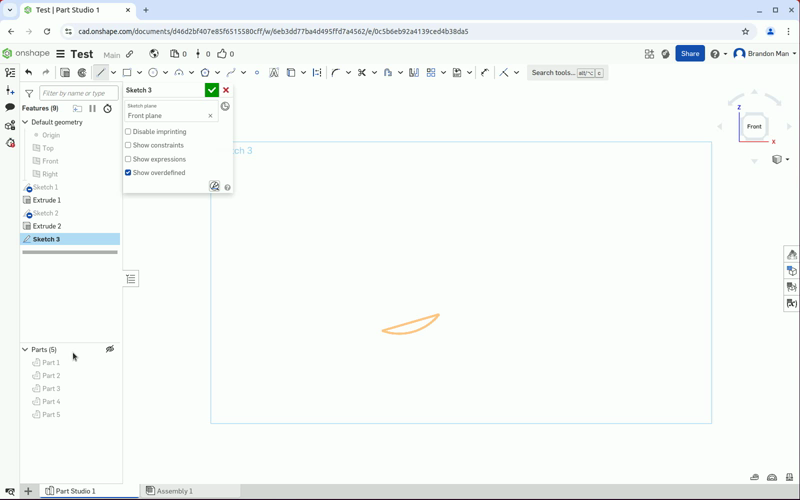
mouse_move(364, 246)
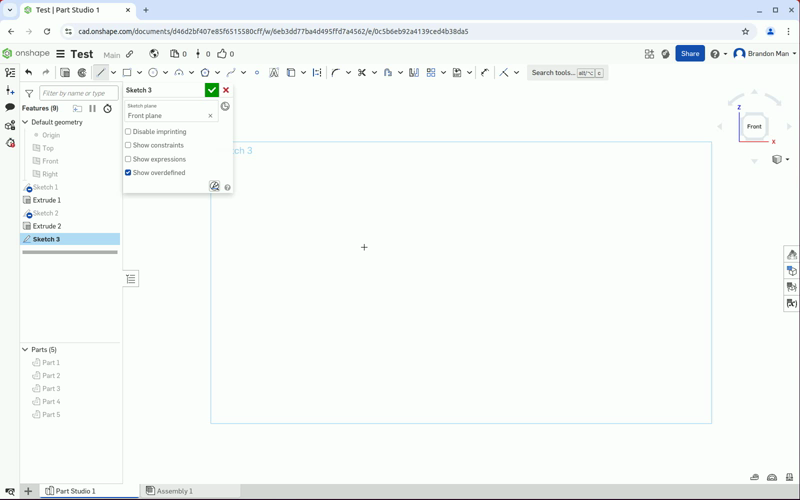
click(364, 246)
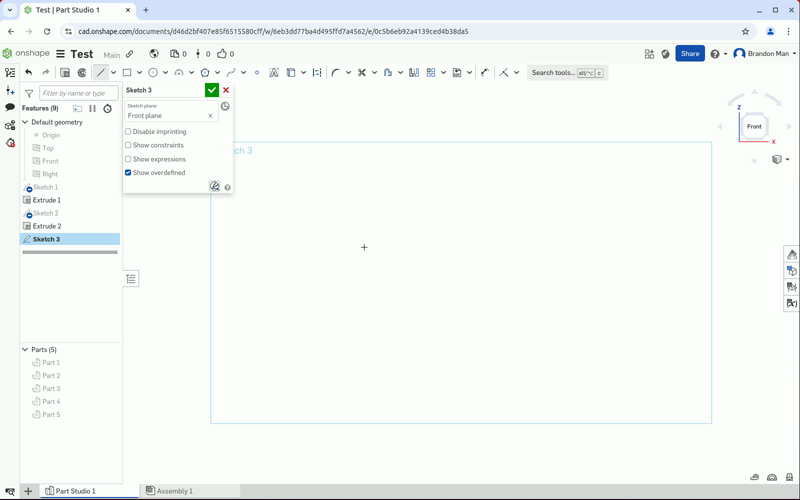
key_up(shift)
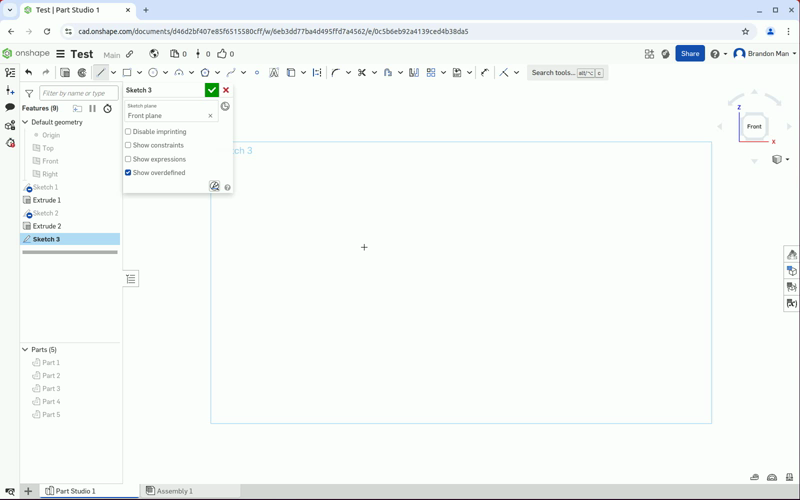
key_down(shift)
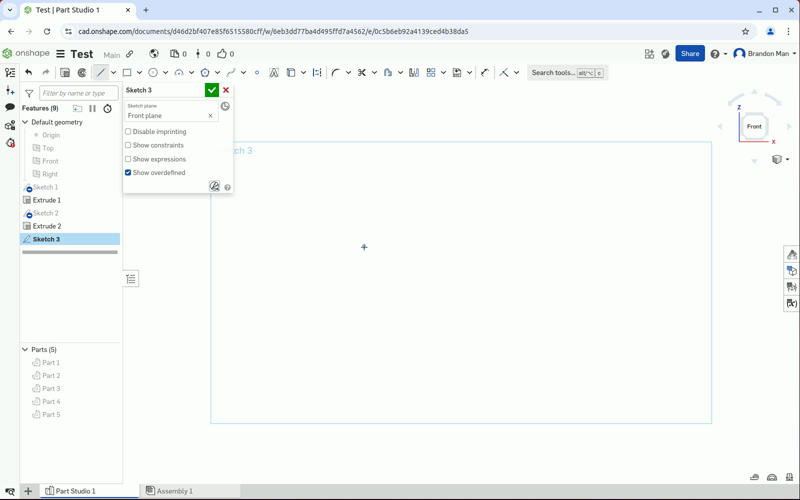
mouse_move(394, 246)
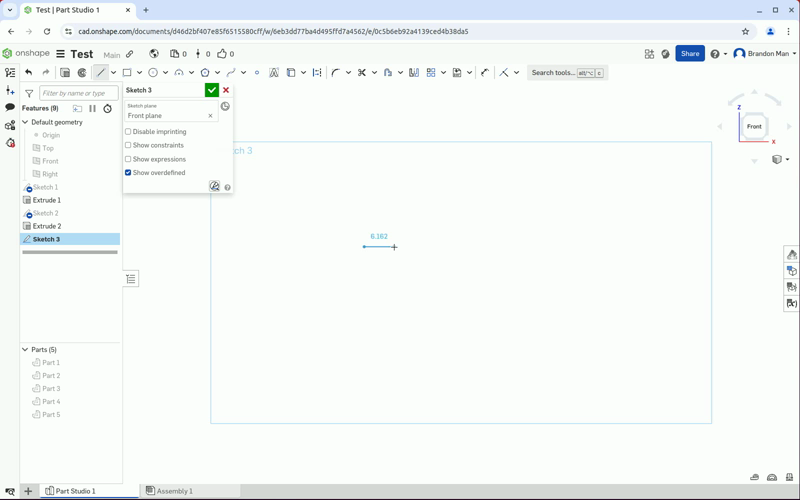
mouse_move(408, 233)
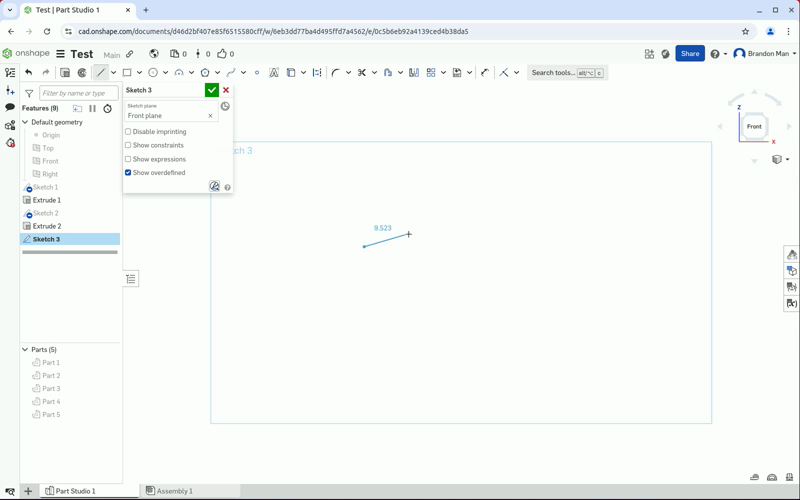
click(408, 233)
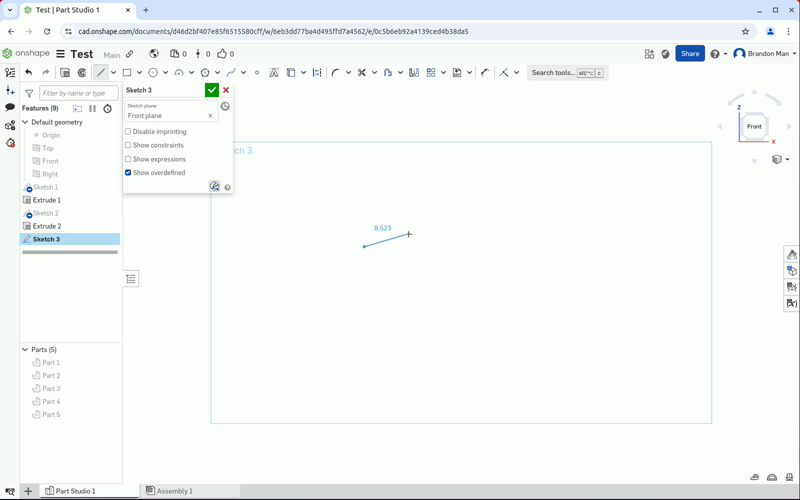
key_up(shift)
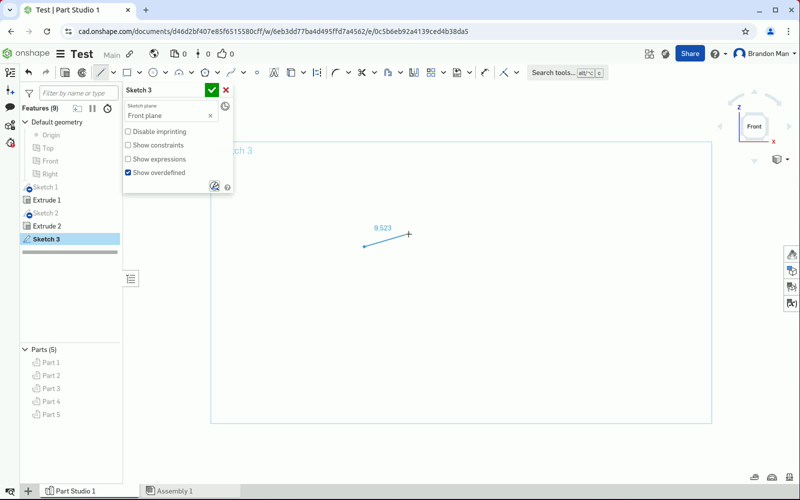
key(esc)
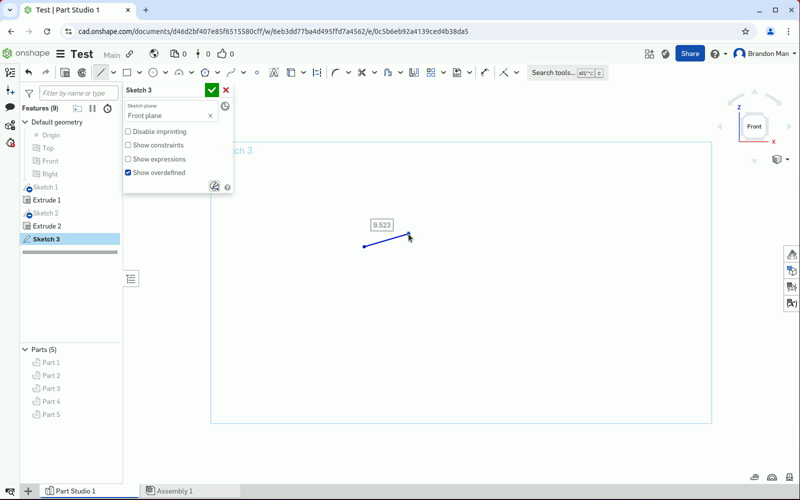
key(a)
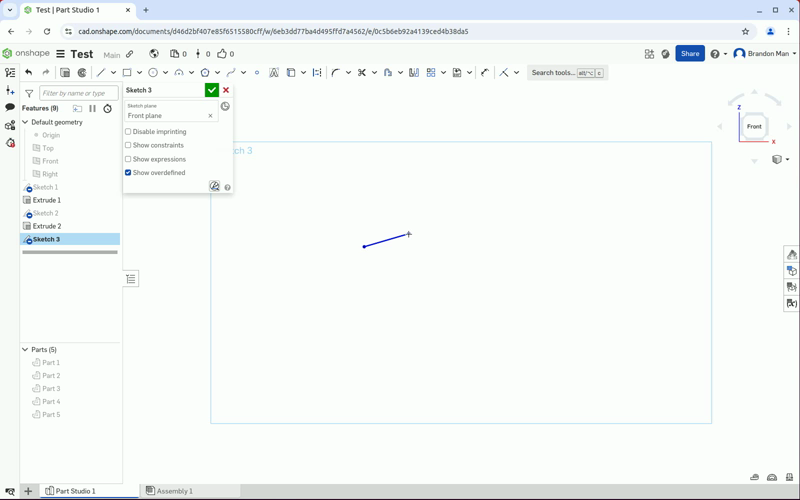
mouse_move(408, 233)
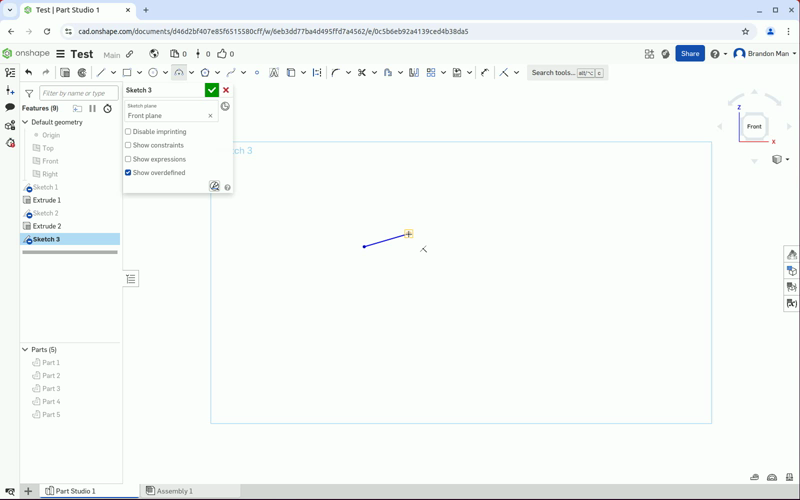
click(408, 233)
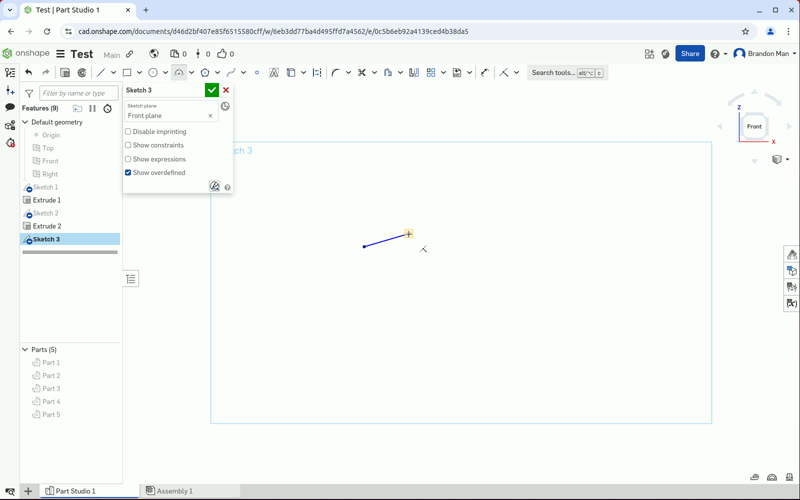
mouse_move(364, 246)
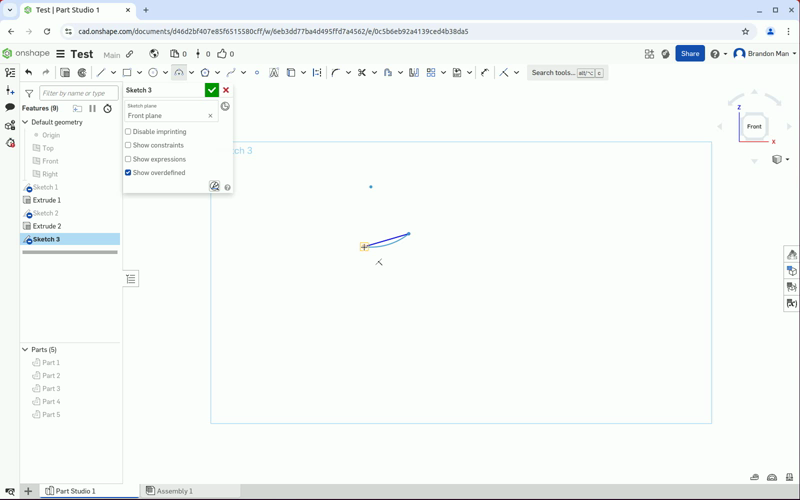
click(364, 246)
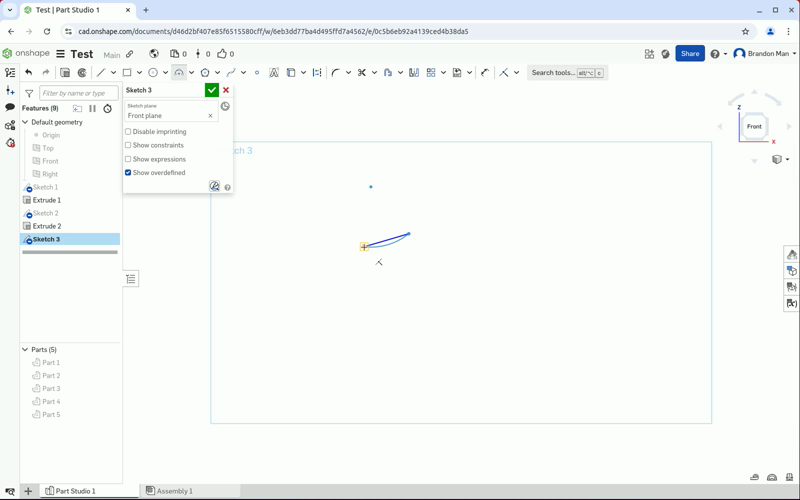
key_down(shift)
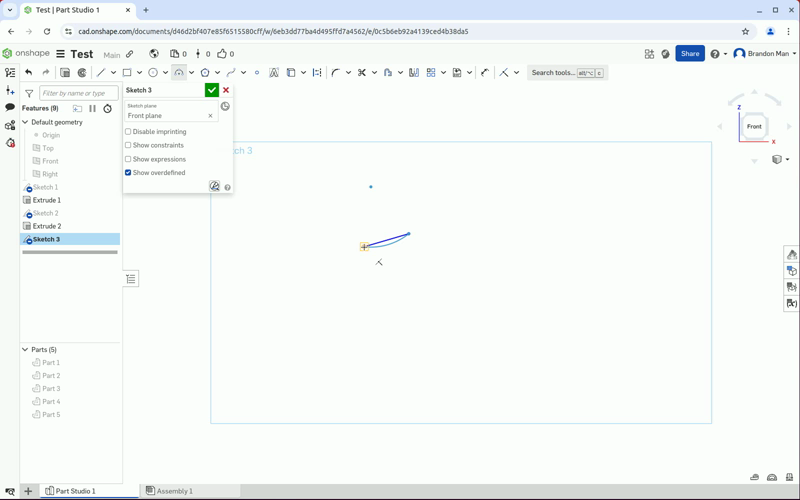
mouse_move(385, 234)
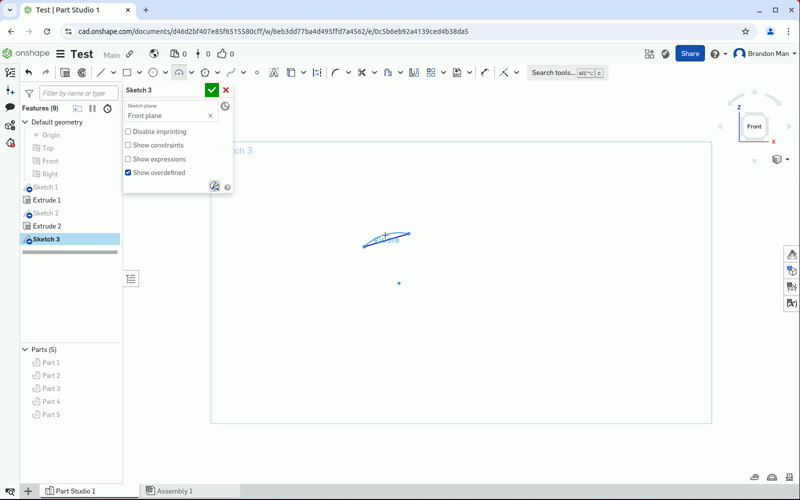
click(385, 234)
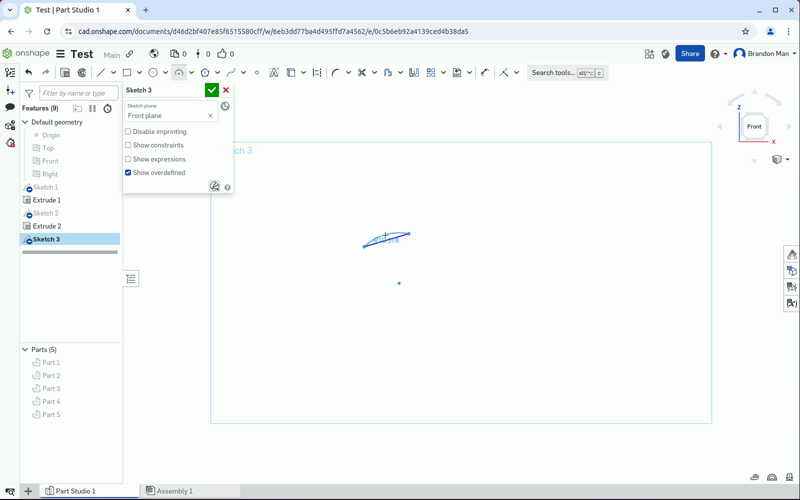
key_up(shift)
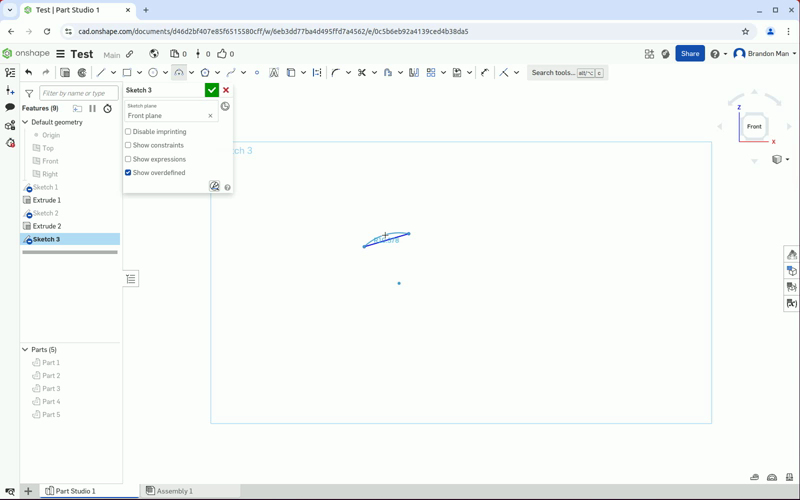
key(esc)
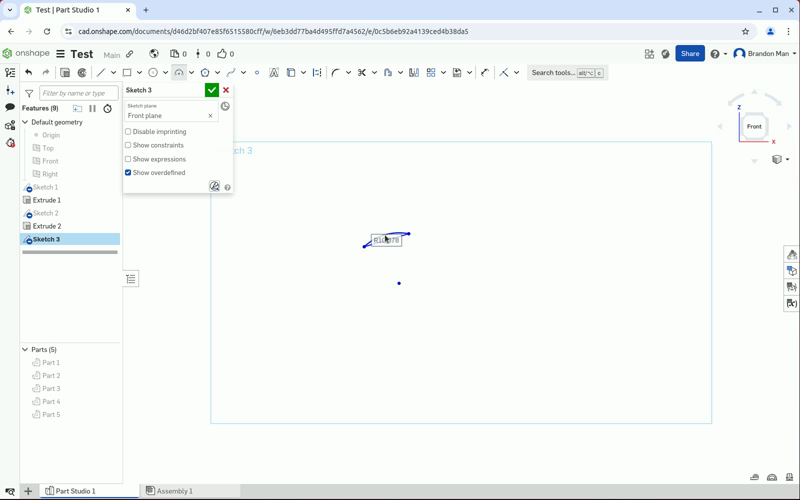
mouse_move(390, 233)
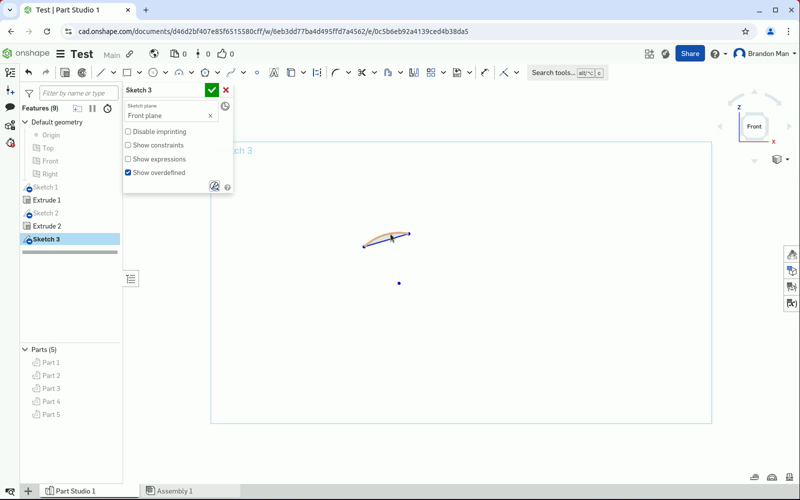
scroll(6)
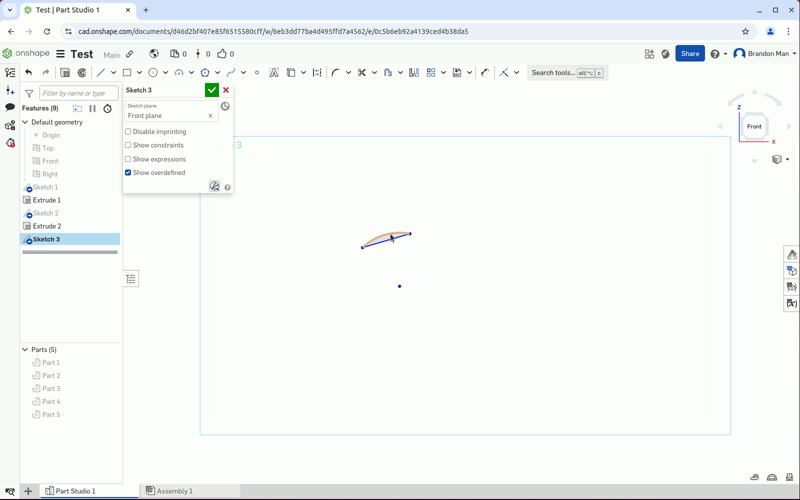
scroll(6)
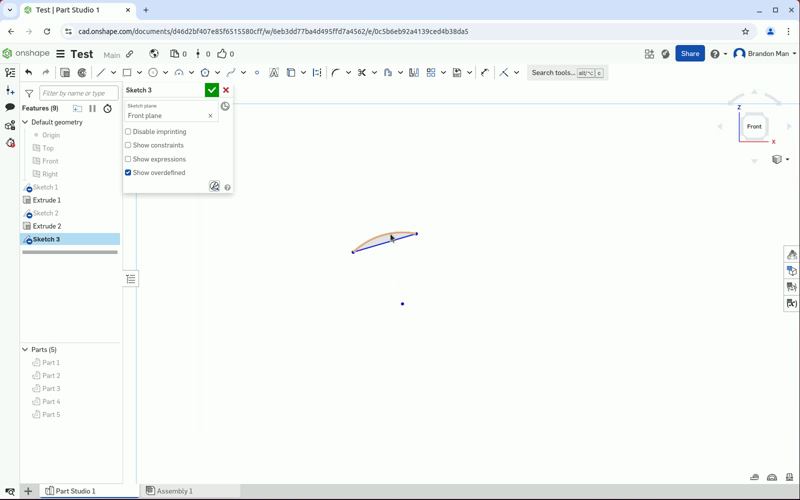
scroll(6)
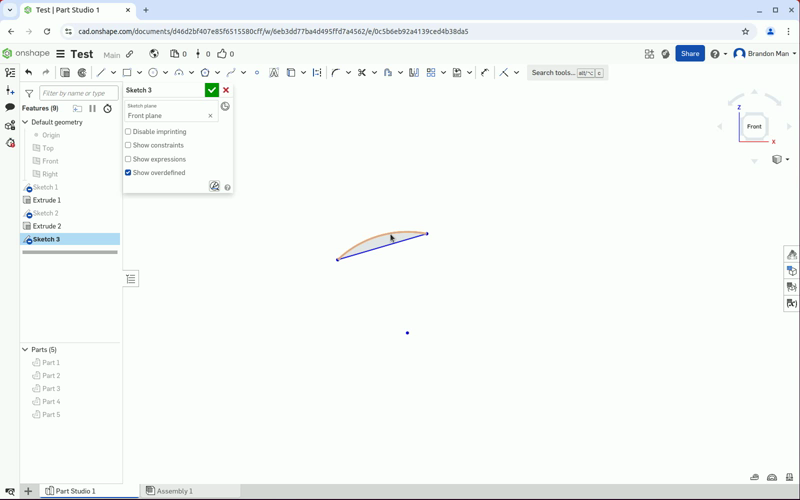
scroll(6)
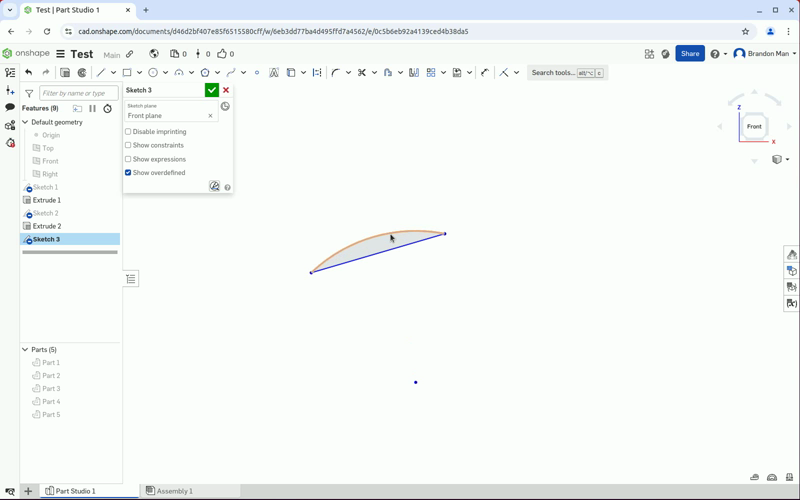
scroll(6)
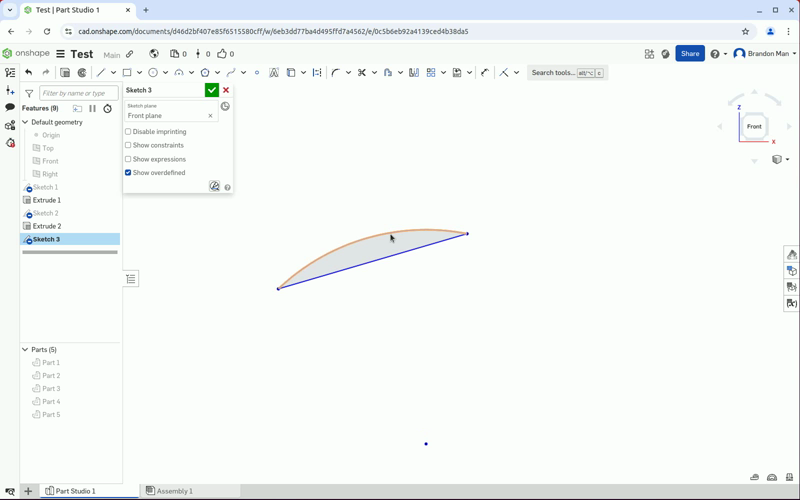
scroll(6)
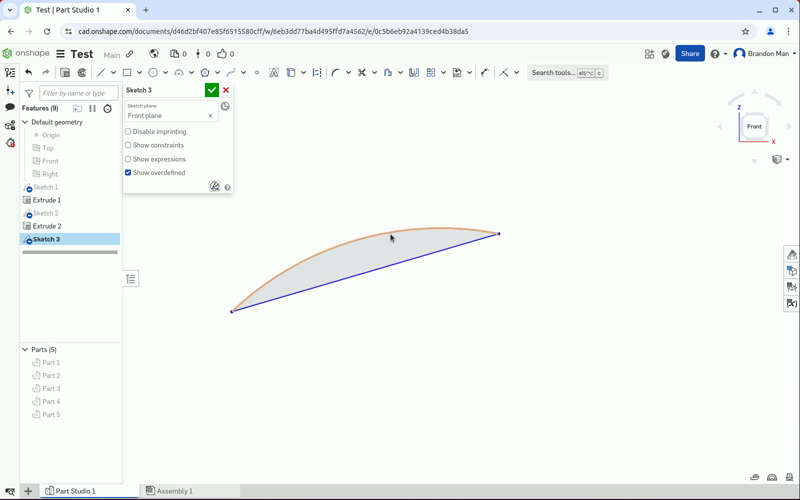
scroll(6)
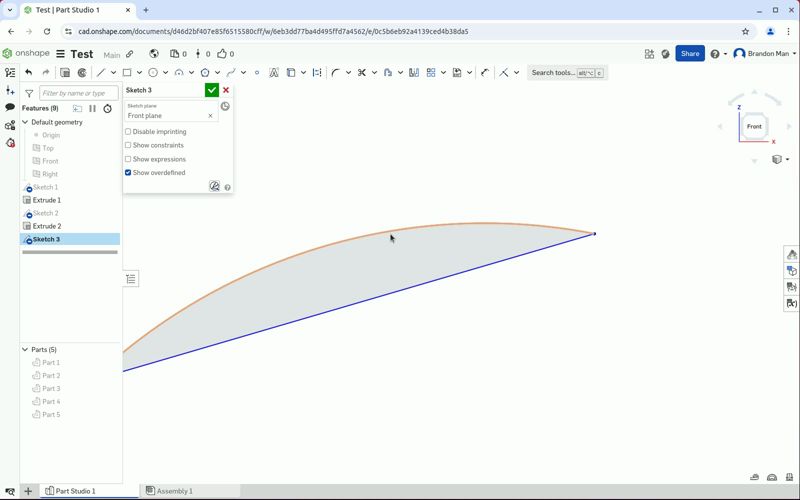
click(390, 233)
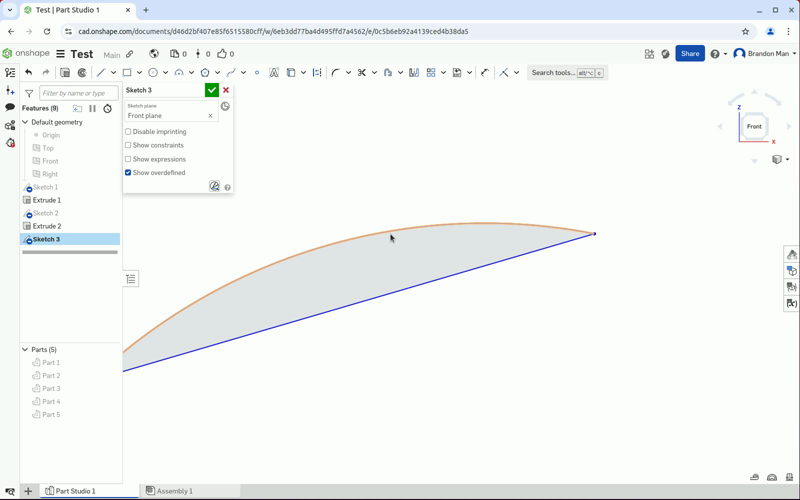
scroll(-6)
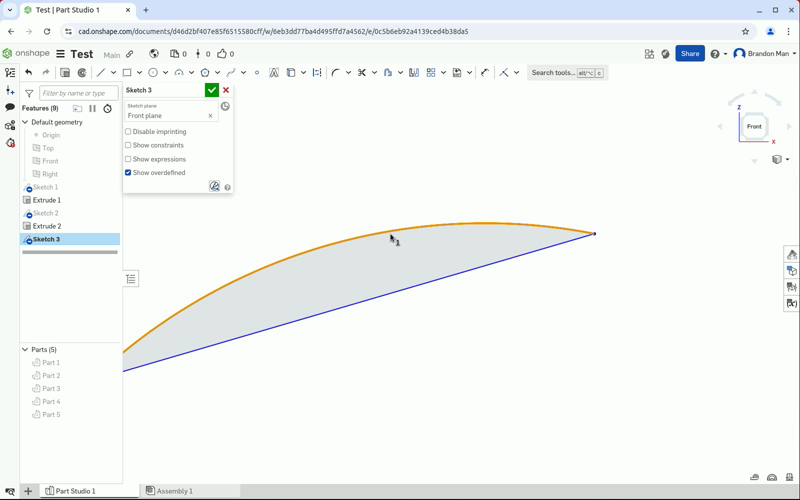
scroll(-6)
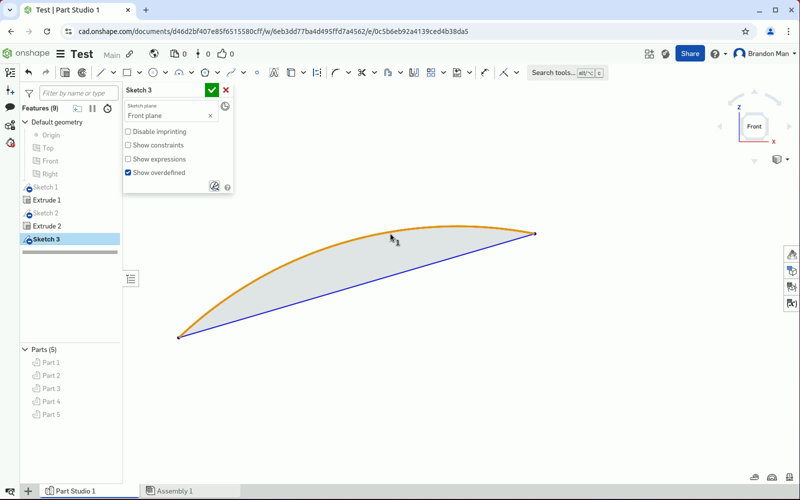
scroll(-6)
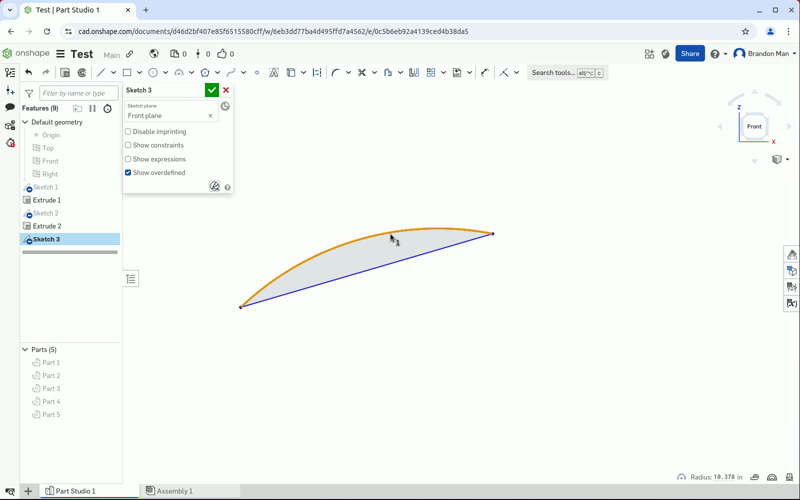
scroll(-6)
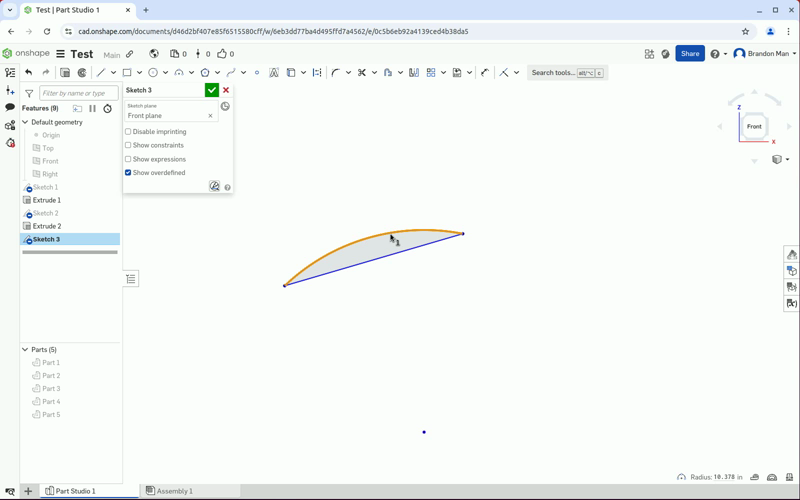
scroll(-6)
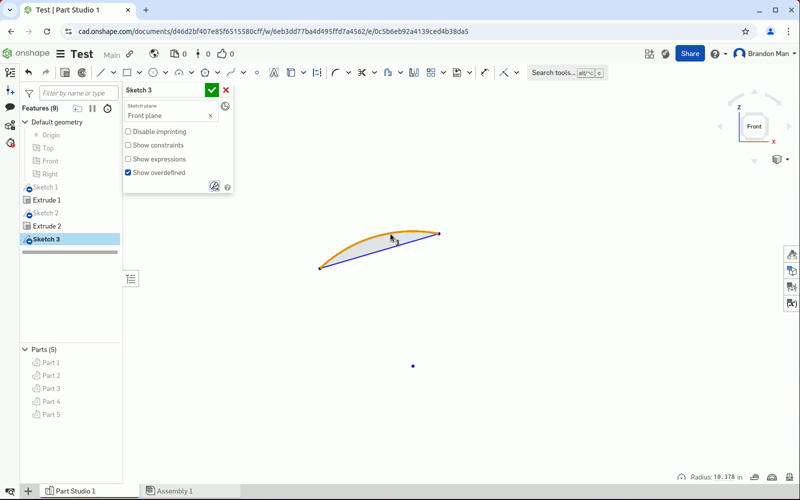
scroll(-6)
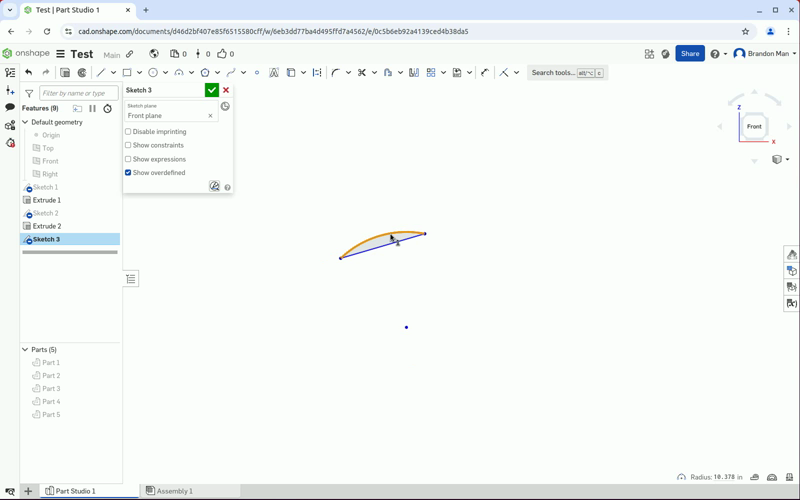
scroll(-6)
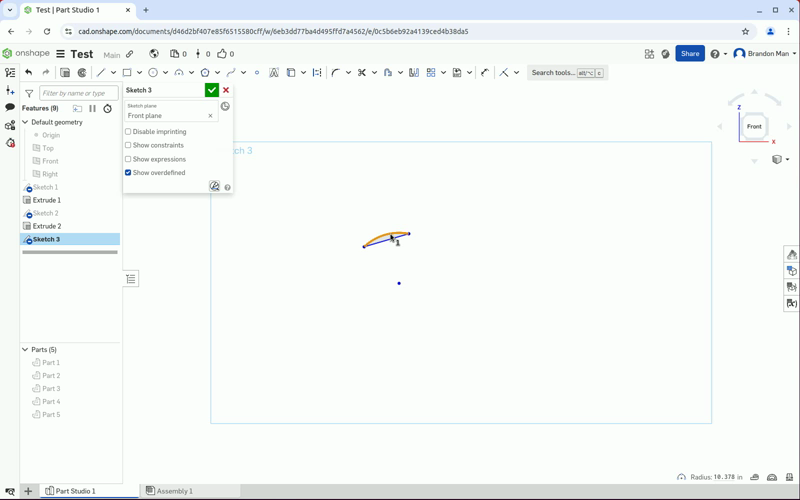
mouse_move(73, 352)
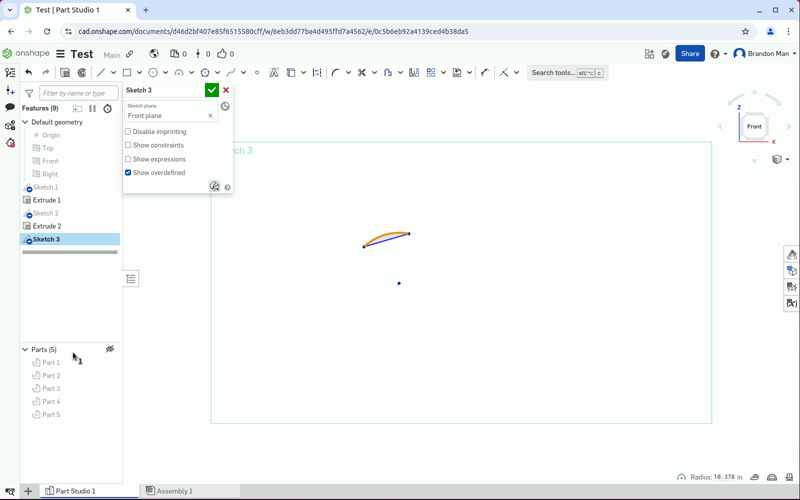
key(shift+y)
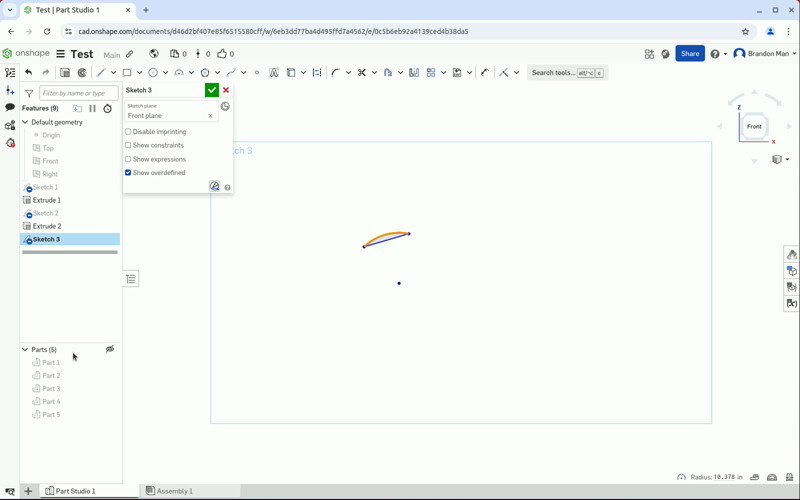
key(shift+e)
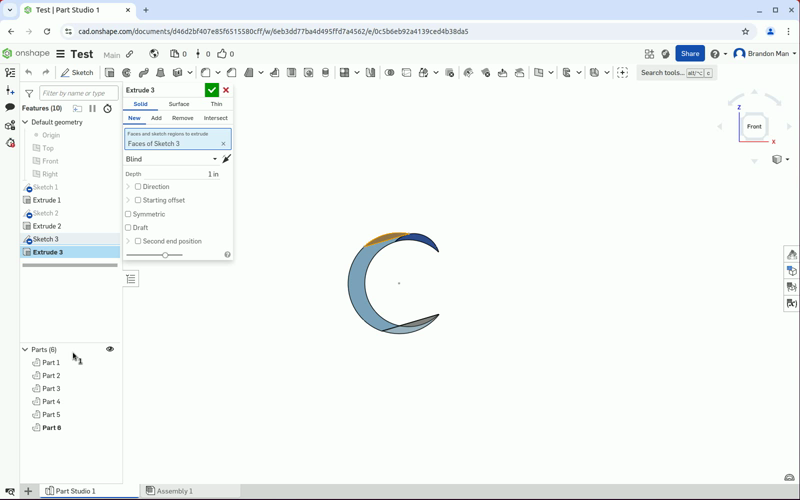
mouse_move(143, 106)
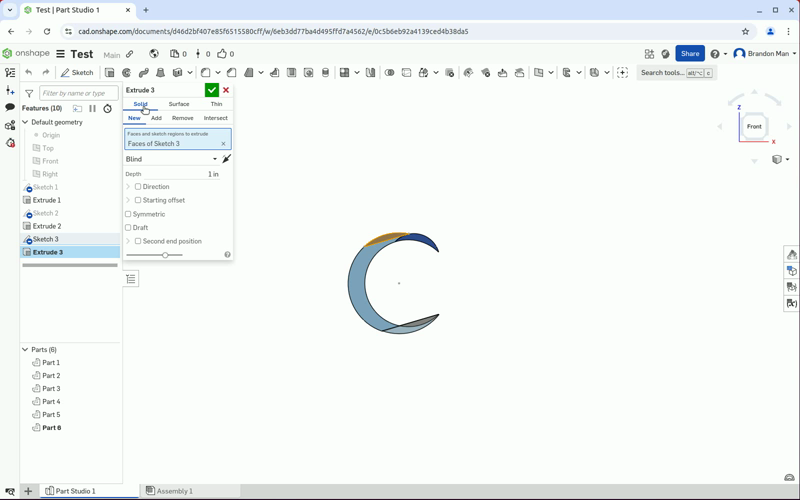
click(143, 106)
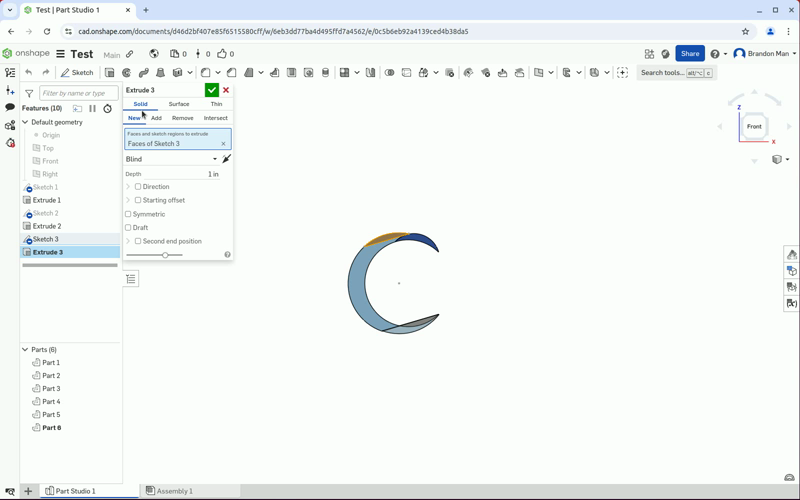
mouse_move(137, 120)
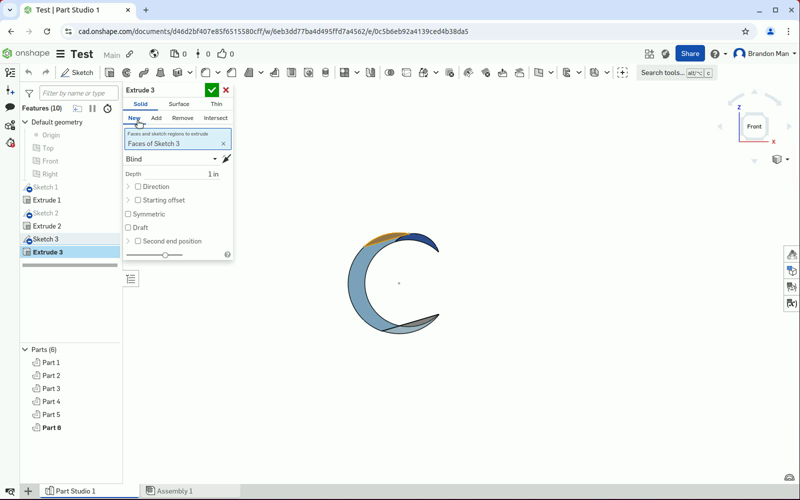
click(137, 120)
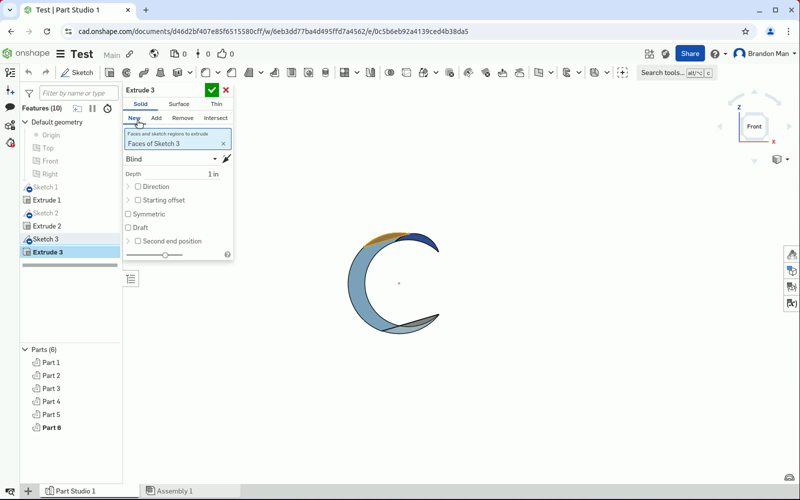
key(tab, 4)
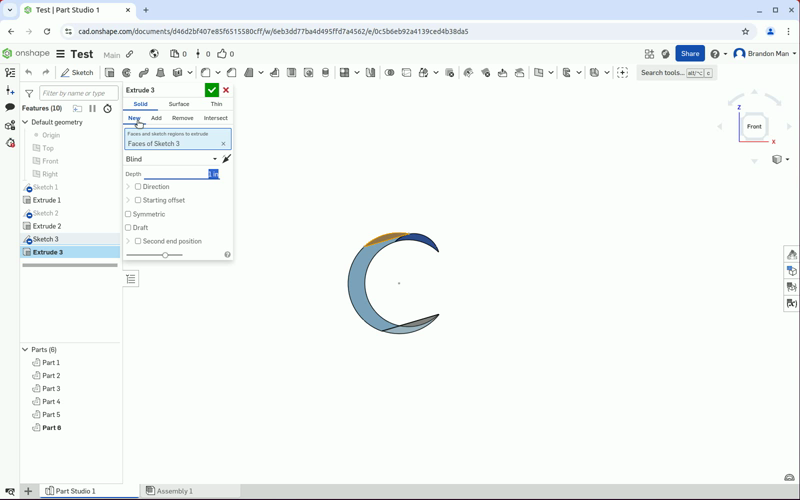
text(7.703)
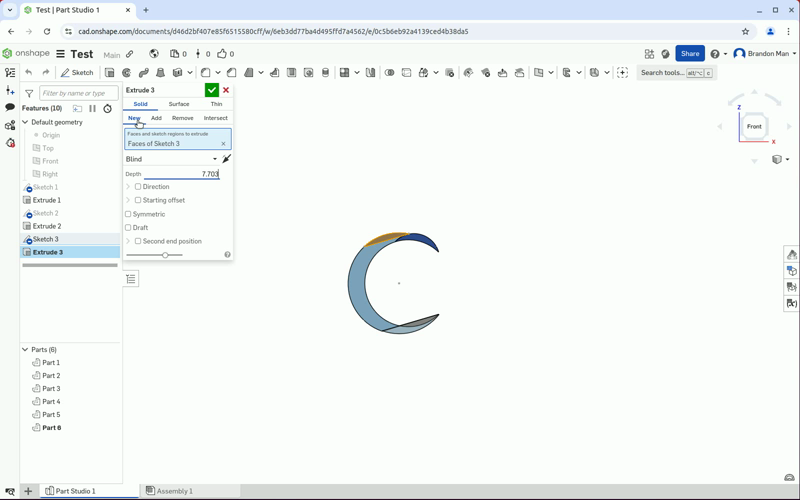
key(enter)
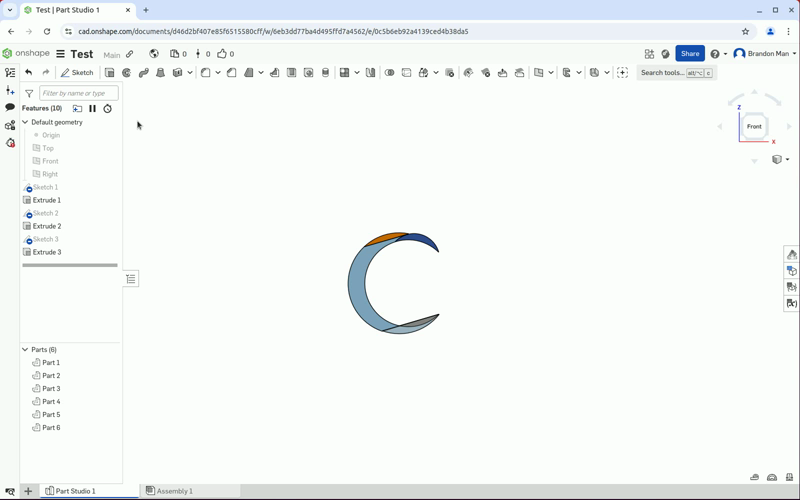
key(shift+h)
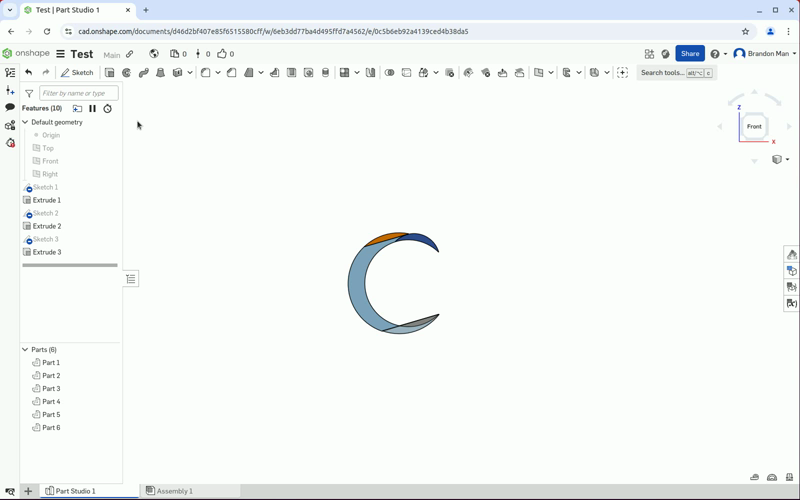
key(shift+h)
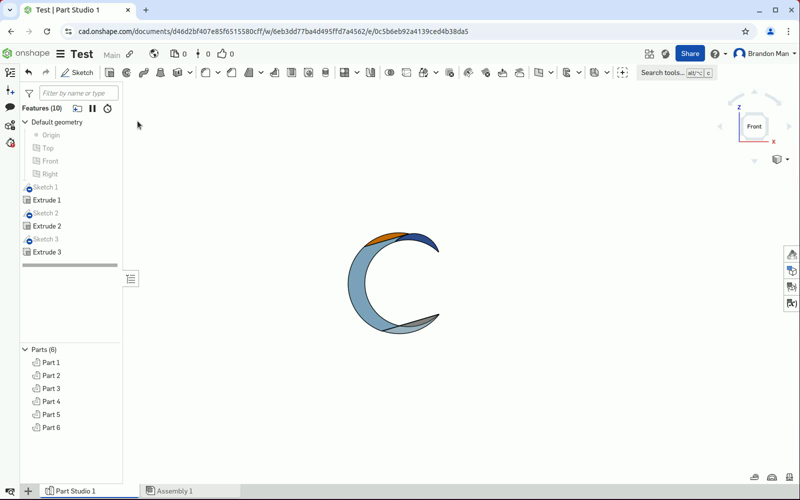
mouse_move(73, 189)
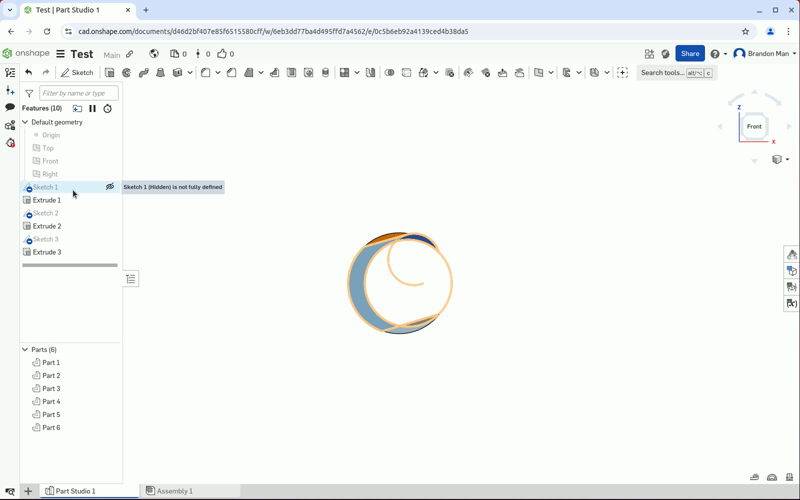
click(73, 189)
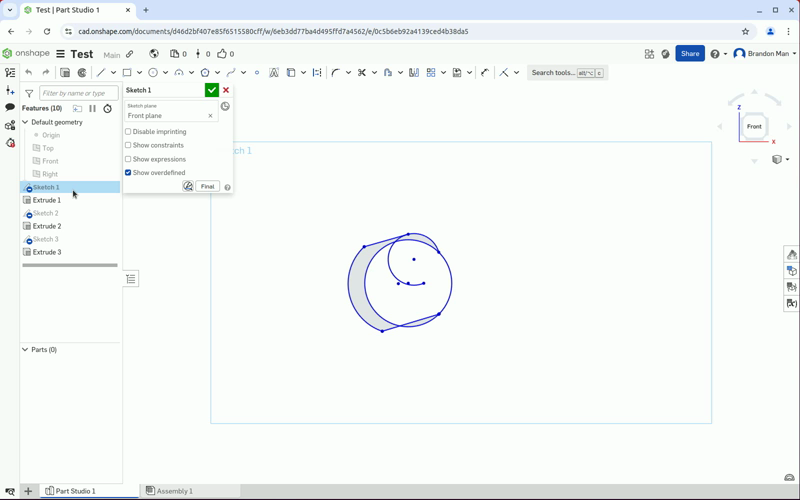
mouse_move(229, 92)
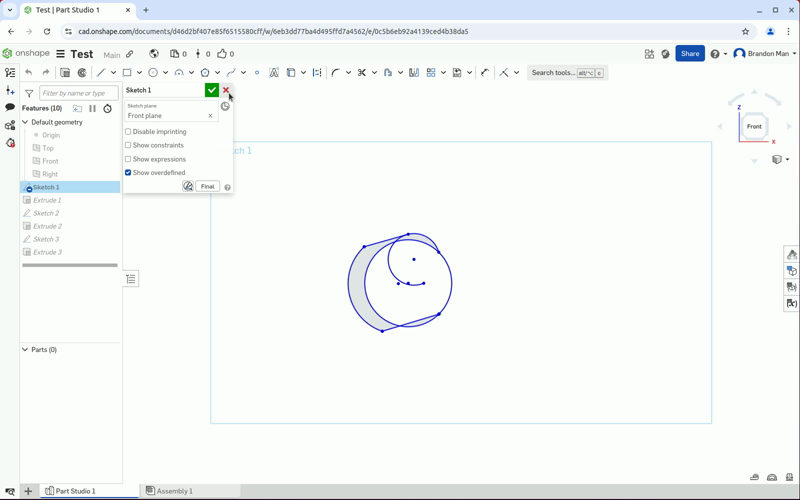
click(229, 92)
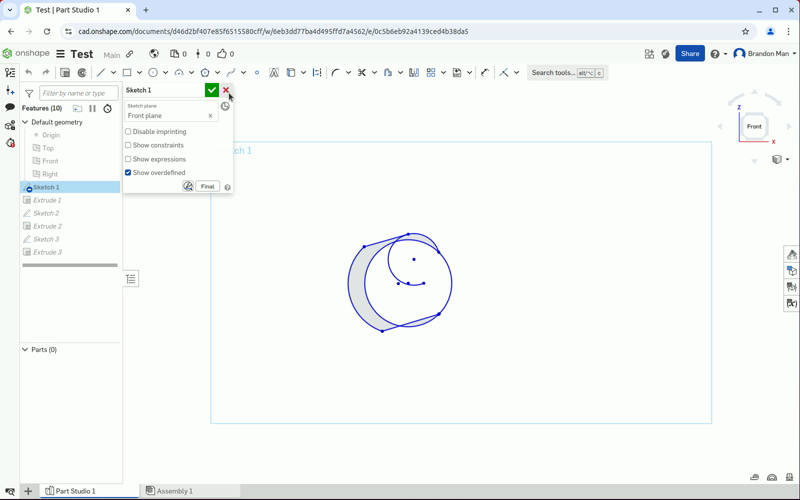
key(shift+s)
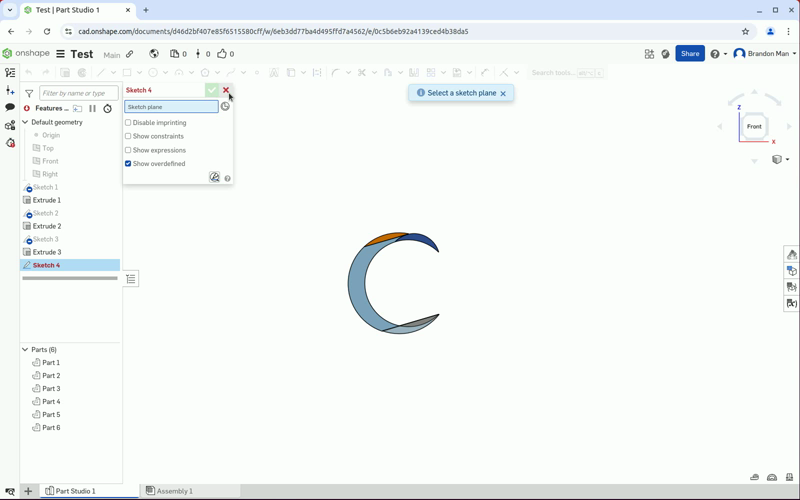
mouse_move(73, 163)
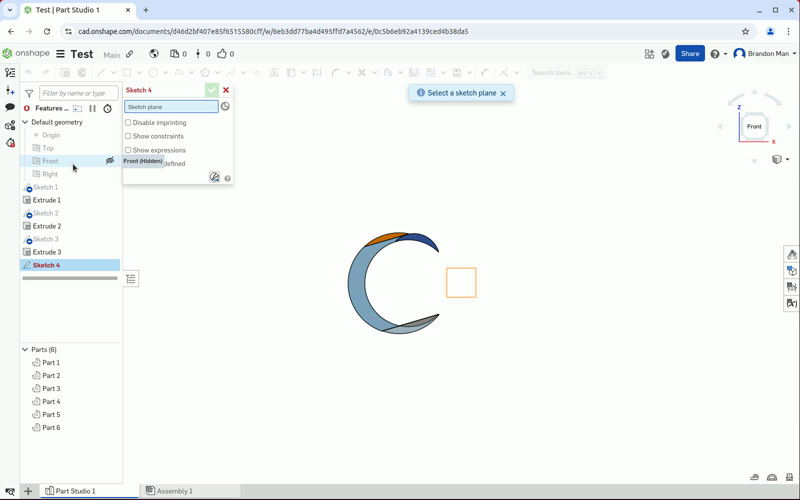
click(73, 163)
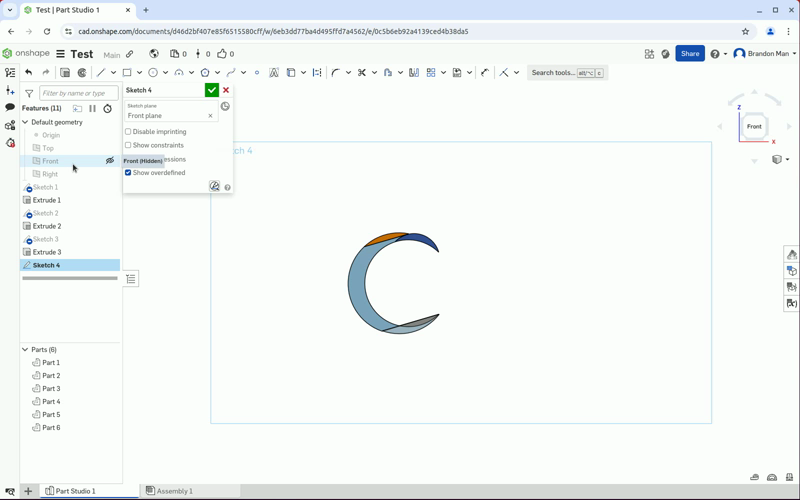
mouse_move(73, 352)
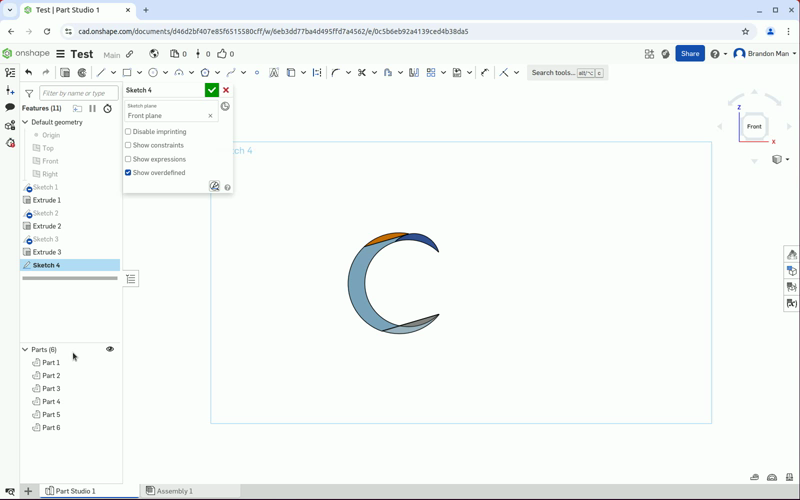
key(y)
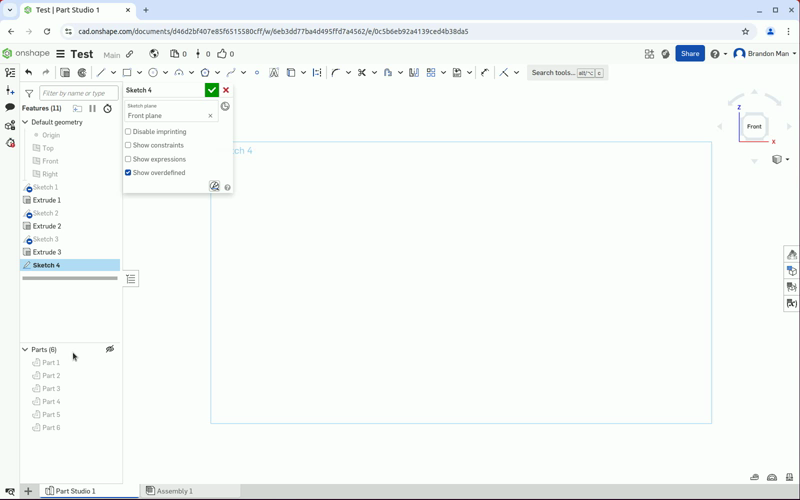
key(a)
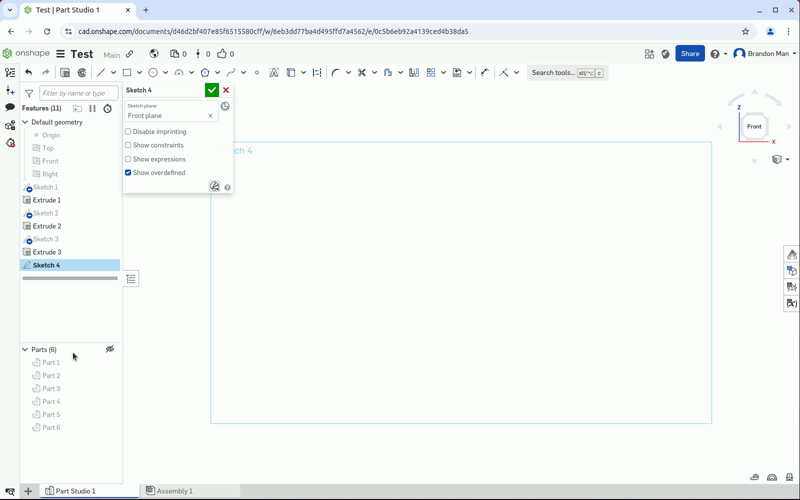
key_down(shift)
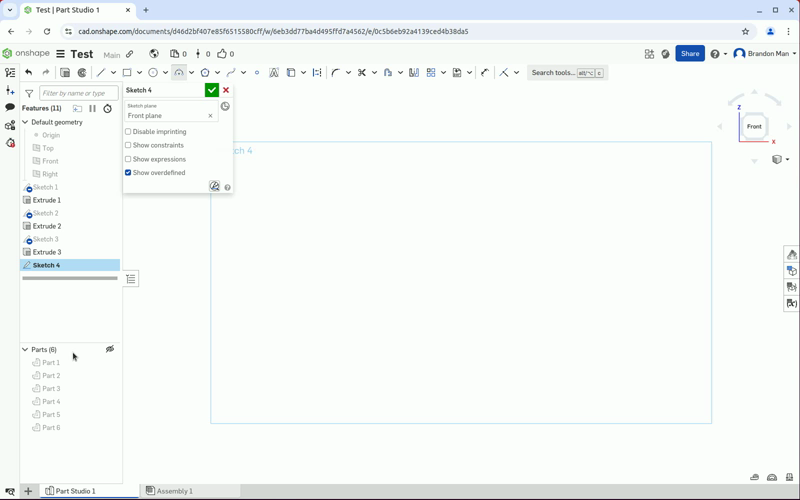
mouse_move(439, 313)
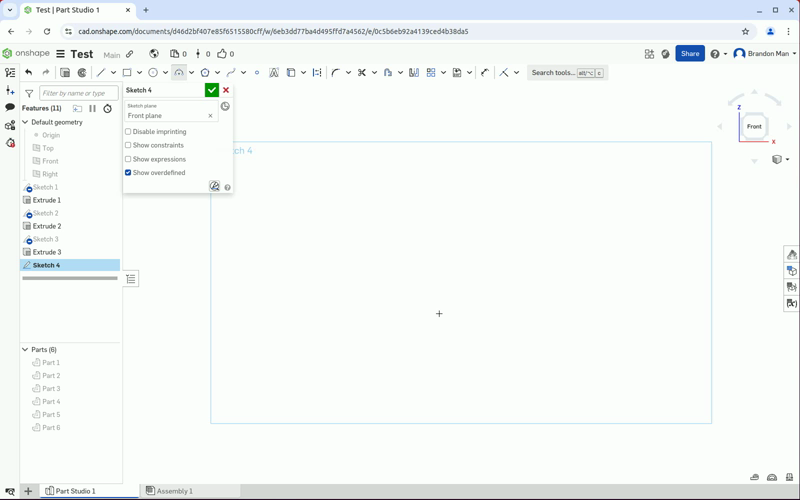
click(439, 313)
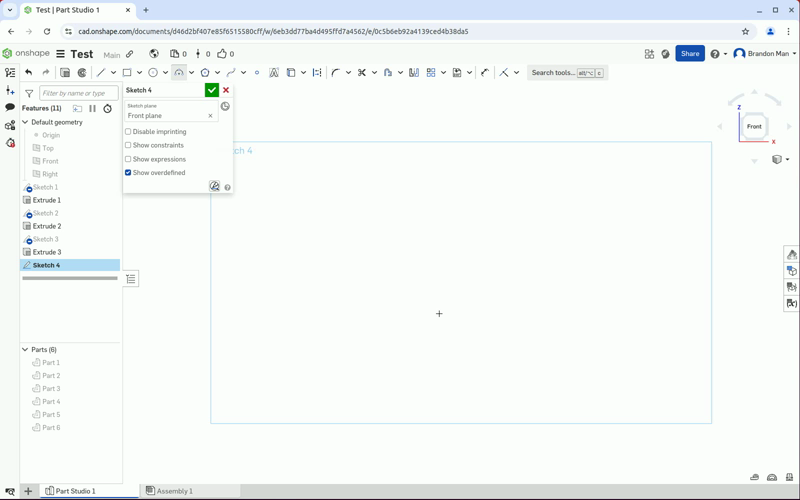
key_up(shift)
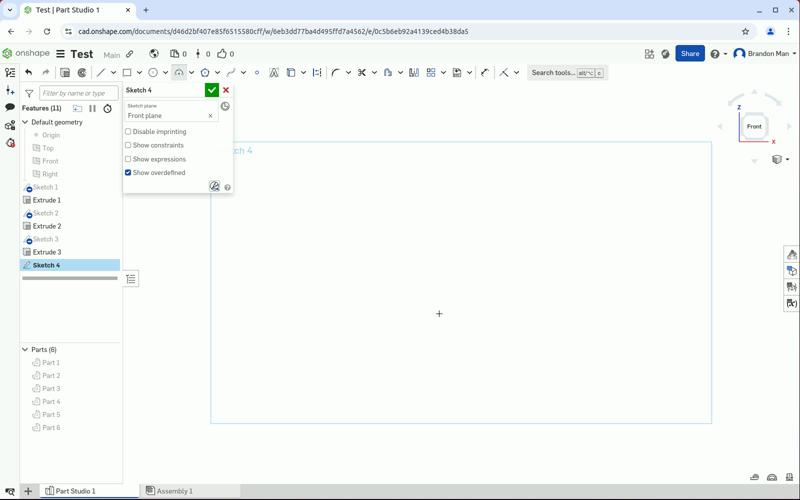
key_down(shift)
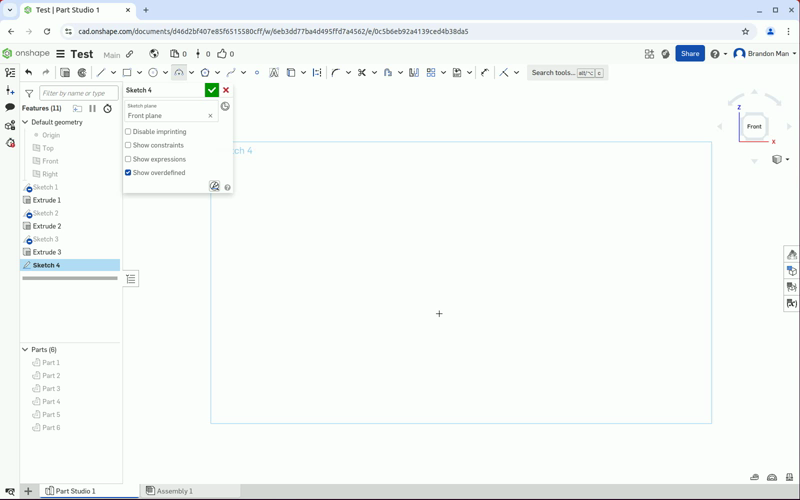
mouse_move(445, 248)
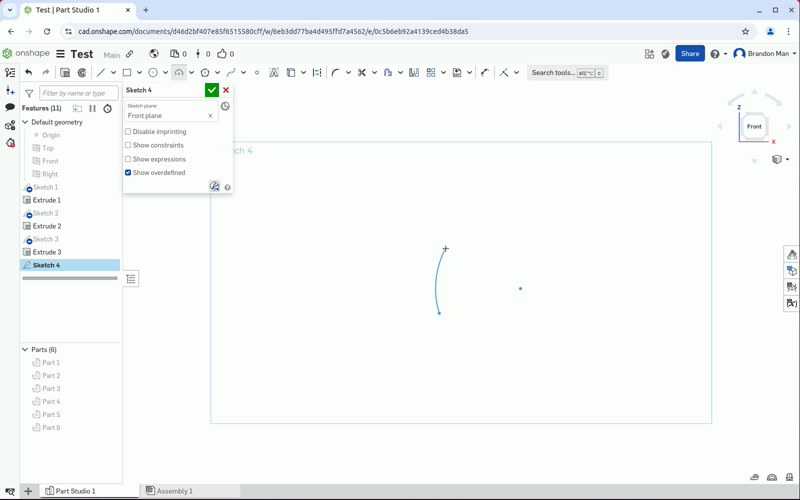
click(445, 248)
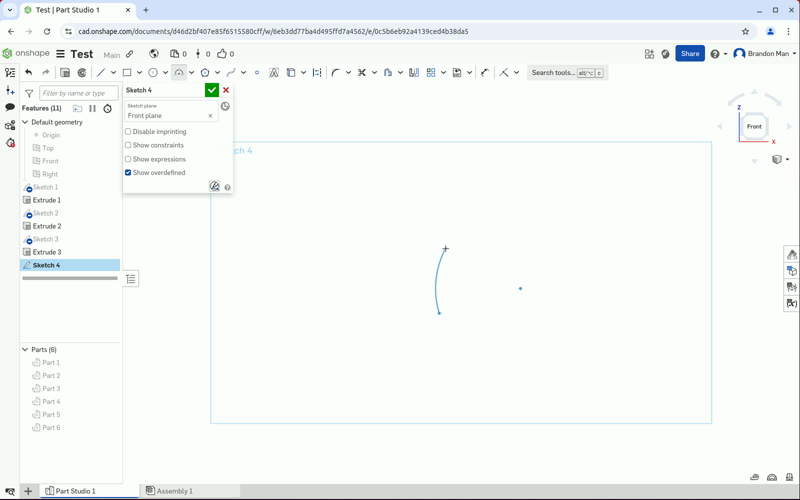
mouse_move(498, 285)
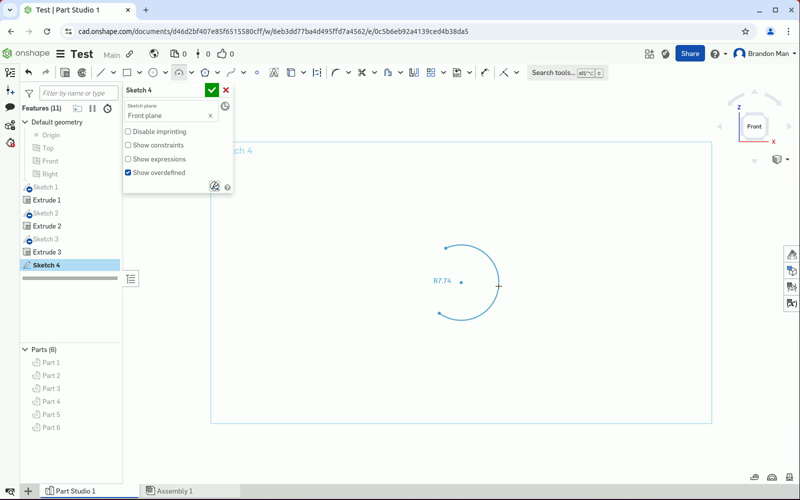
click(498, 285)
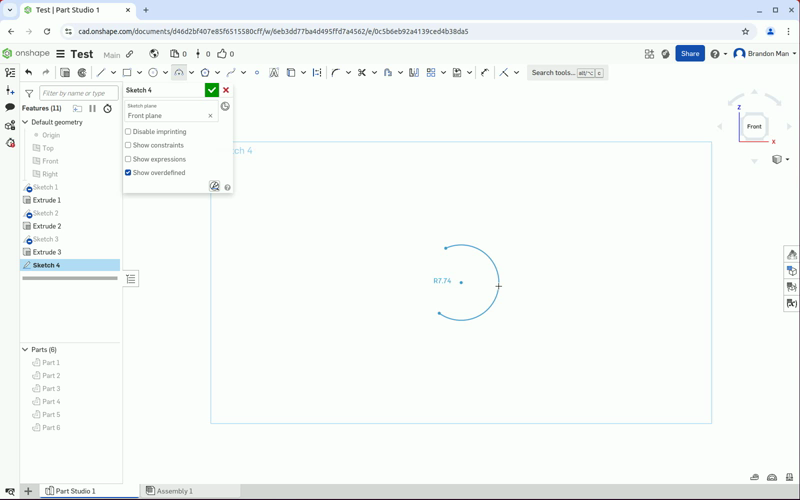
key_up(shift)
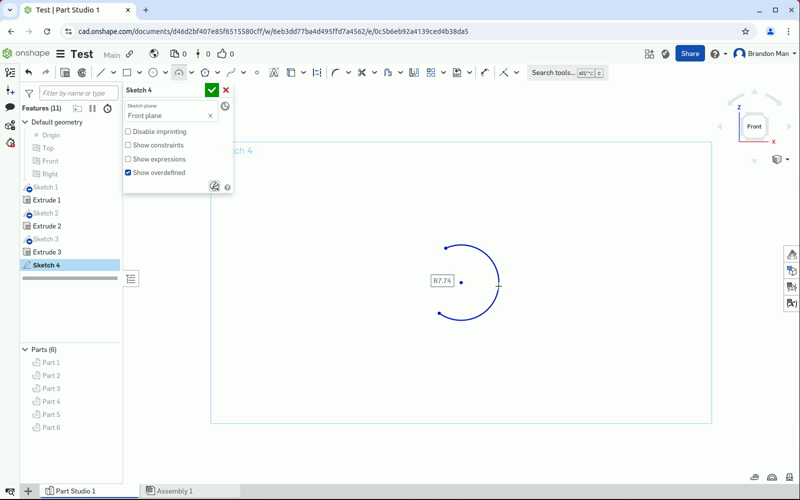
key(esc)
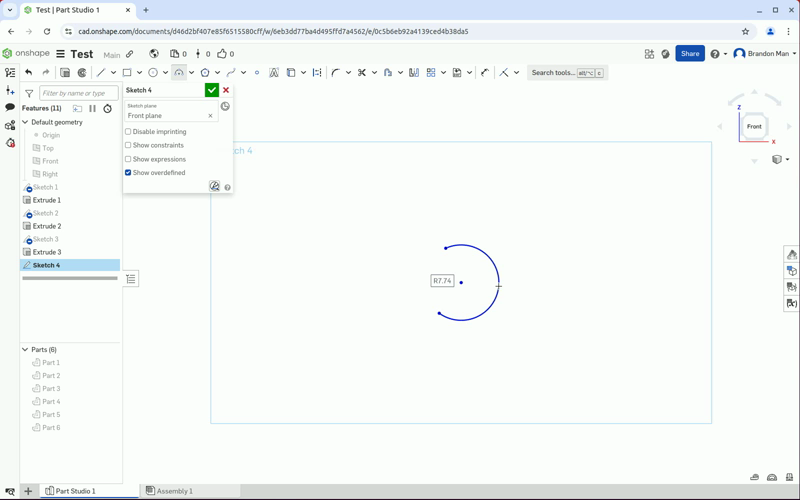
key(l)
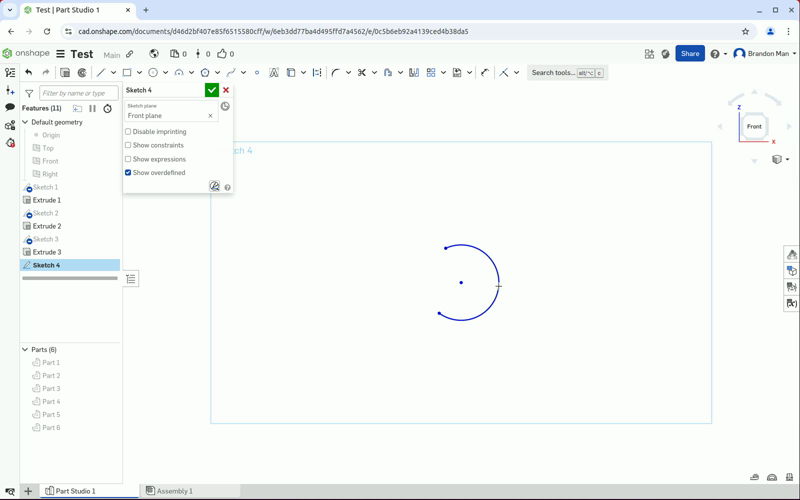
mouse_move(445, 248)
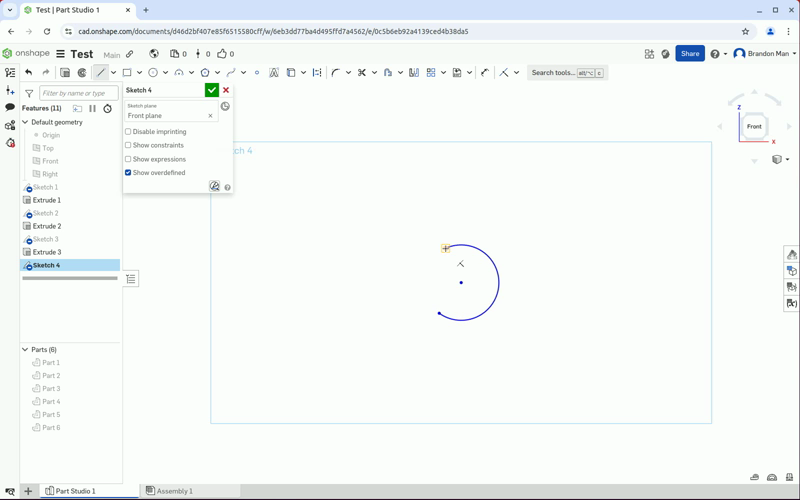
click(445, 248)
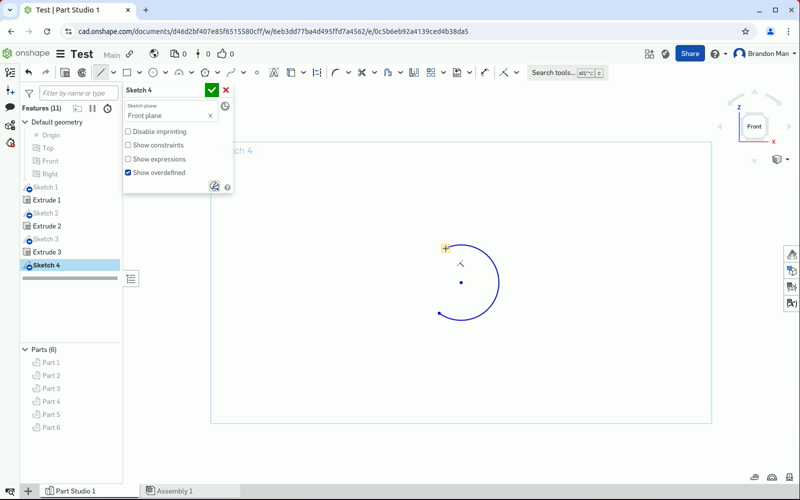
key_down(shift)
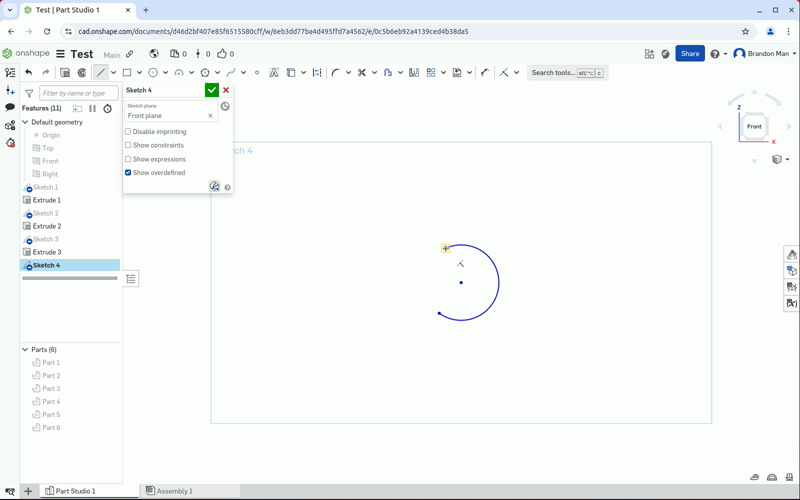
mouse_move(475, 248)
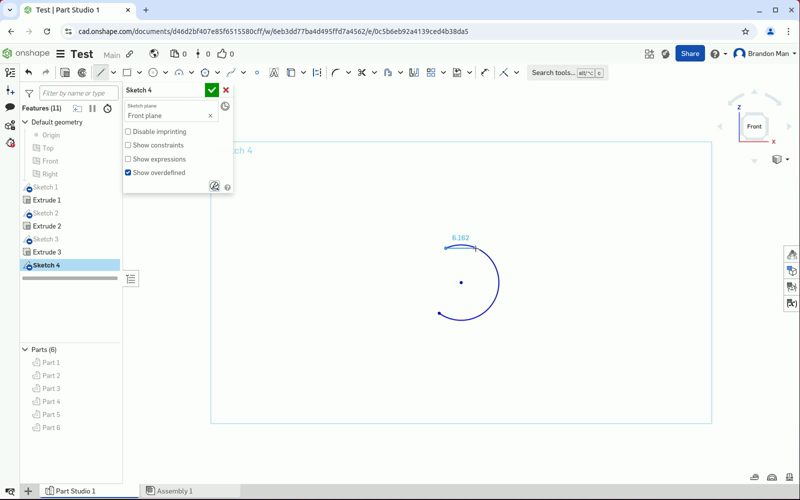
mouse_move(445, 261)
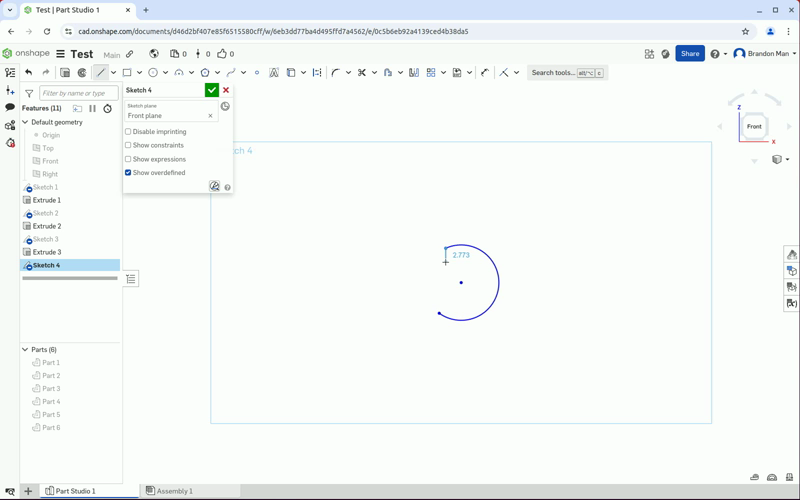
click(445, 261)
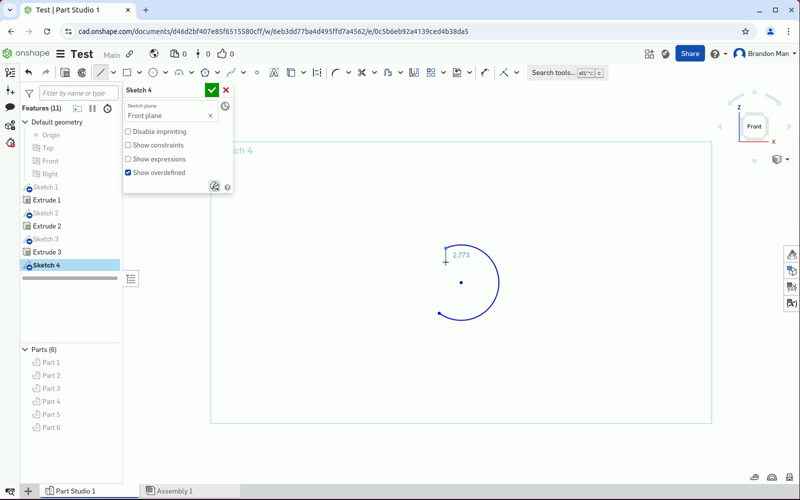
key_up(shift)
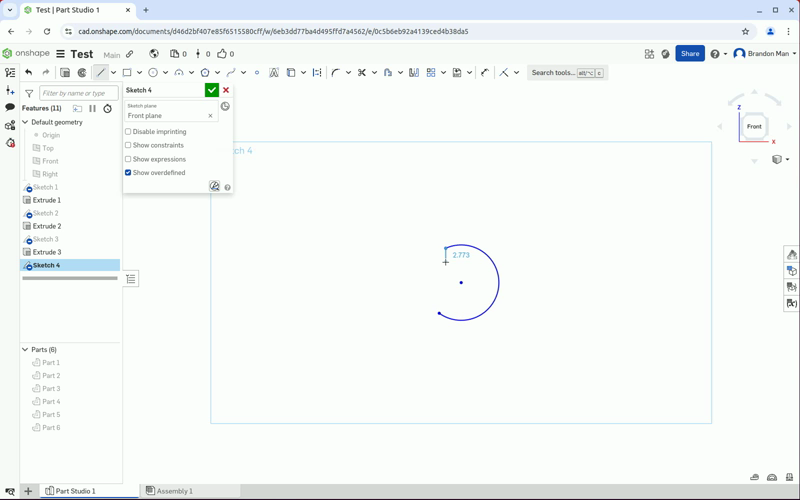
key(esc)
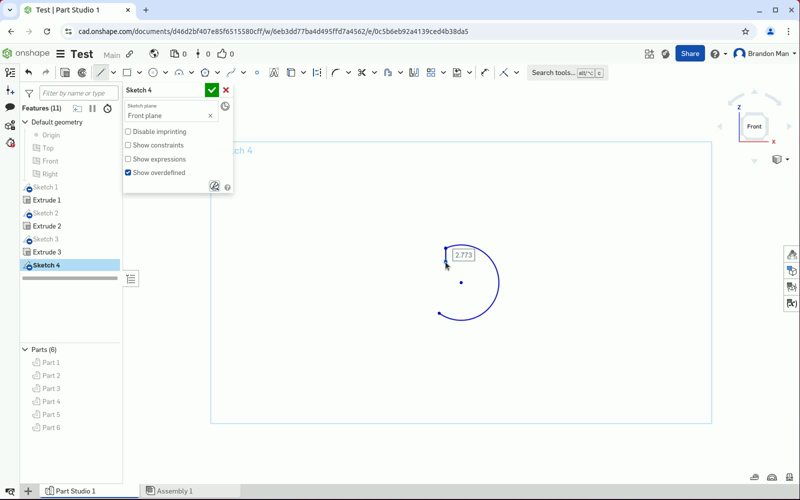
key(a)
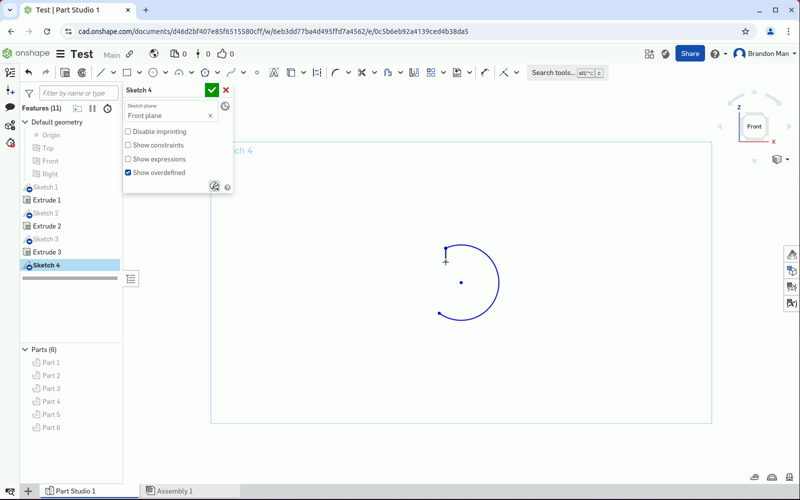
mouse_move(445, 261)
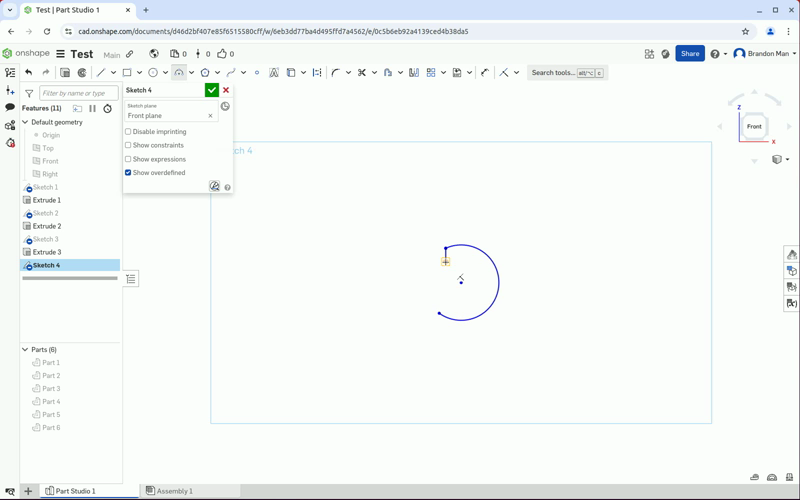
click(445, 261)
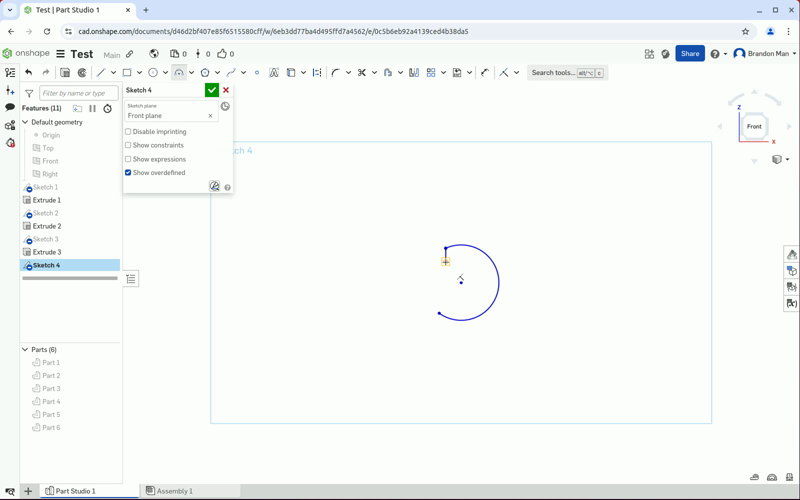
mouse_move(439, 313)
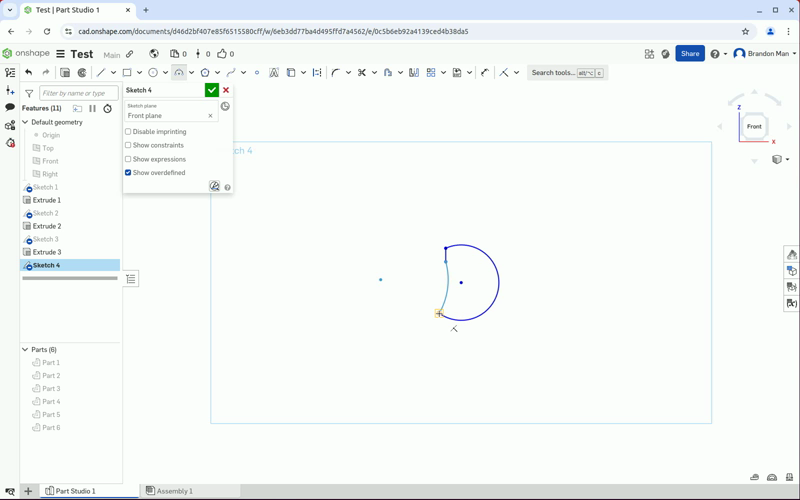
click(439, 313)
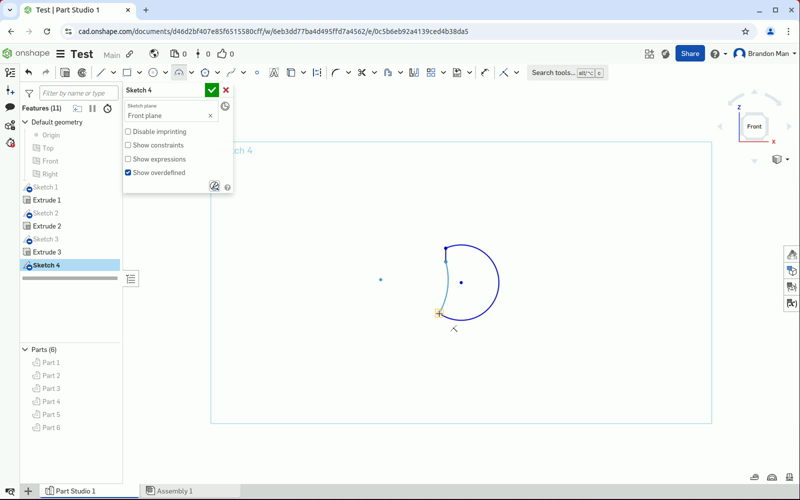
key_down(shift)
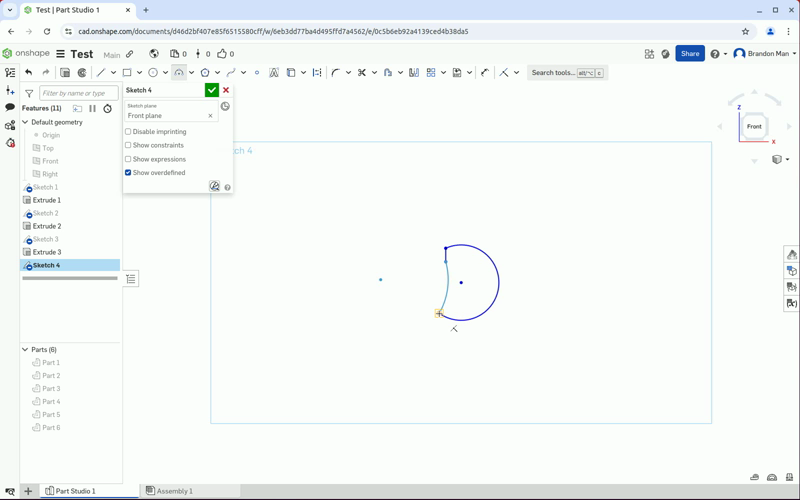
mouse_move(449, 288)
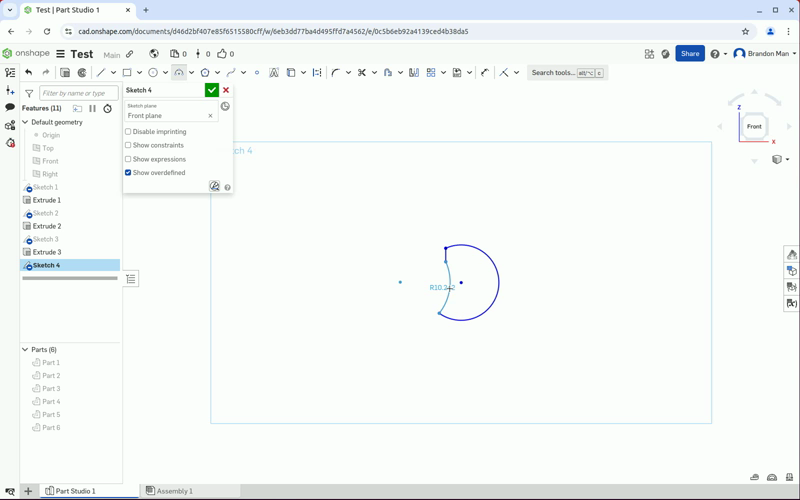
click(449, 288)
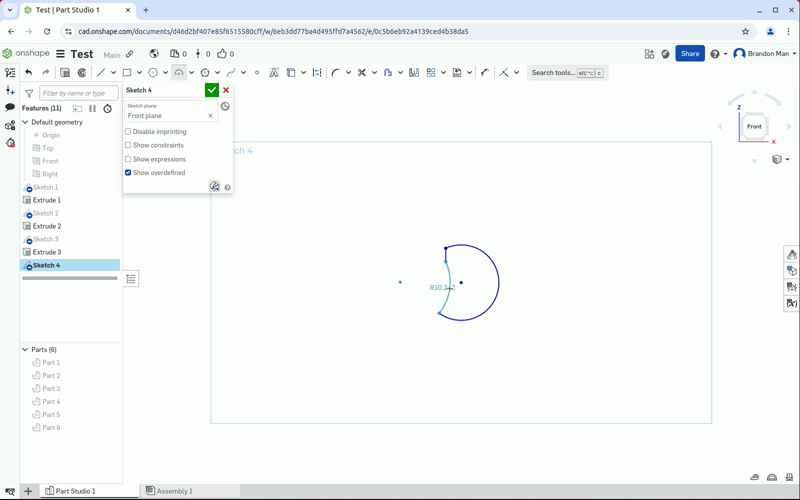
key_up(shift)
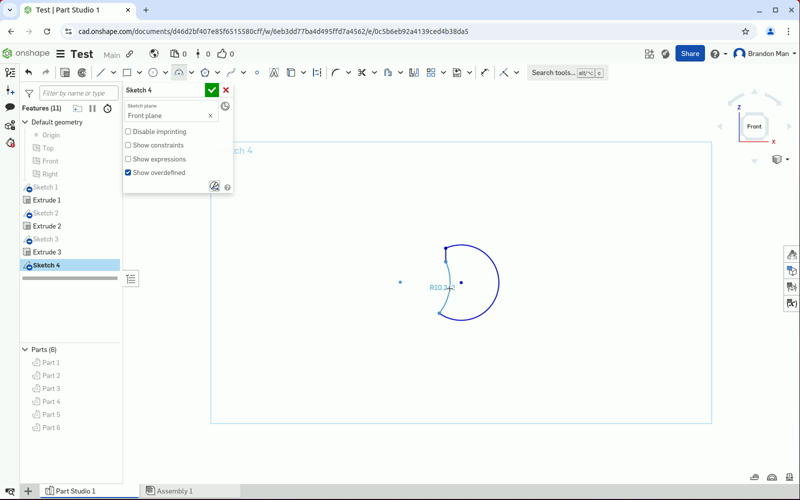
key(esc)
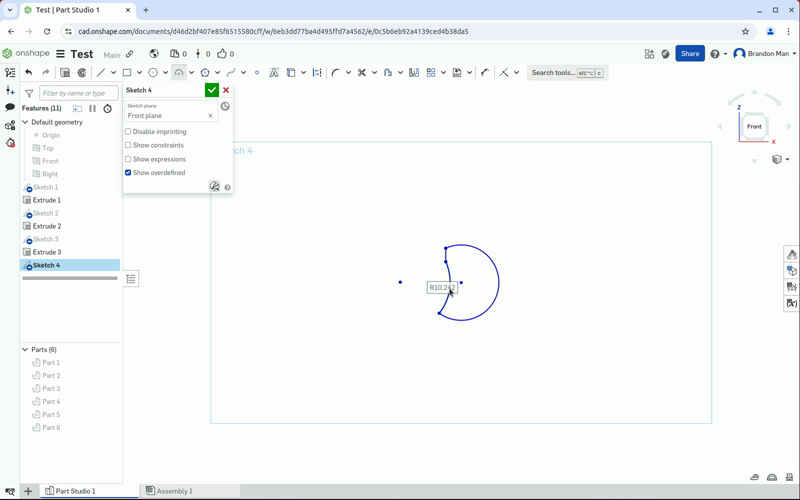
mouse_move(480, 278)
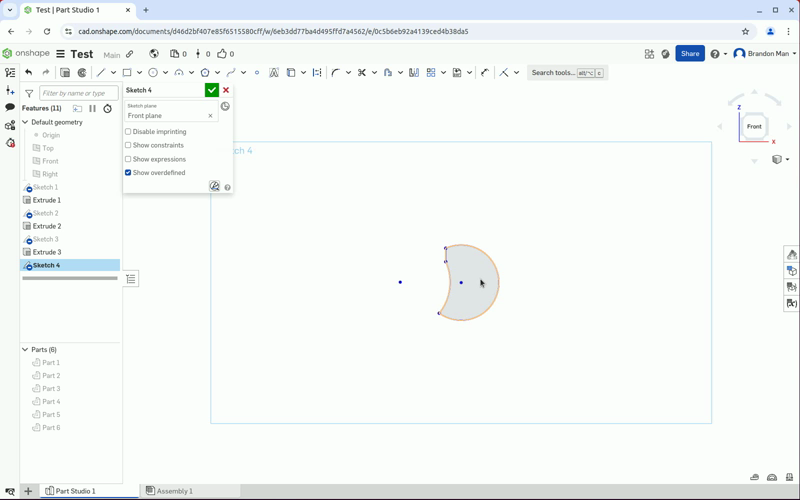
click(480, 278)
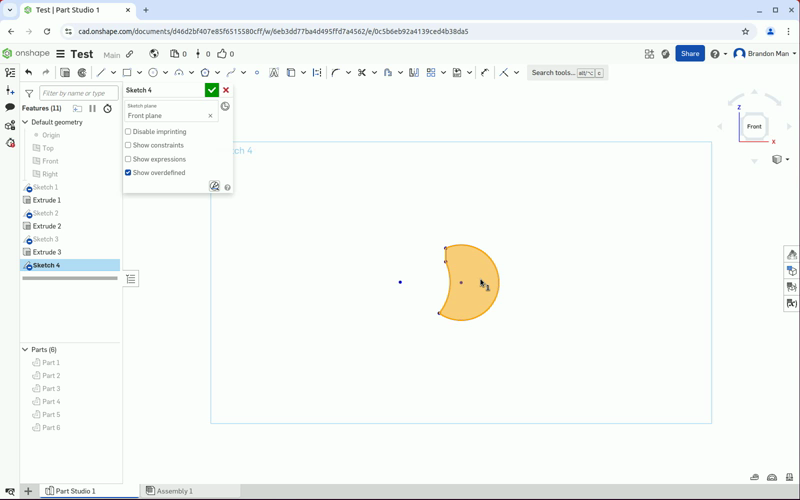
mouse_move(73, 352)
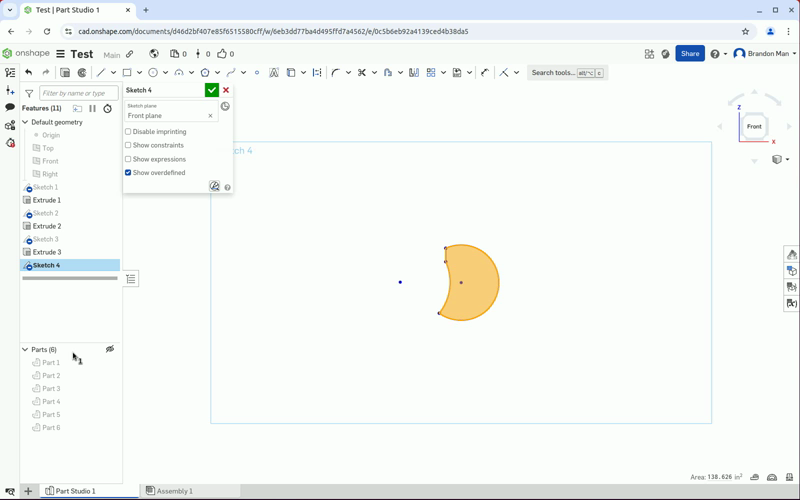
key(shift+y)
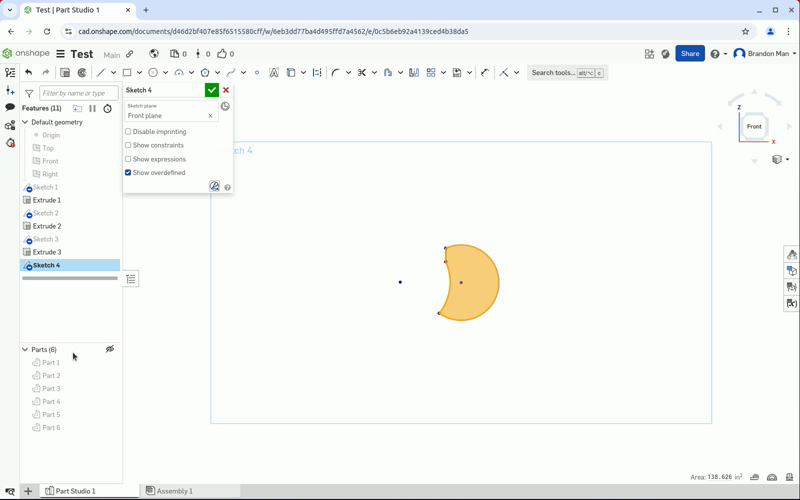
key(shift+e)
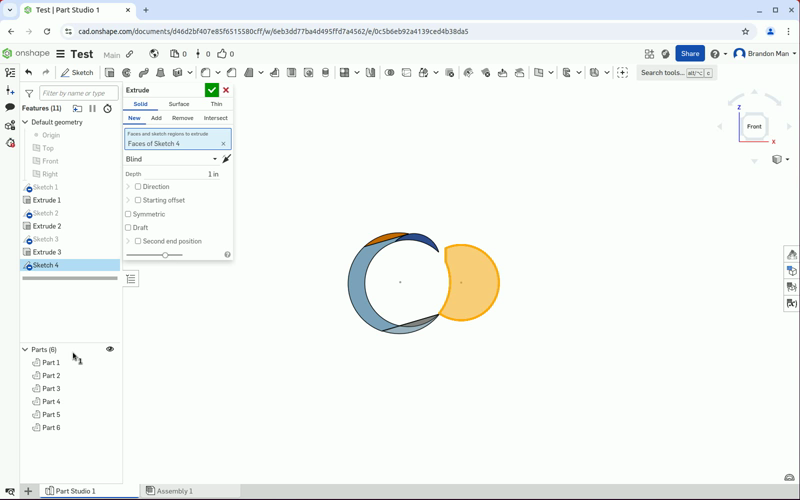
mouse_move(143, 106)
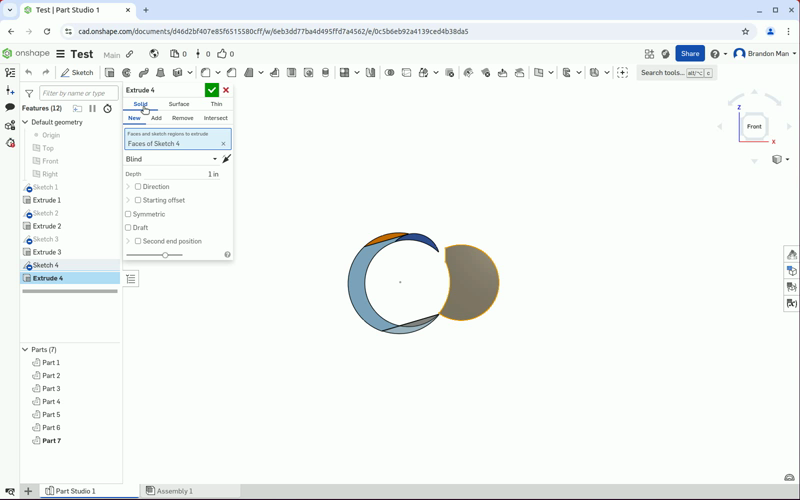
click(143, 106)
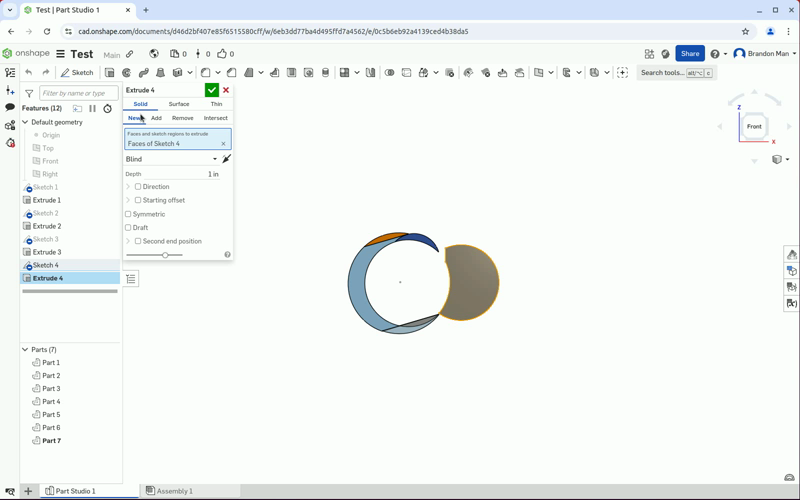
mouse_move(137, 120)
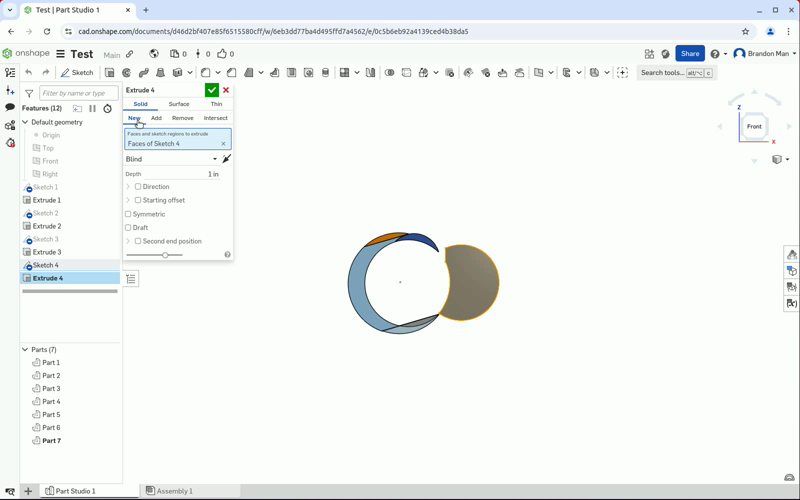
click(137, 120)
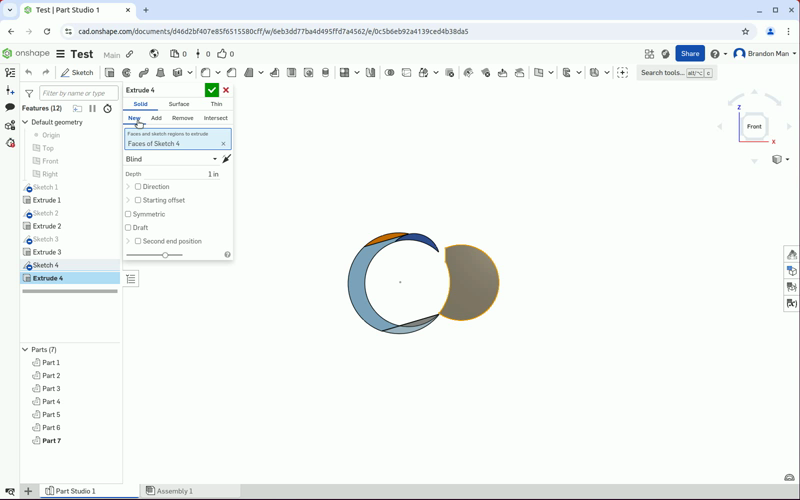
key(tab, 4)
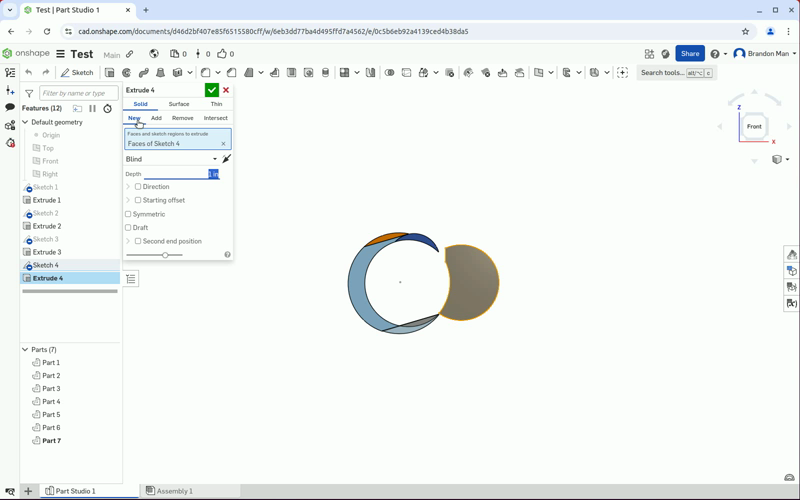
text(-5.055)
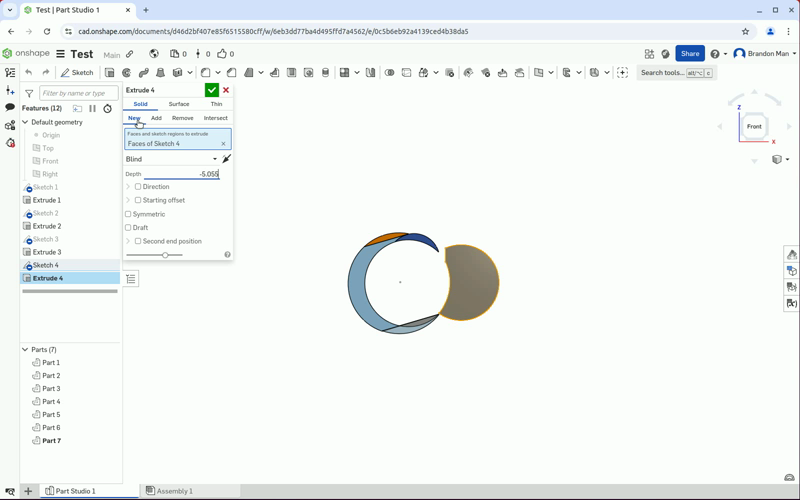
key(enter)
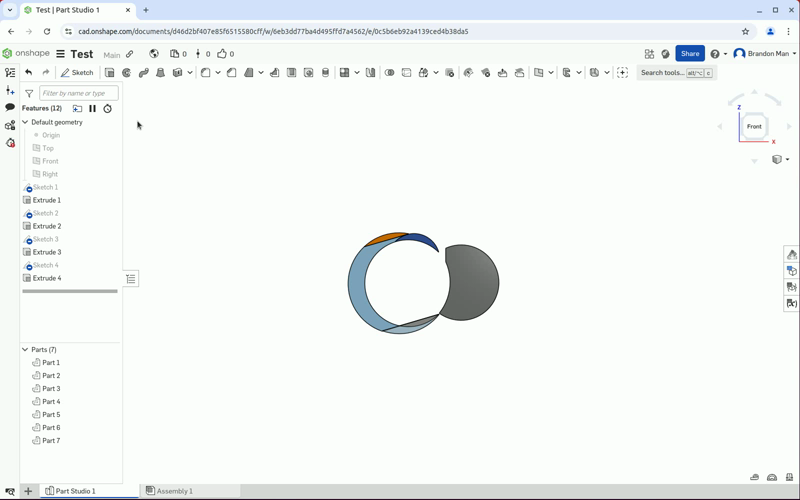
key(shift+h)
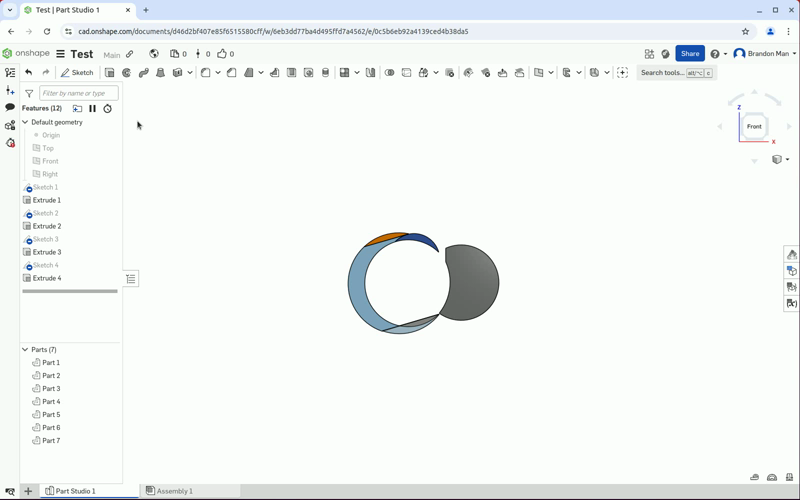
key(shift+h)
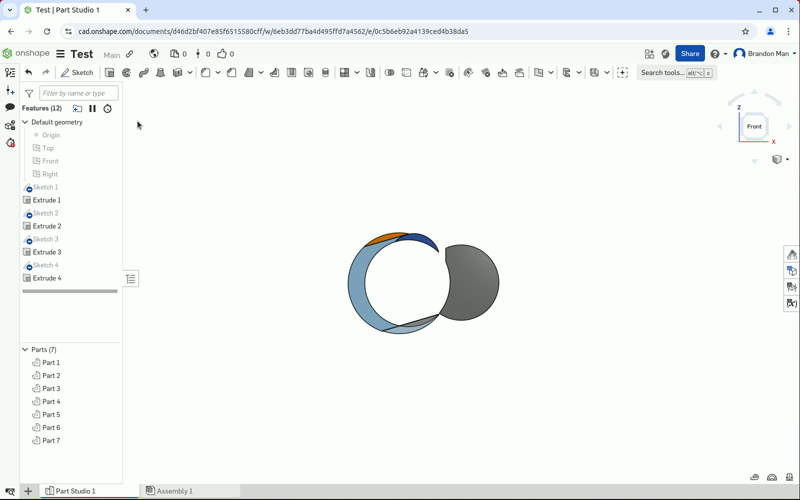
mouse_move(73, 189)
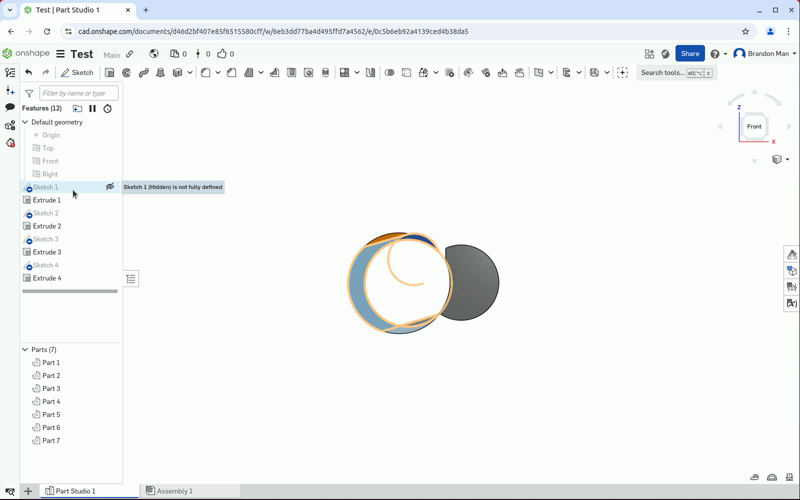
click(73, 189)
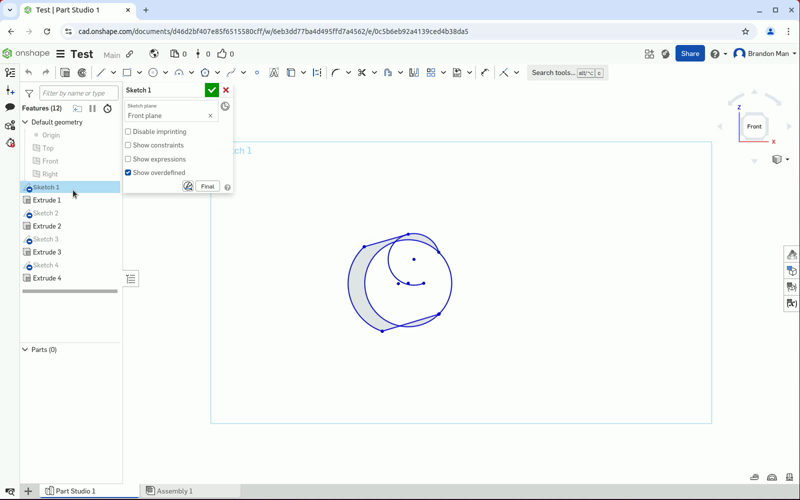
mouse_move(229, 92)
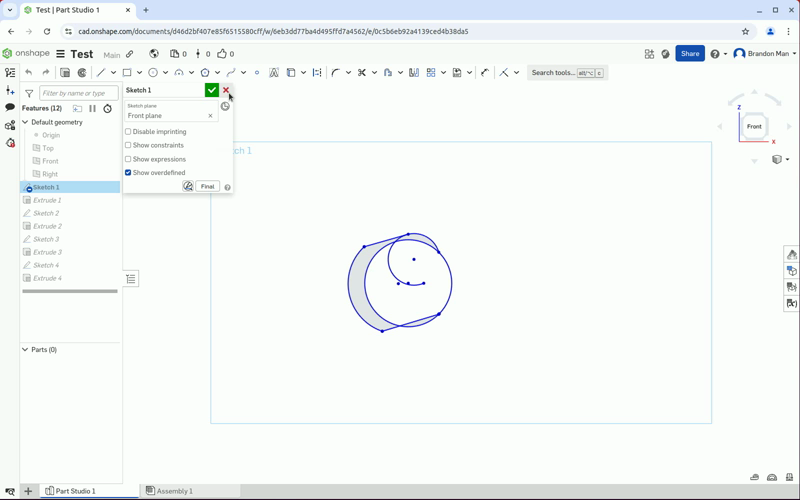
click(229, 92)
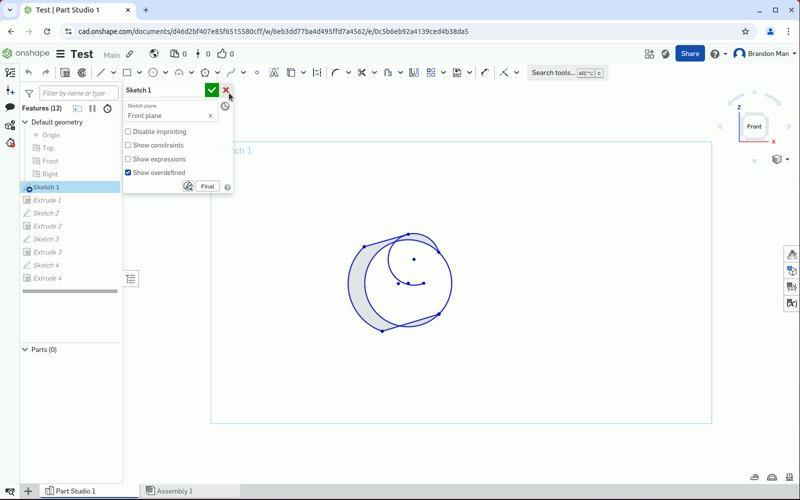
key(shift+s)
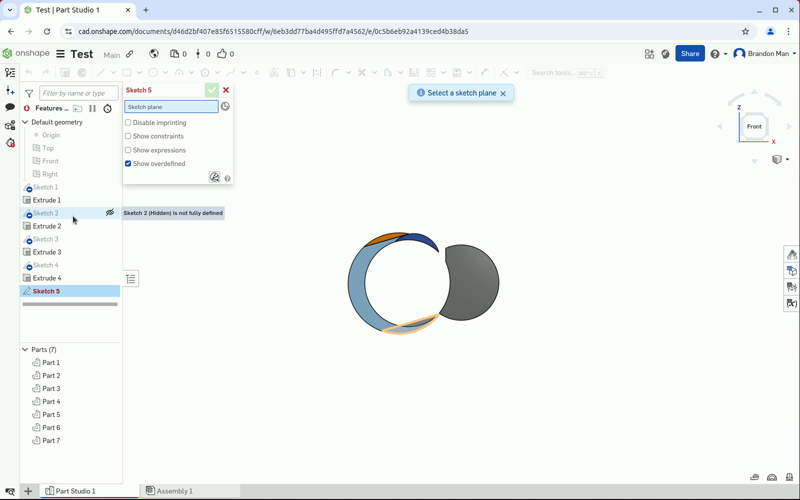
scroll(3)
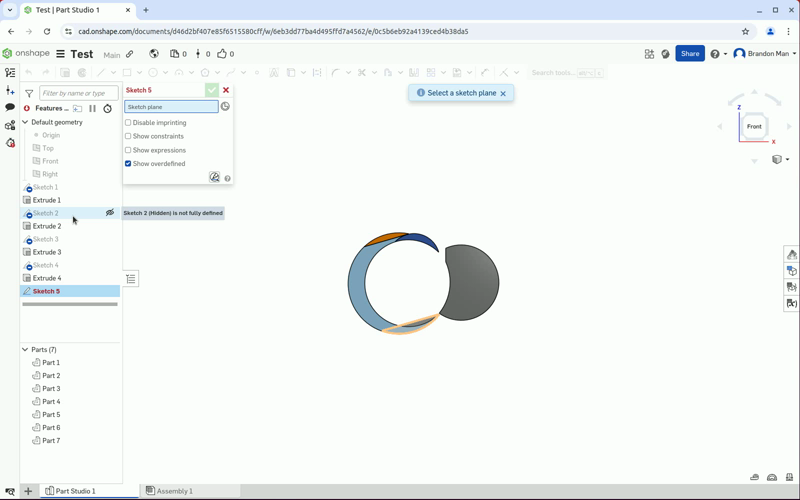
mouse_move(73, 163)
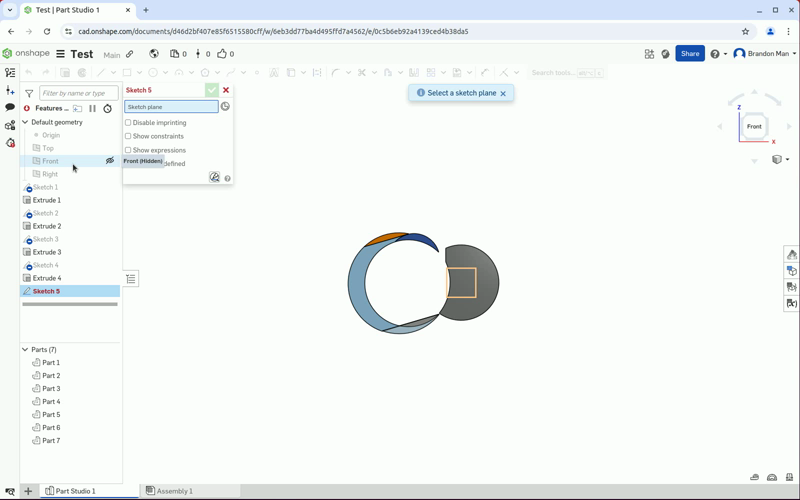
click(73, 163)
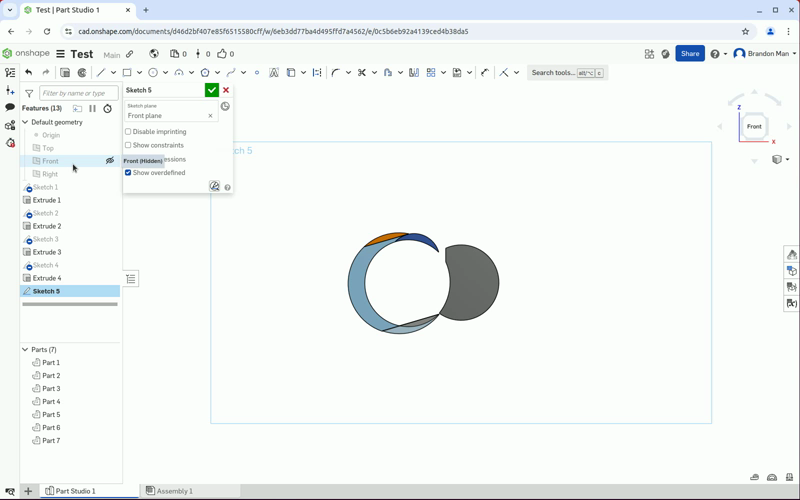
mouse_move(73, 352)
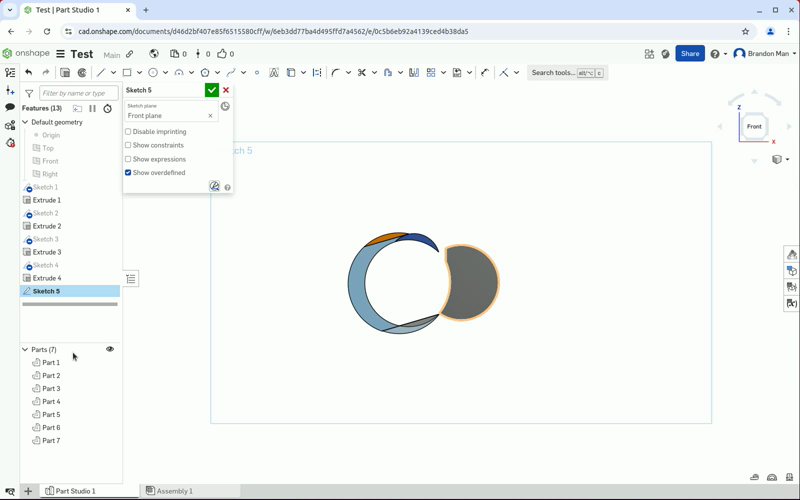
key(y)
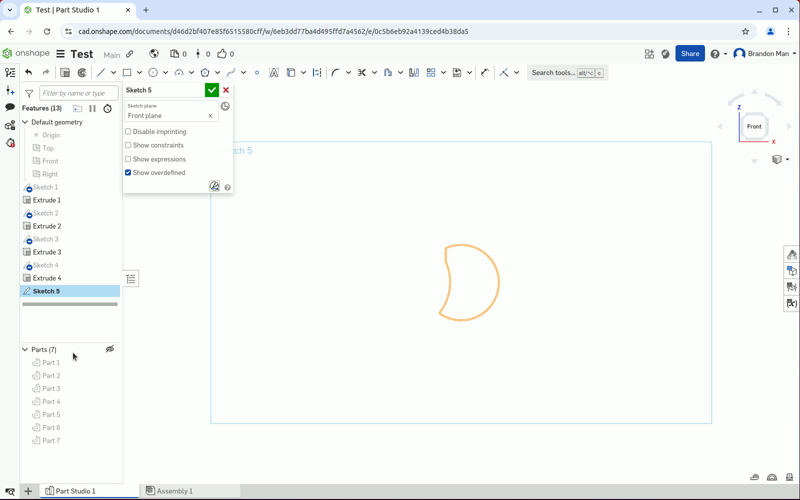
key(a)
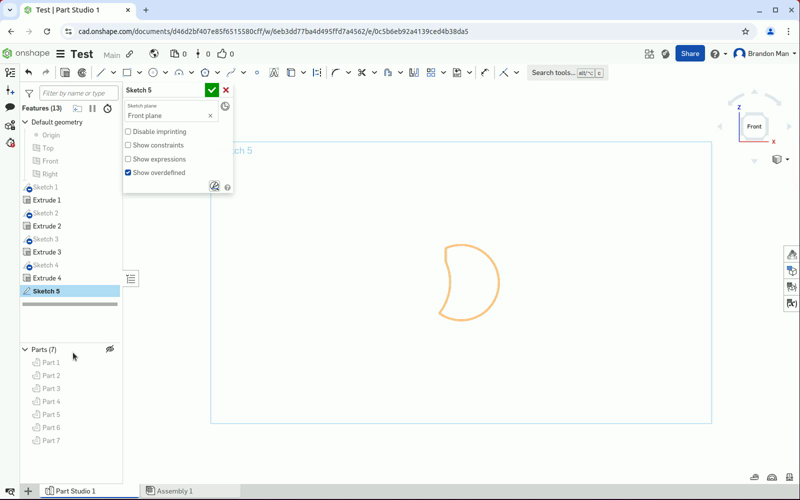
key_down(shift)
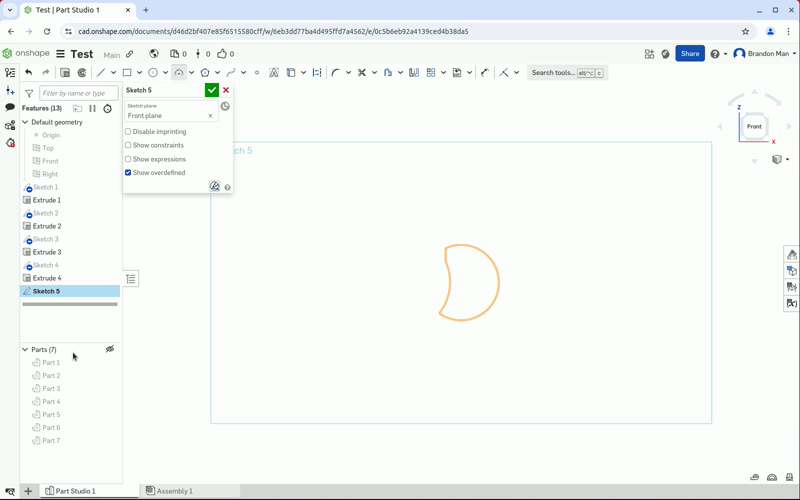
mouse_move(439, 313)
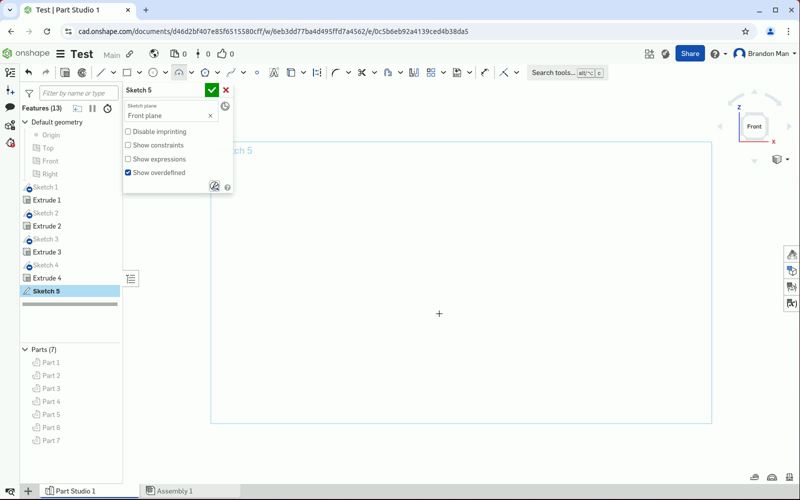
click(439, 313)
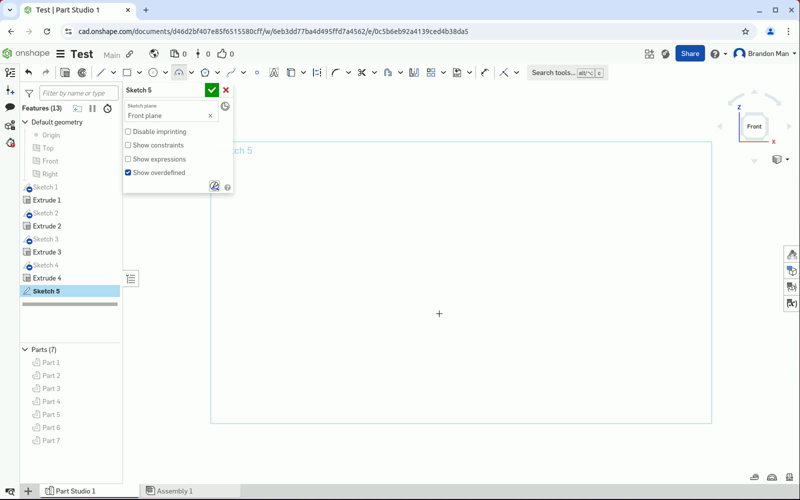
key_up(shift)
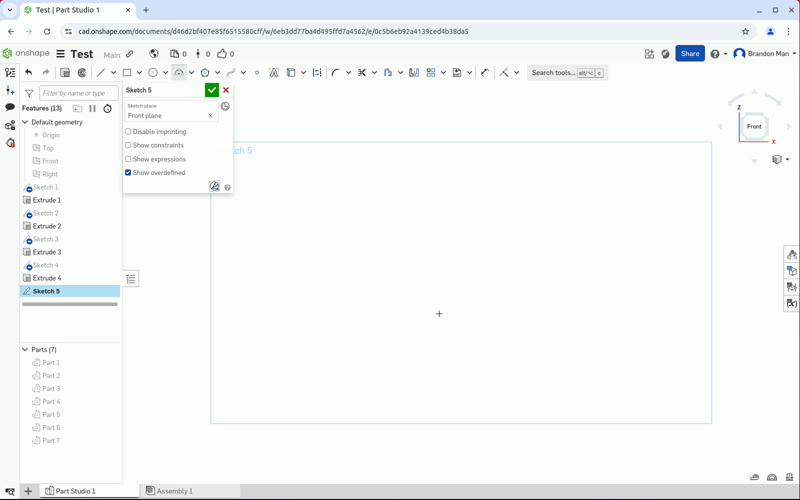
key_down(shift)
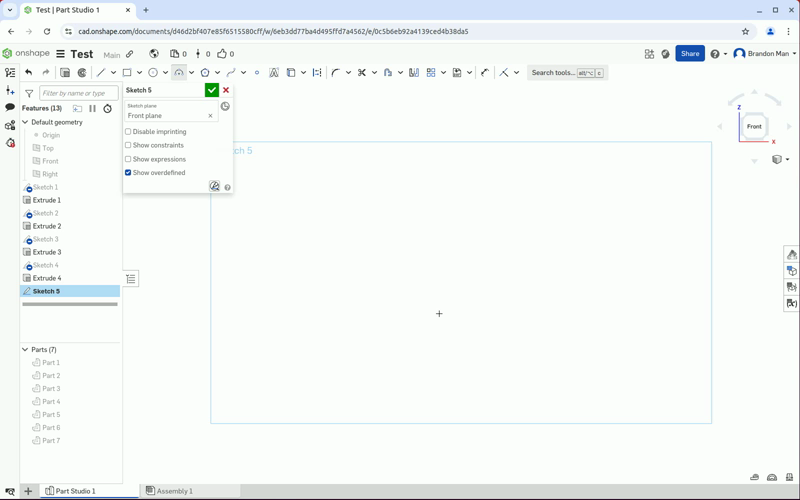
mouse_move(439, 252)
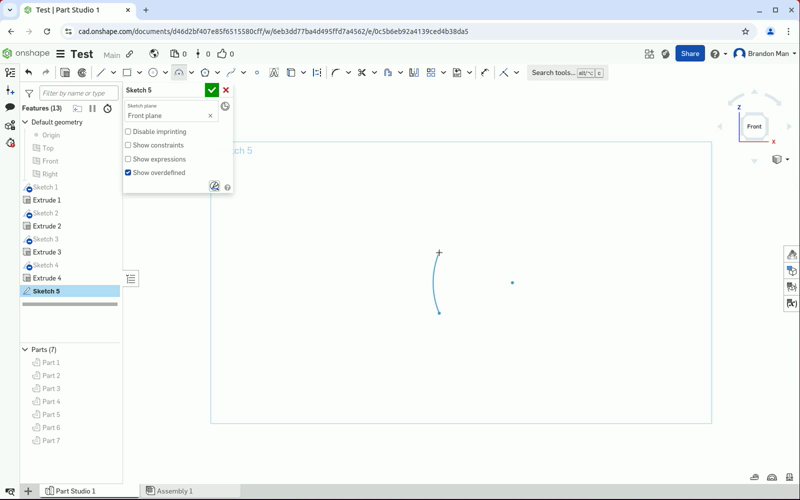
click(439, 252)
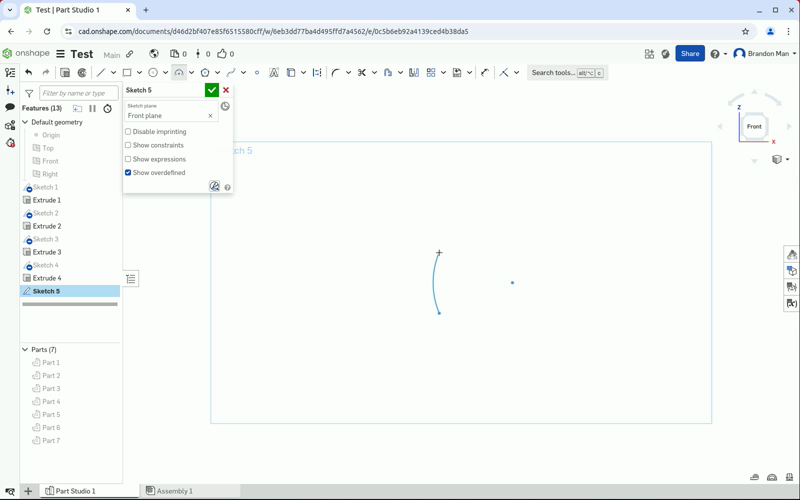
mouse_move(449, 282)
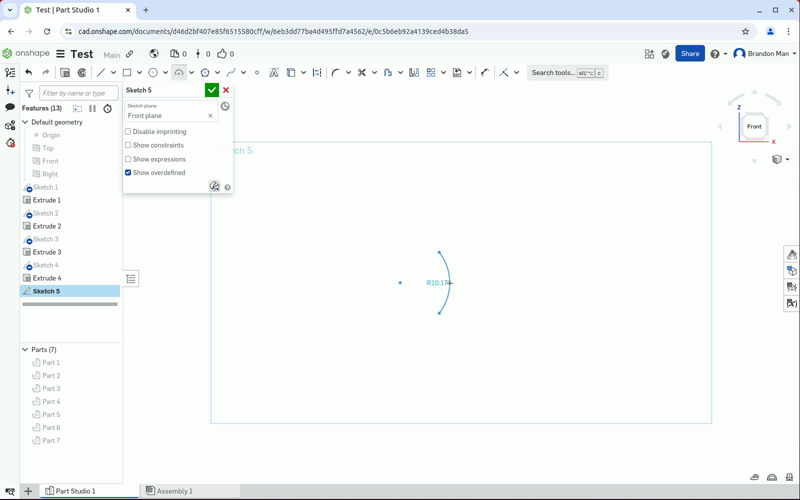
click(449, 282)
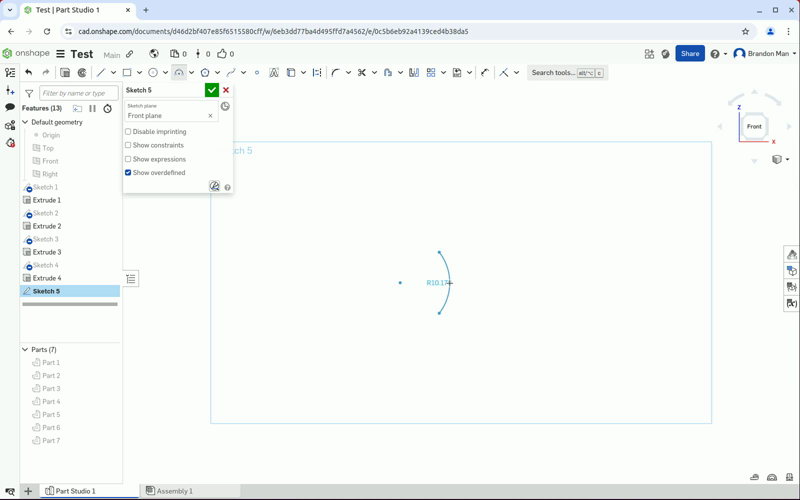
key_up(shift)
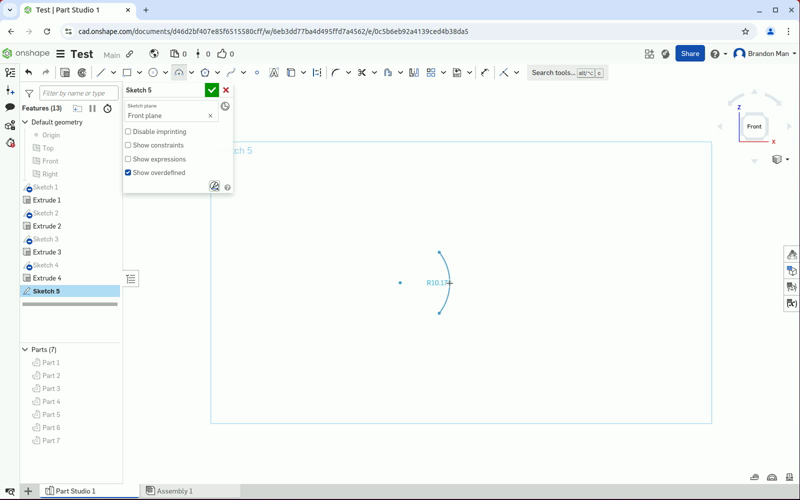
mouse_move(439, 252)
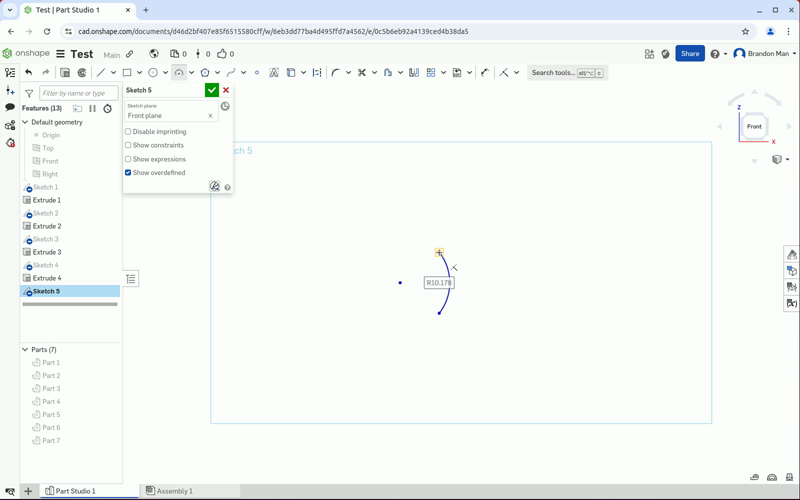
click(439, 252)
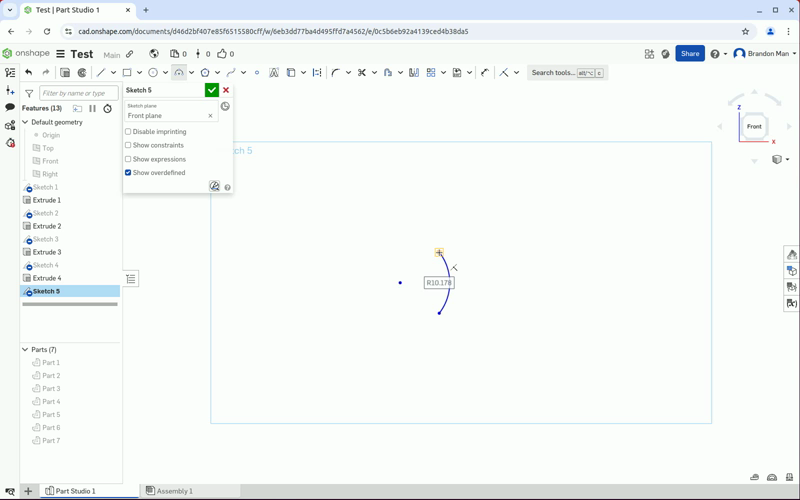
mouse_move(439, 313)
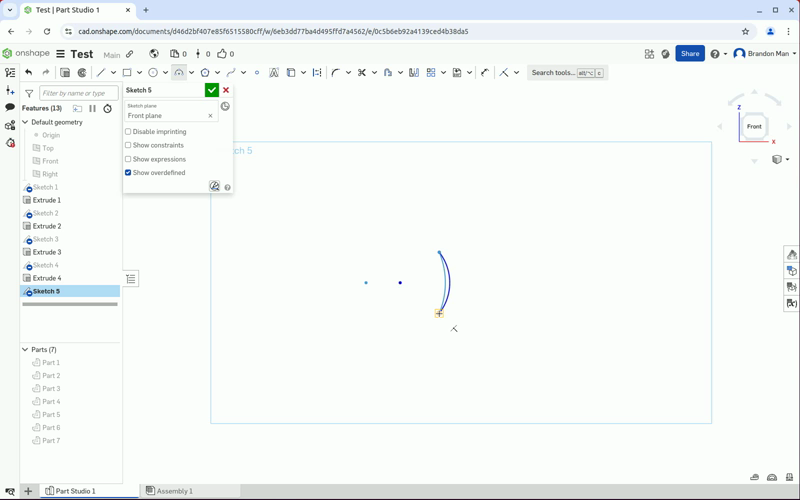
click(439, 313)
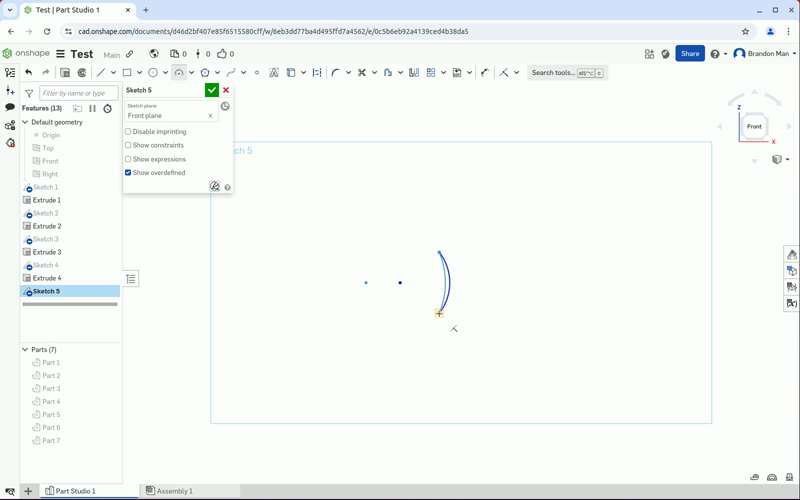
key_down(shift)
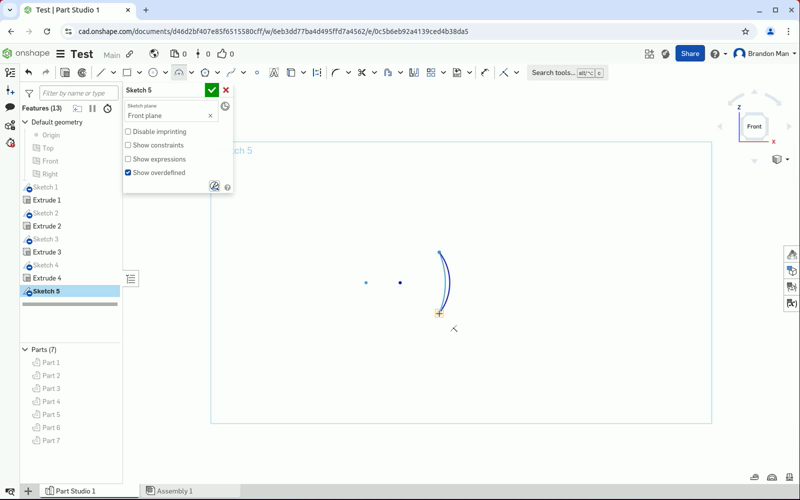
mouse_move(423, 282)
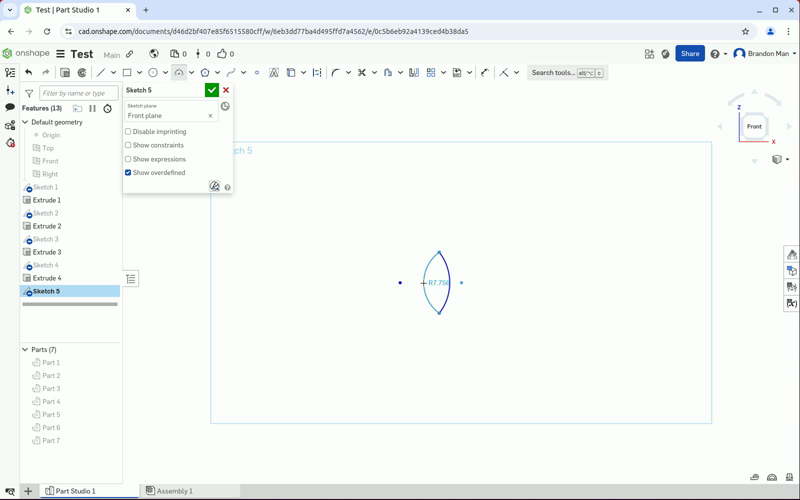
click(423, 282)
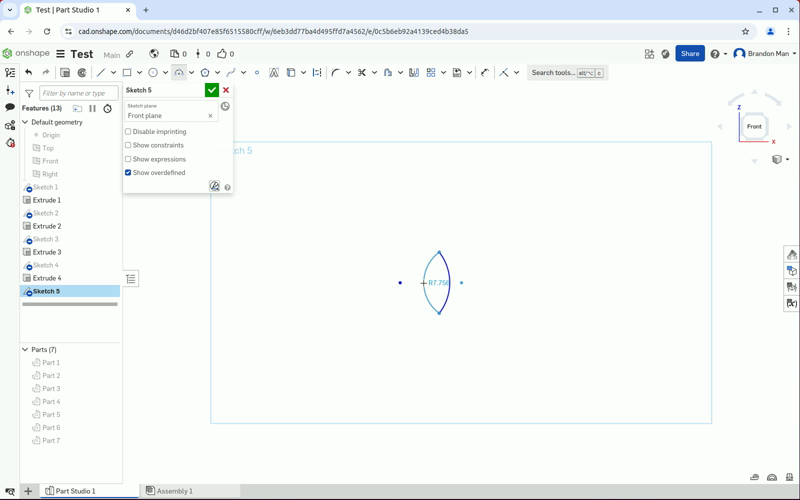
key_up(shift)
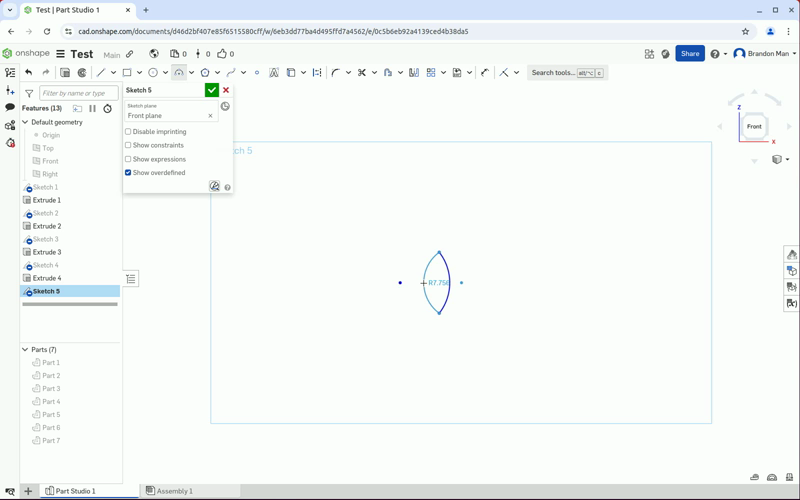
key(esc)
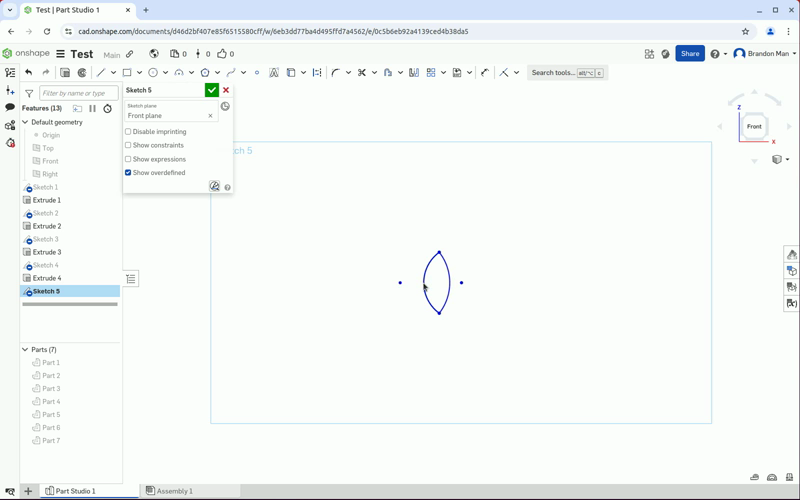
mouse_move(439, 259)
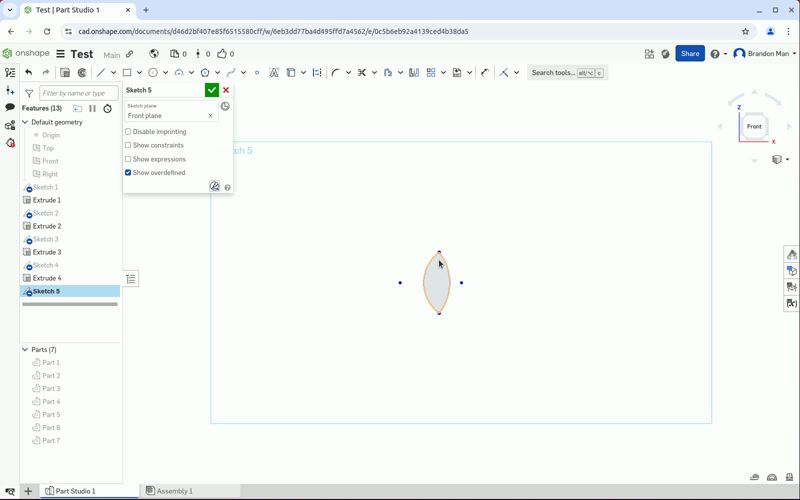
scroll(6)
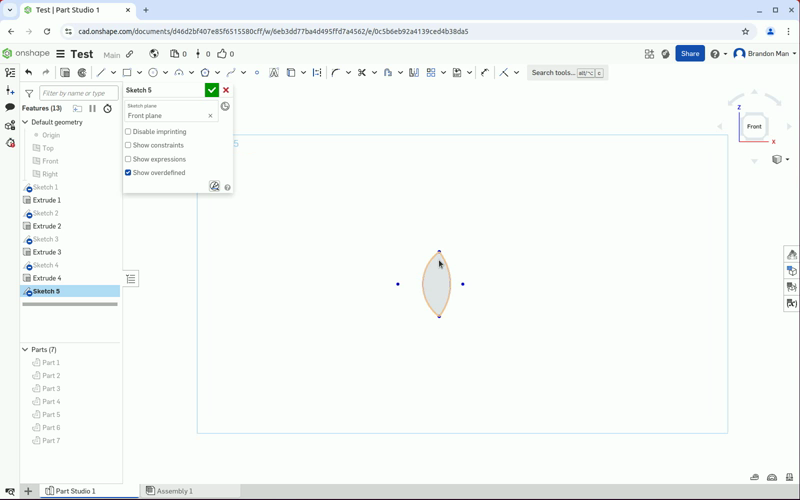
scroll(6)
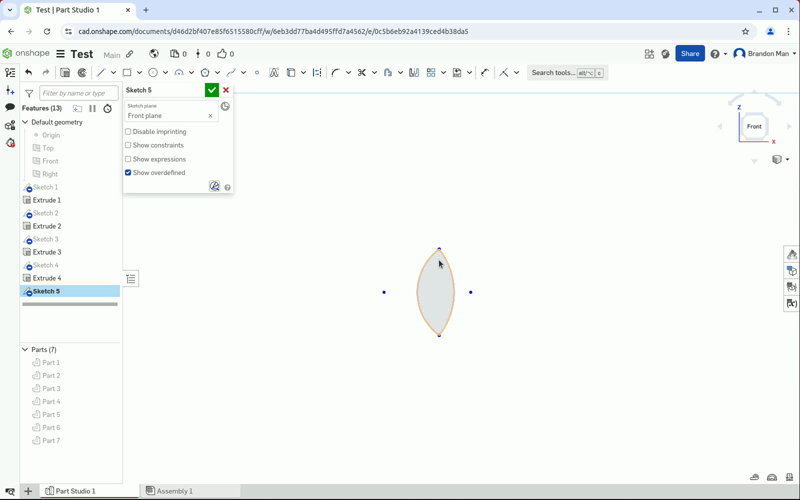
scroll(6)
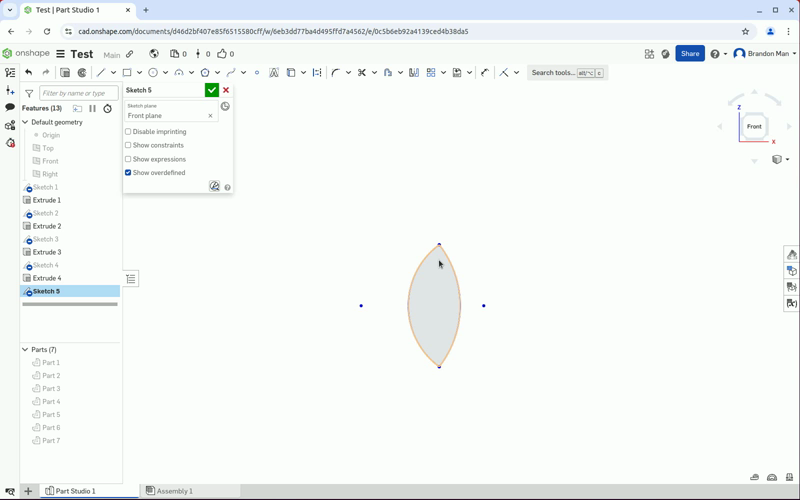
scroll(6)
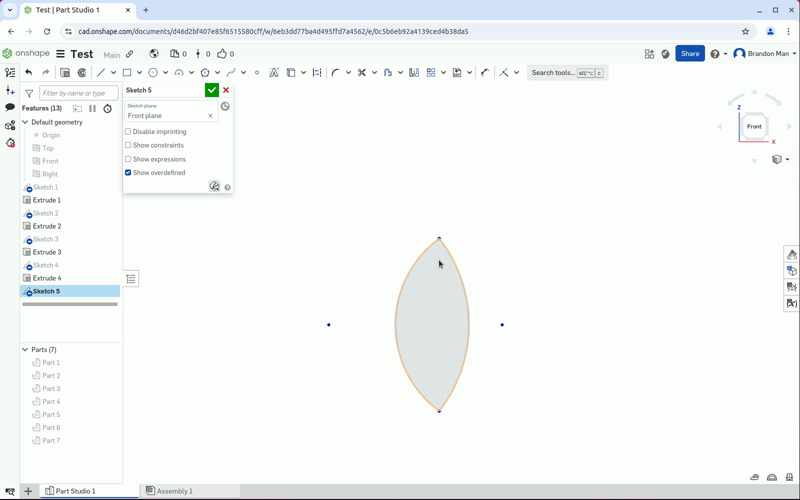
scroll(6)
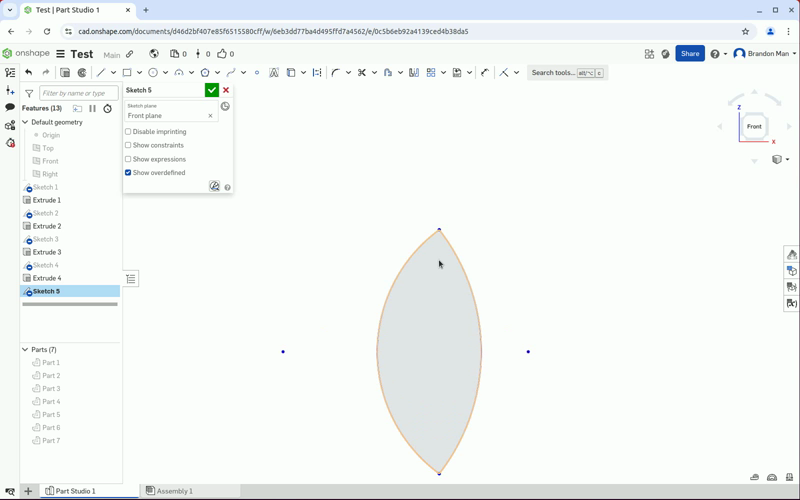
scroll(6)
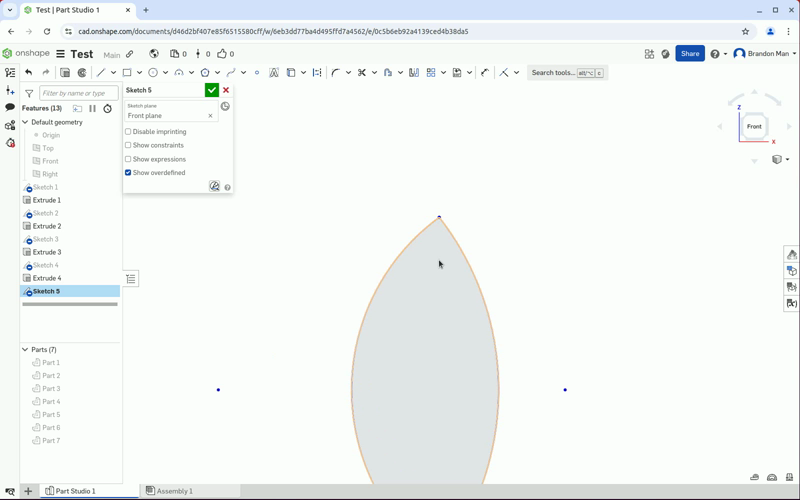
scroll(6)
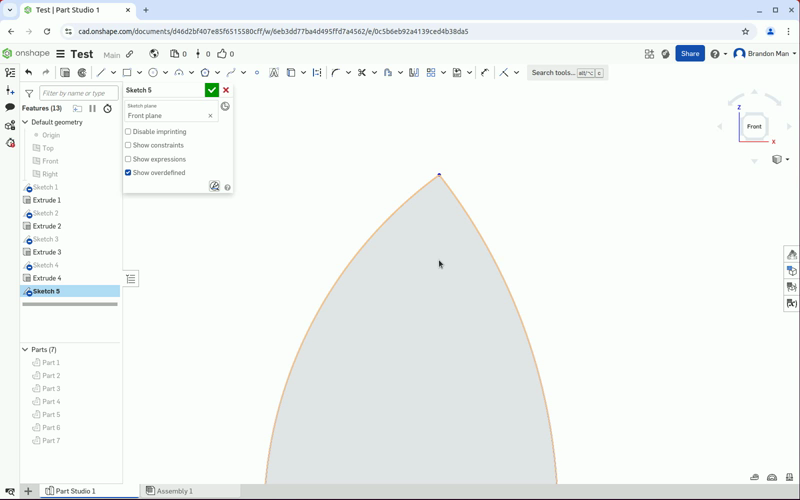
click(439, 259)
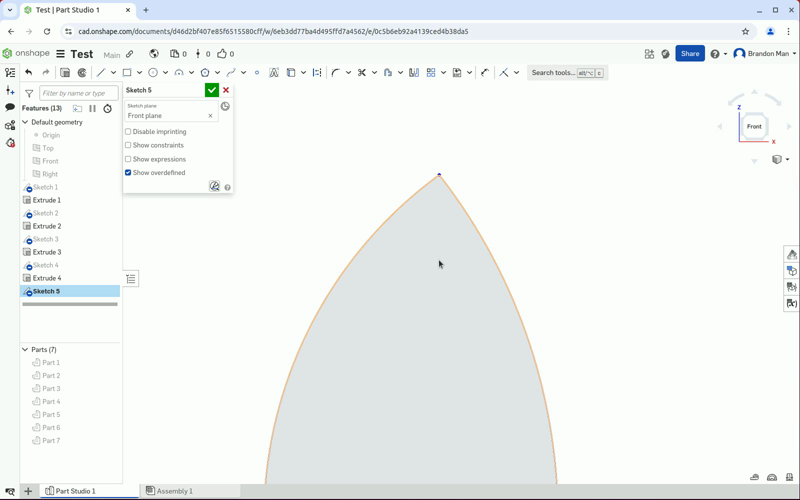
scroll(-6)
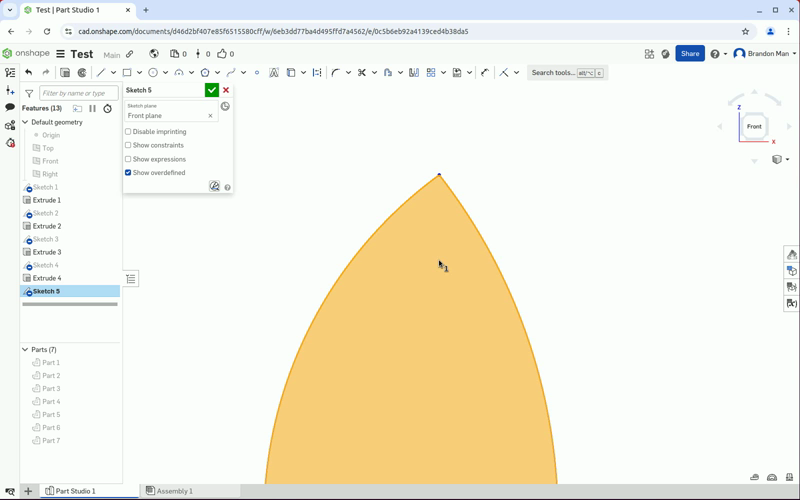
scroll(-6)
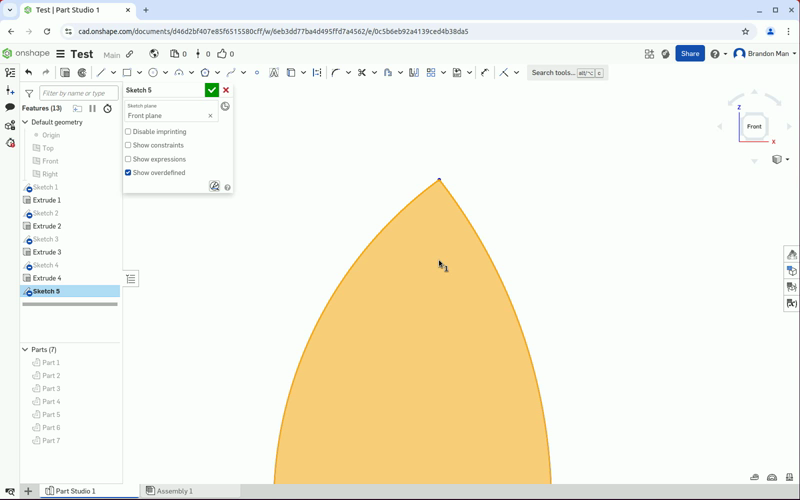
scroll(-6)
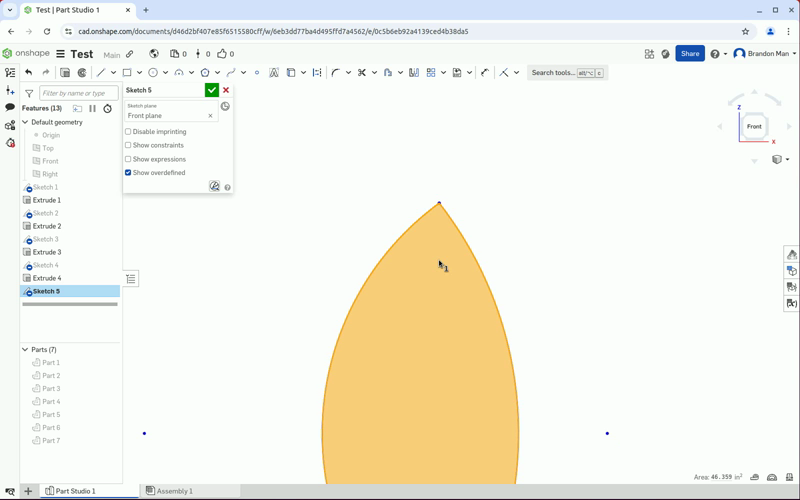
scroll(-6)
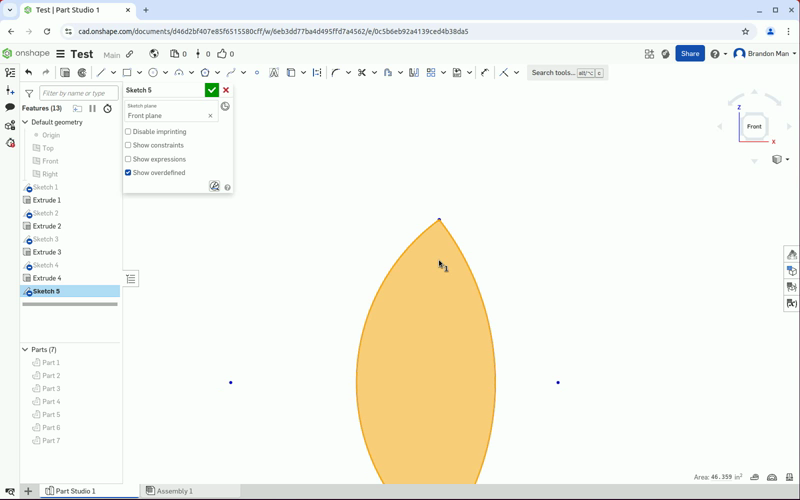
scroll(-6)
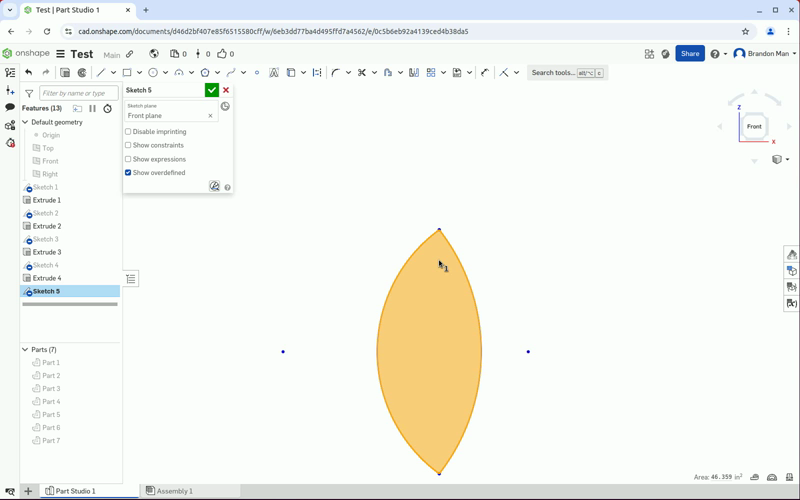
scroll(-6)
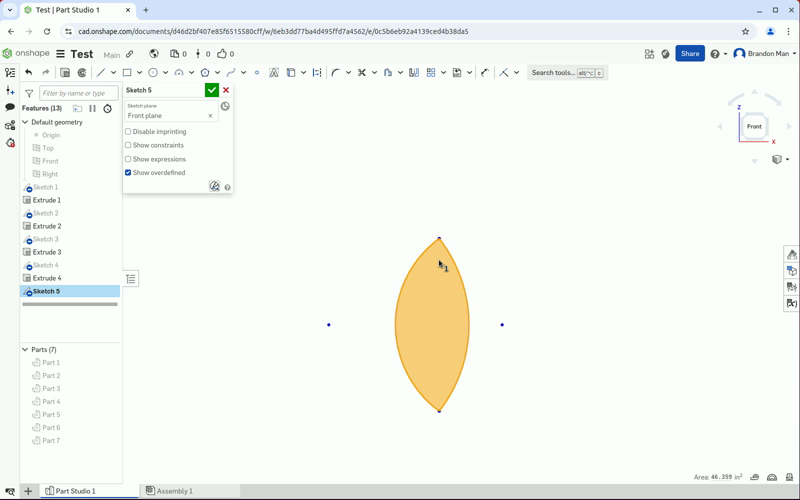
scroll(-6)
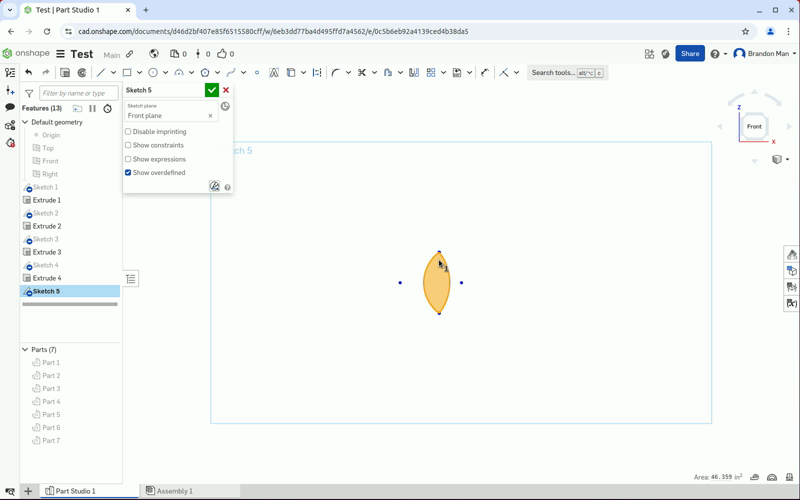
mouse_move(73, 352)
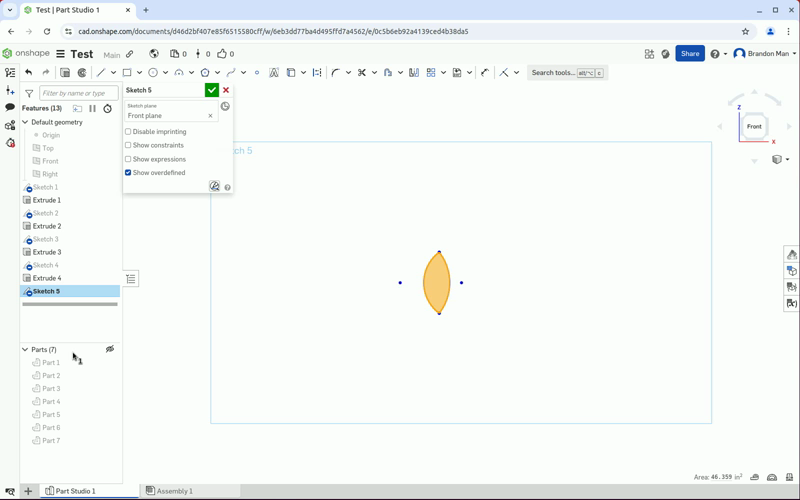
key(shift+y)
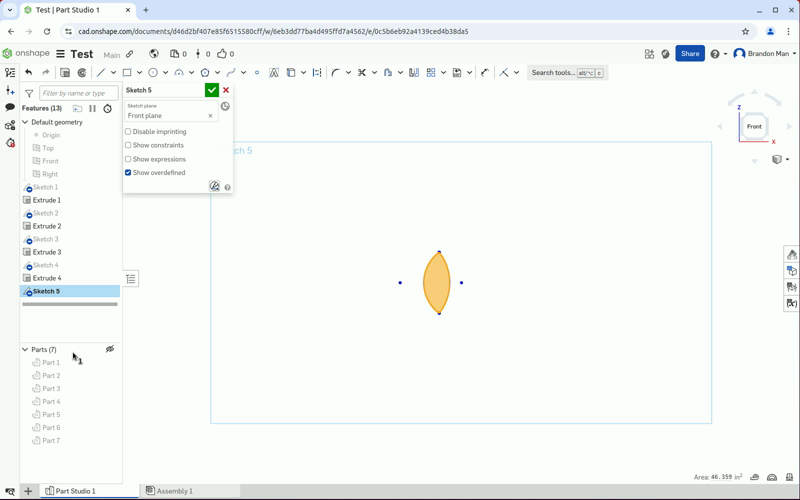
key(shift+e)
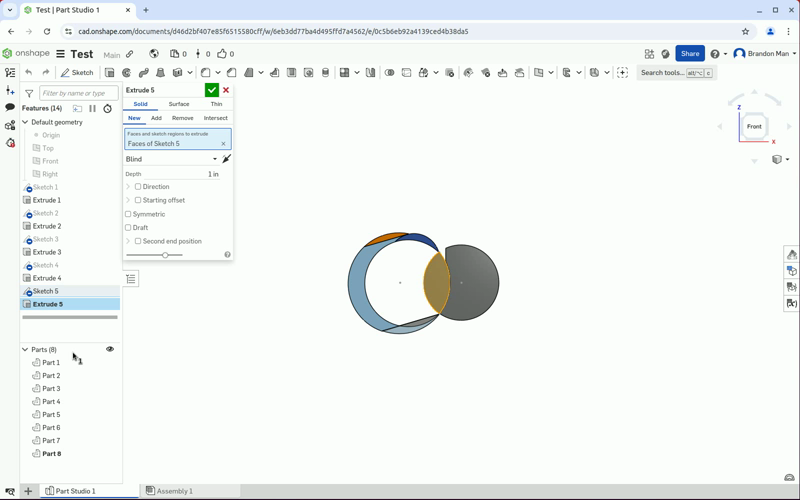
mouse_move(143, 106)
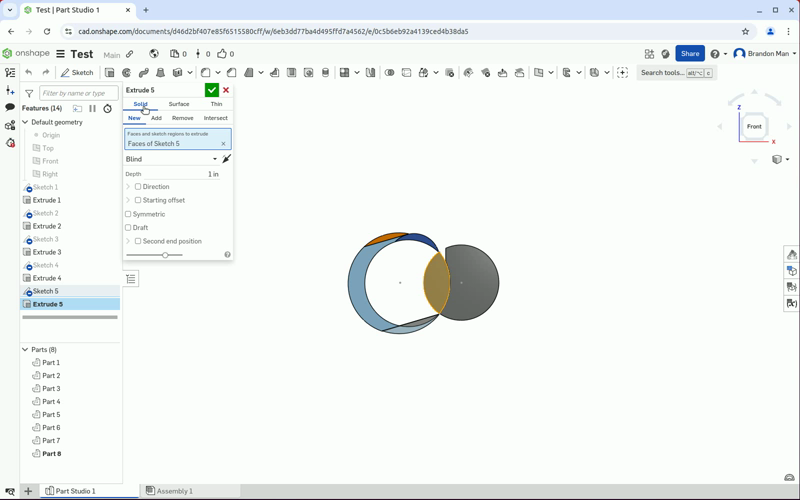
click(143, 106)
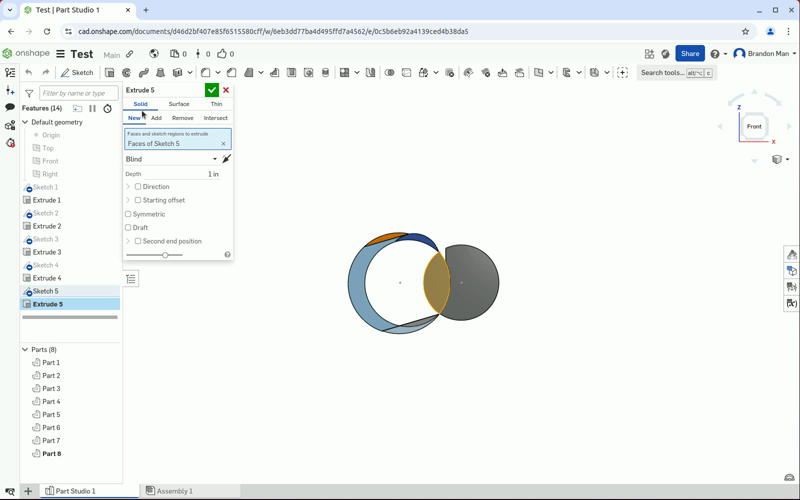
mouse_move(137, 120)
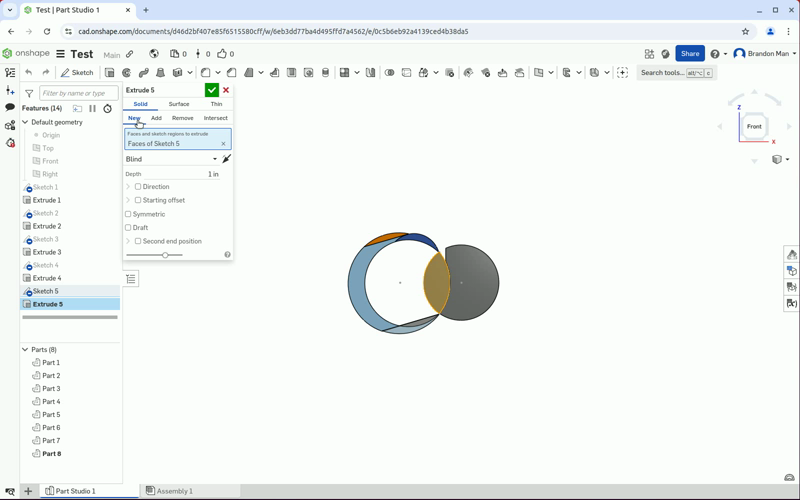
click(137, 120)
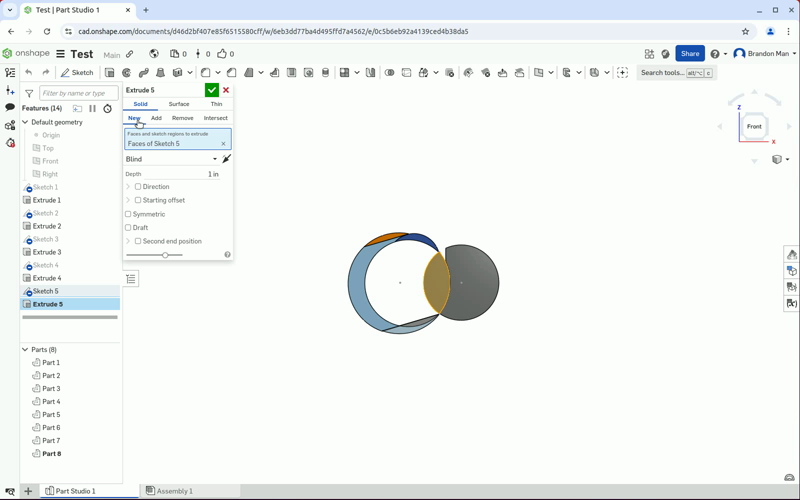
key(tab, 4)
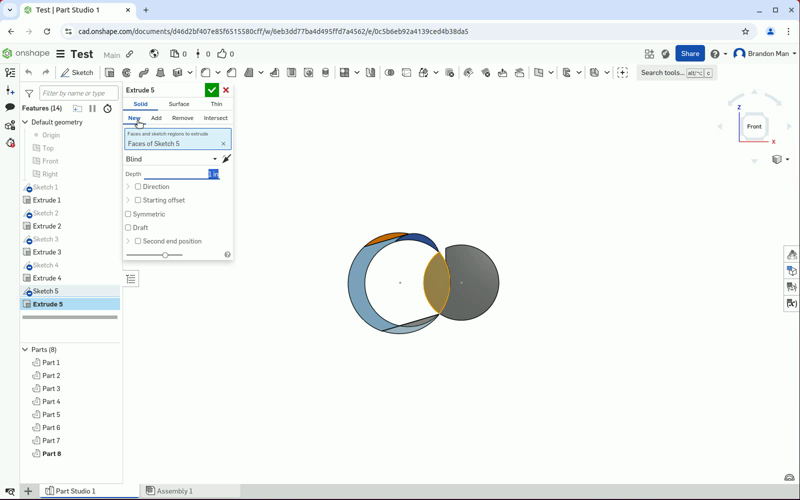
text(-12.758)
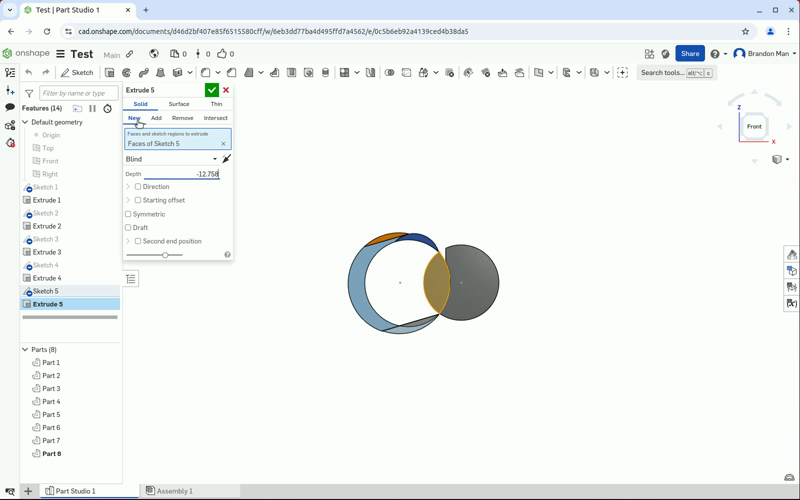
key(enter)
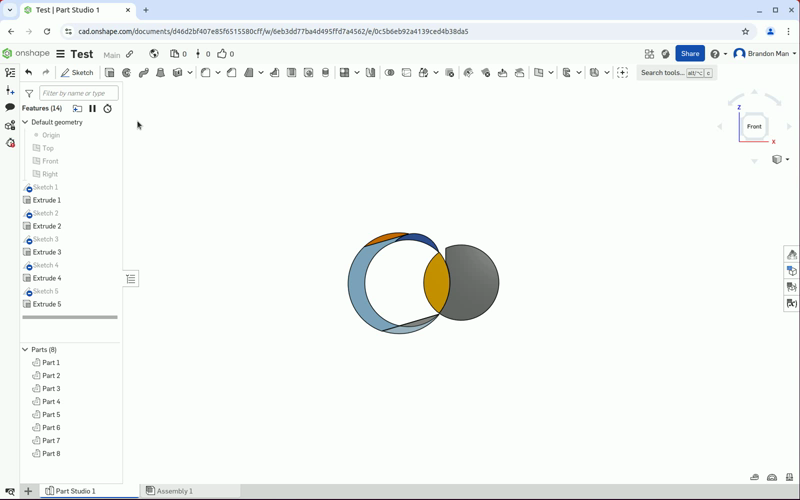
key(shift+h)
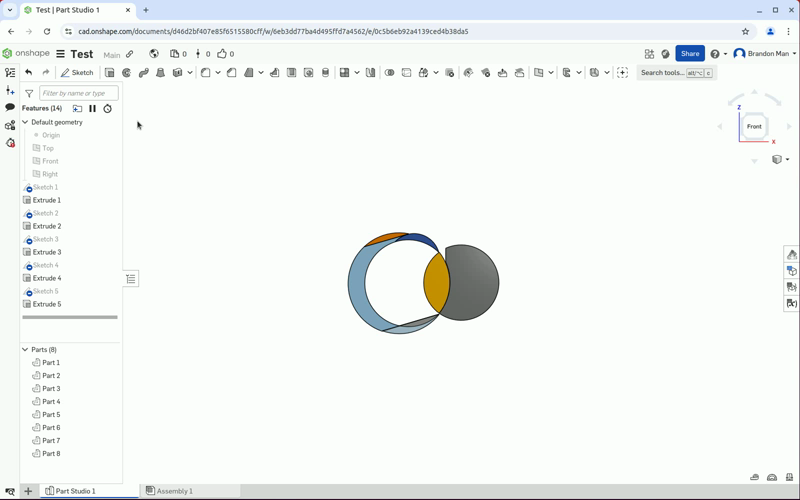
key(shift+h)
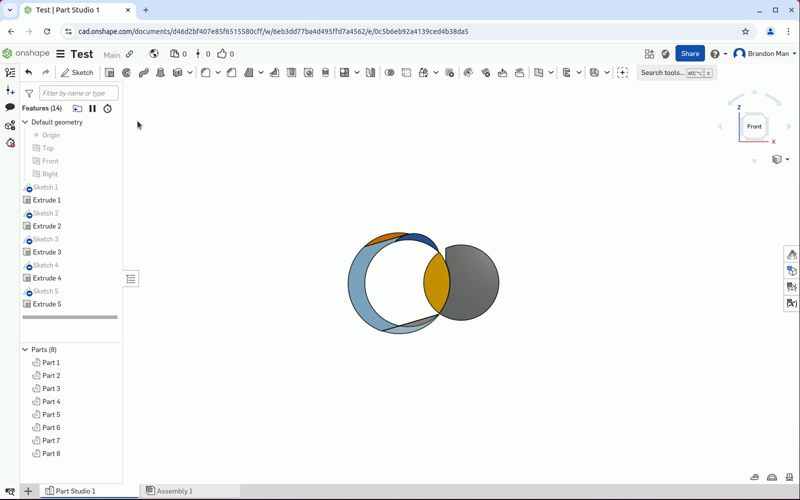
mouse_move(73, 189)
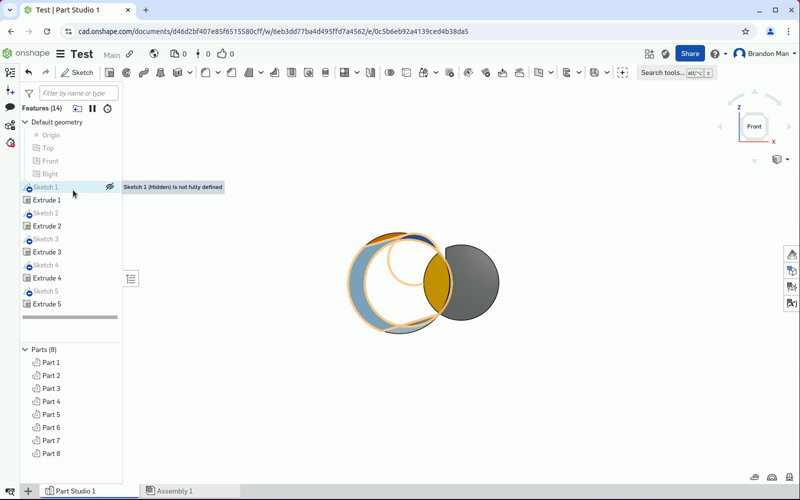
click(73, 189)
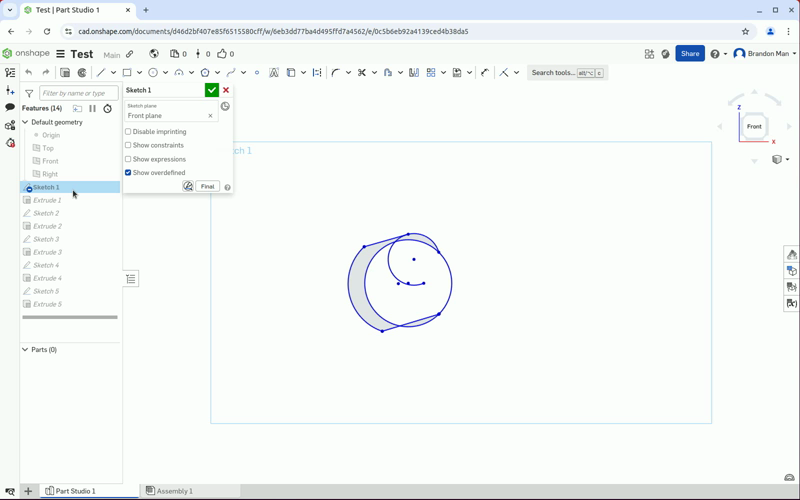
mouse_move(229, 92)
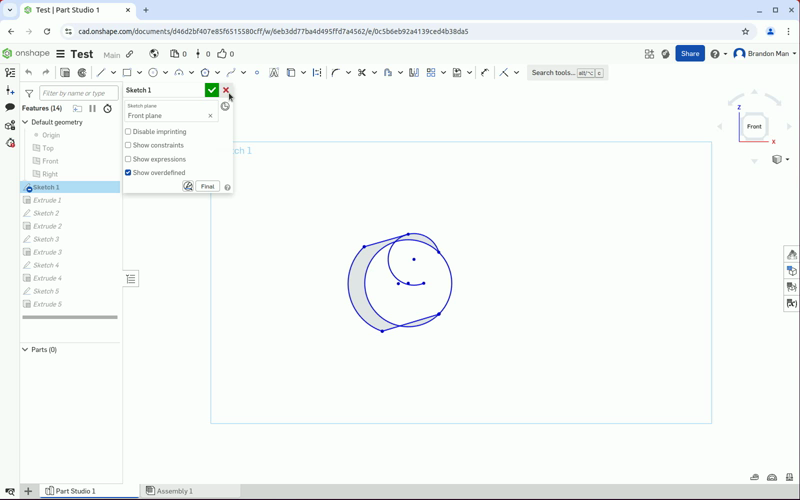
click(229, 92)
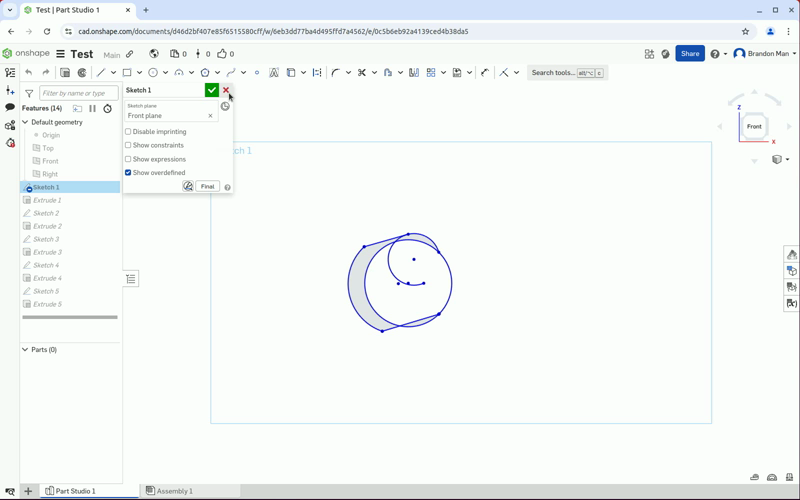
key(shift+s)
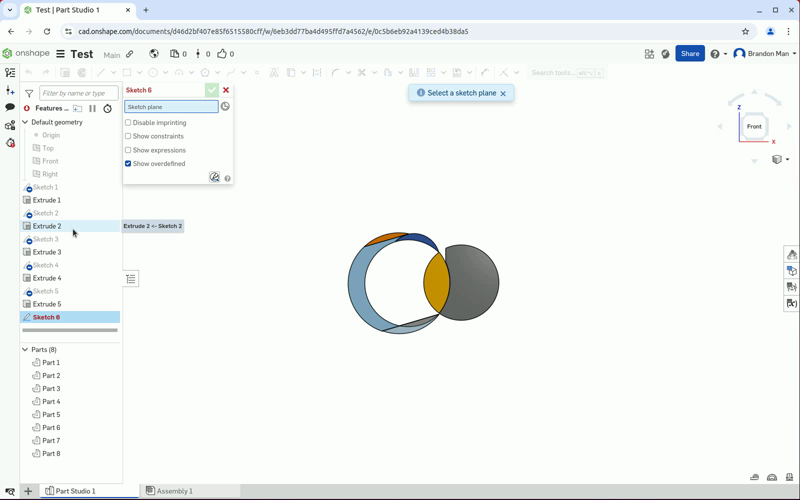
scroll(3)
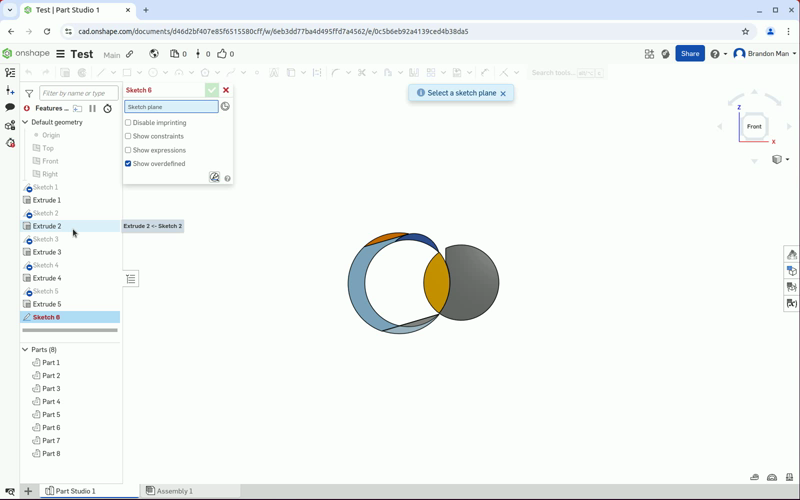
mouse_move(73, 163)
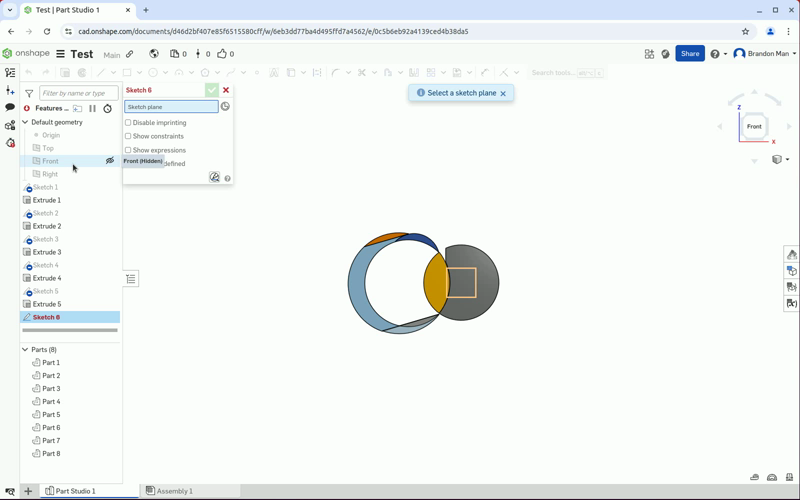
click(73, 163)
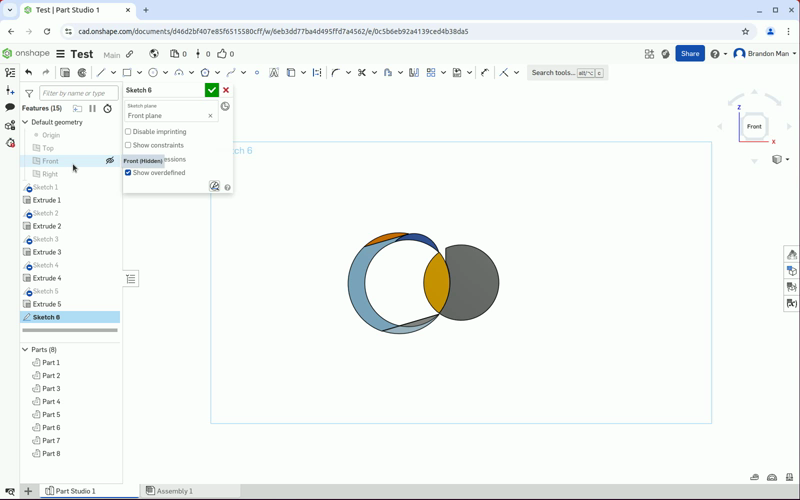
mouse_move(73, 352)
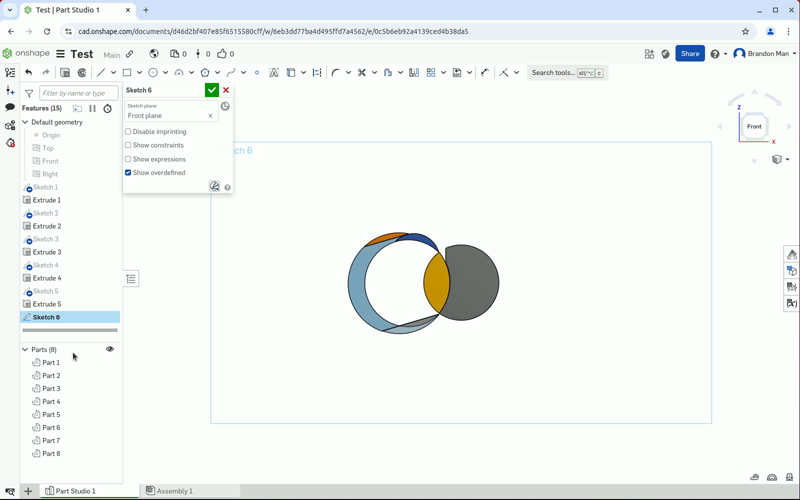
key(y)
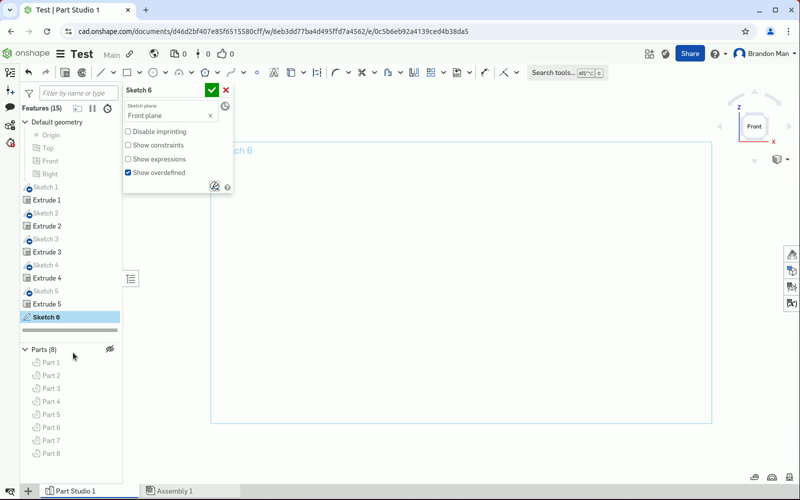
key(a)
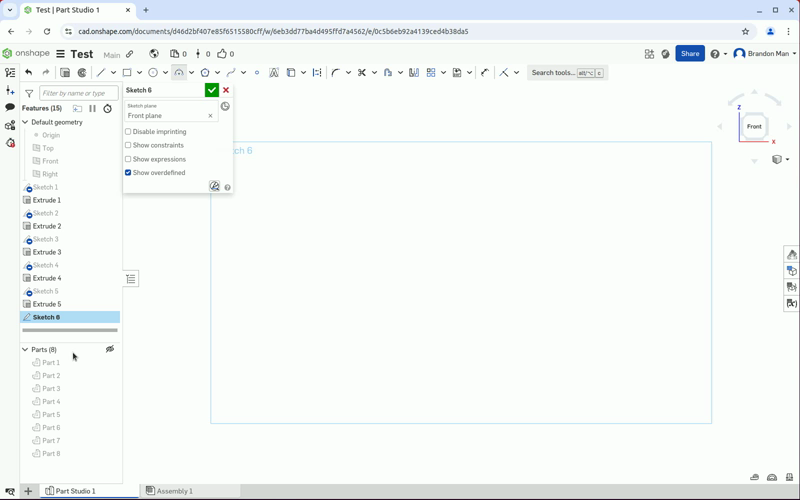
key_down(shift)
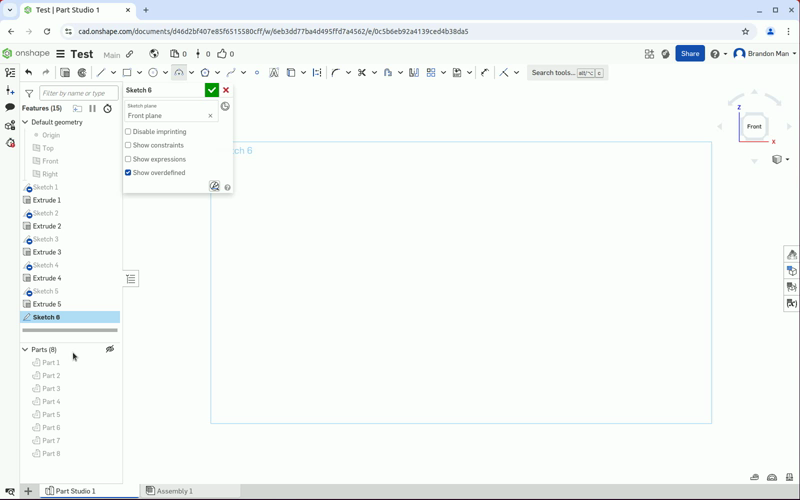
mouse_move(439, 313)
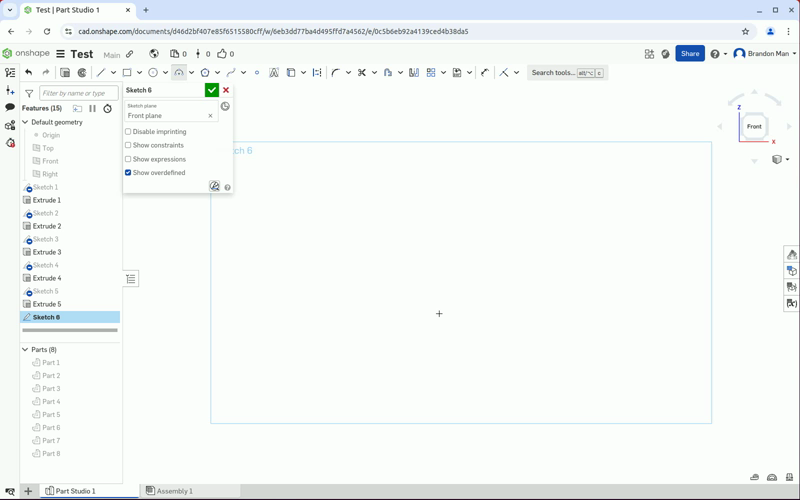
click(439, 313)
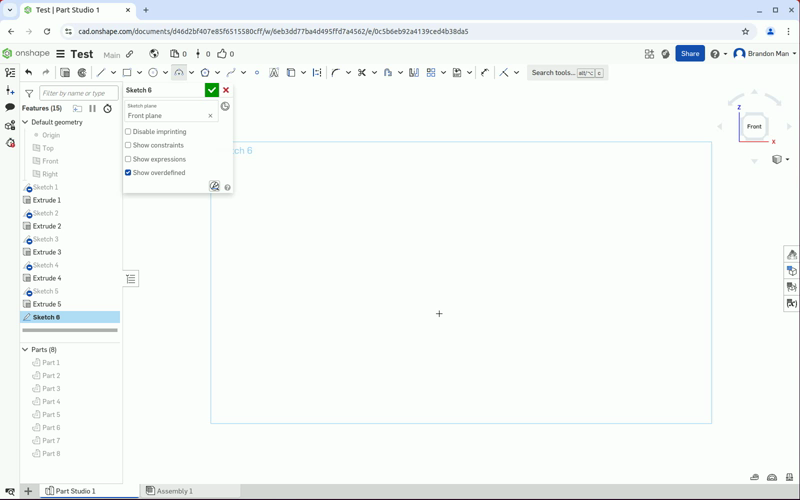
key_up(shift)
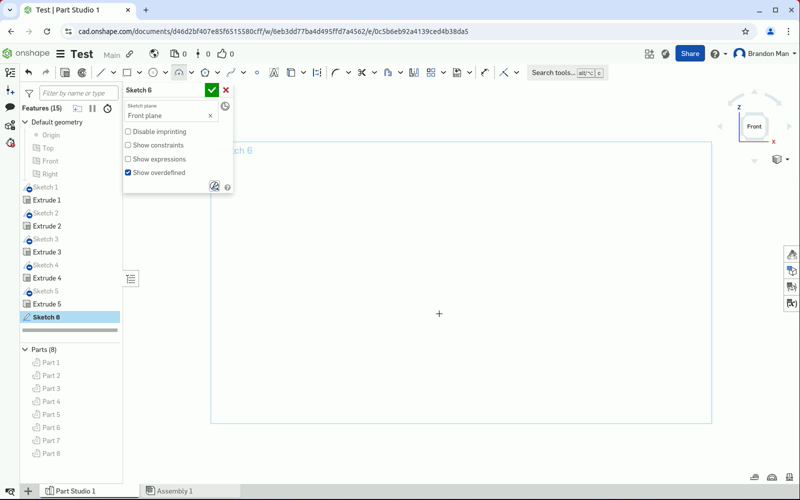
key_down(shift)
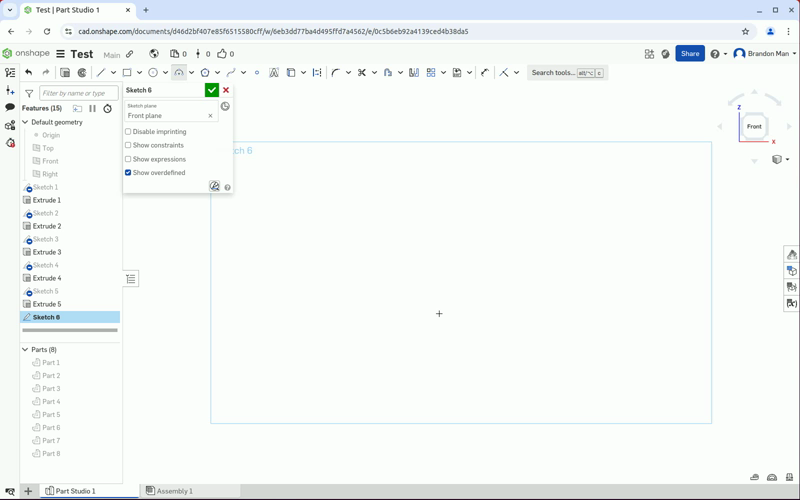
mouse_move(439, 252)
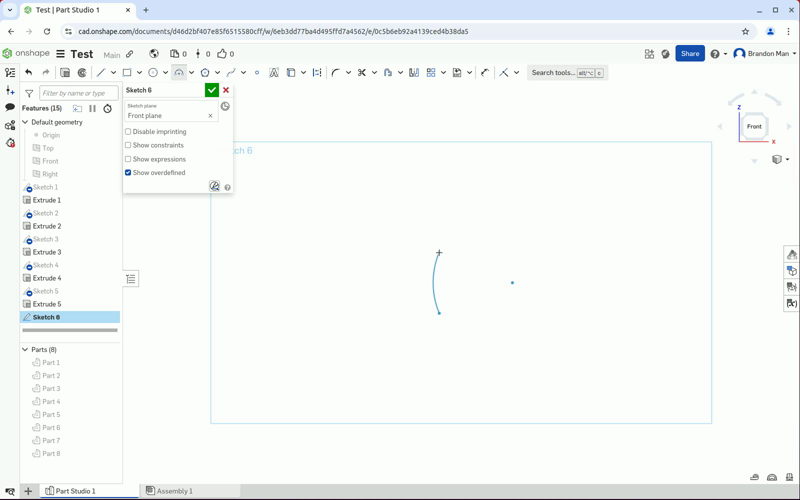
click(439, 252)
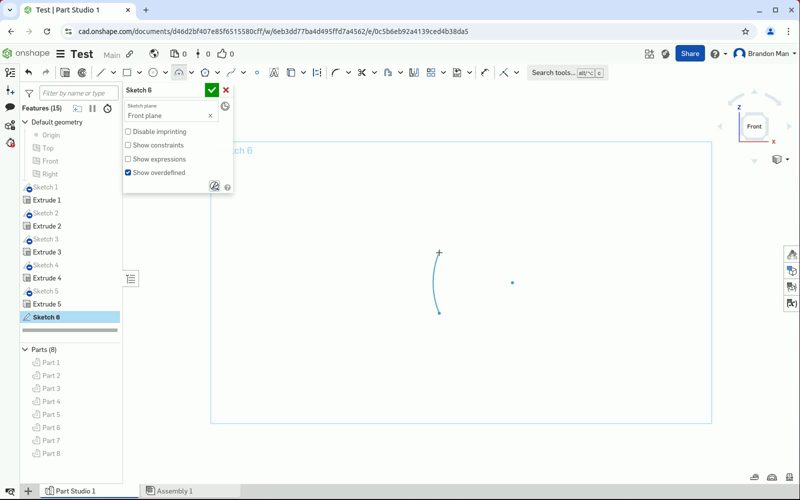
mouse_move(449, 282)
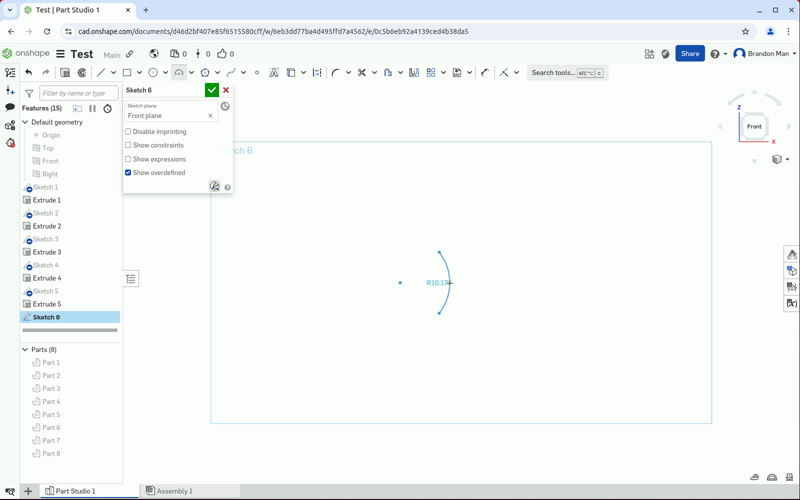
click(449, 282)
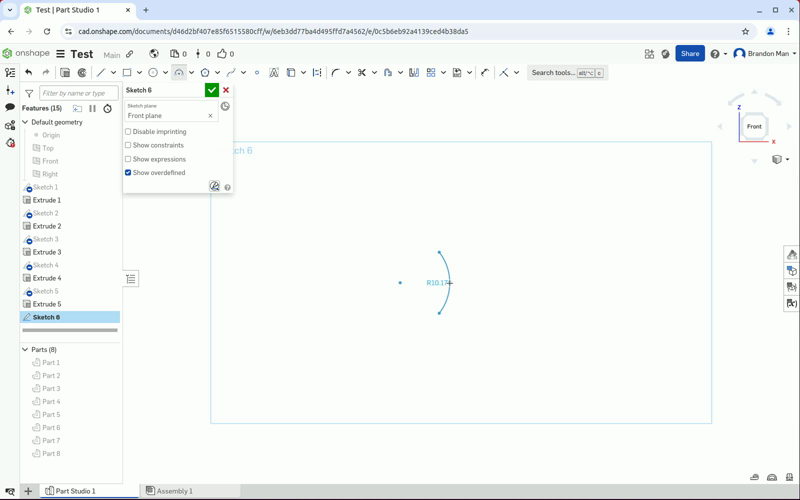
key_up(shift)
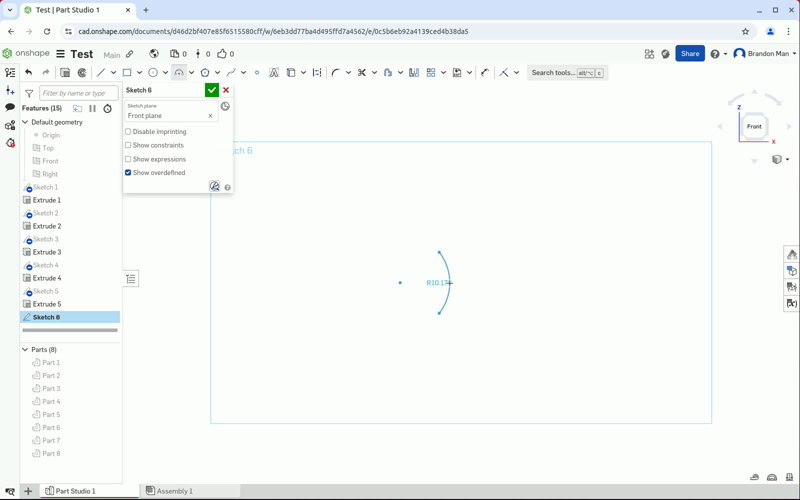
mouse_move(439, 252)
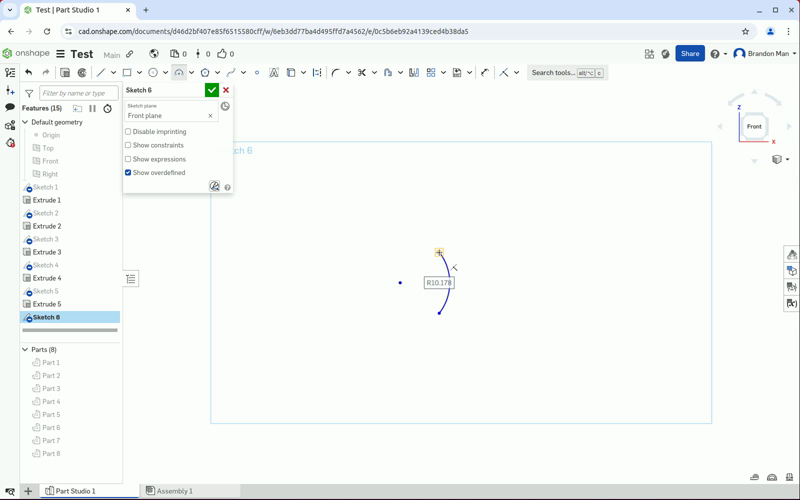
click(439, 252)
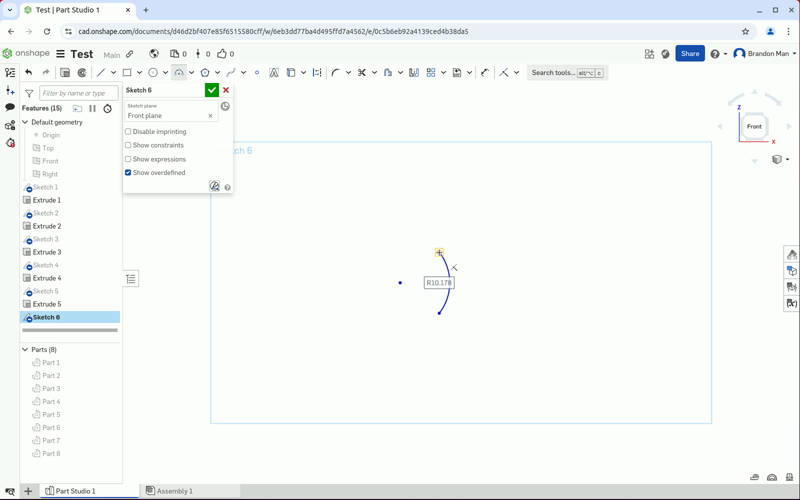
mouse_move(439, 313)
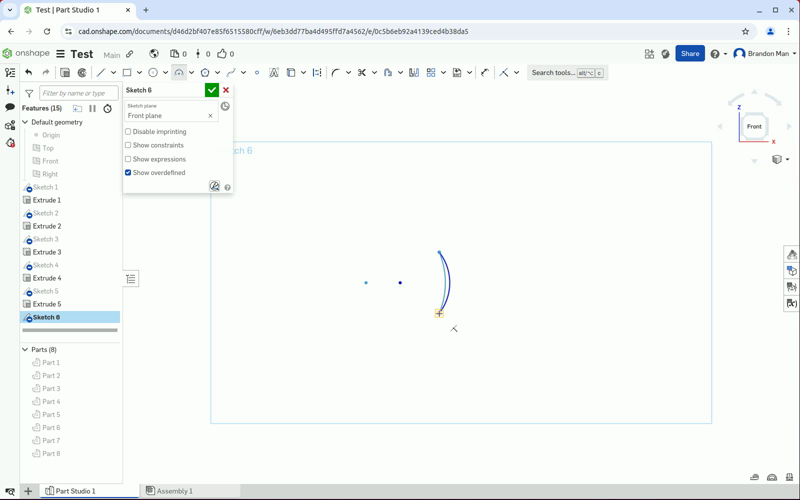
click(439, 313)
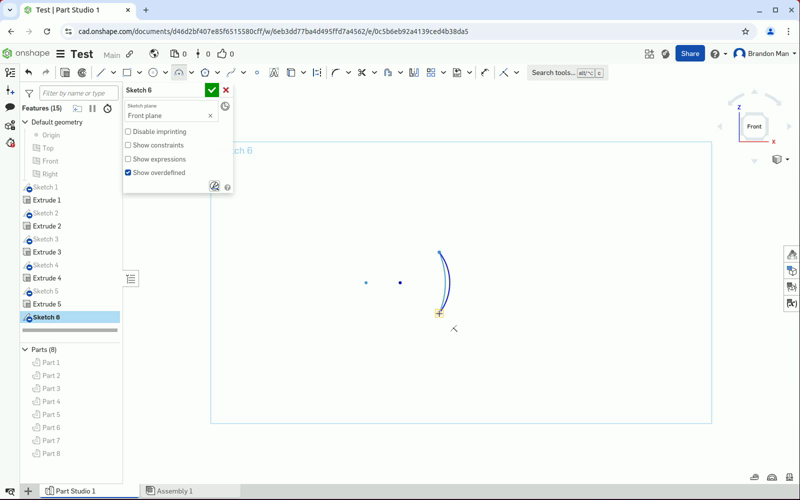
key_down(shift)
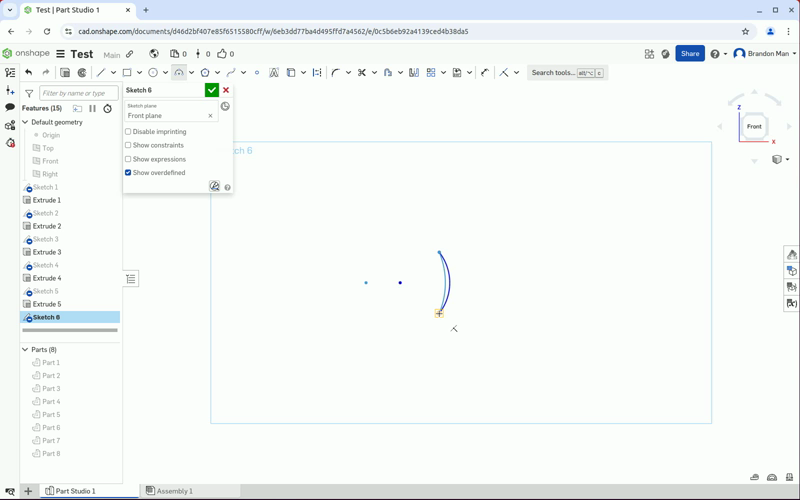
mouse_move(423, 282)
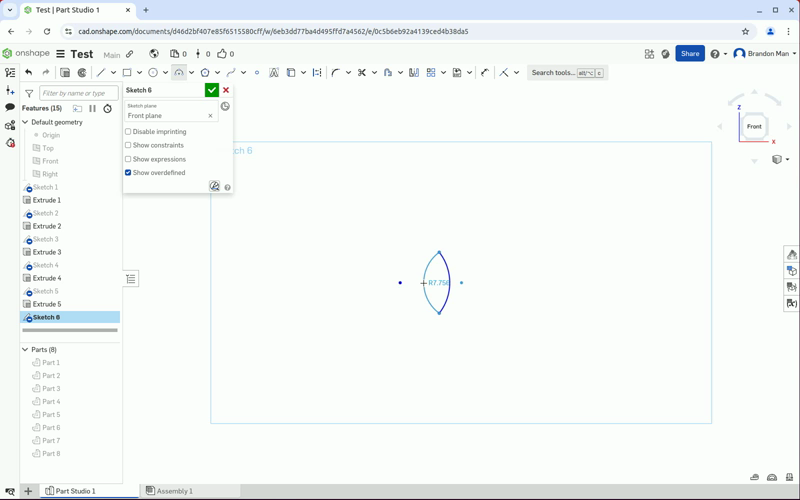
click(423, 282)
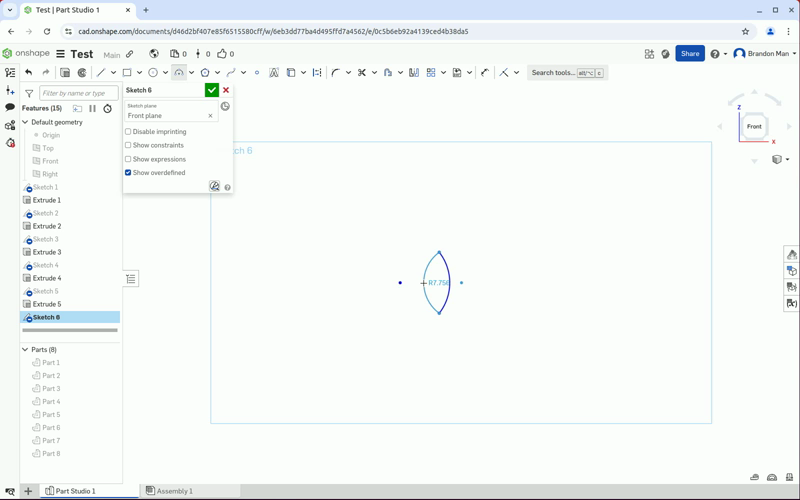
key_up(shift)
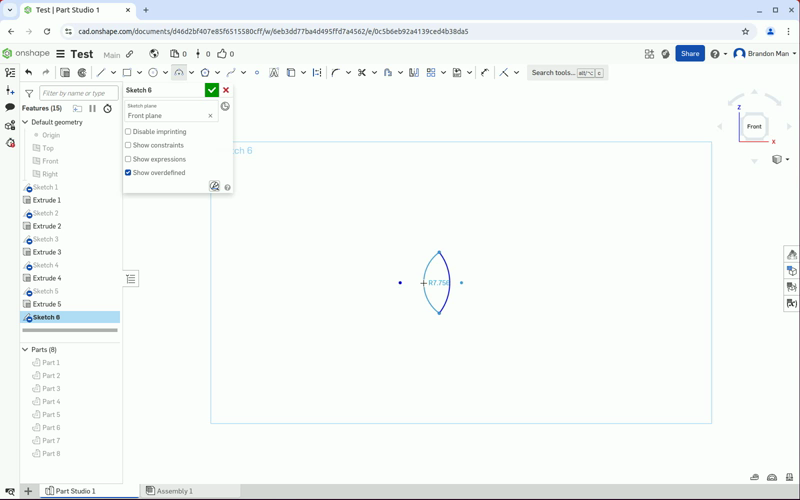
key(esc)
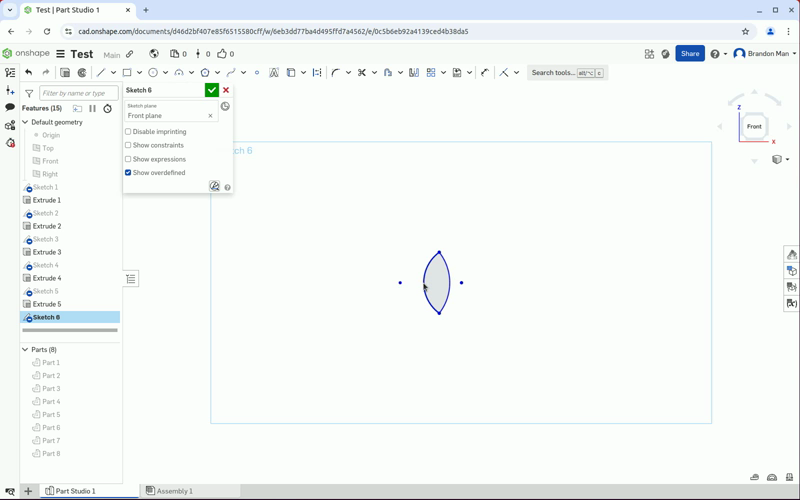
mouse_move(436, 261)
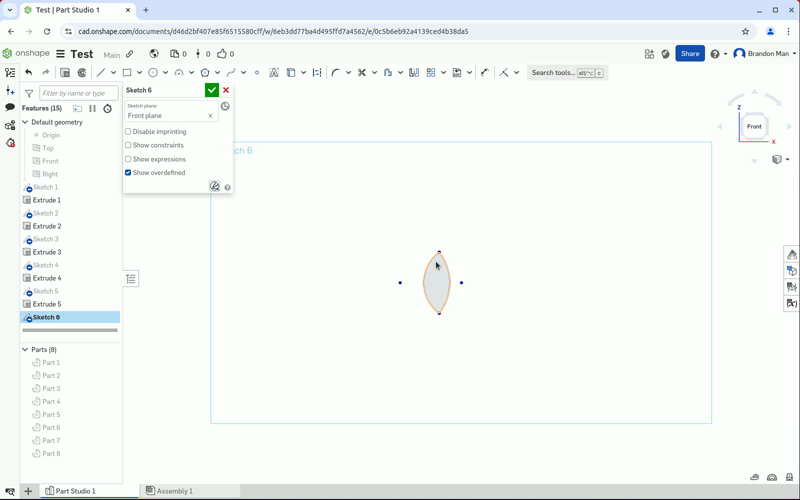
scroll(6)
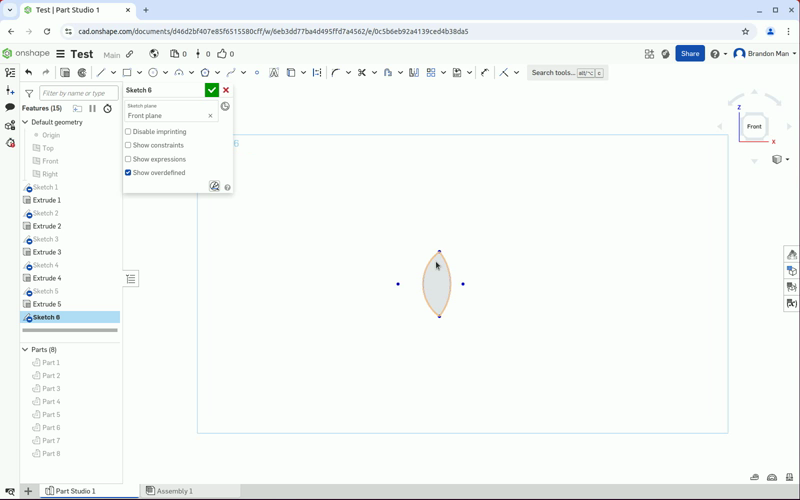
scroll(6)
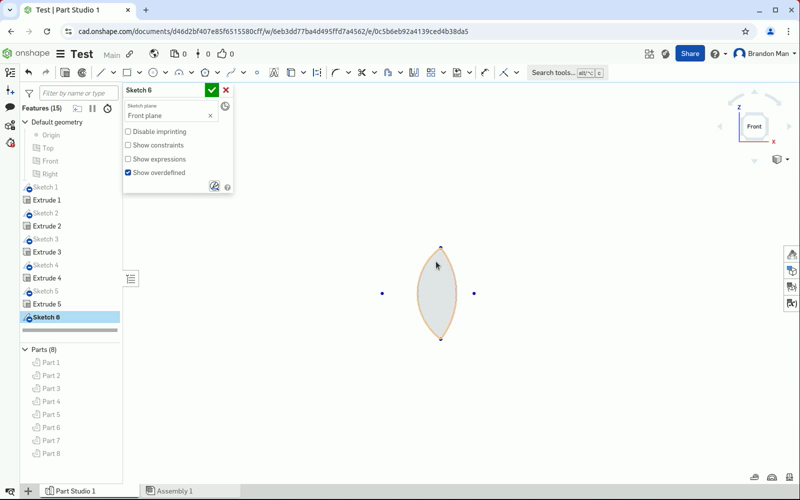
scroll(6)
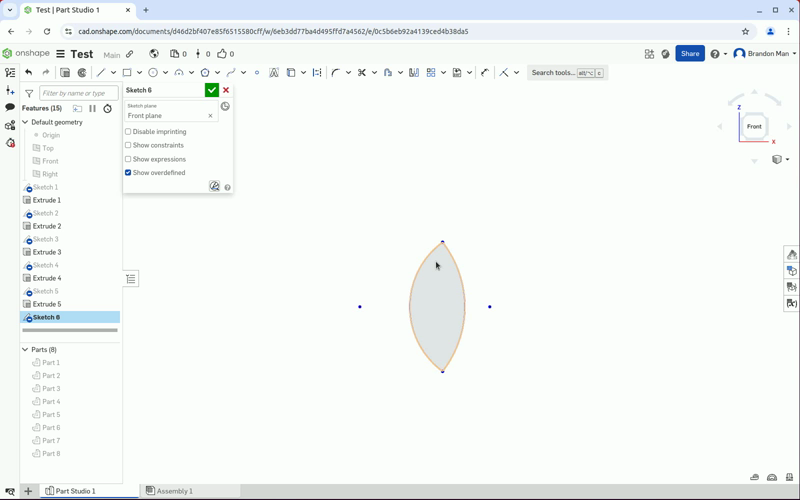
scroll(6)
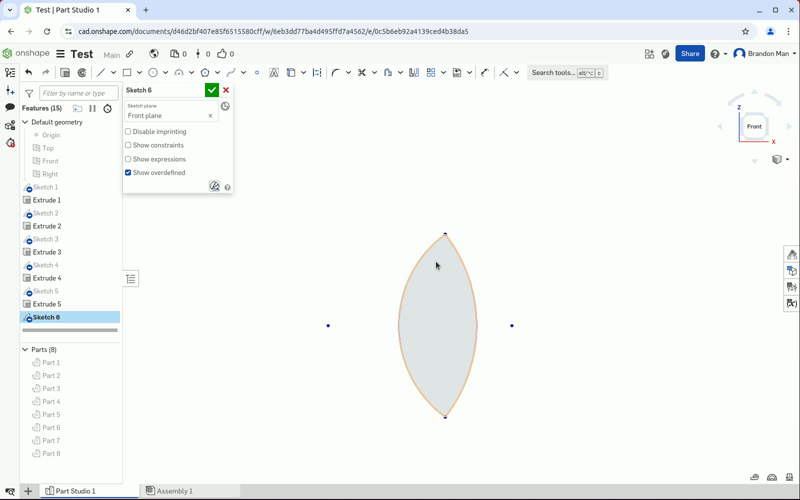
scroll(6)
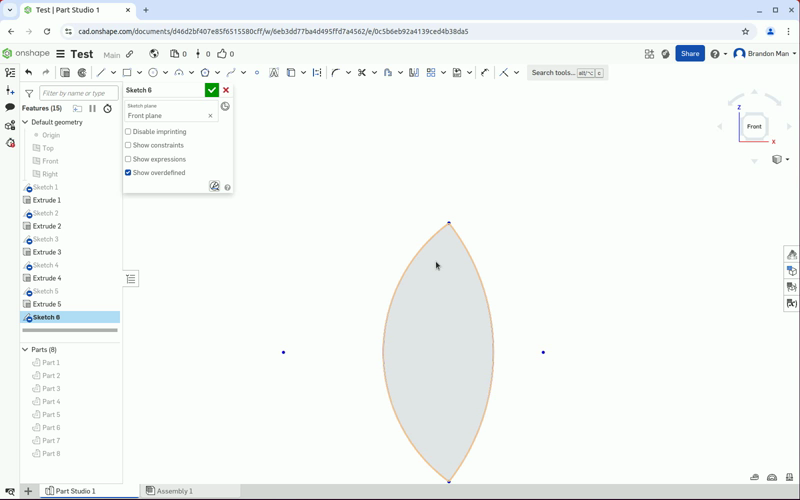
scroll(6)
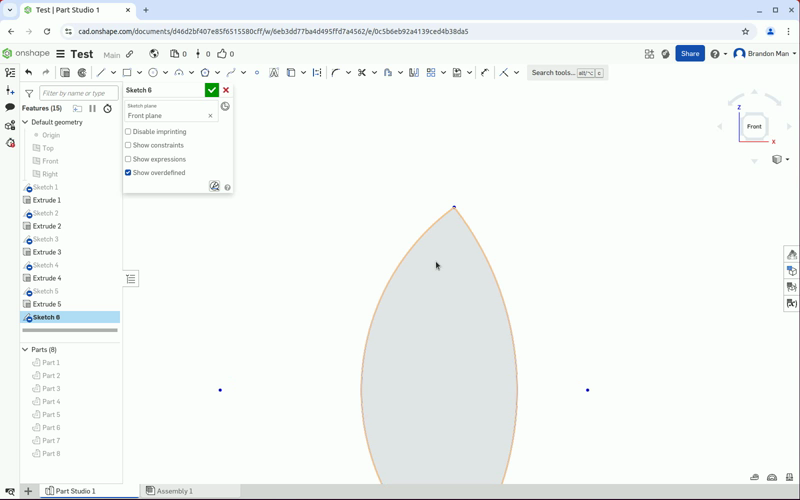
scroll(6)
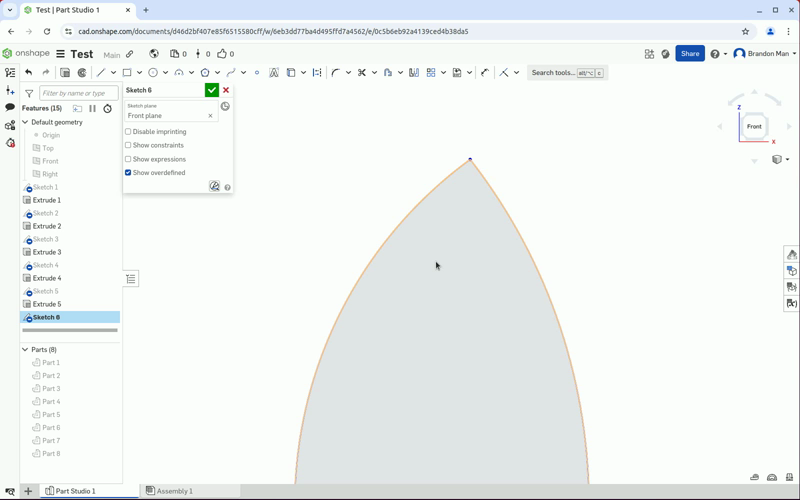
click(436, 261)
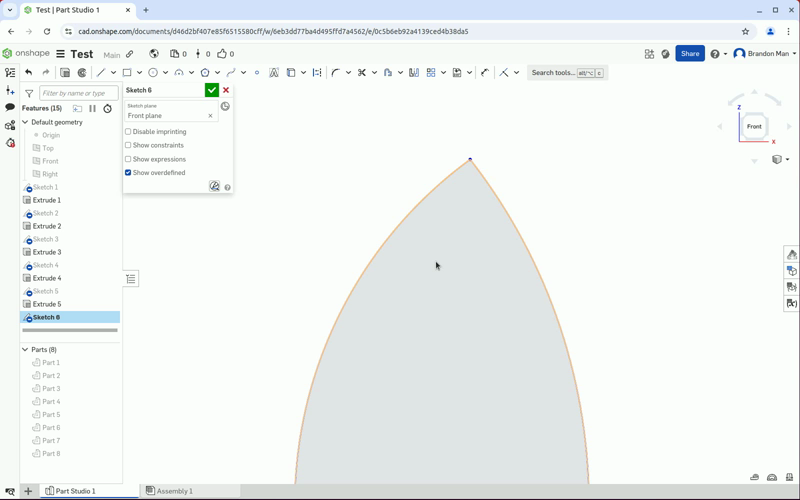
scroll(-6)
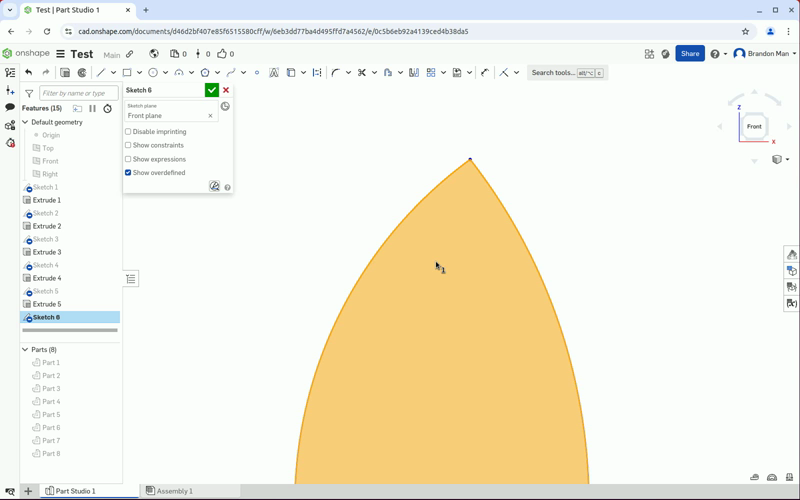
scroll(-6)
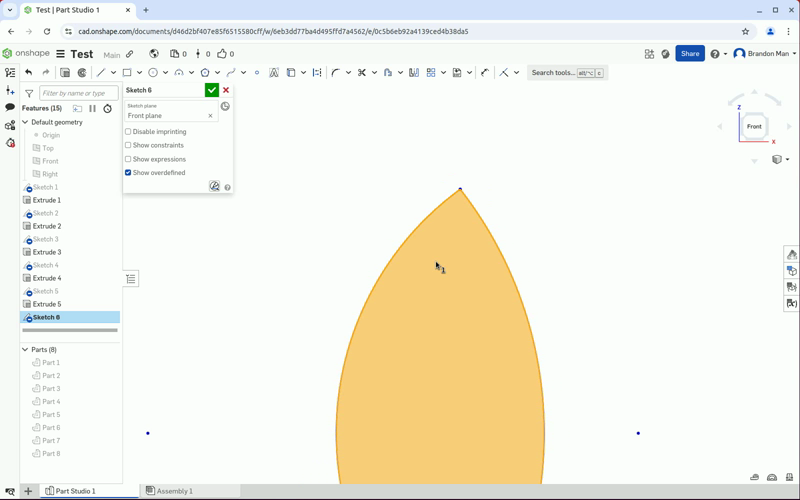
scroll(-6)
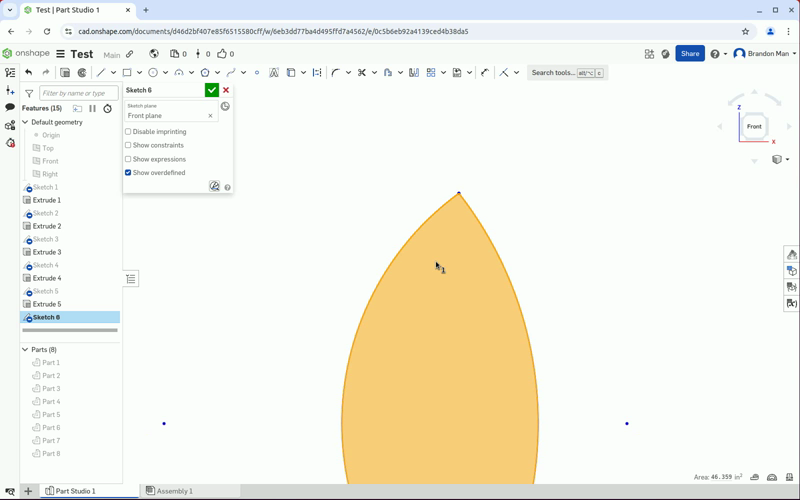
scroll(-6)
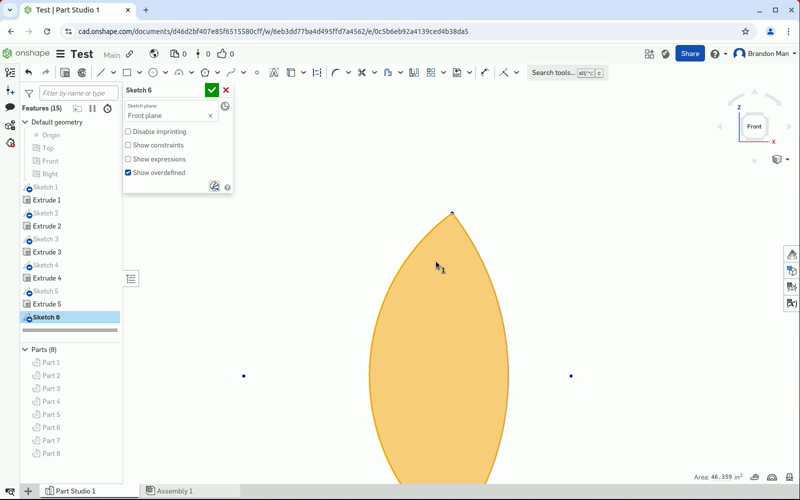
scroll(-6)
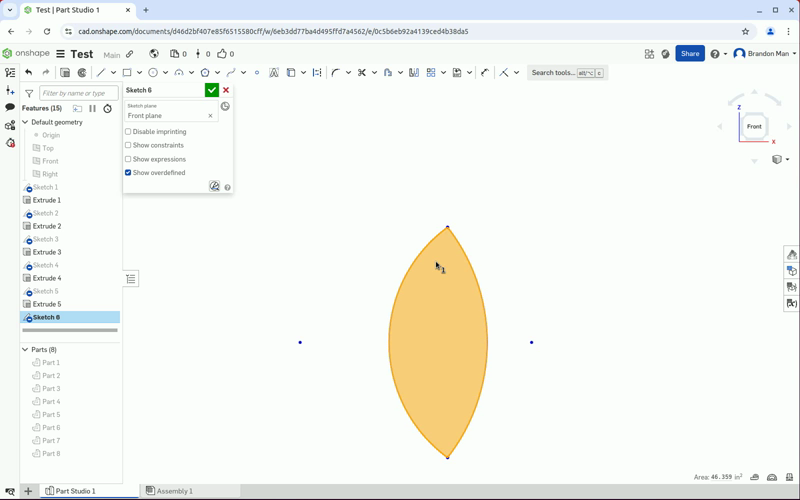
scroll(-6)
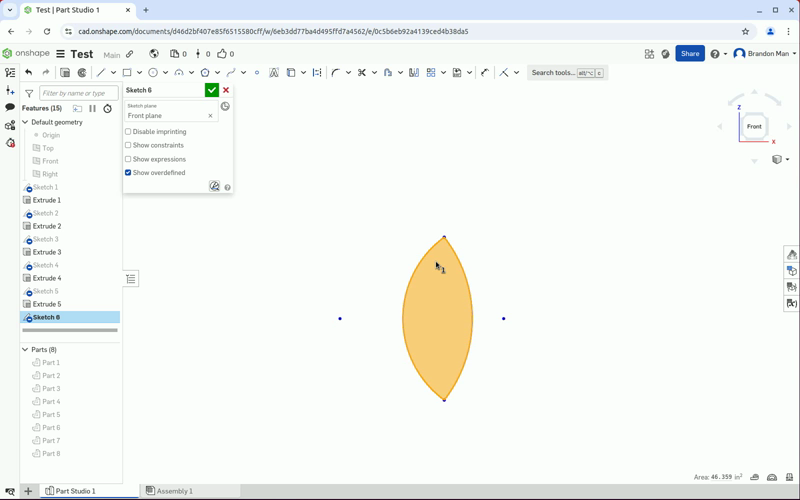
scroll(-6)
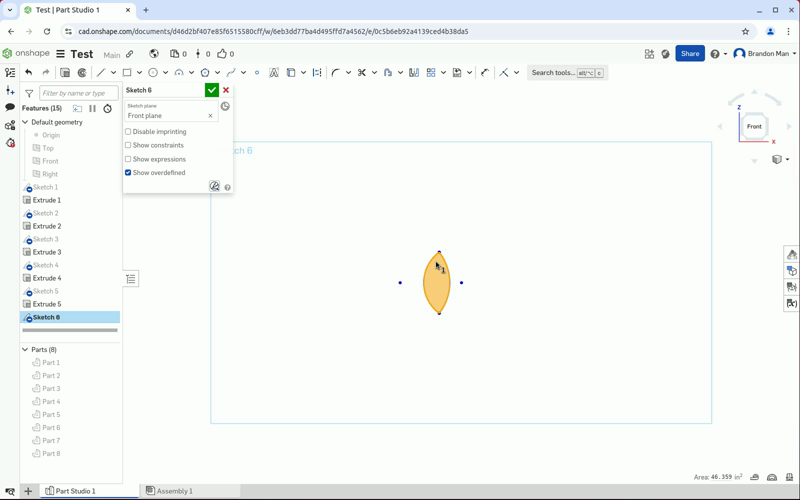
mouse_move(73, 352)
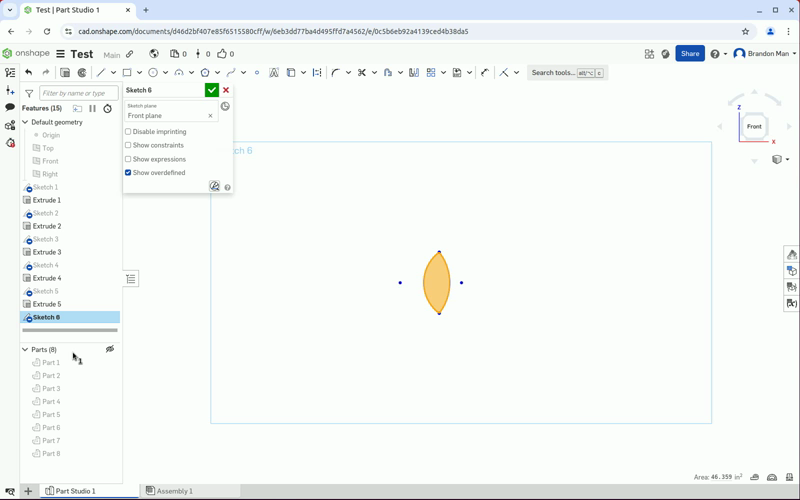
key(shift+y)
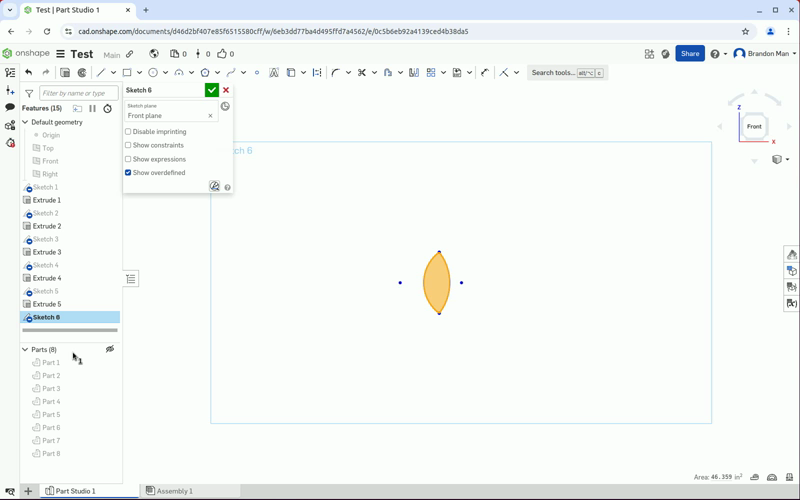
key(shift+e)
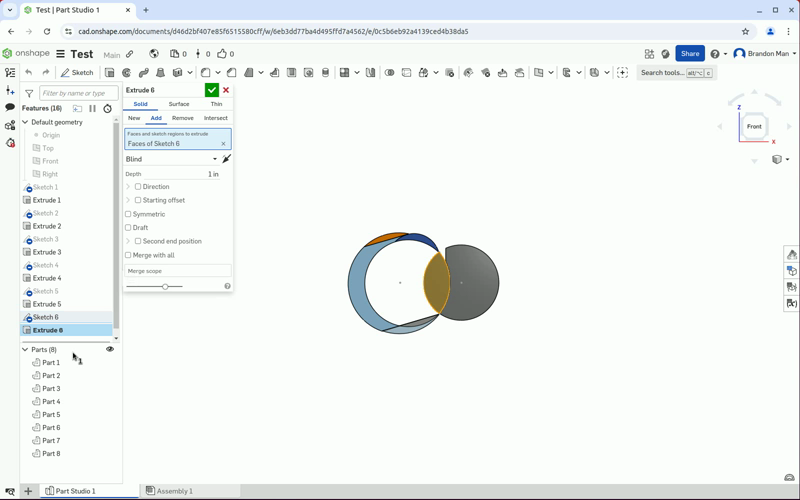
mouse_move(143, 106)
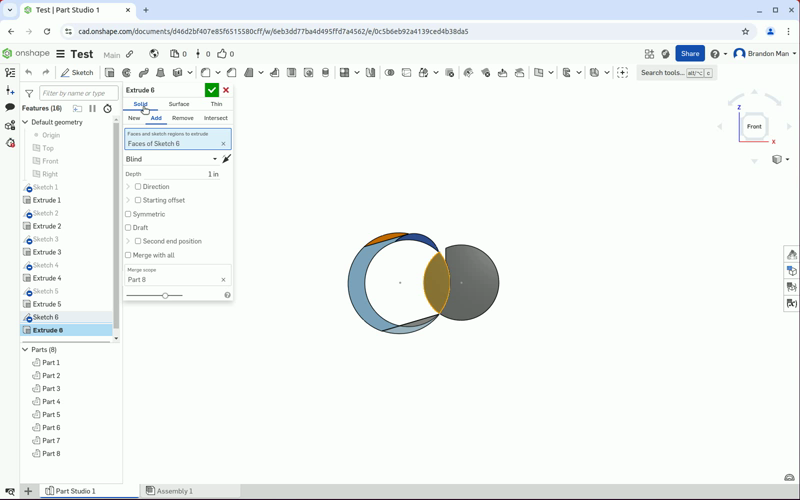
click(143, 106)
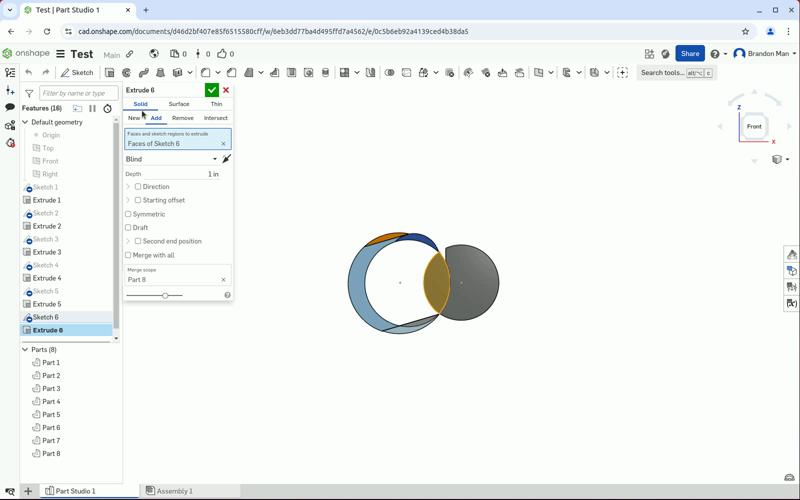
mouse_move(137, 120)
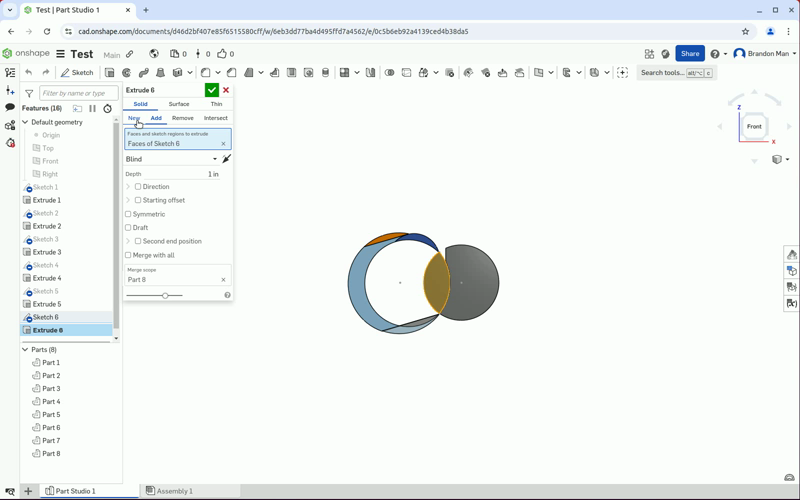
click(137, 120)
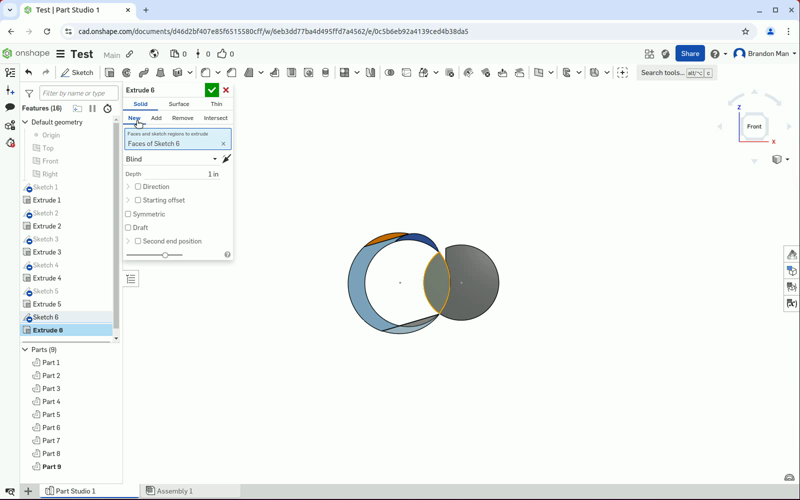
key(tab, 4)
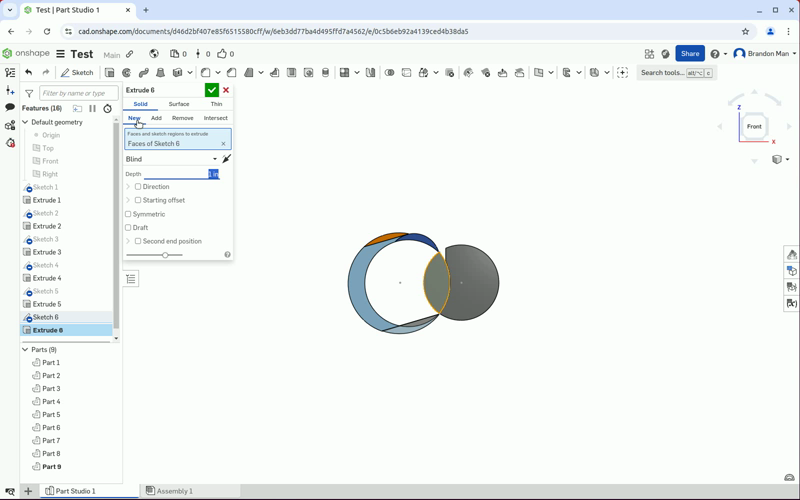
text(7.703)
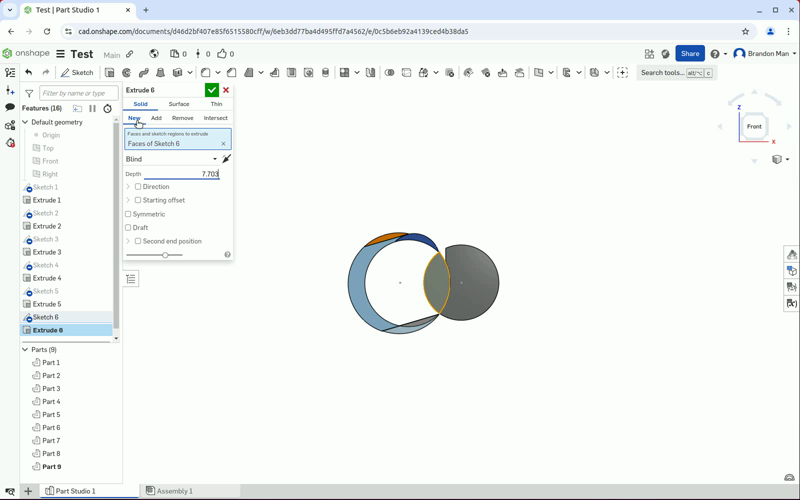
key(enter)
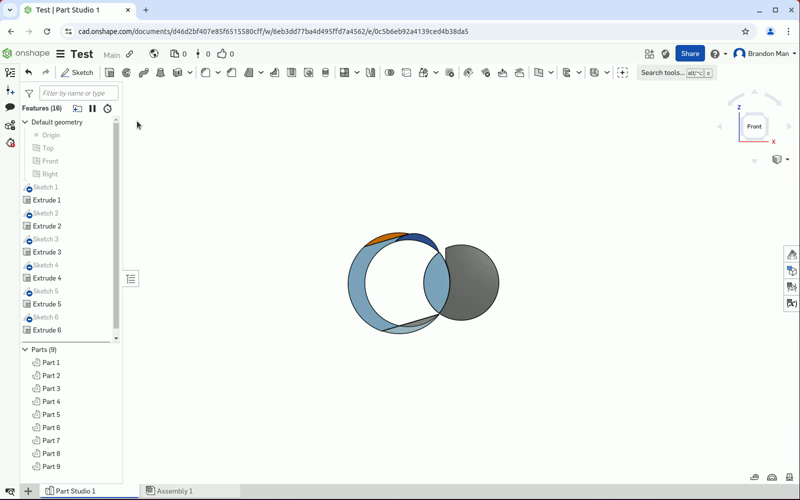
key(shift+h)
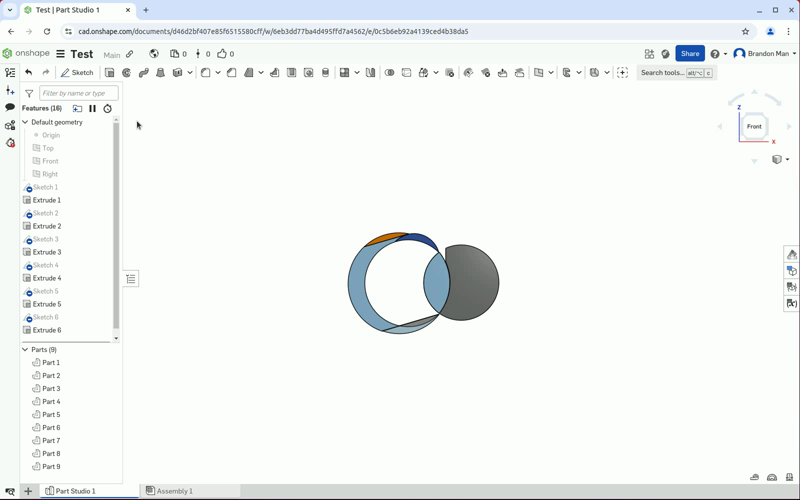
key(shift+h)
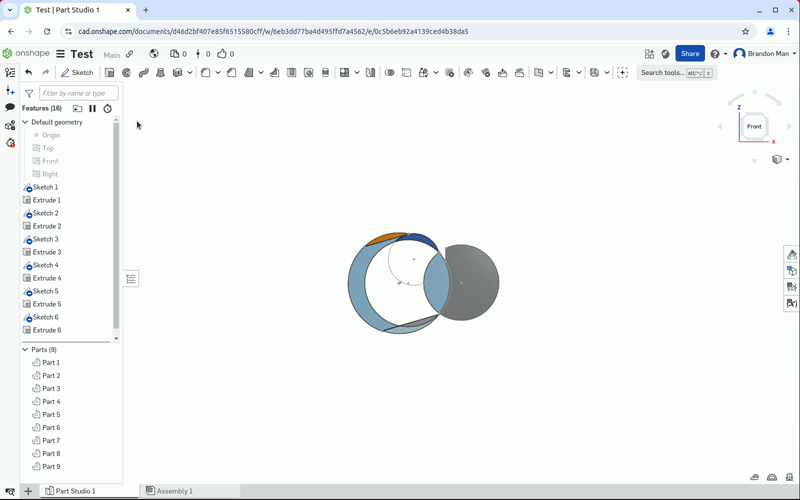
key(shift+7)
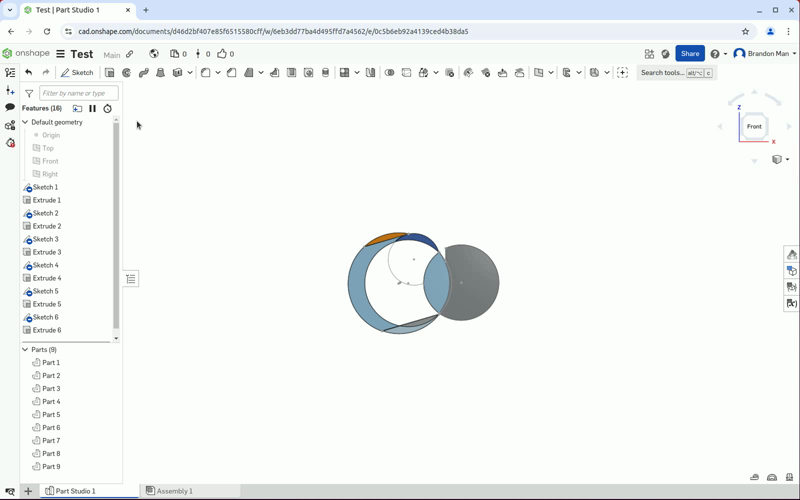
key(left, 2)
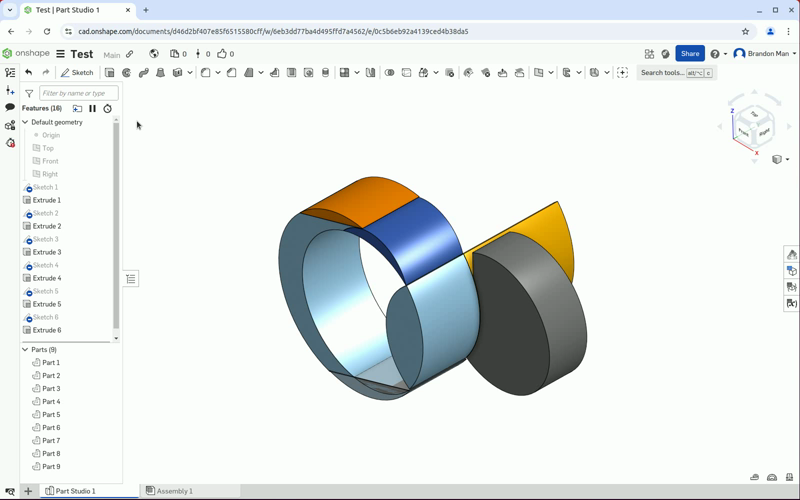
key(down, 2)
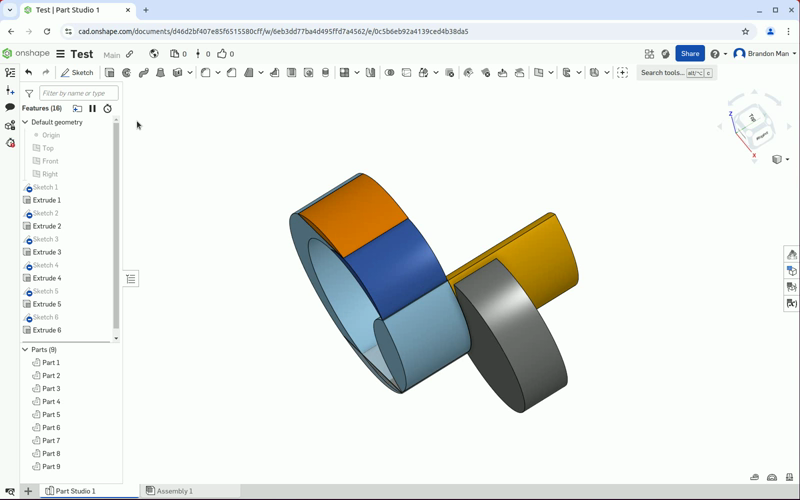
key(up, 2)
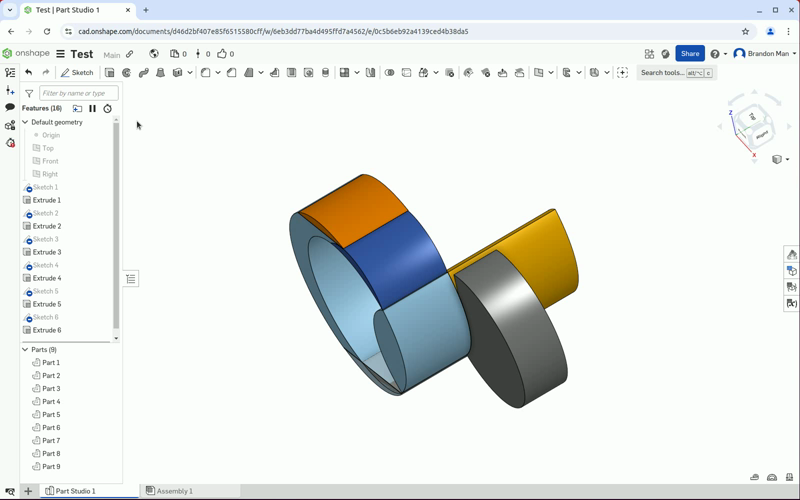
key(right, 2)
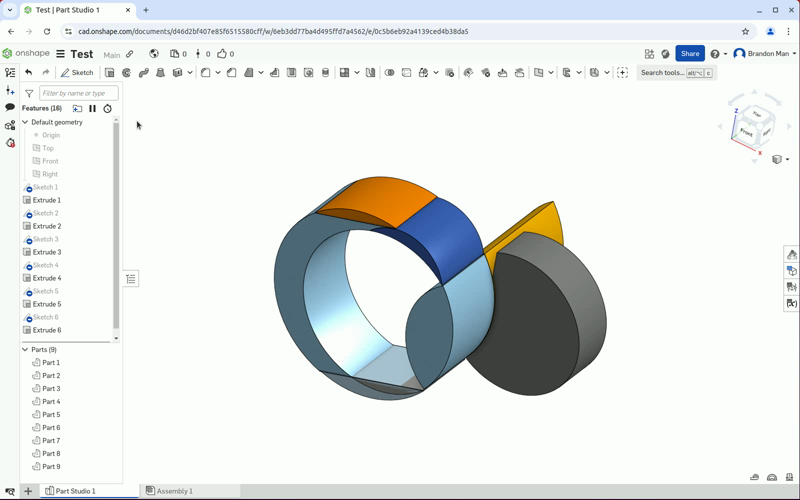
mouse_move(69, 189)
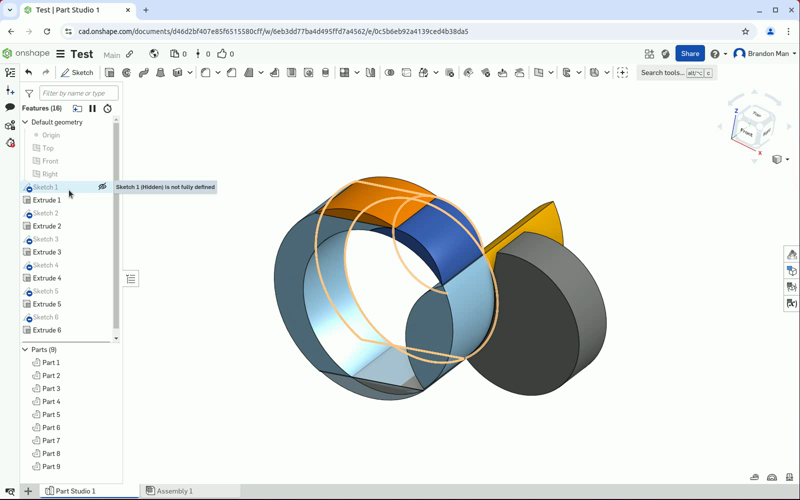
click(69, 189)